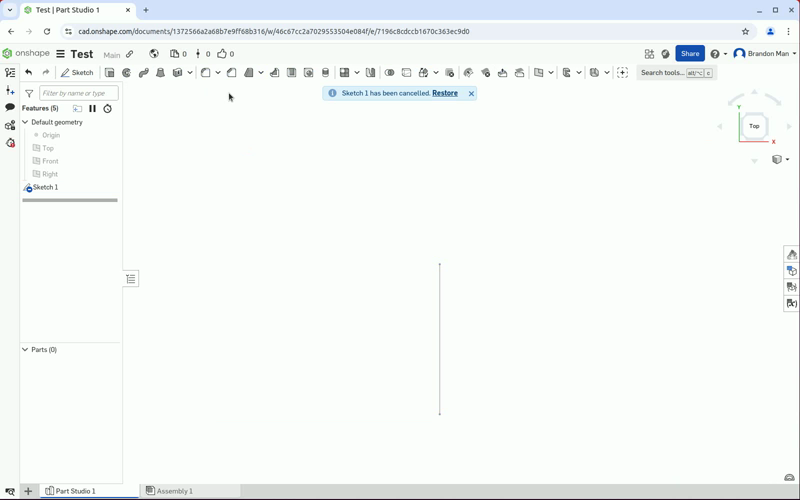
key(shift+h)
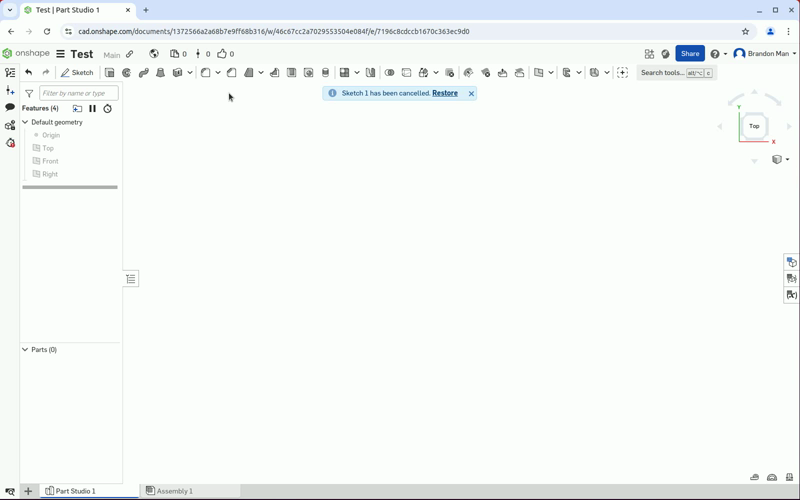
mouse_move(73, 352)
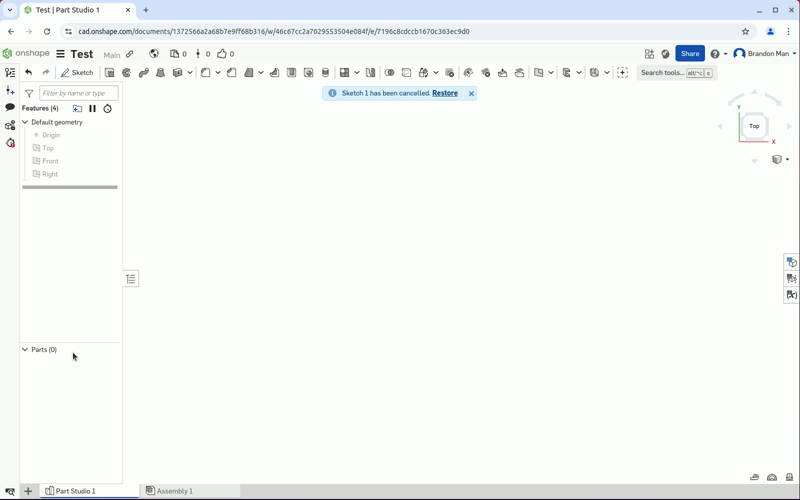
key(y)
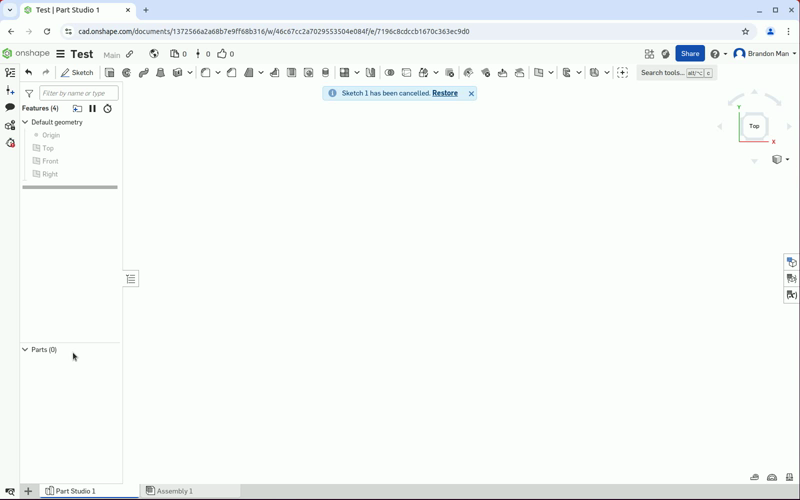
key(shift+p)
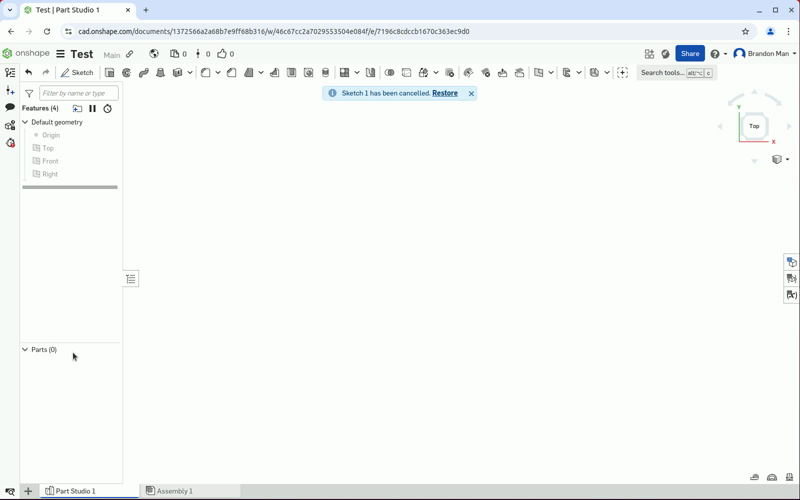
key(space)
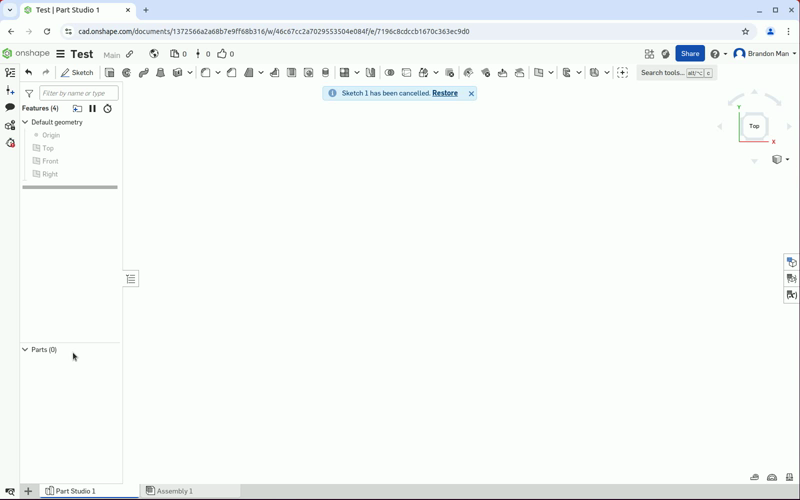
key_down(shift)
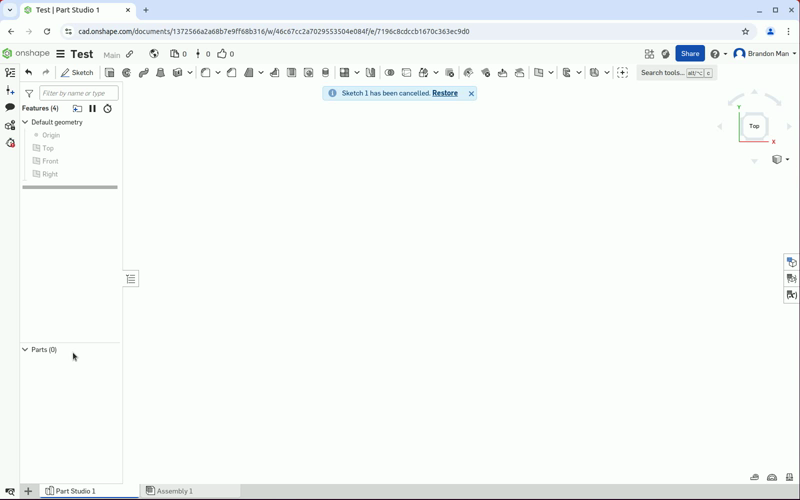
key(up)
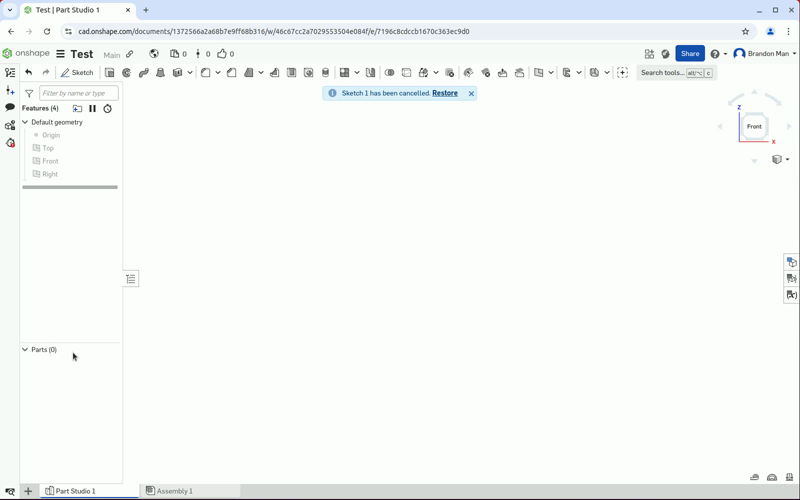
key_up(shift)
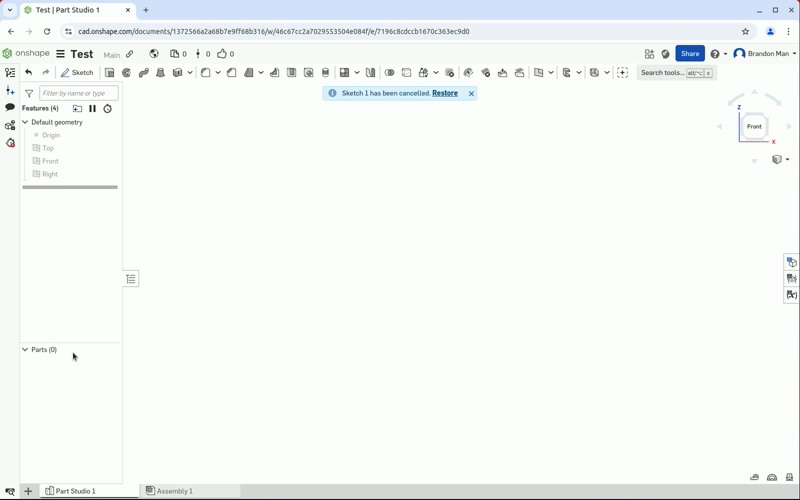
mouse_move(73, 352)
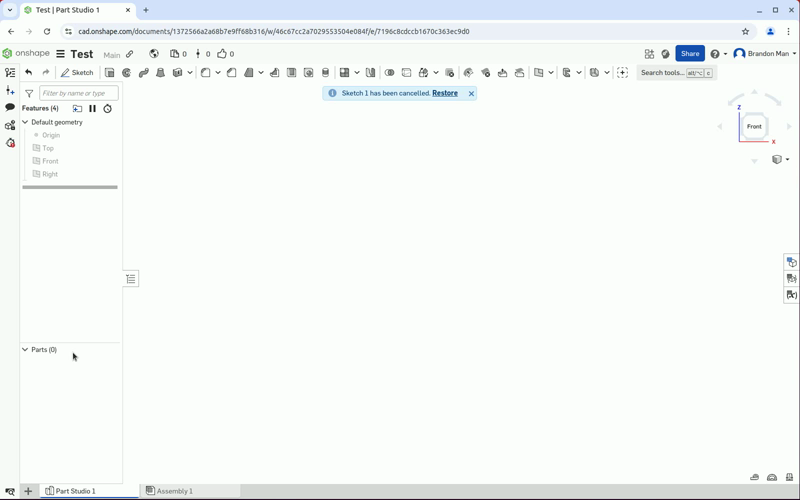
key(shift+y)
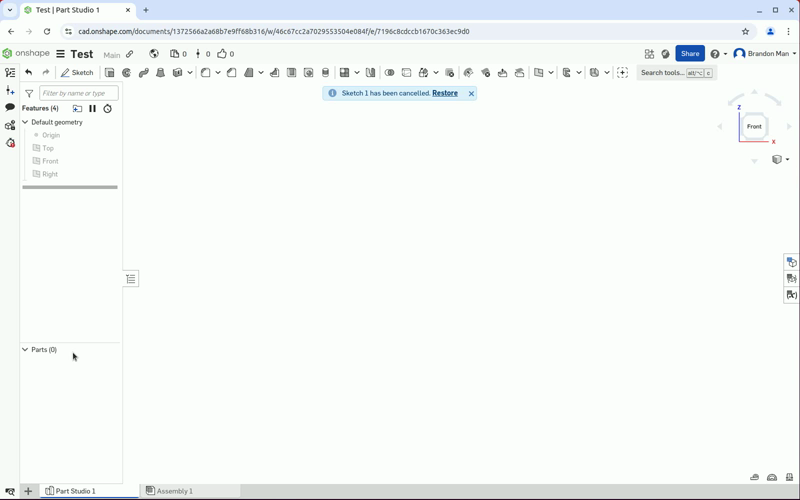
key(shift+s)
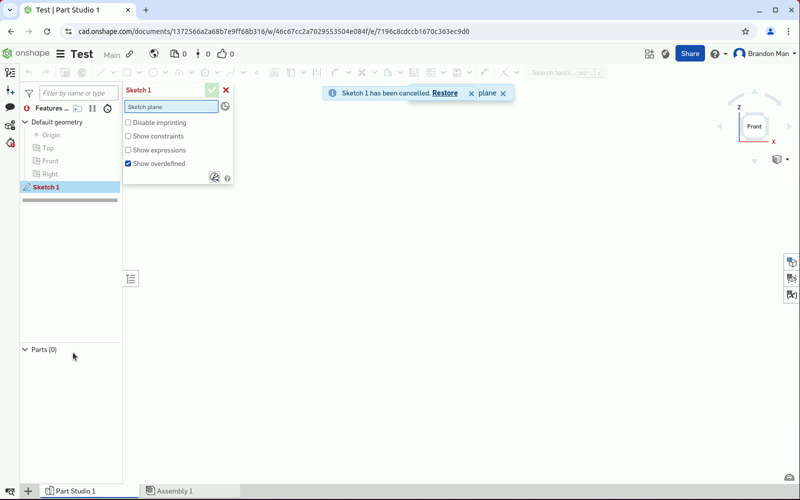
mouse_move(73, 163)
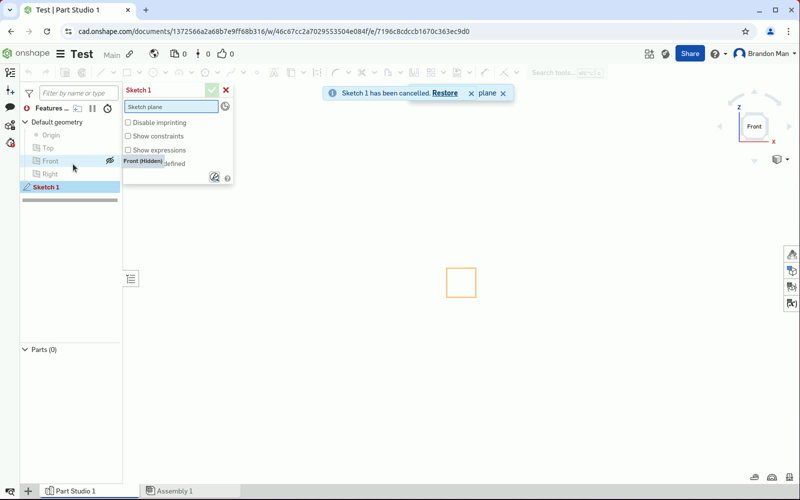
click(73, 163)
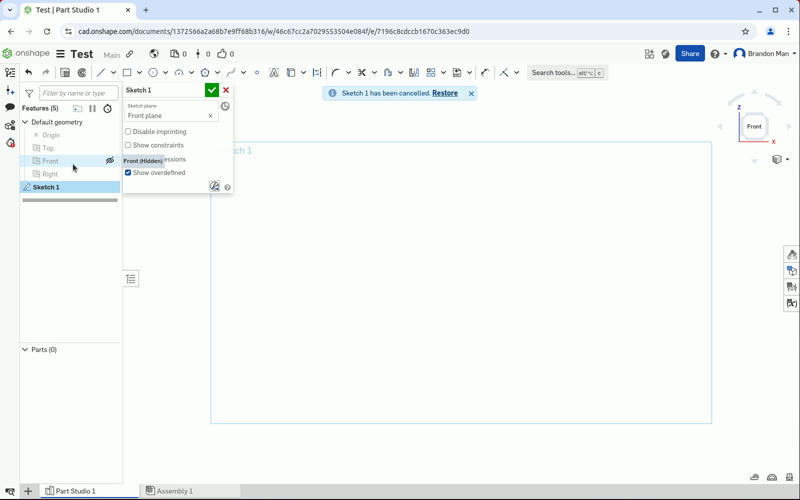
mouse_move(73, 352)
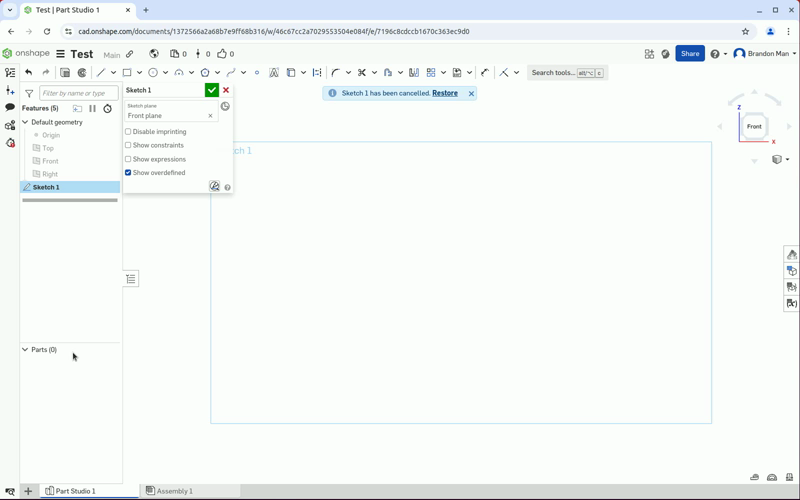
key(y)
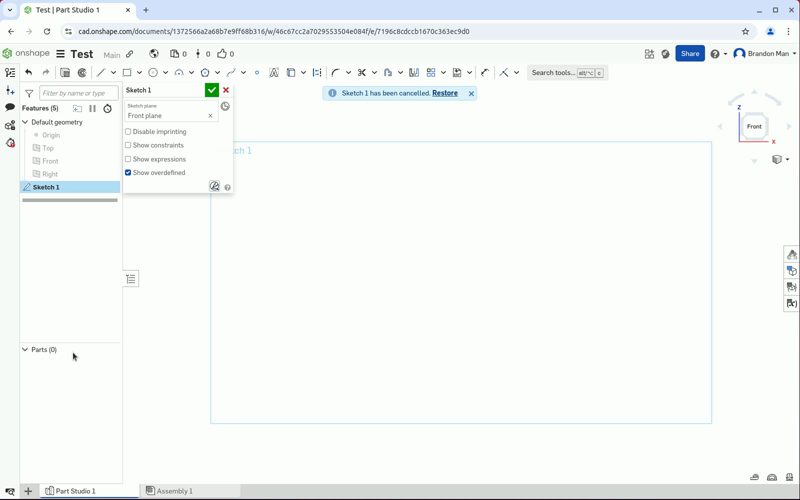
key(a)
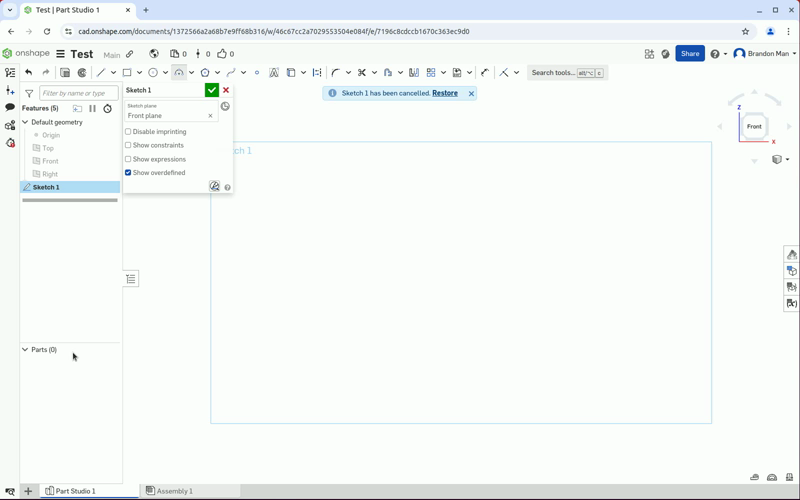
key_down(shift)
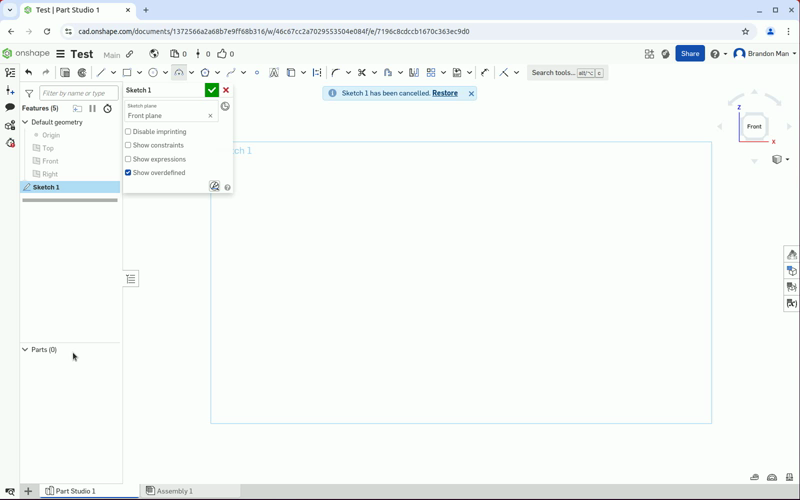
mouse_move(370, 329)
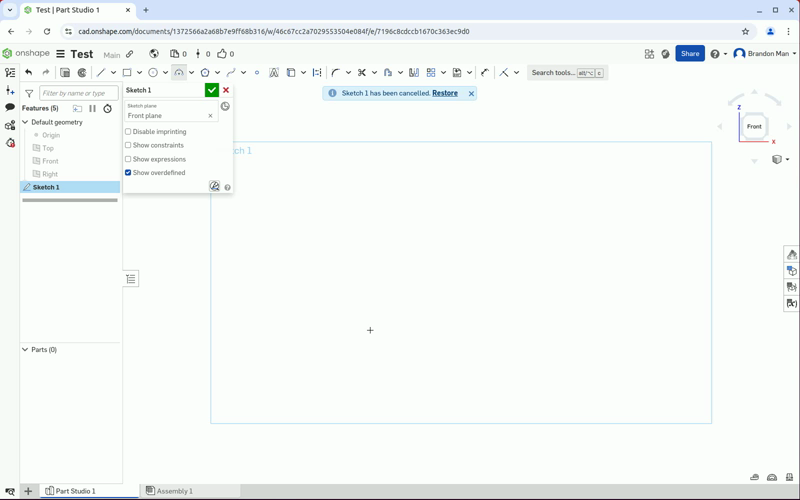
click(370, 329)
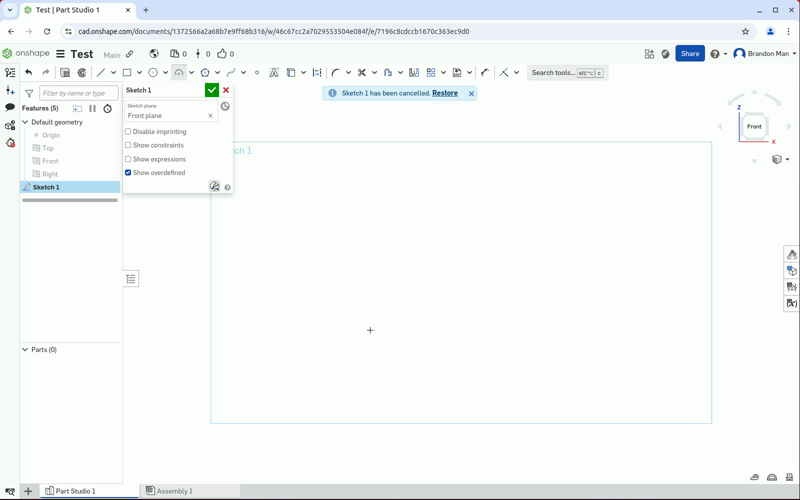
key_up(shift)
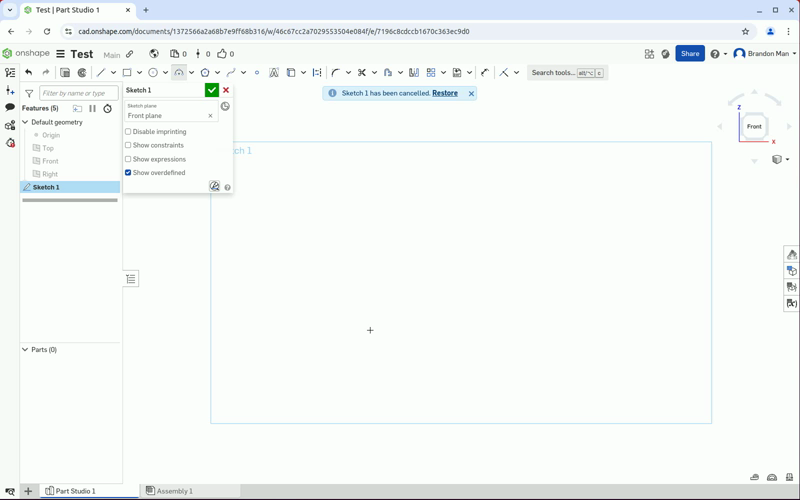
key_down(shift)
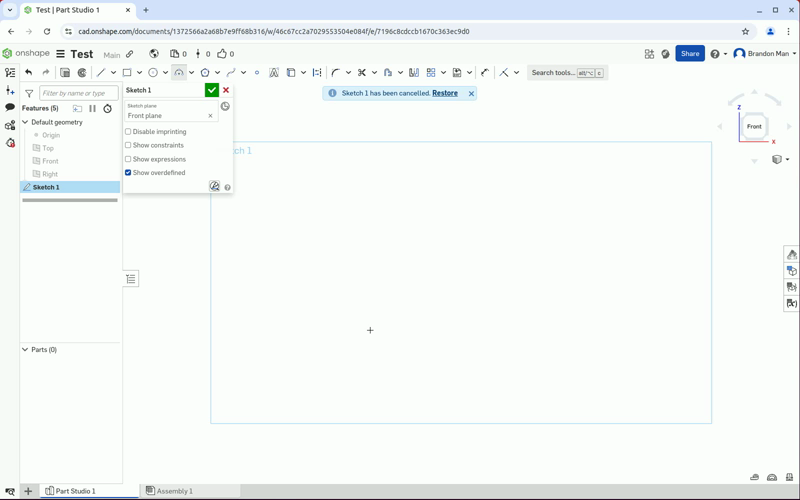
mouse_move(376, 335)
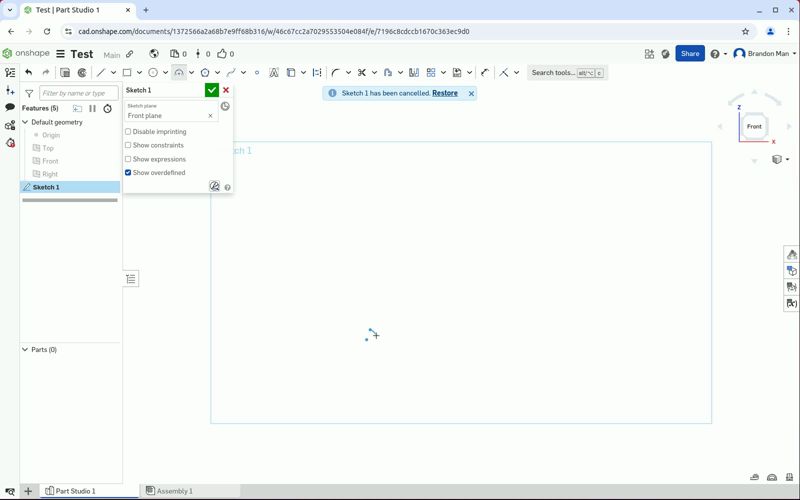
click(376, 335)
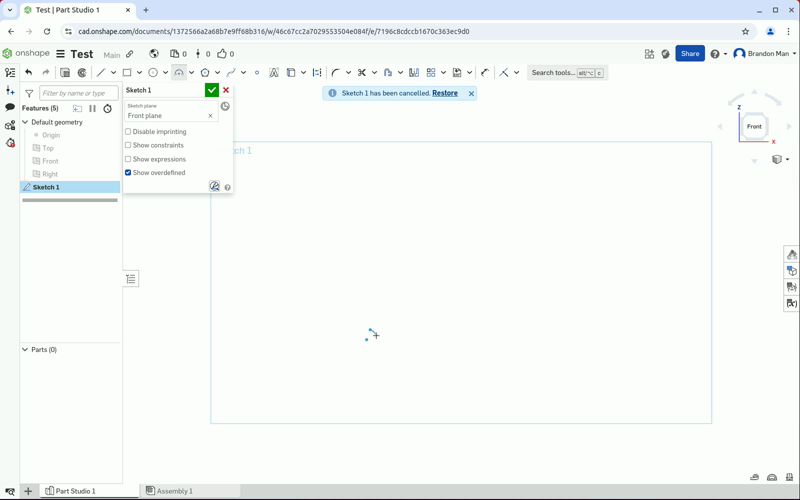
mouse_move(374, 331)
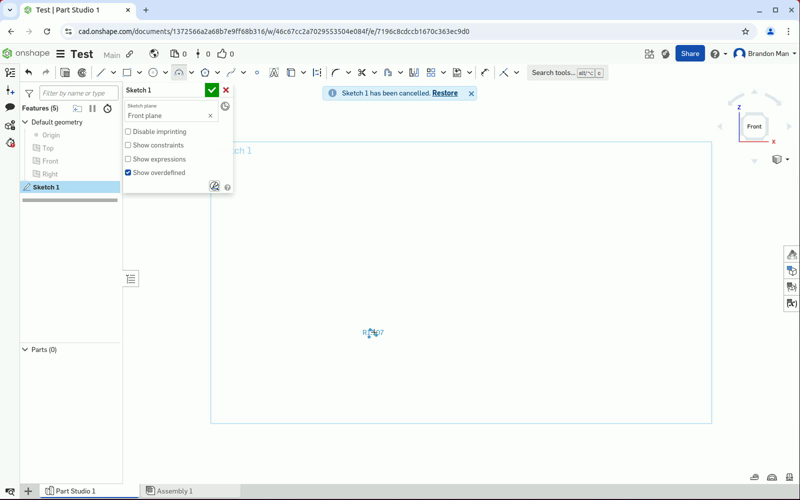
click(374, 331)
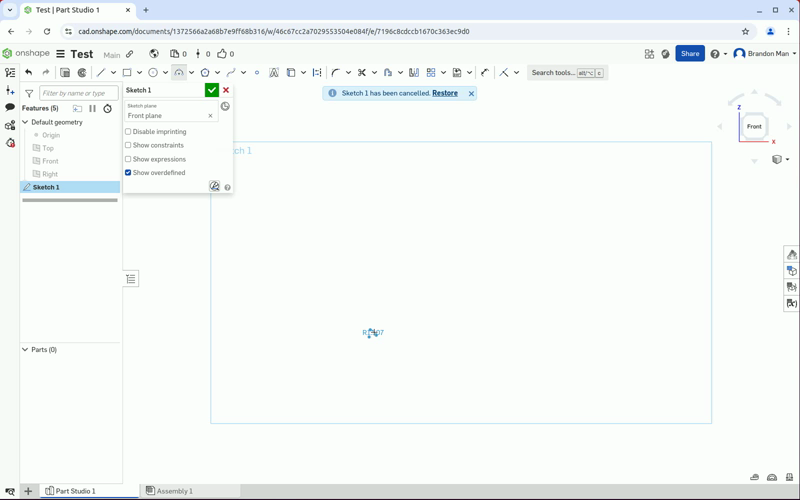
key_up(shift)
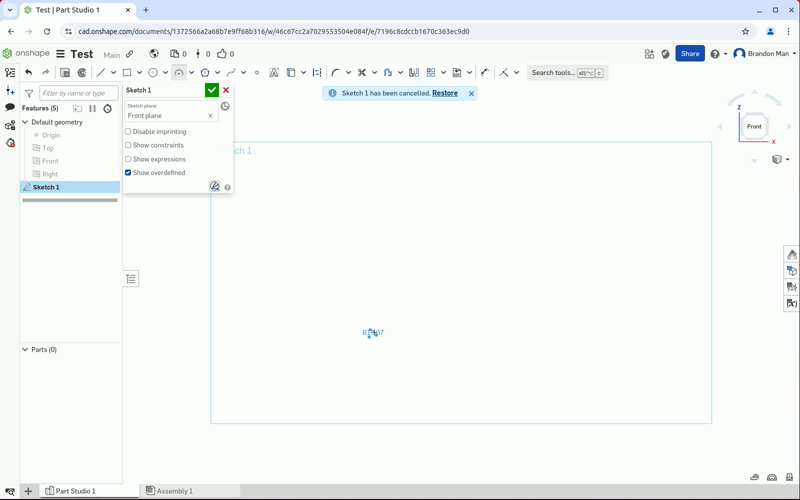
key(esc)
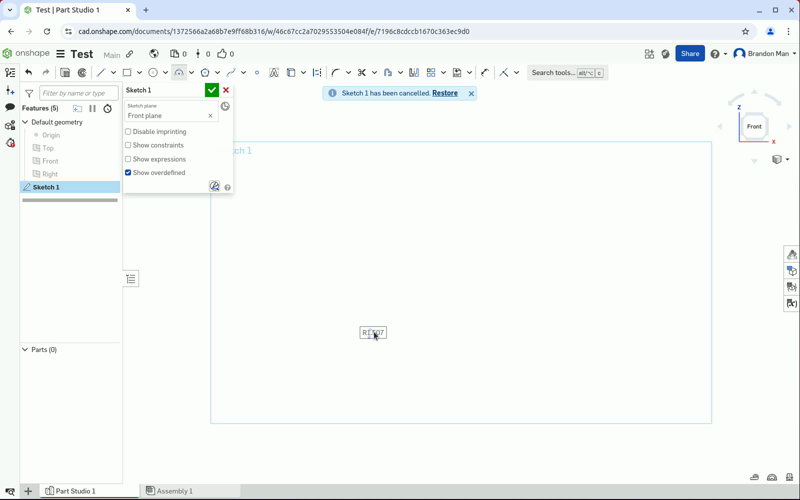
key(l)
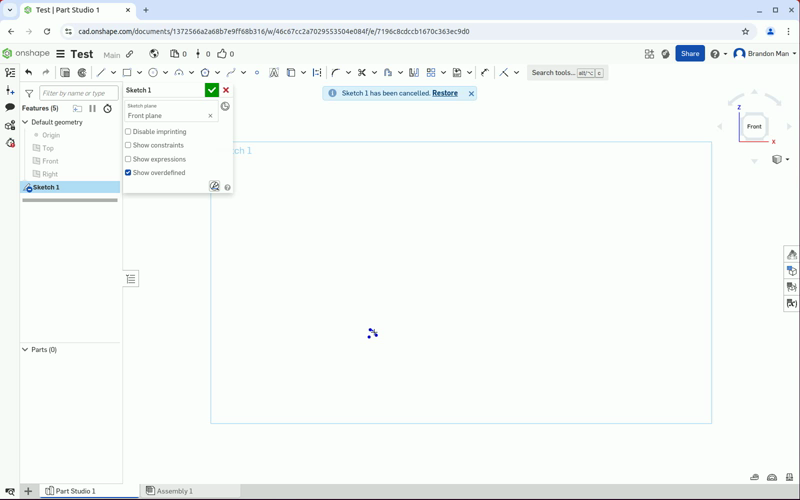
mouse_move(376, 335)
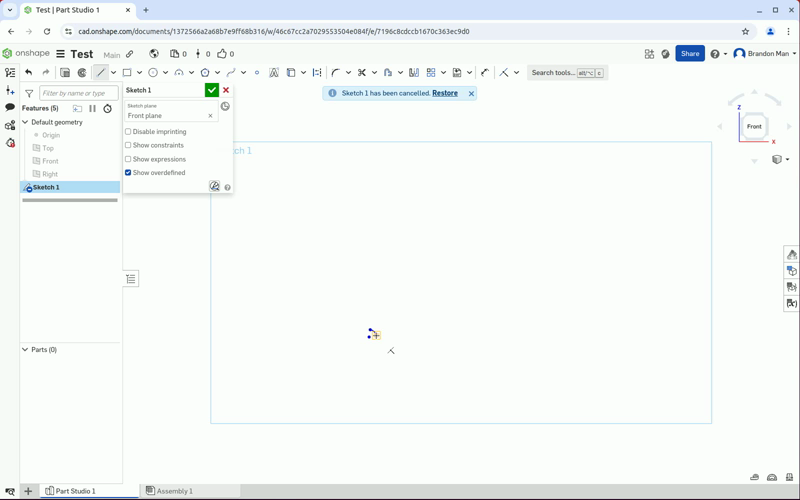
scroll(6)
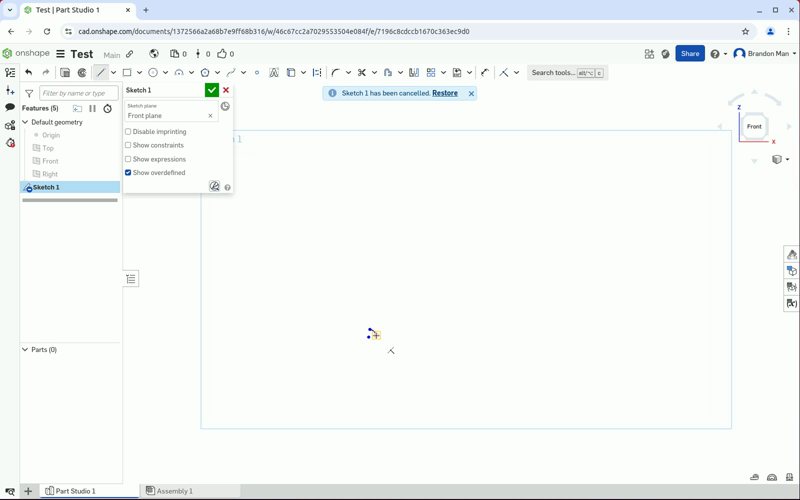
scroll(6)
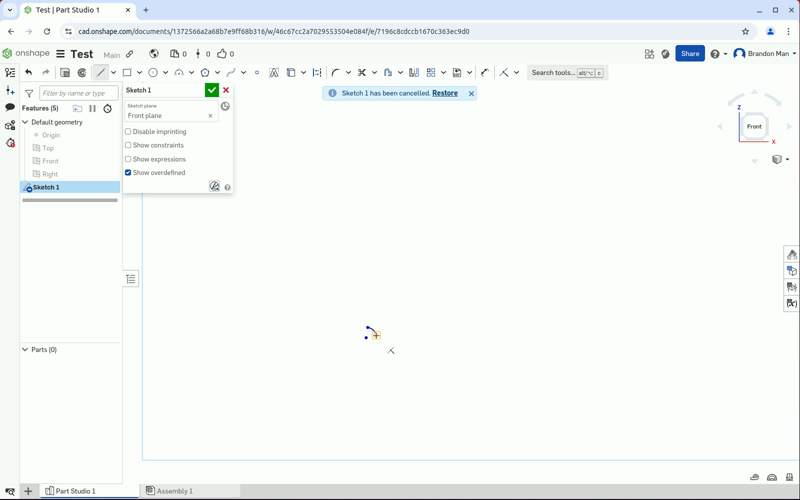
scroll(6)
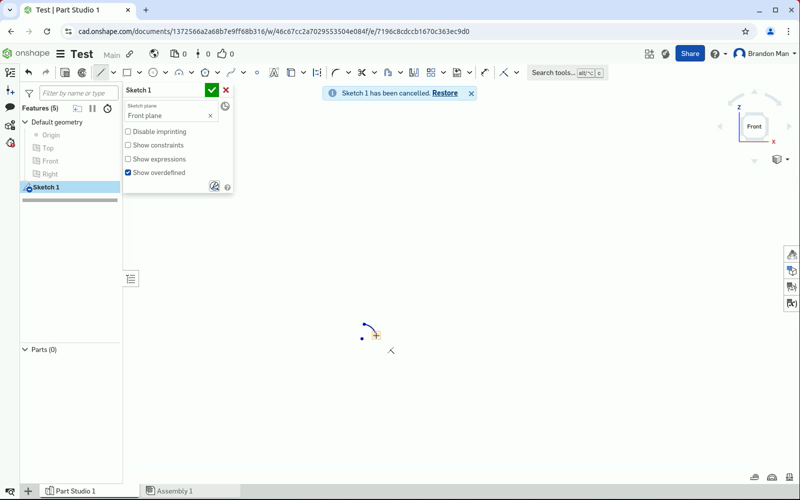
scroll(6)
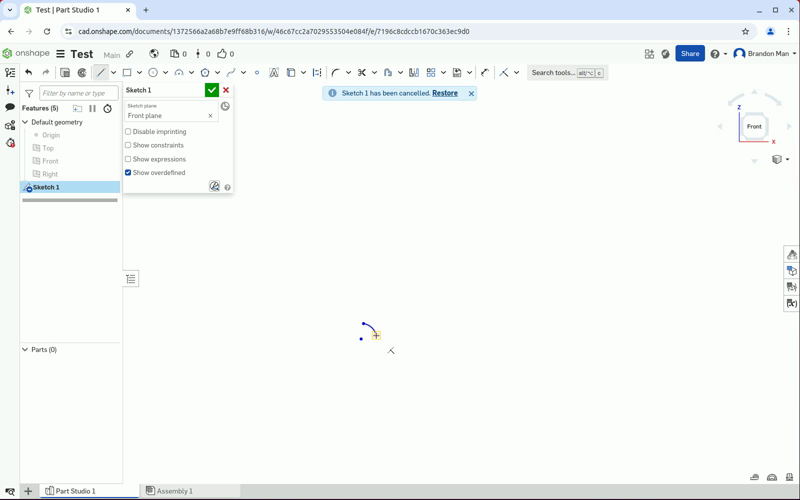
scroll(6)
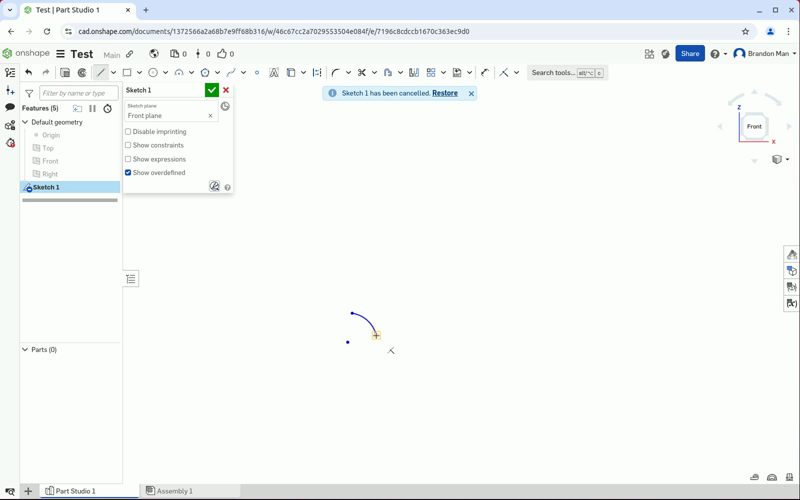
scroll(6)
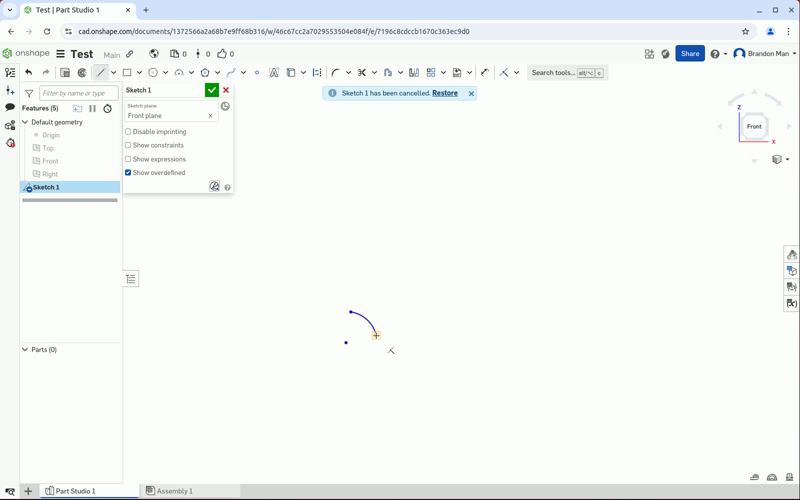
scroll(6)
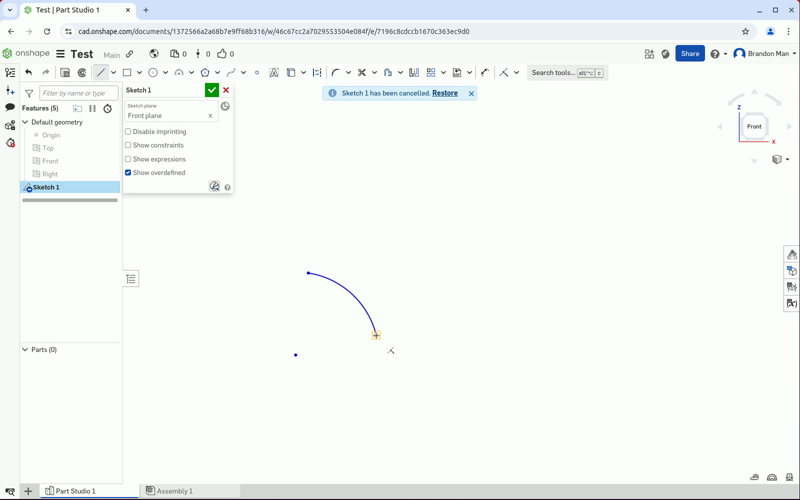
click(376, 335)
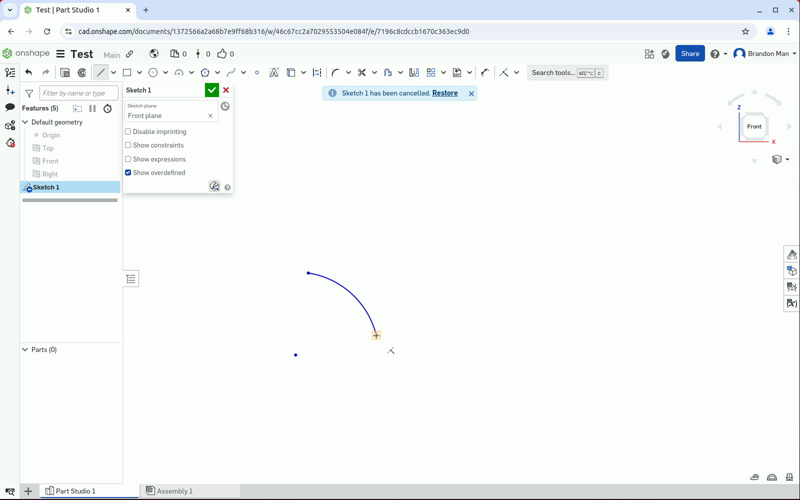
scroll(-6)
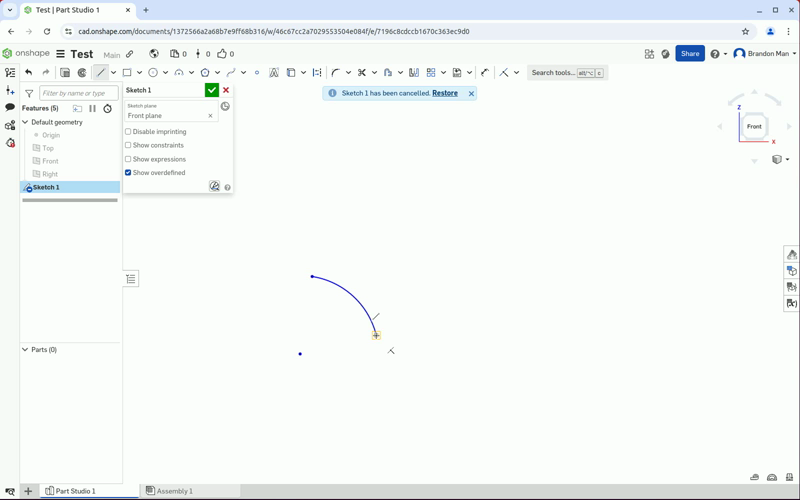
scroll(-6)
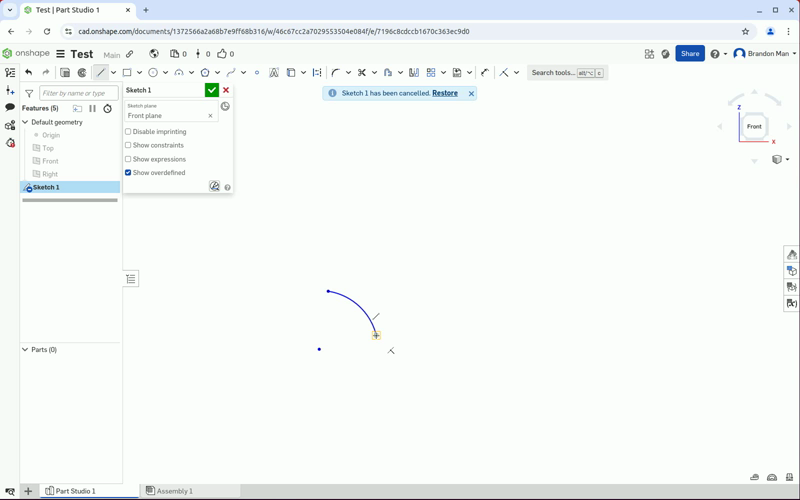
scroll(-6)
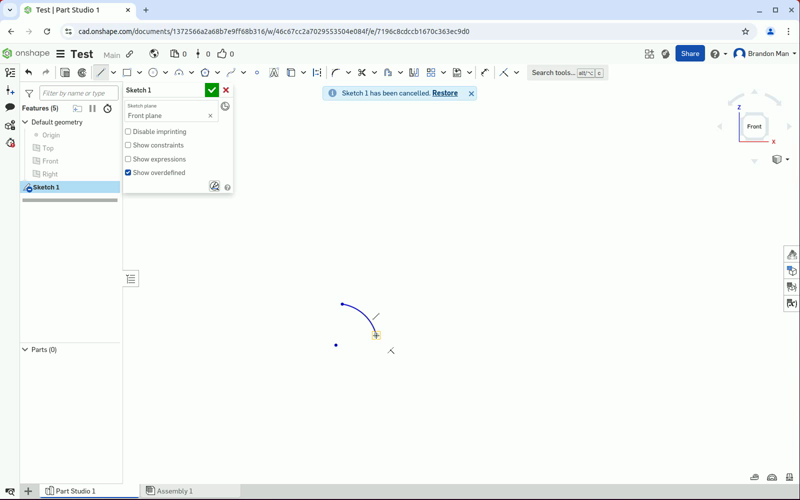
scroll(-6)
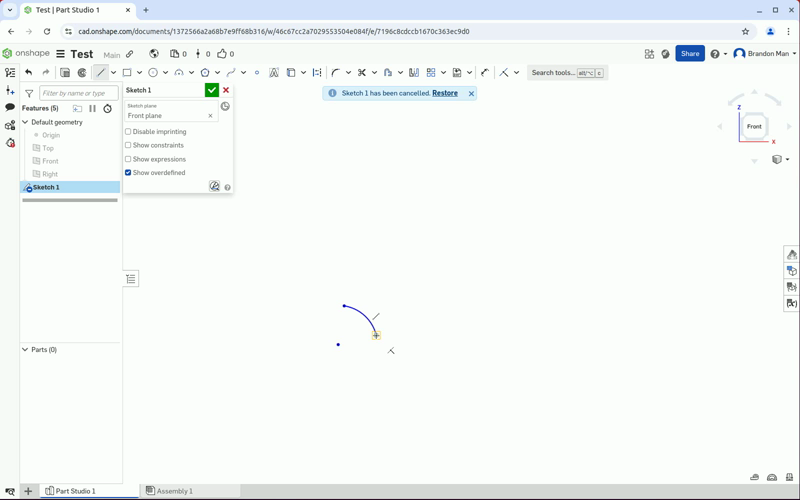
scroll(-6)
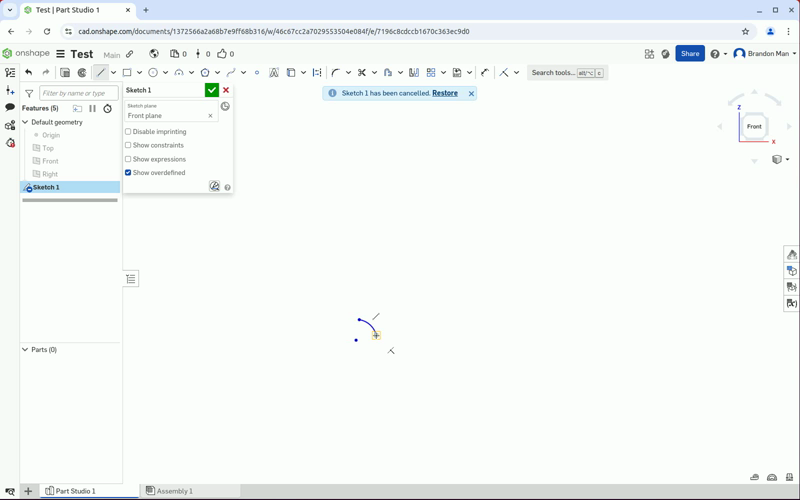
scroll(-6)
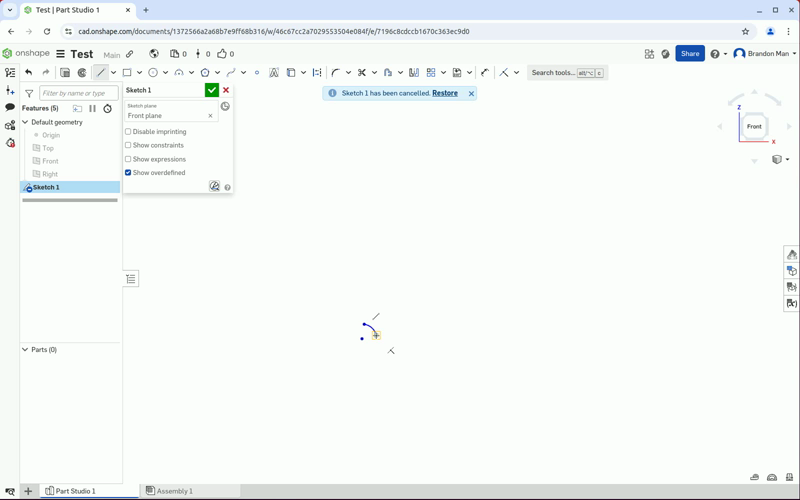
scroll(-6)
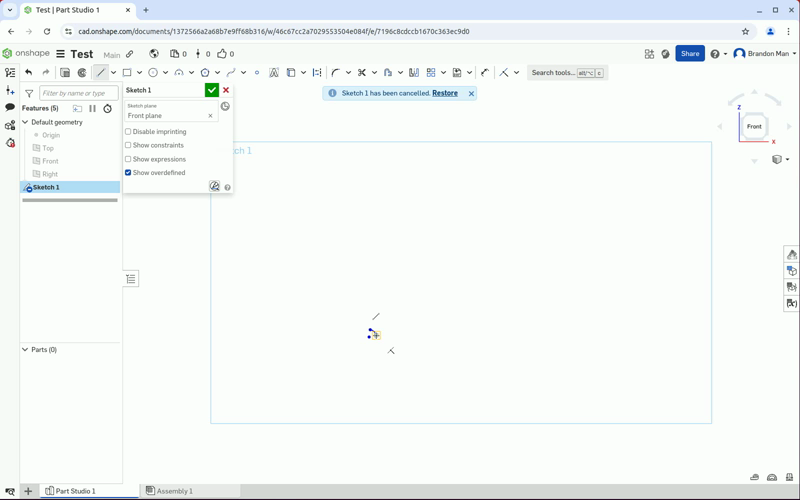
key_down(shift)
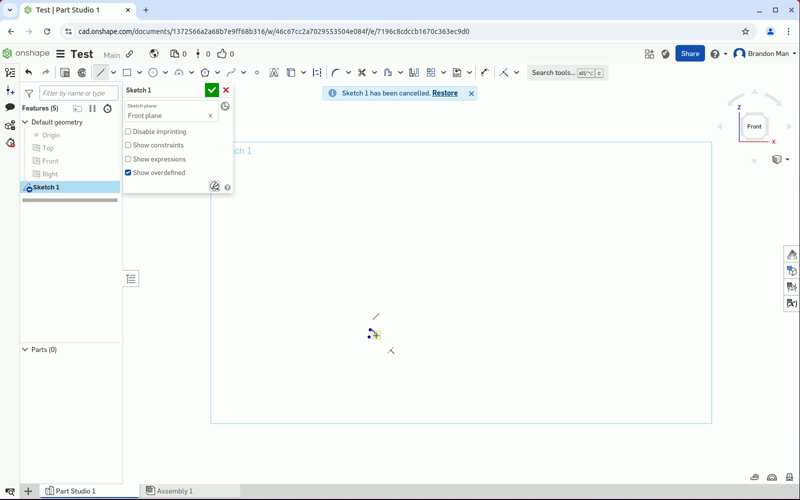
mouse_move(544, 335)
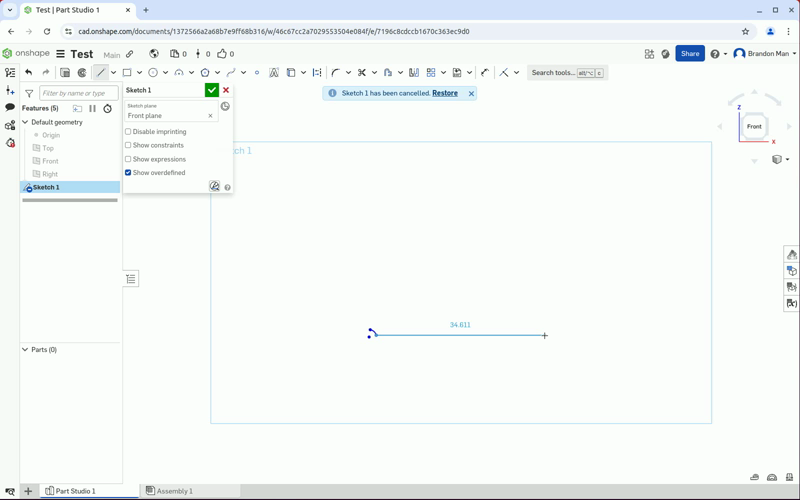
click(544, 335)
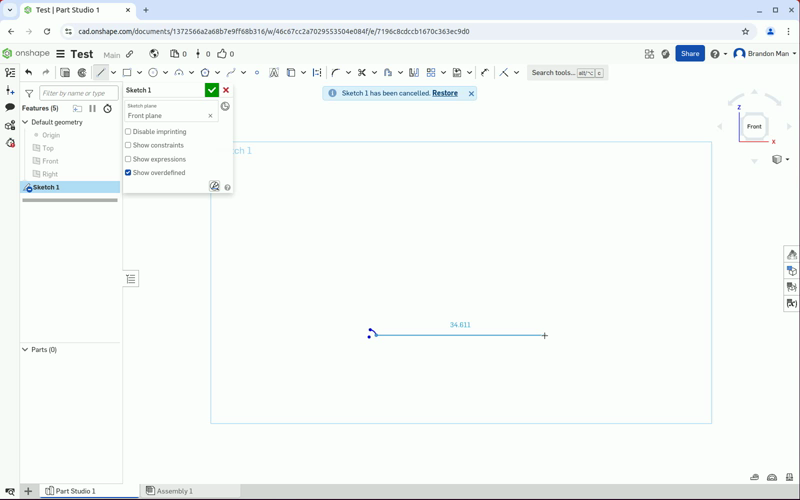
key_up(shift)
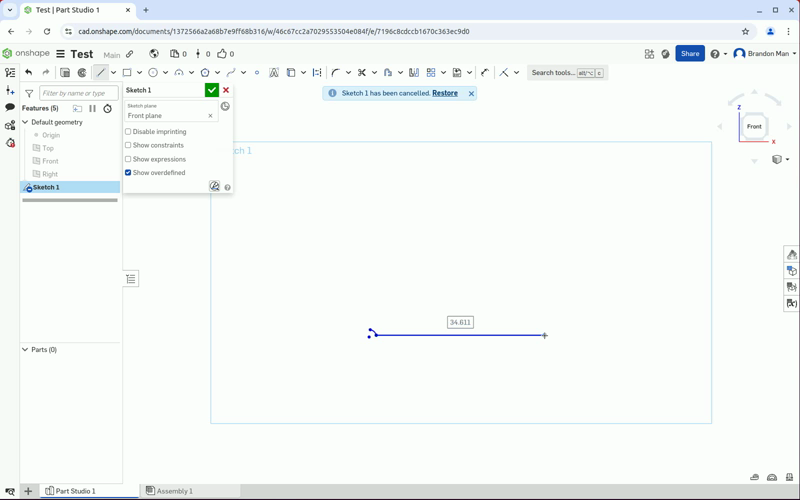
key(esc)
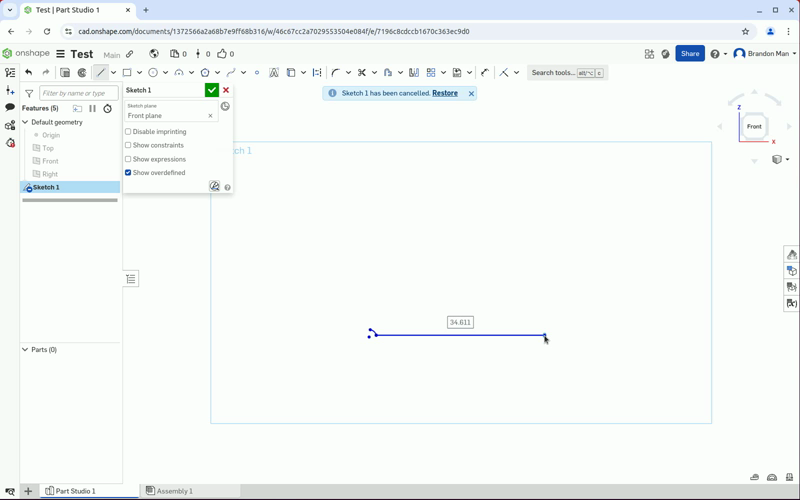
key(a)
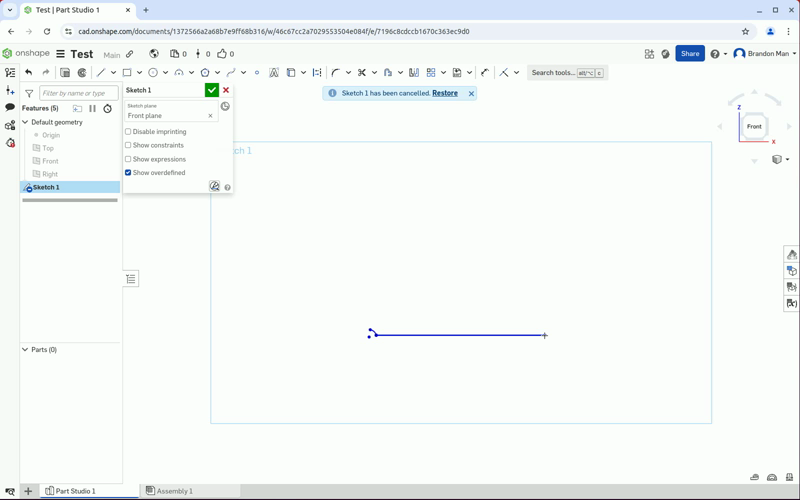
mouse_move(544, 335)
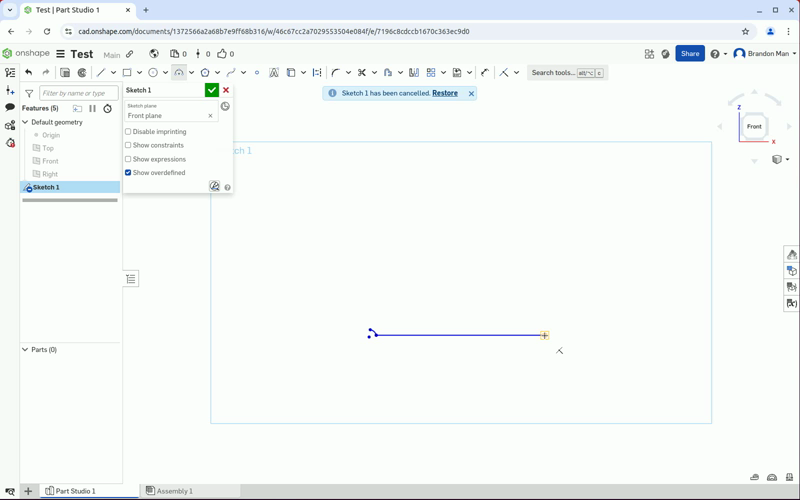
click(544, 335)
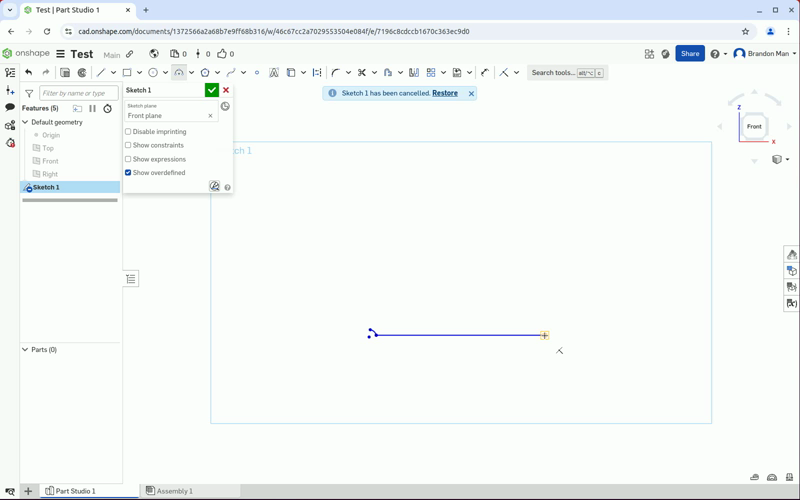
key_down(shift)
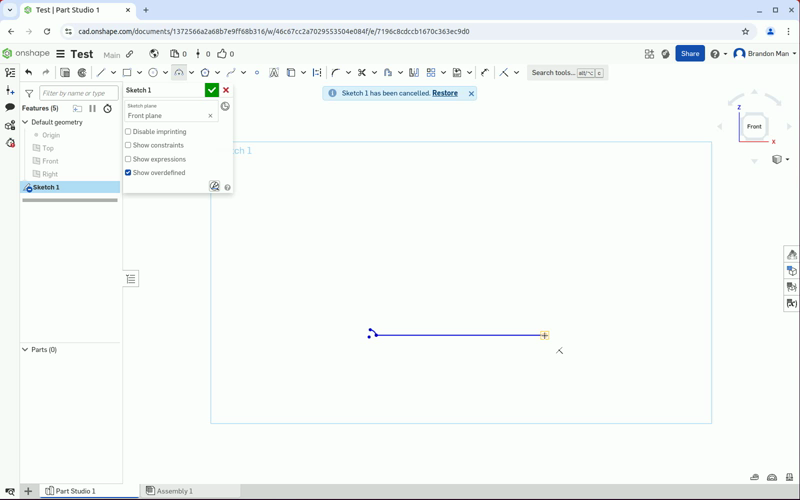
mouse_move(550, 329)
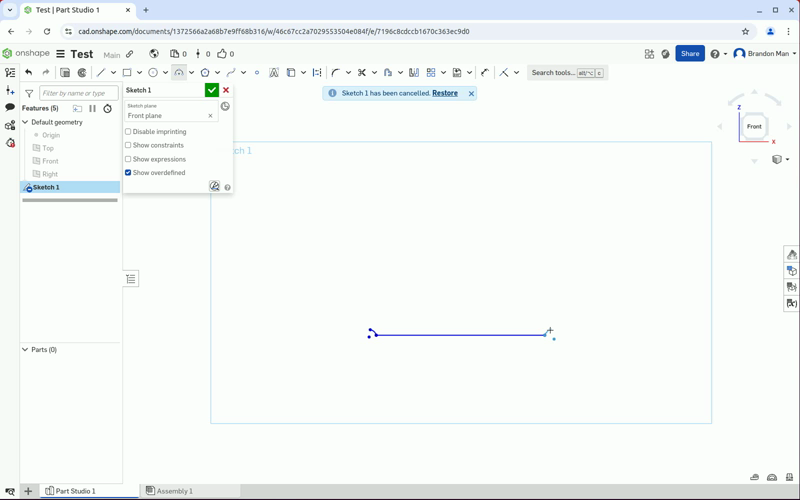
click(550, 329)
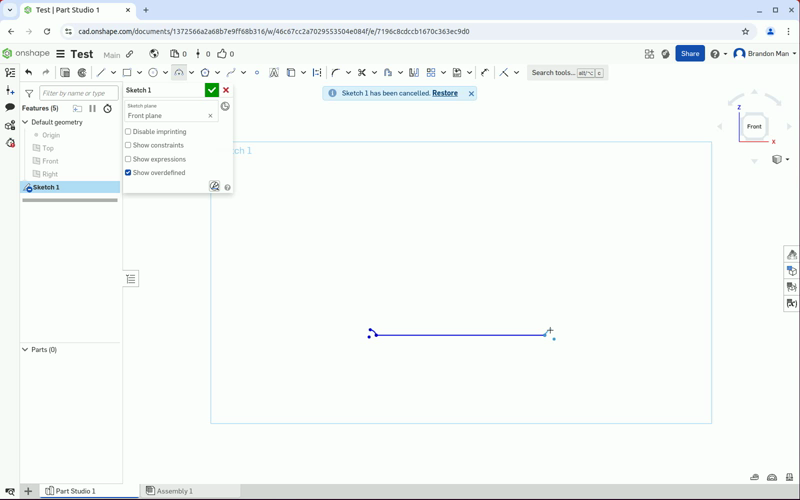
mouse_move(546, 331)
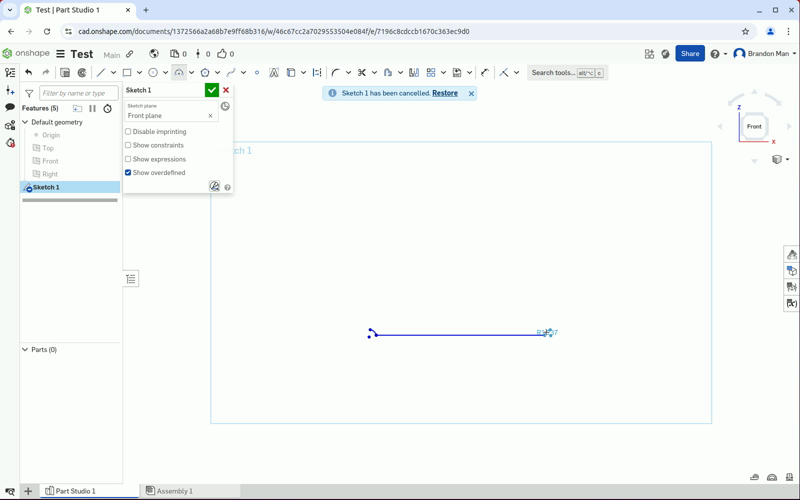
scroll(6)
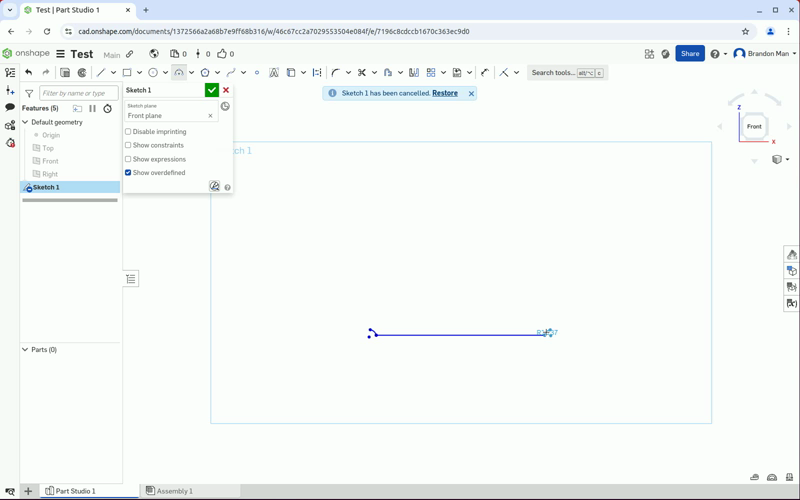
scroll(6)
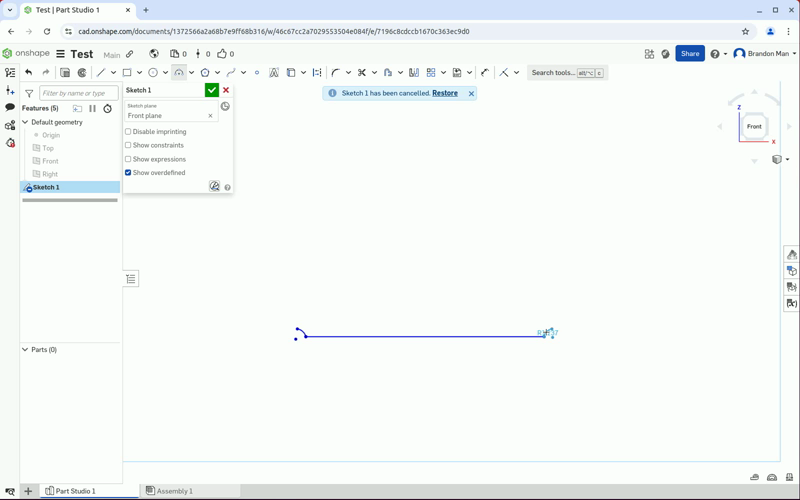
scroll(6)
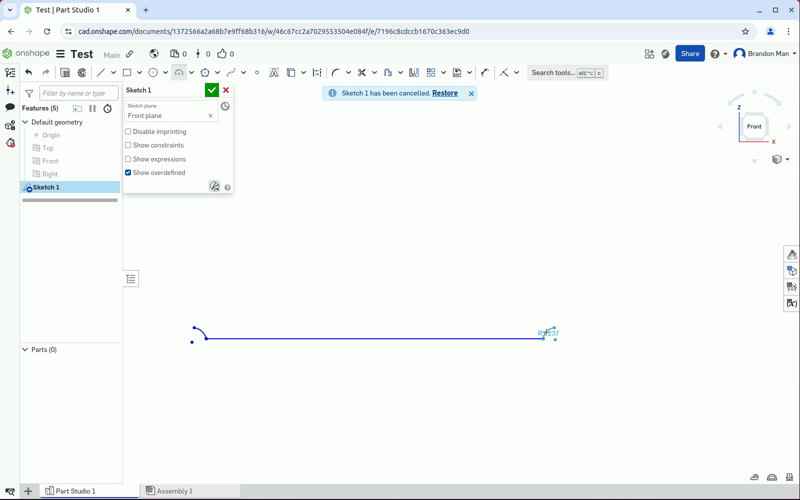
scroll(6)
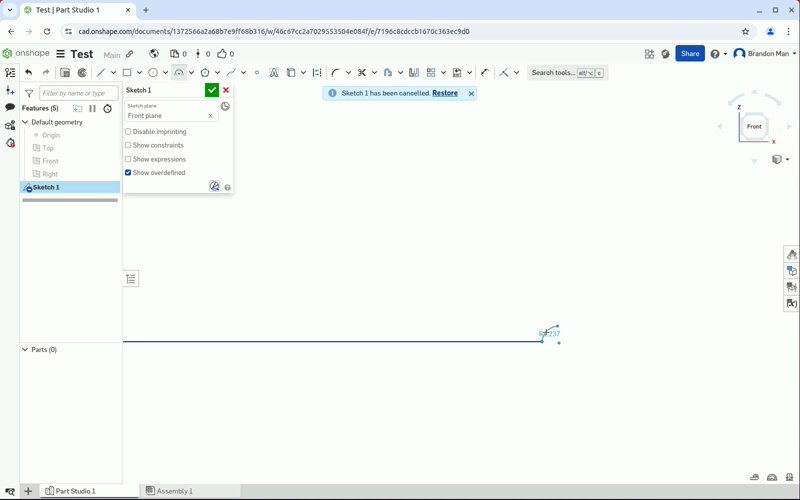
scroll(6)
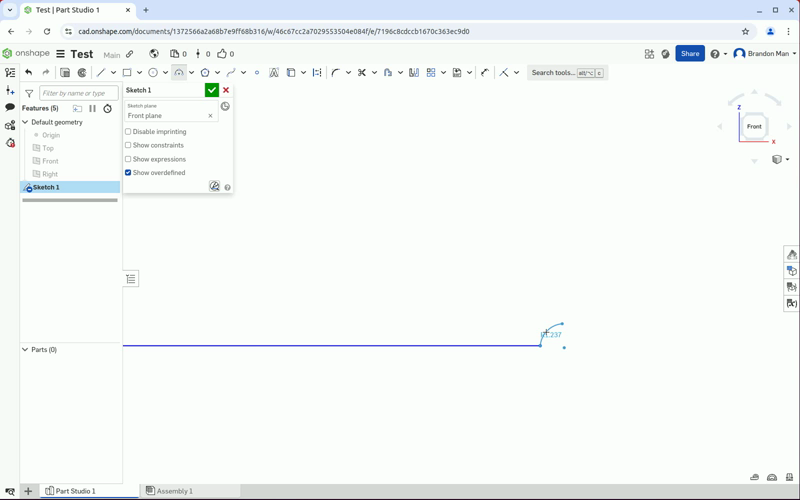
scroll(6)
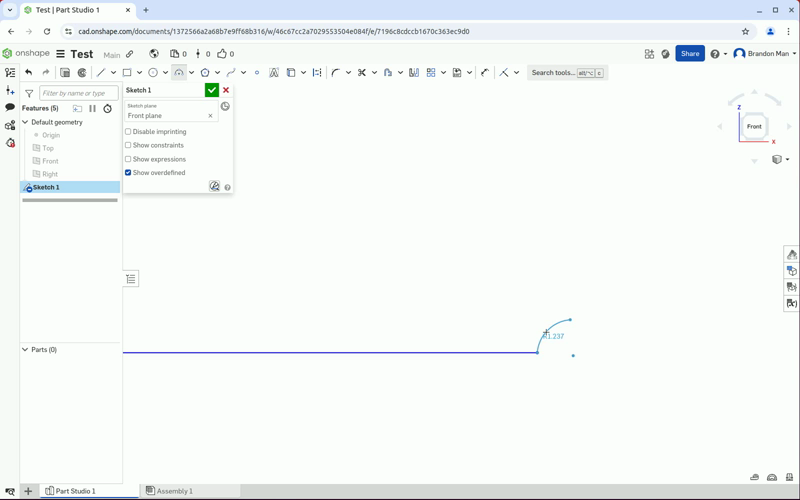
scroll(6)
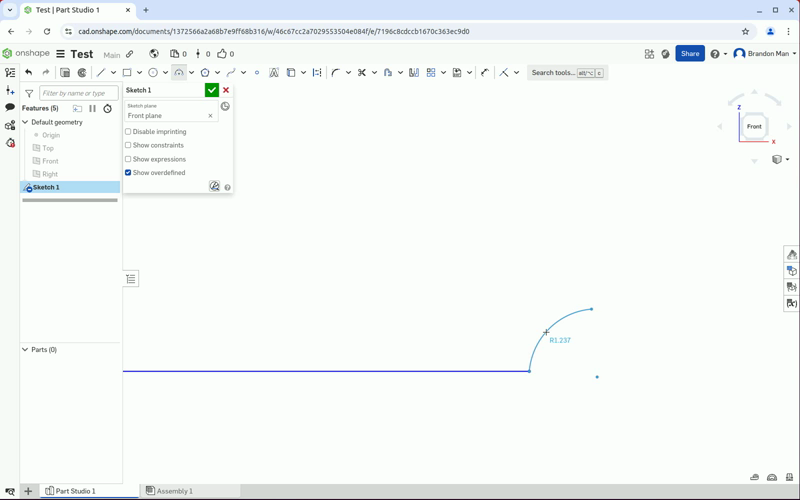
click(546, 331)
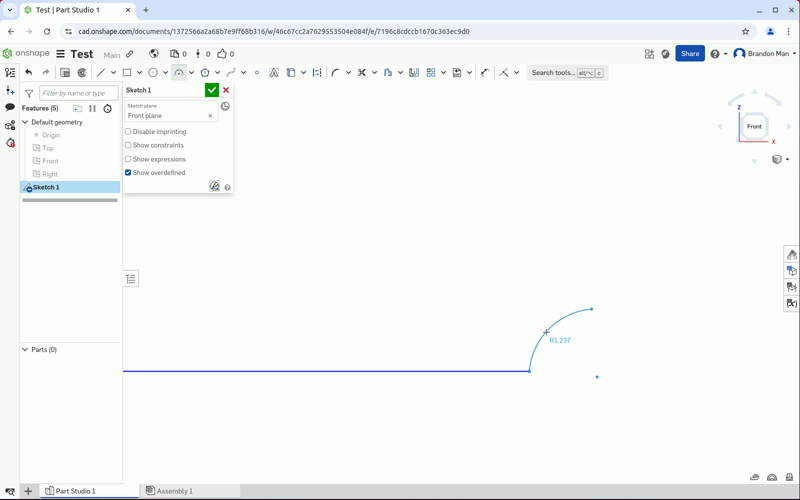
scroll(-6)
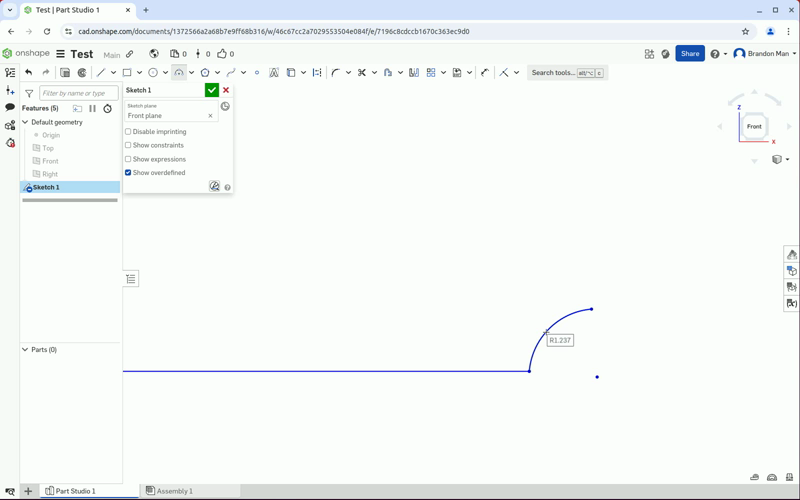
scroll(-6)
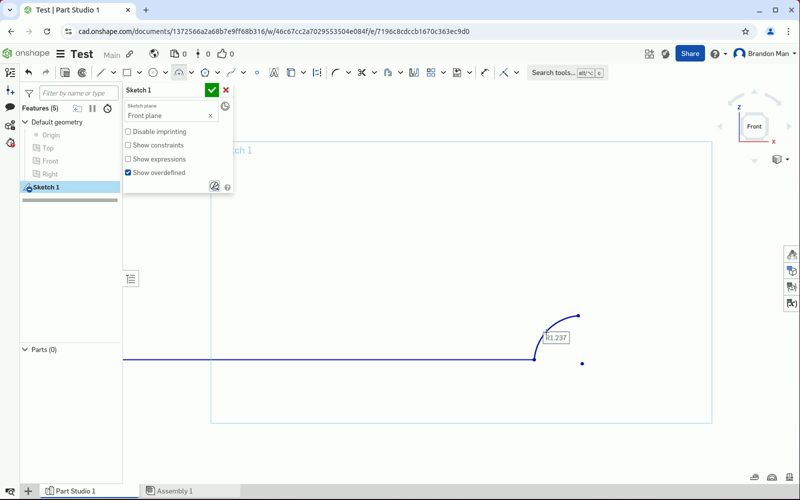
scroll(-6)
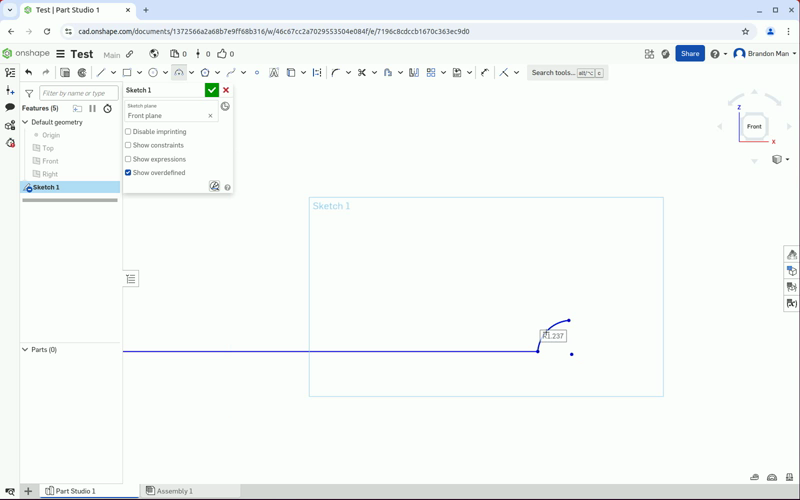
scroll(-6)
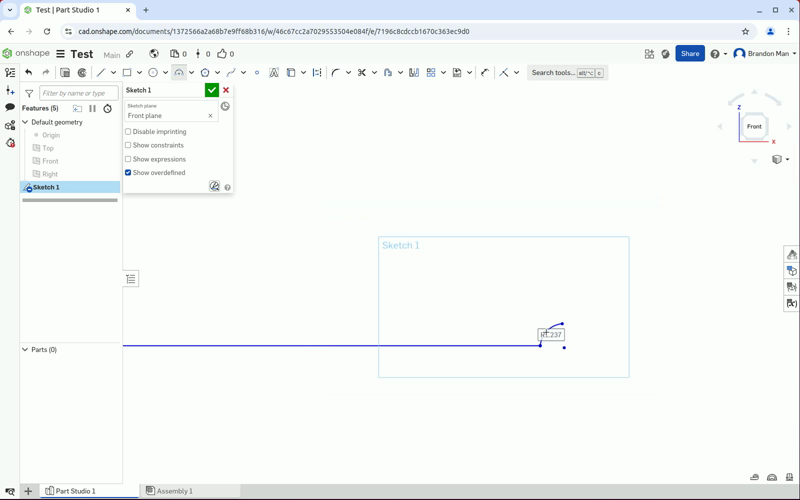
scroll(-6)
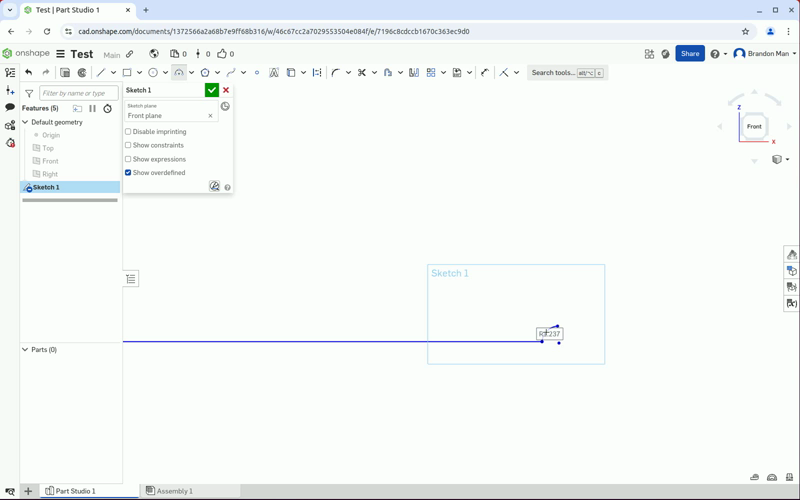
scroll(-6)
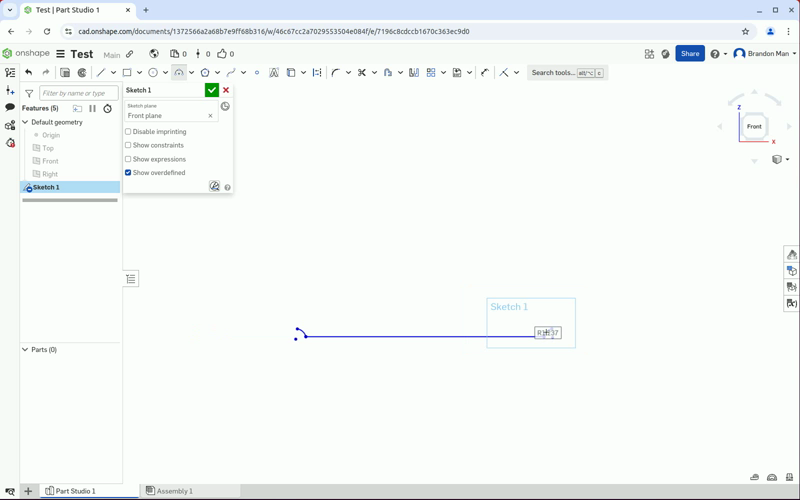
scroll(-6)
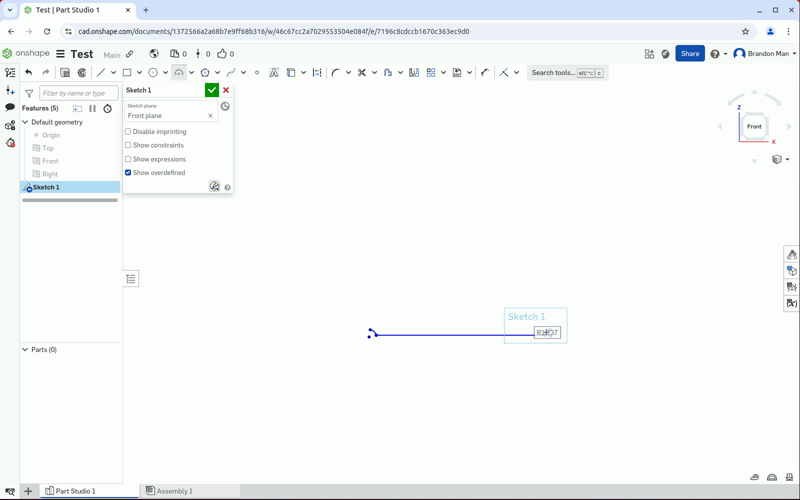
key_up(shift)
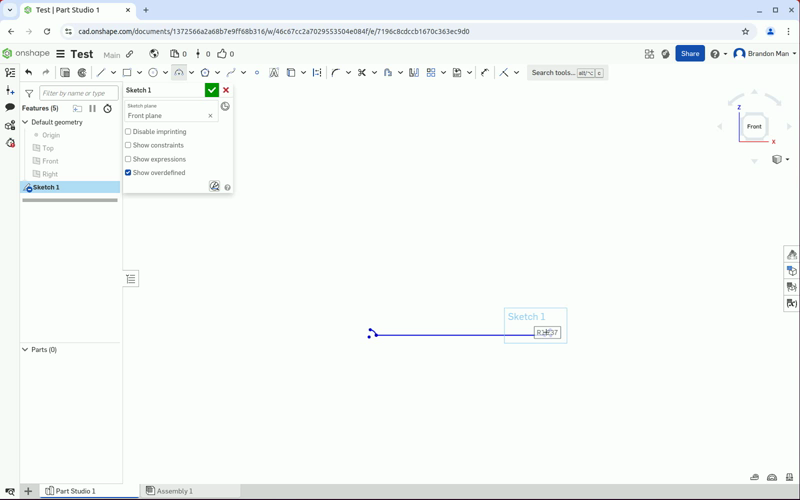
key(esc)
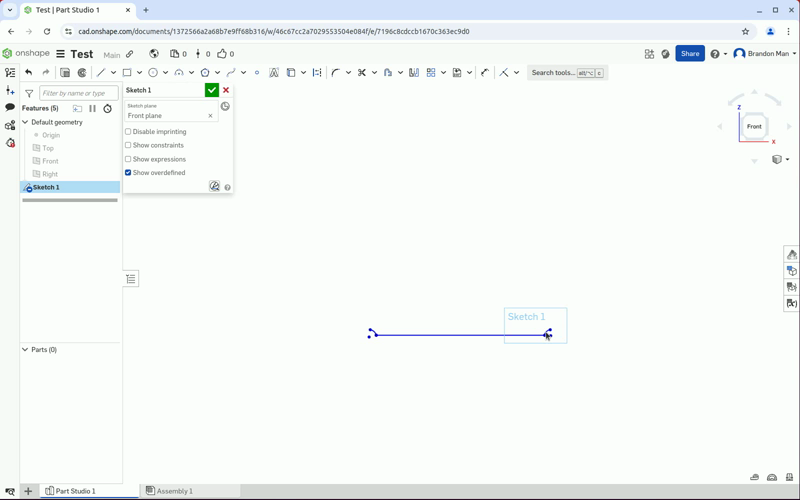
key(l)
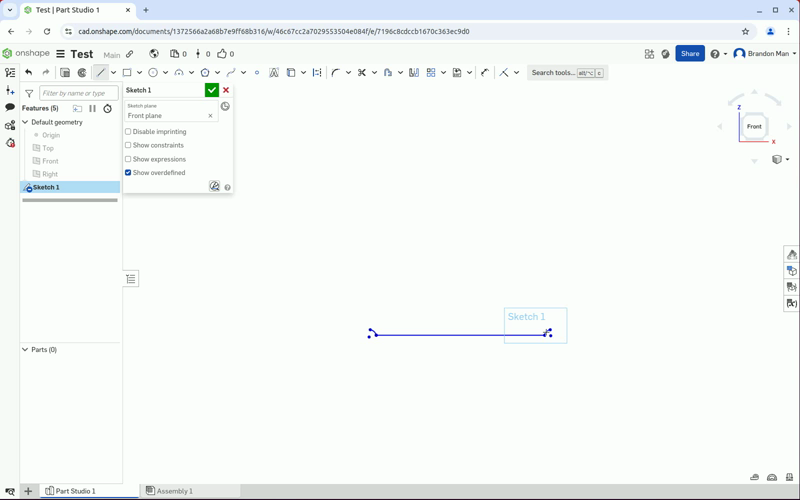
mouse_move(550, 329)
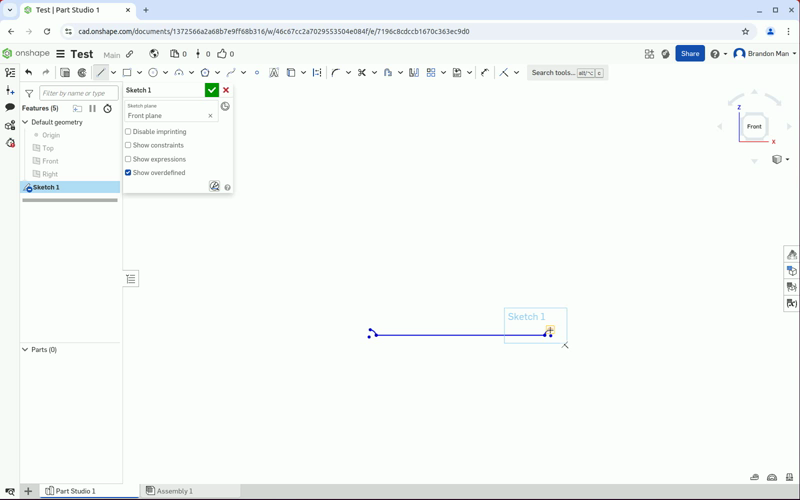
scroll(6)
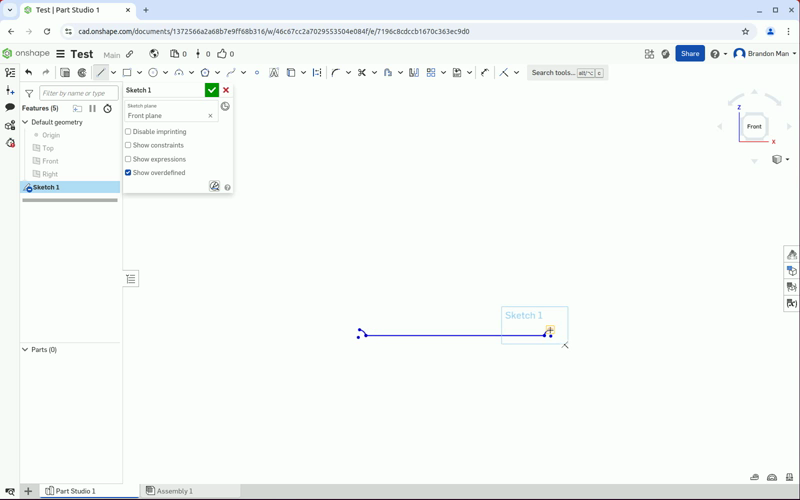
scroll(6)
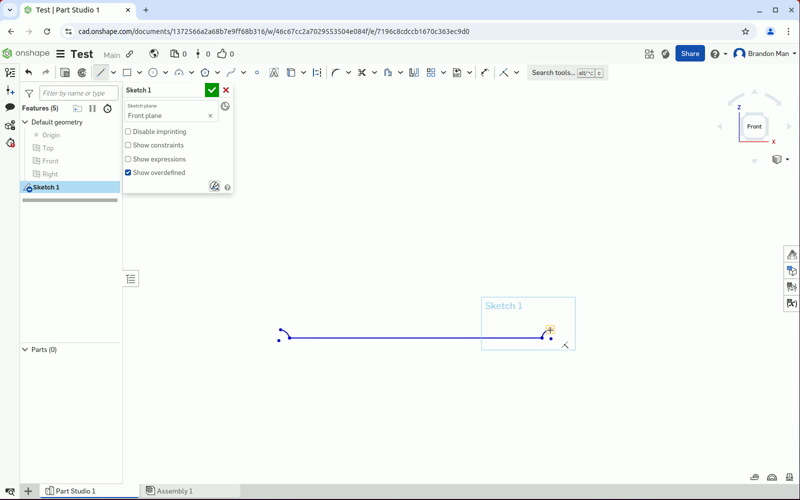
scroll(6)
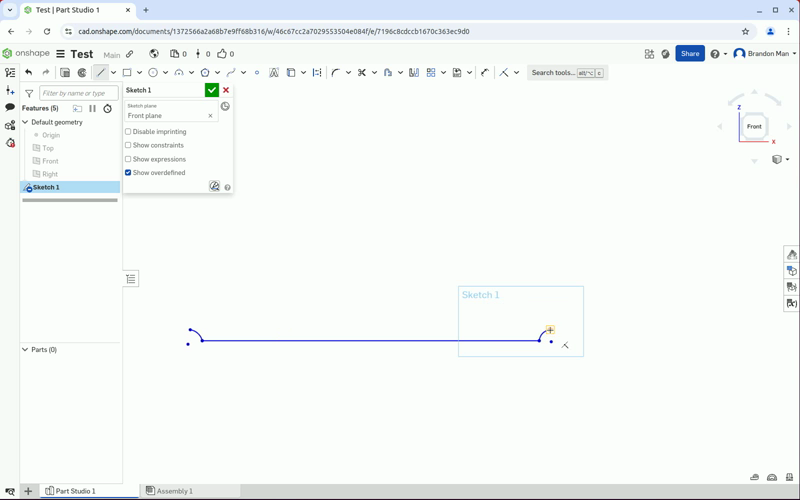
scroll(6)
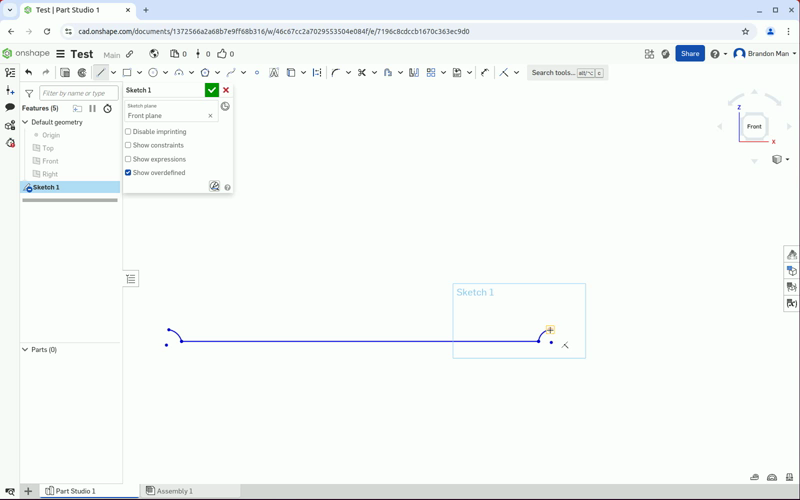
scroll(6)
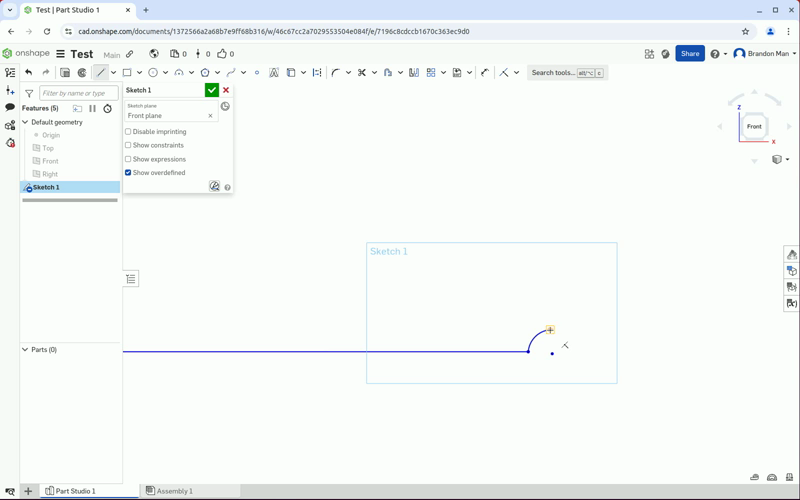
scroll(6)
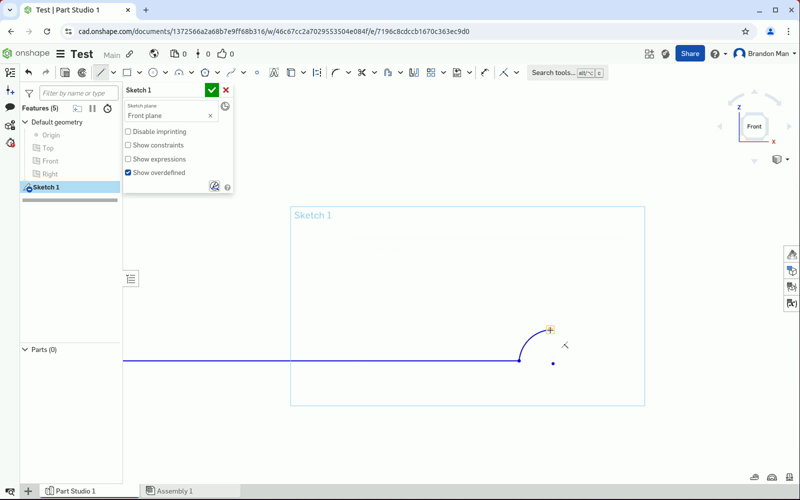
scroll(6)
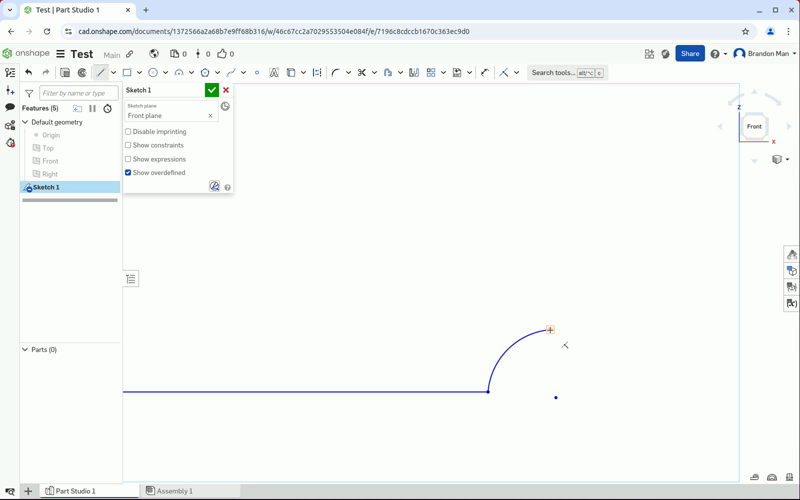
click(550, 329)
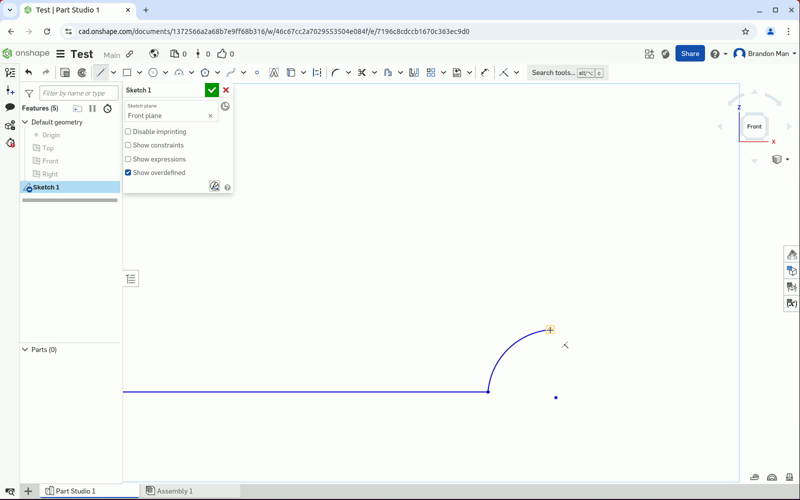
scroll(-6)
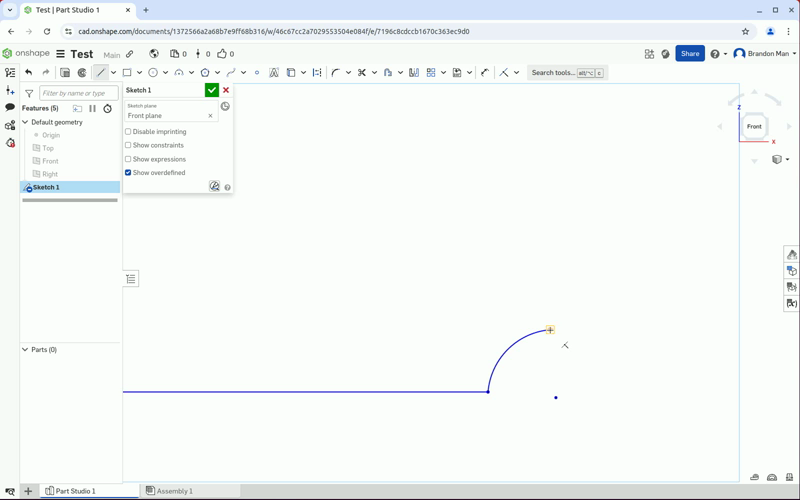
scroll(-6)
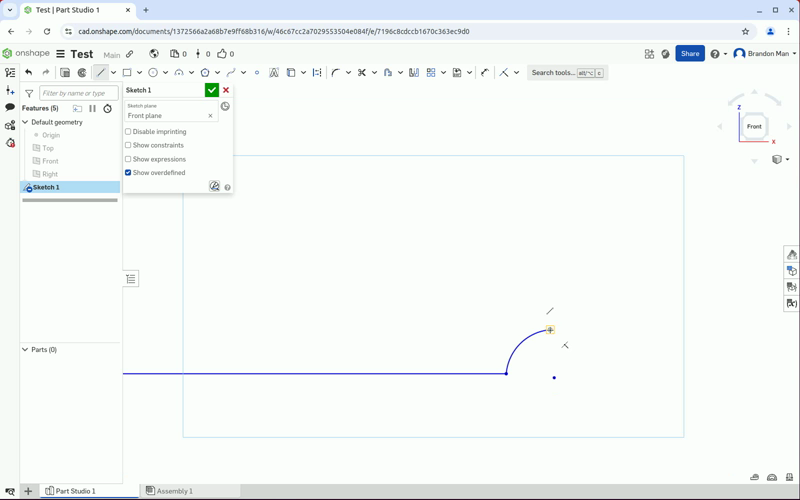
scroll(-6)
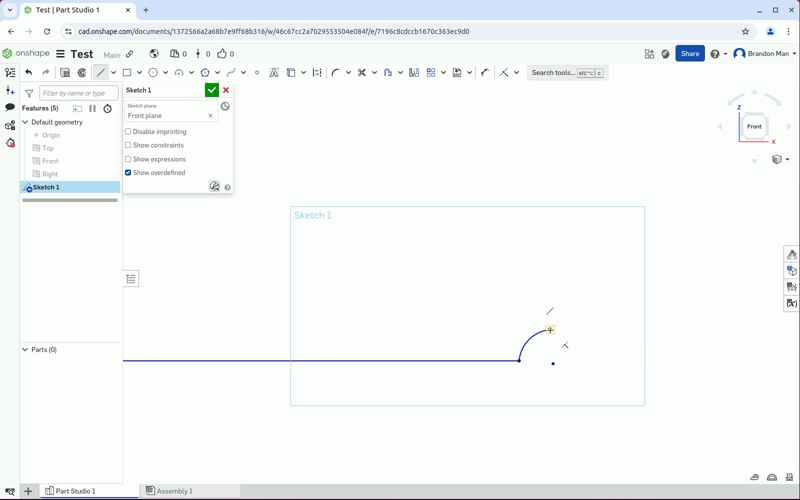
scroll(-6)
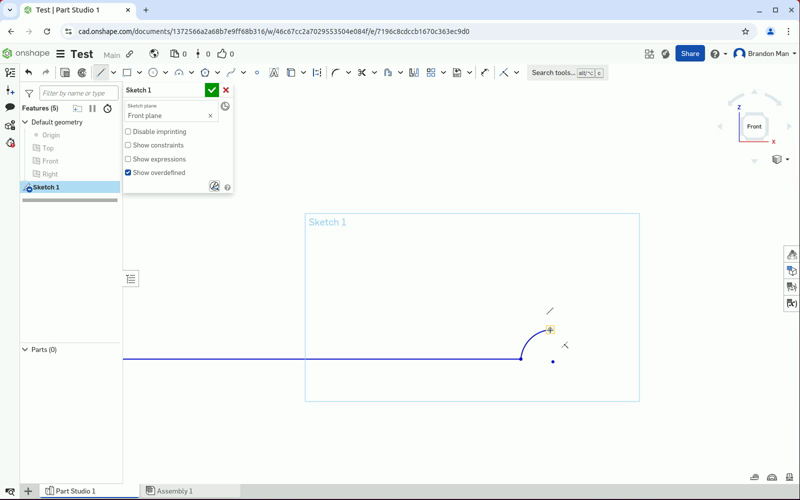
scroll(-6)
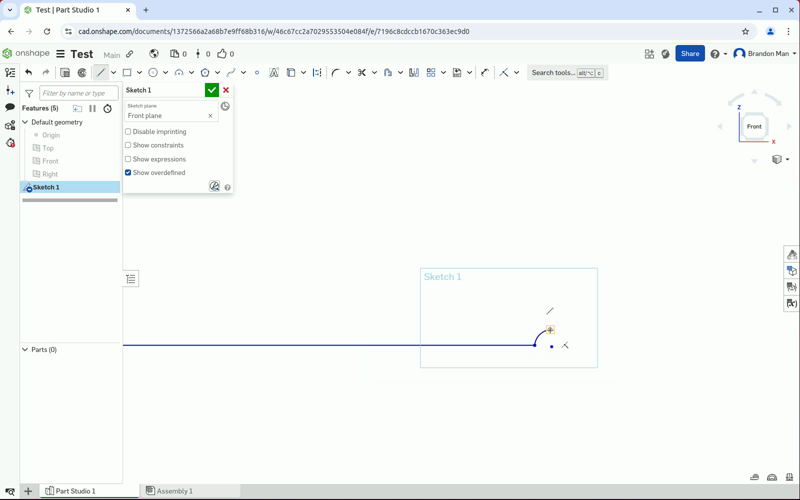
scroll(-6)
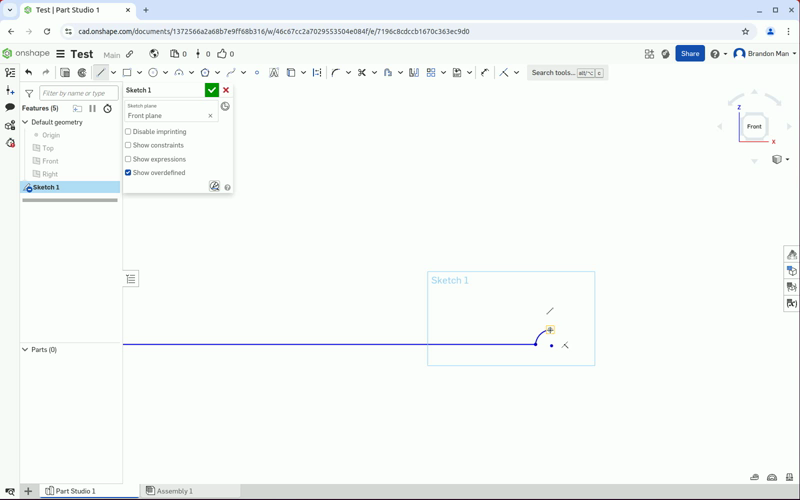
scroll(-6)
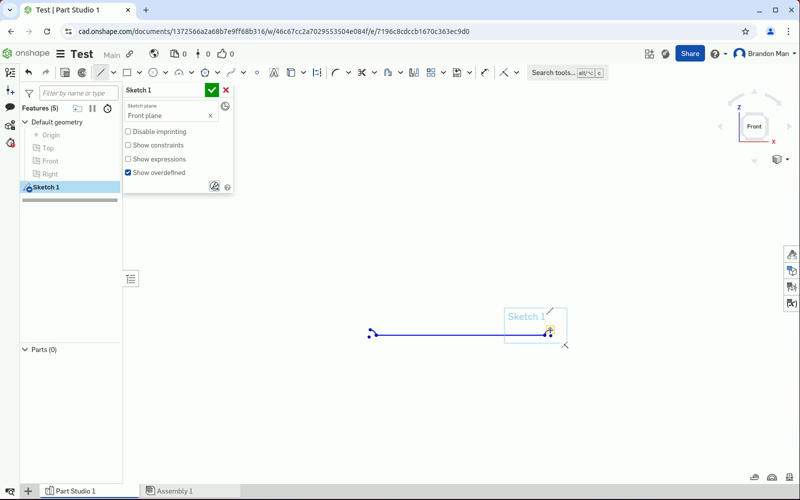
key_down(shift)
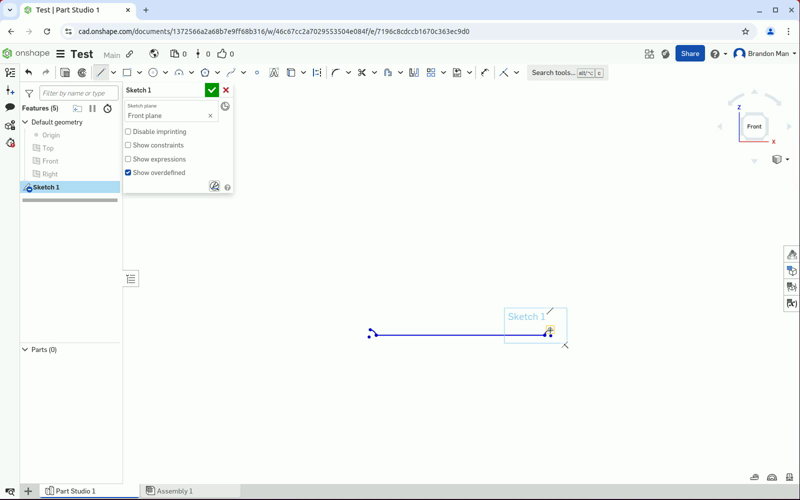
mouse_move(550, 235)
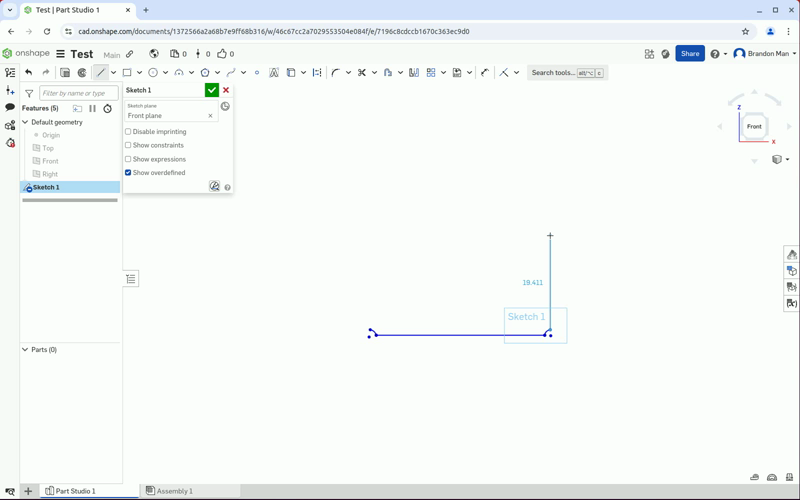
click(550, 235)
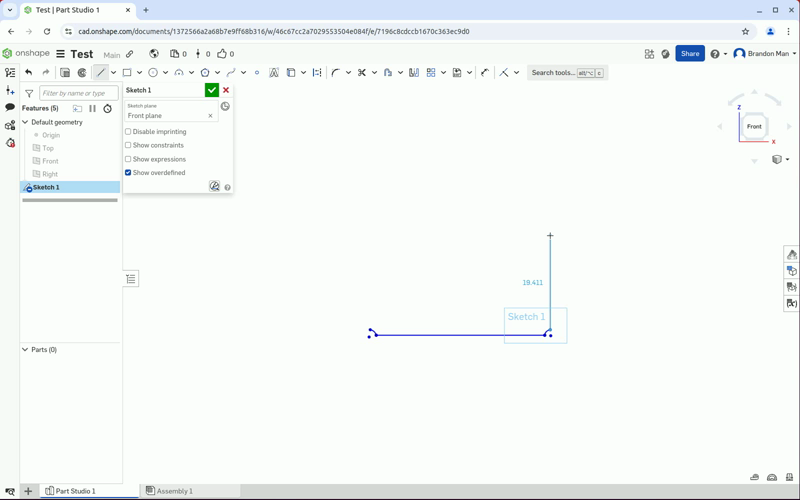
key_up(shift)
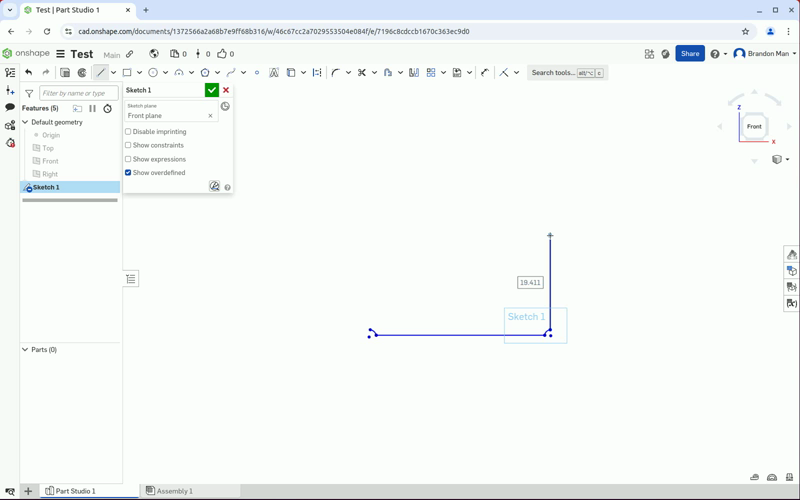
key(esc)
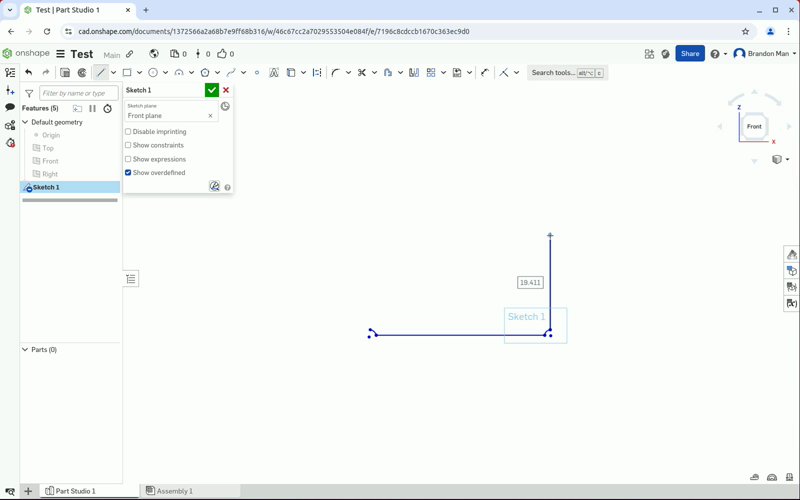
key(a)
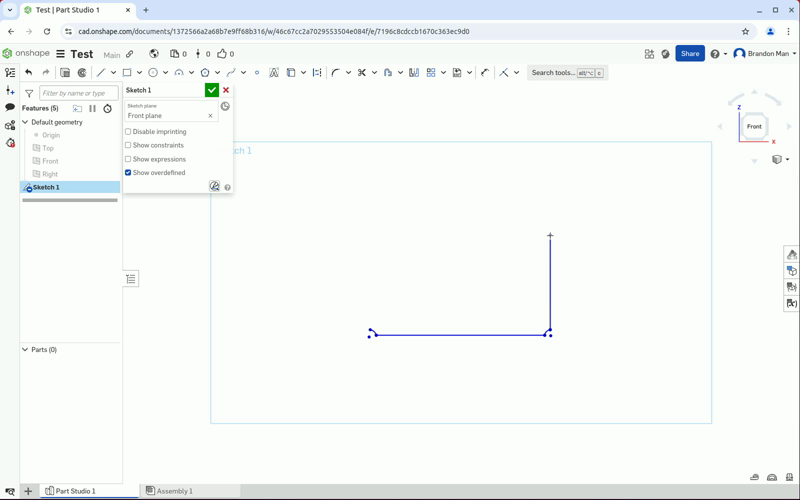
mouse_move(550, 235)
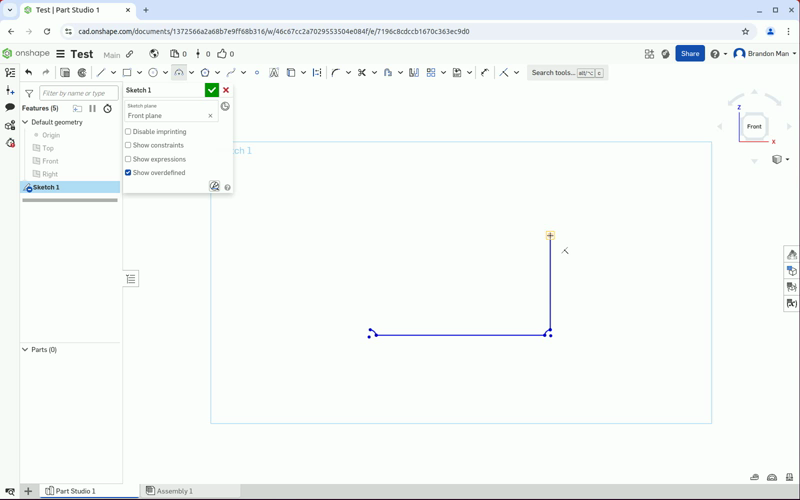
click(550, 235)
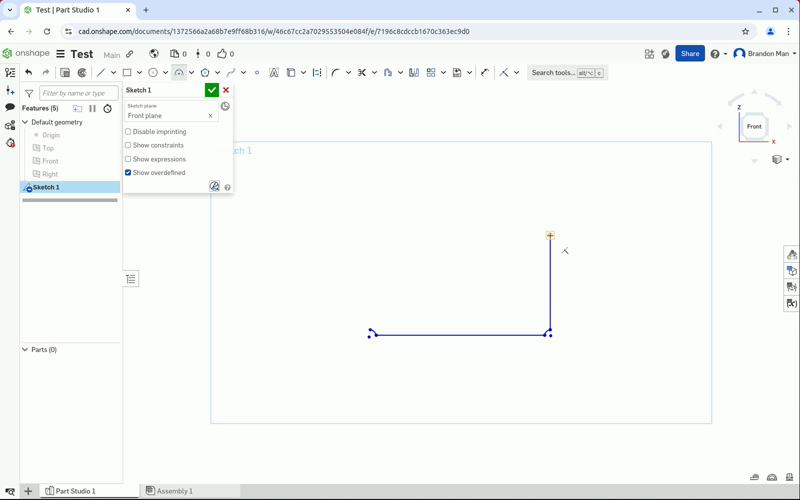
key_down(shift)
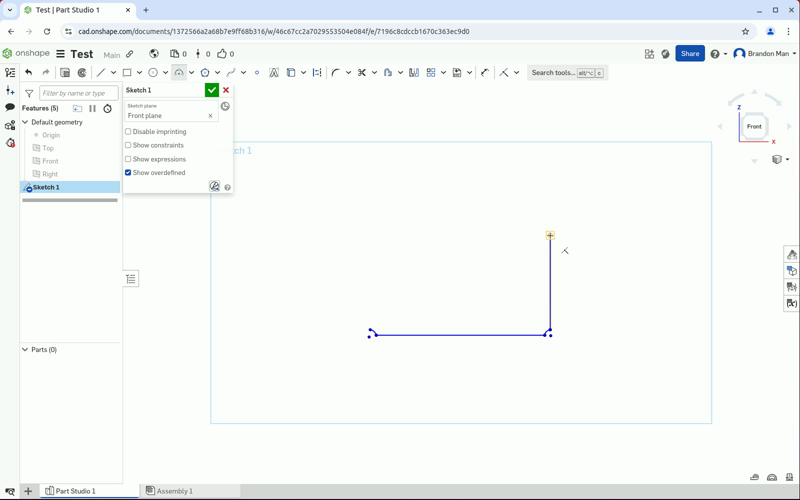
mouse_move(544, 229)
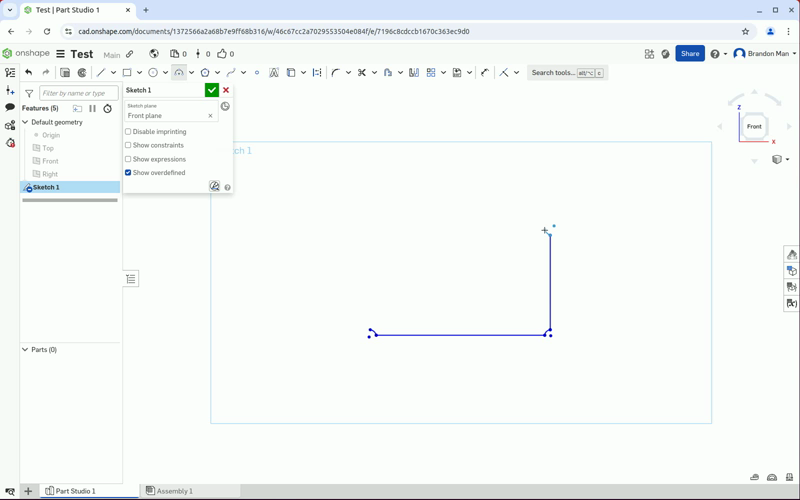
click(544, 229)
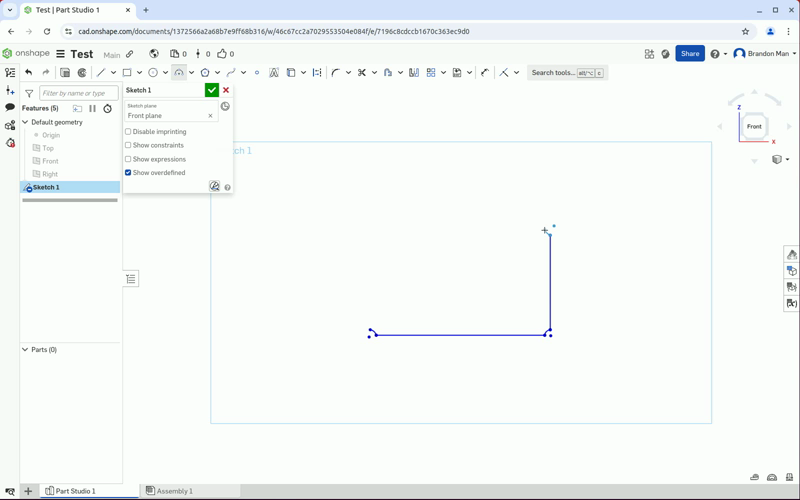
mouse_move(546, 233)
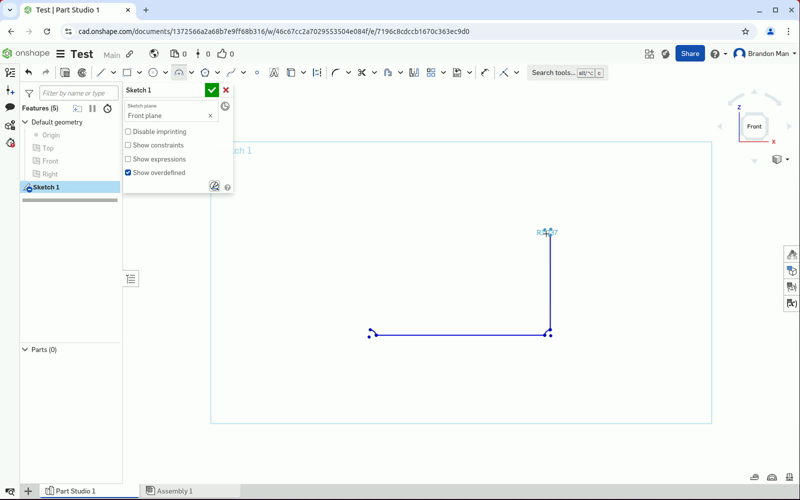
scroll(6)
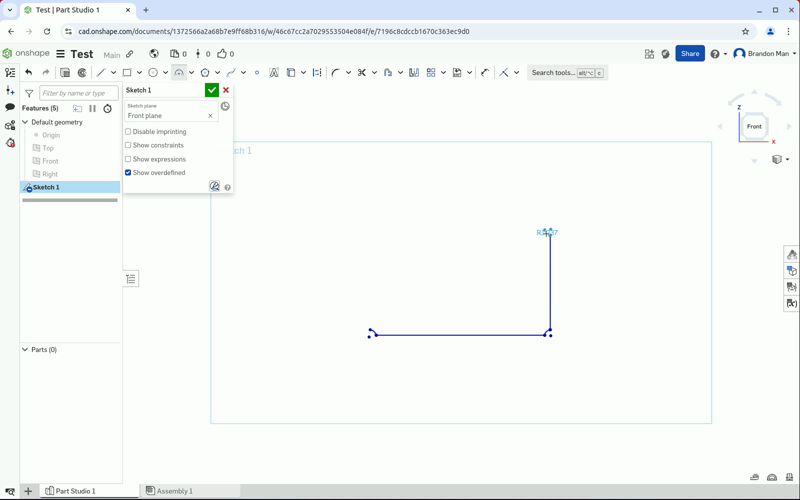
scroll(6)
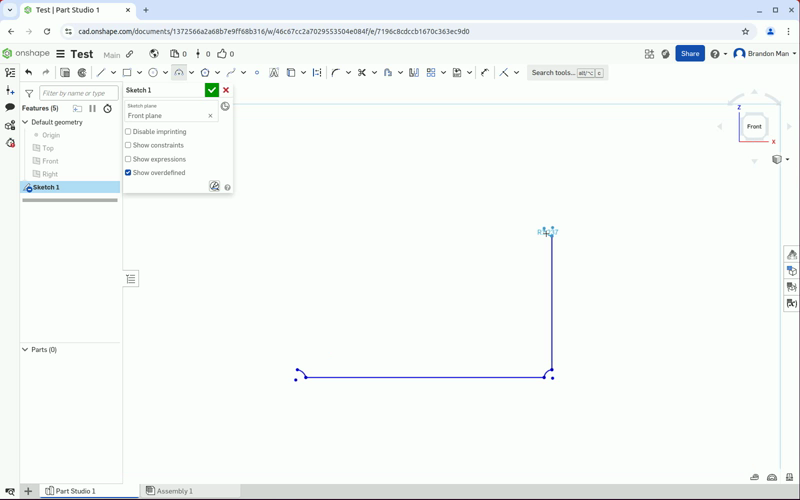
scroll(6)
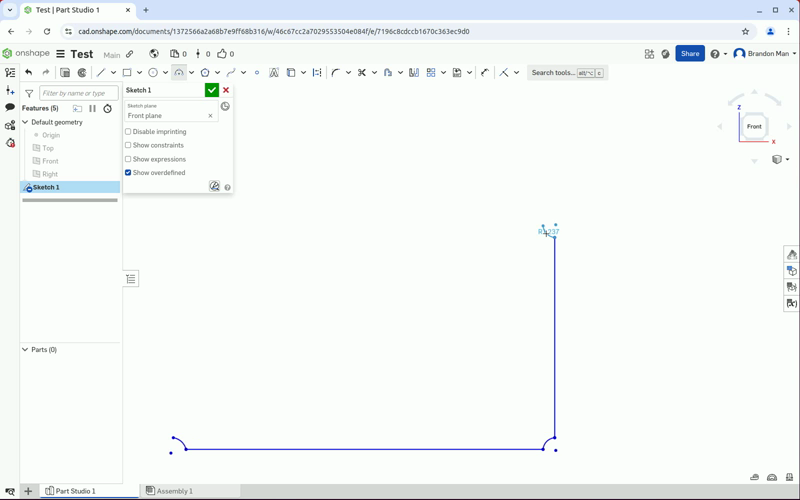
scroll(6)
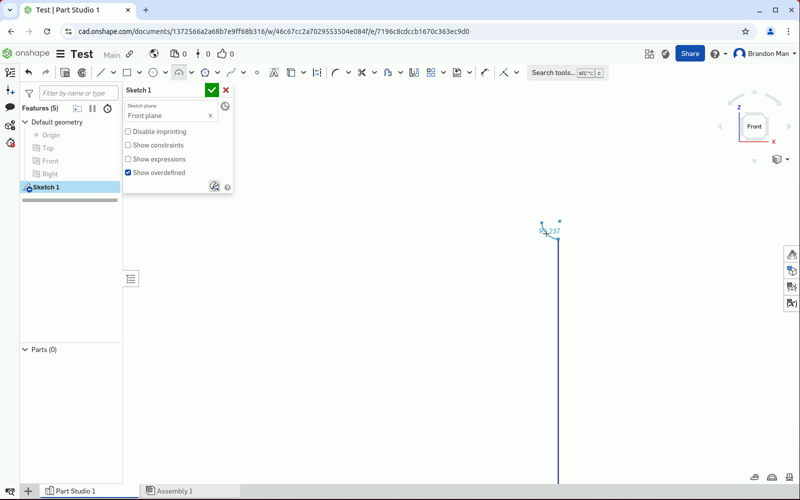
scroll(6)
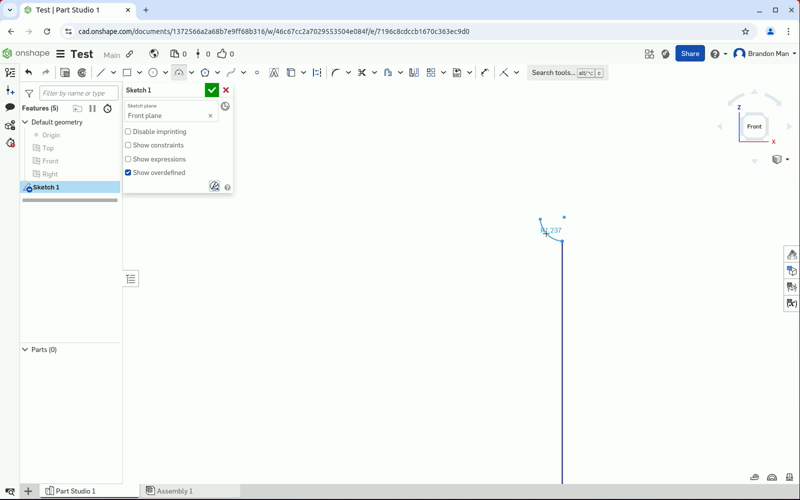
scroll(6)
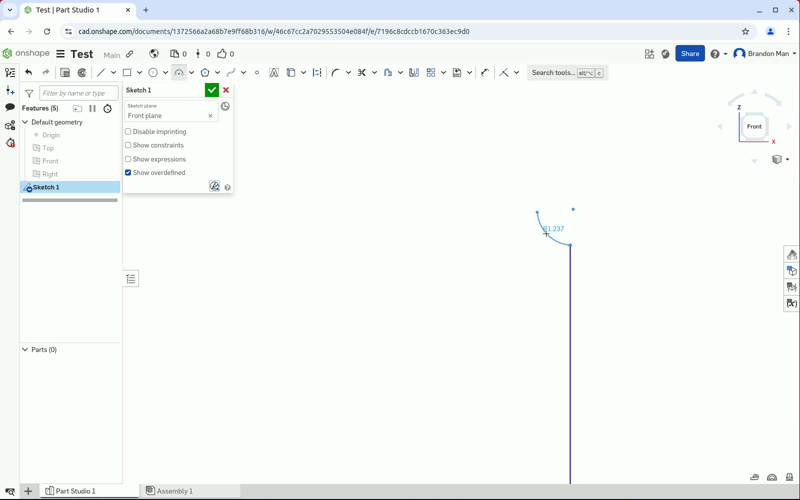
scroll(6)
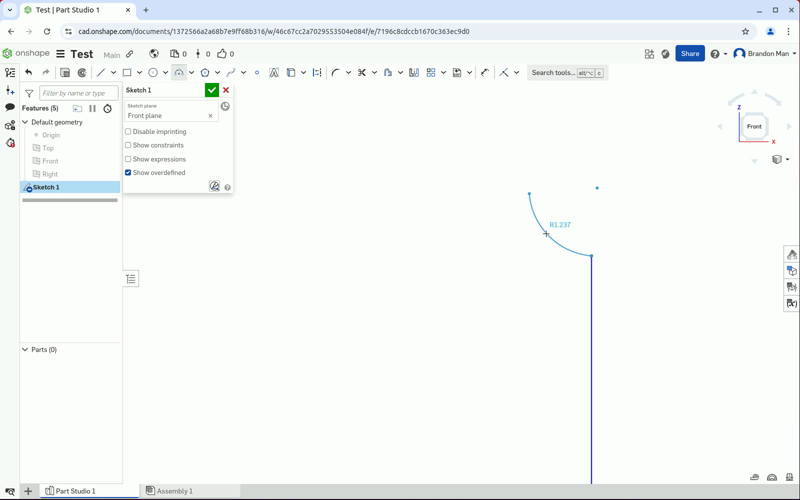
click(546, 233)
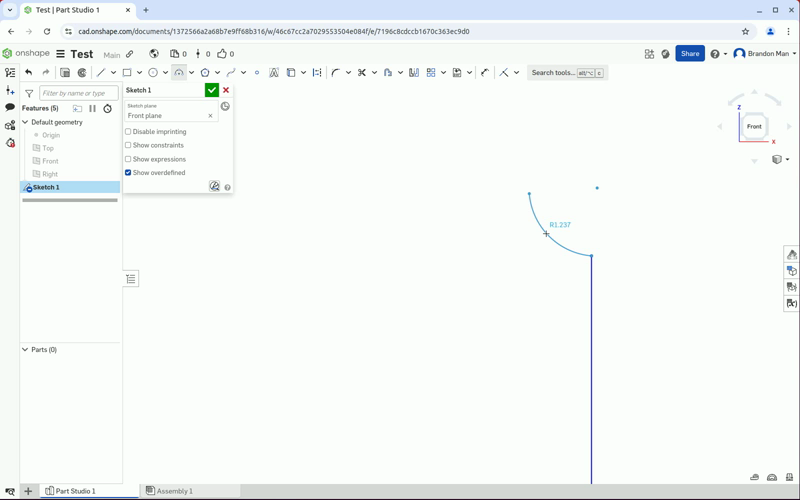
scroll(-6)
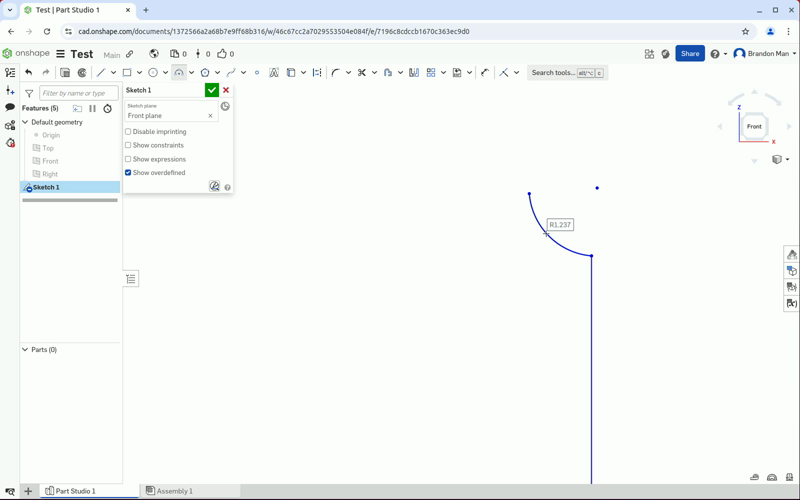
scroll(-6)
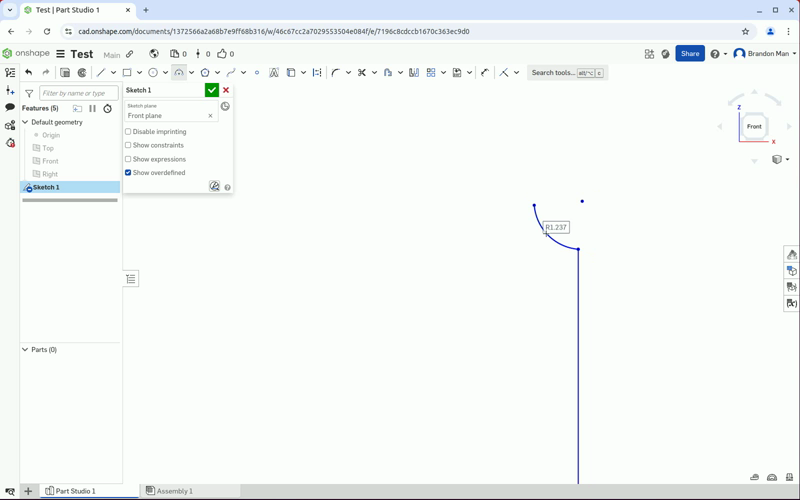
scroll(-6)
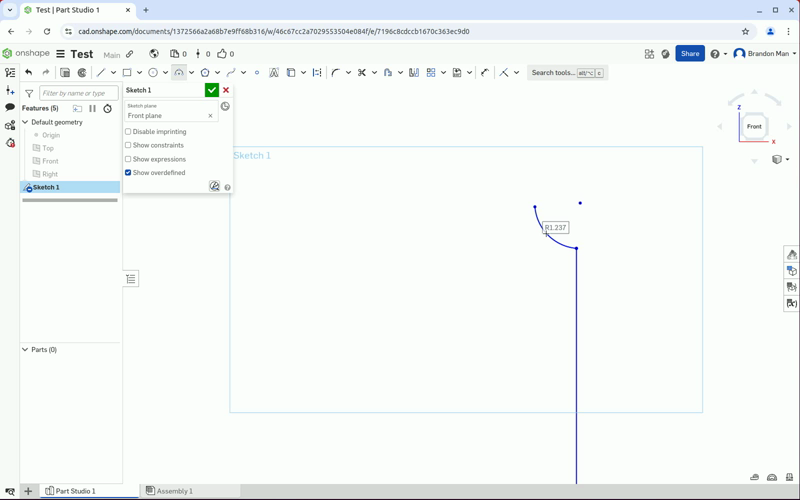
scroll(-6)
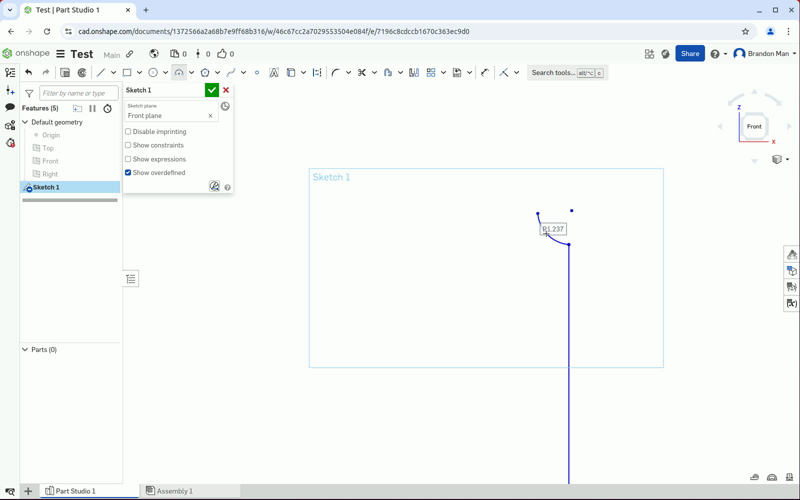
scroll(-6)
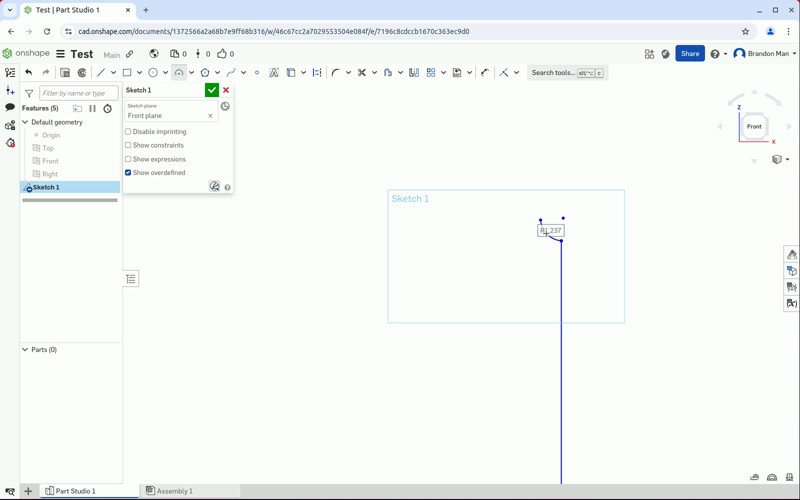
scroll(-6)
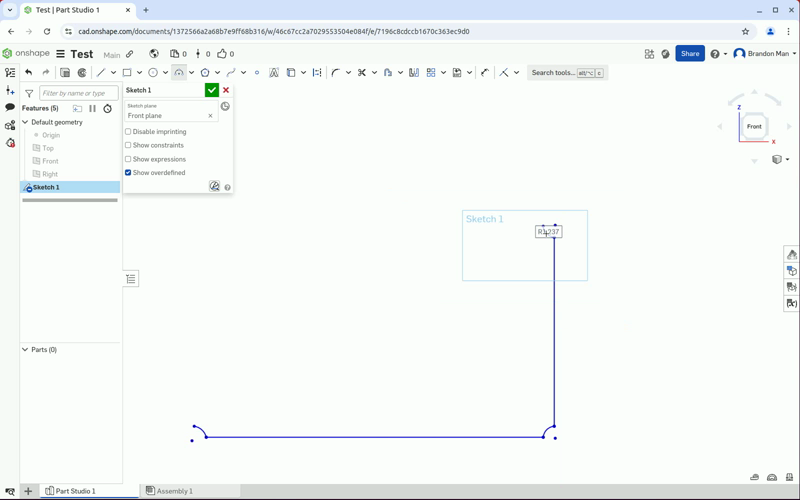
scroll(-6)
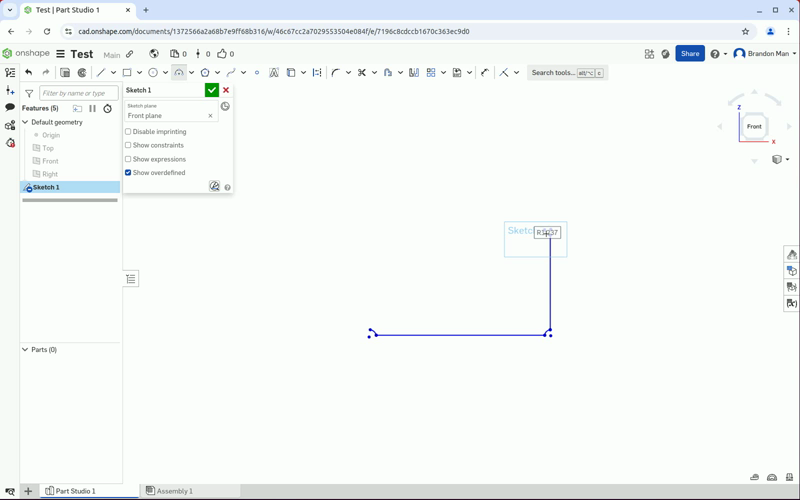
key_up(shift)
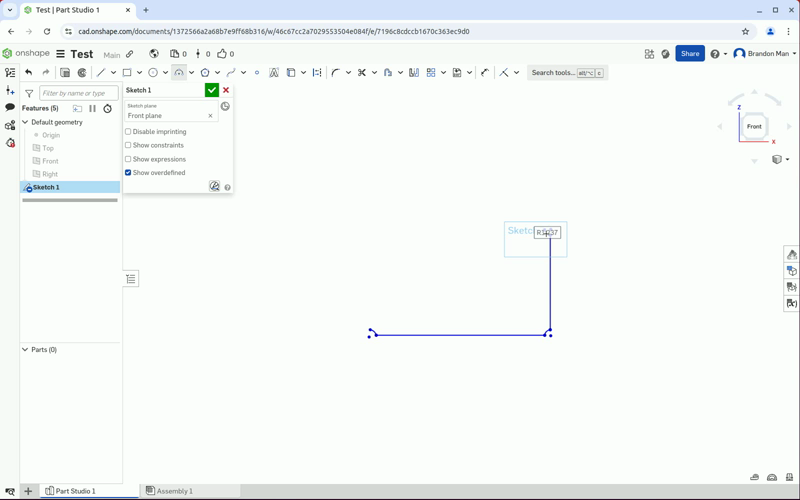
key(esc)
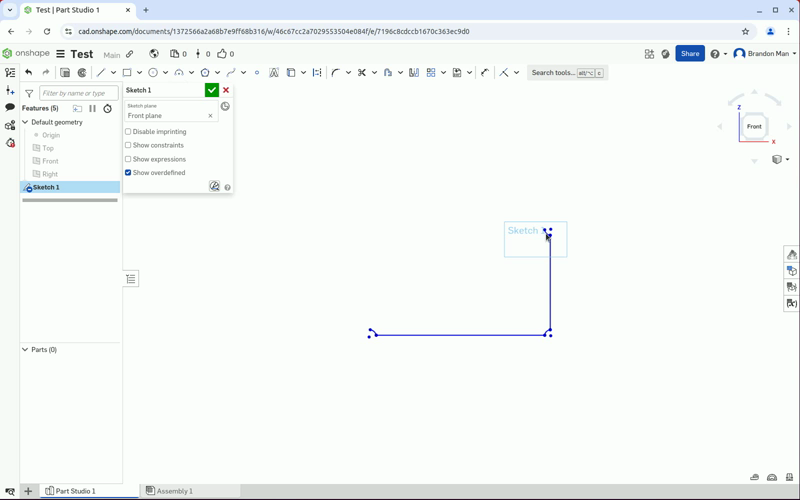
key(l)
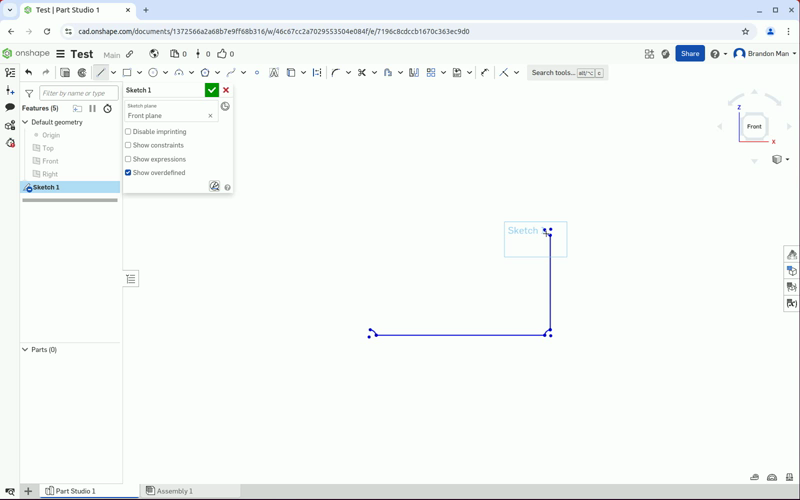
mouse_move(544, 229)
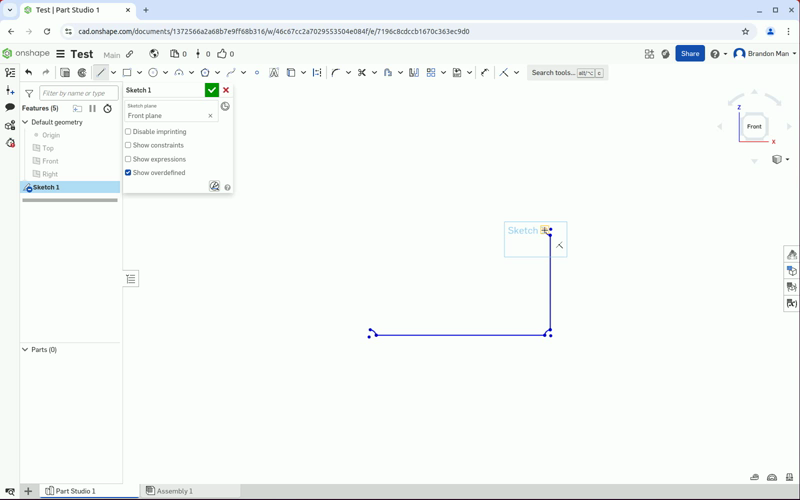
scroll(6)
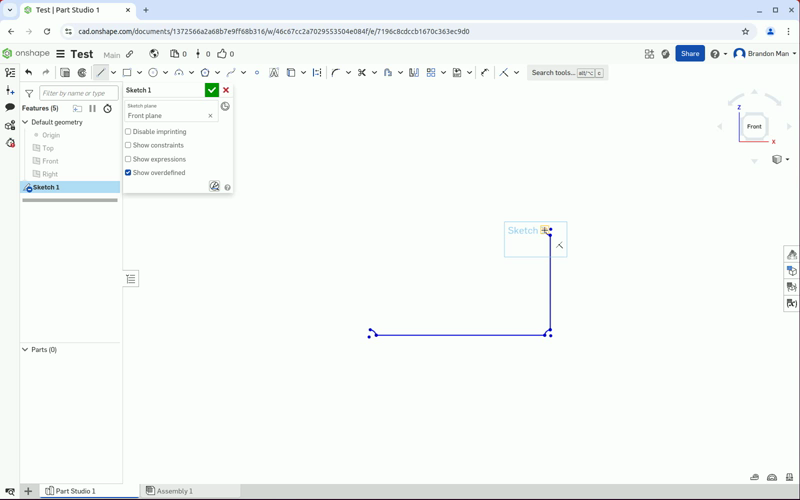
scroll(6)
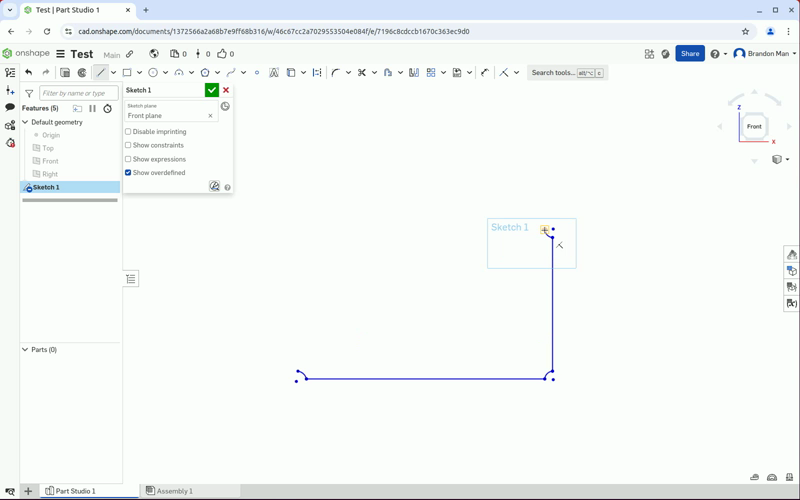
scroll(6)
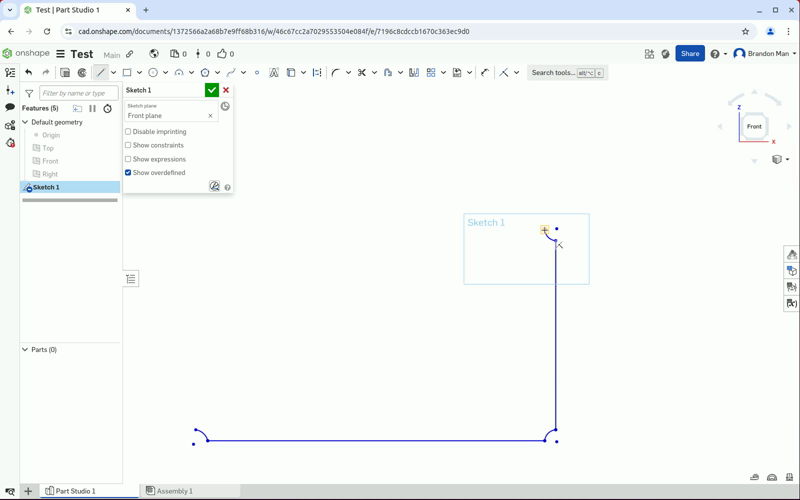
scroll(6)
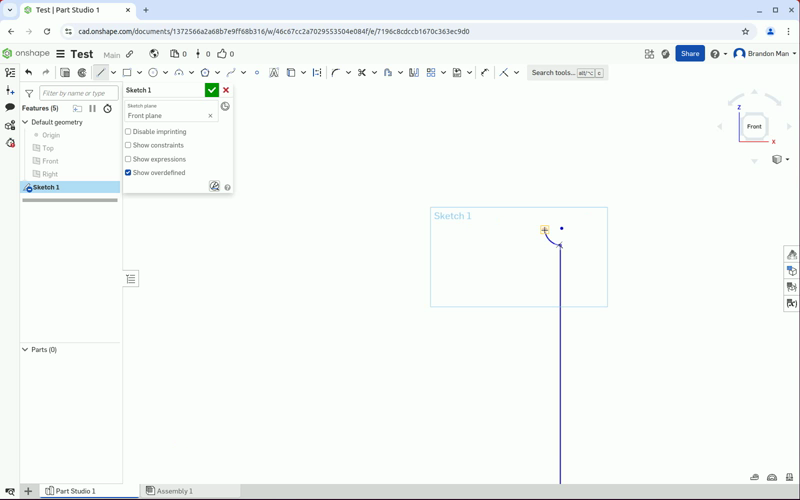
scroll(6)
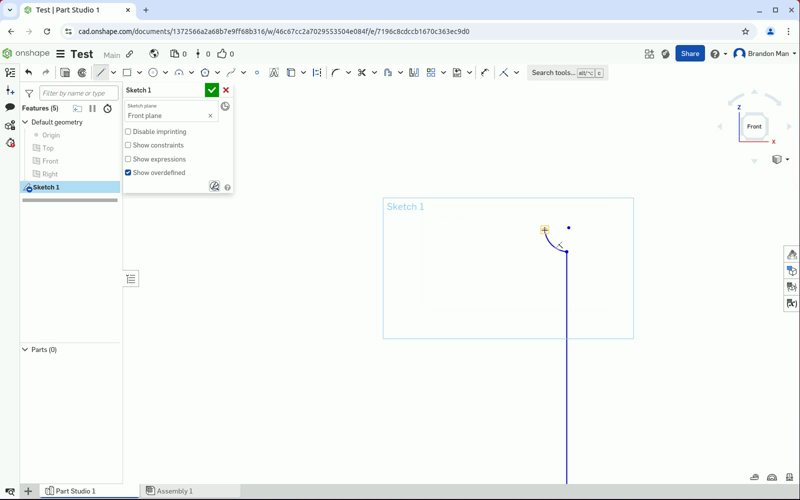
scroll(6)
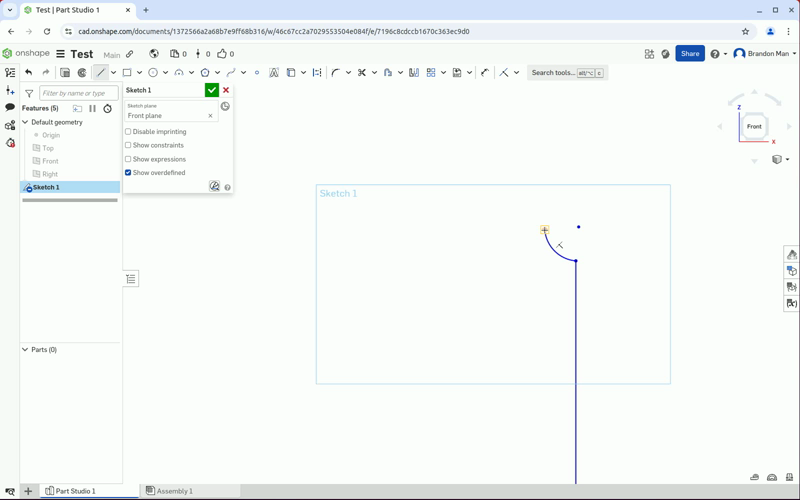
scroll(6)
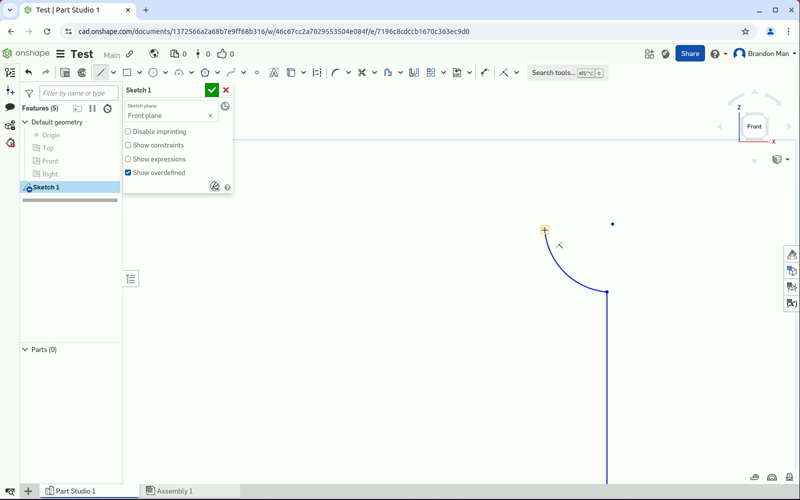
click(544, 229)
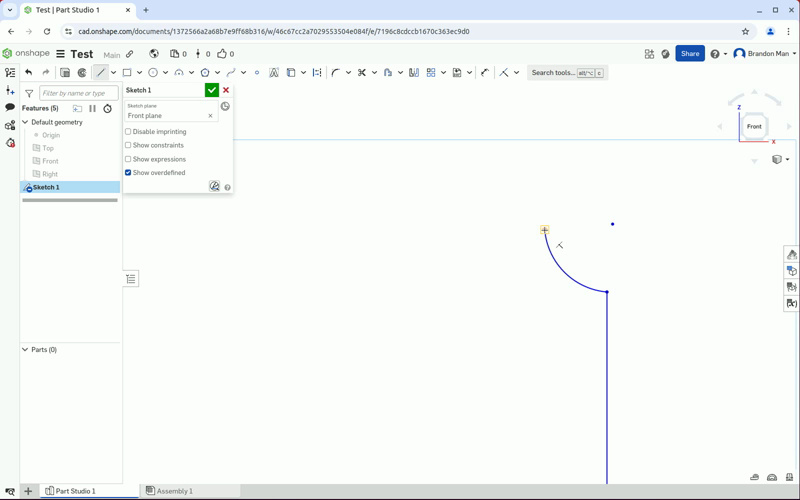
scroll(-6)
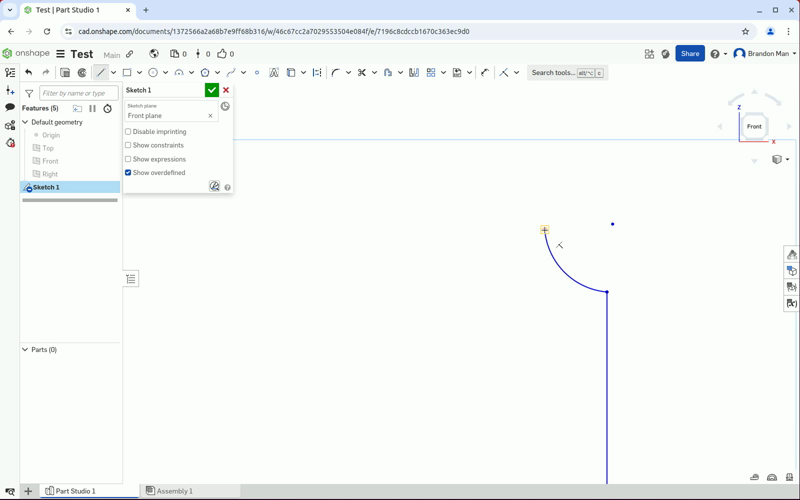
scroll(-6)
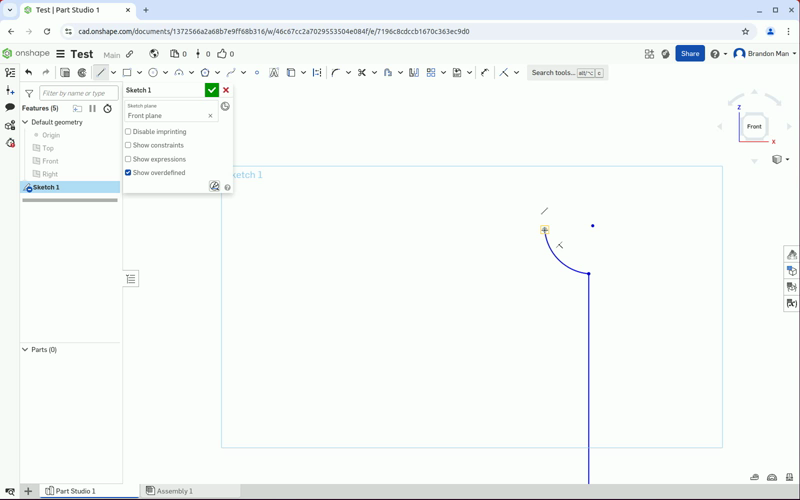
scroll(-6)
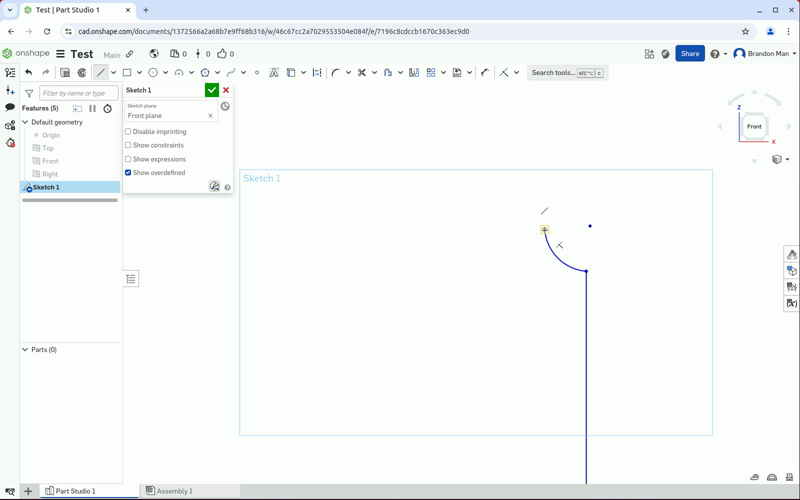
scroll(-6)
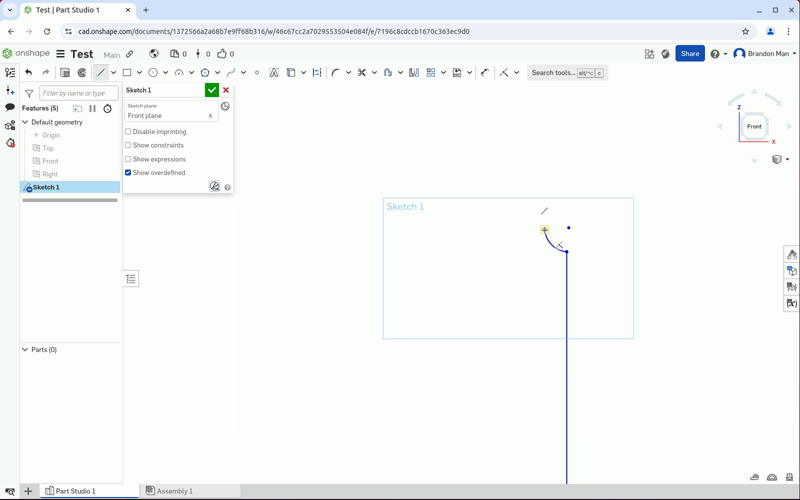
scroll(-6)
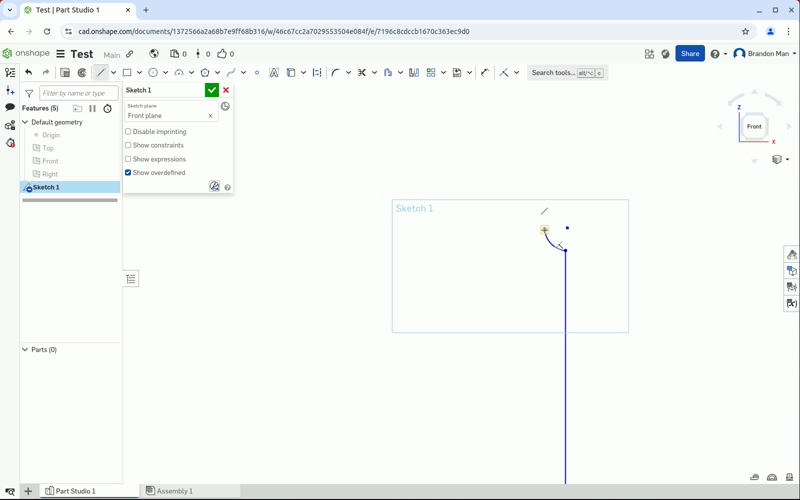
scroll(-6)
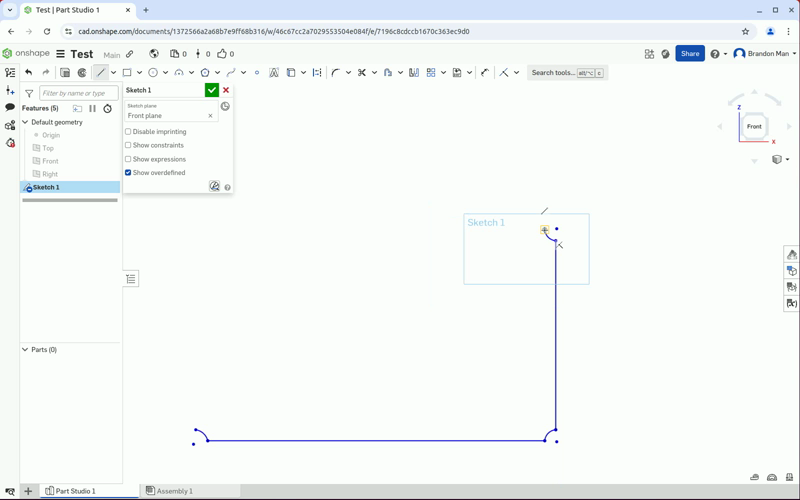
scroll(-6)
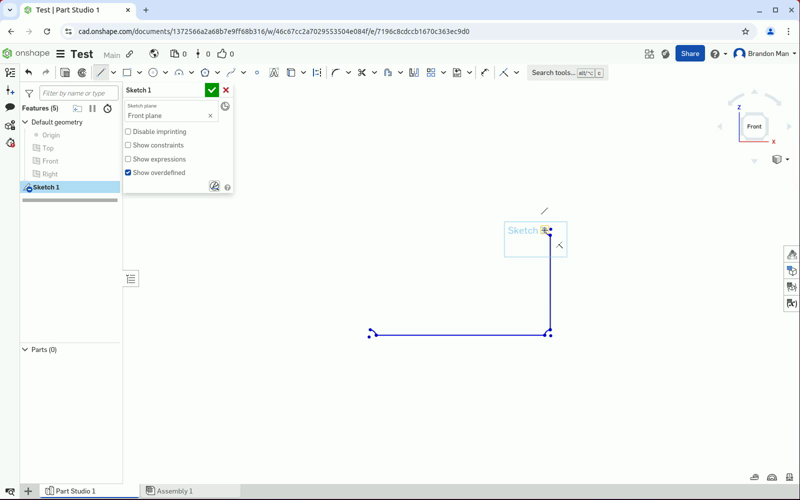
key_down(shift)
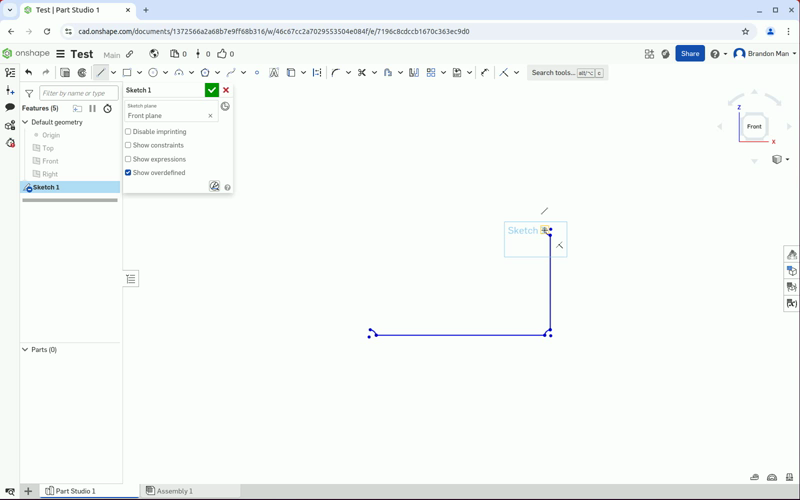
mouse_move(376, 229)
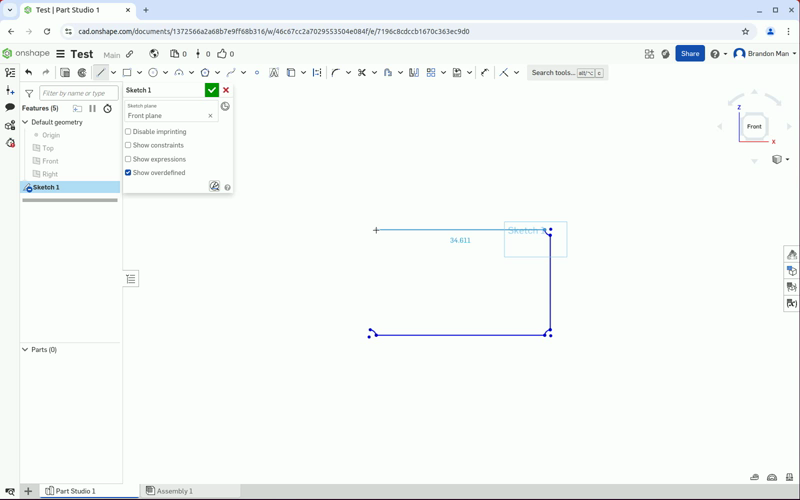
click(376, 229)
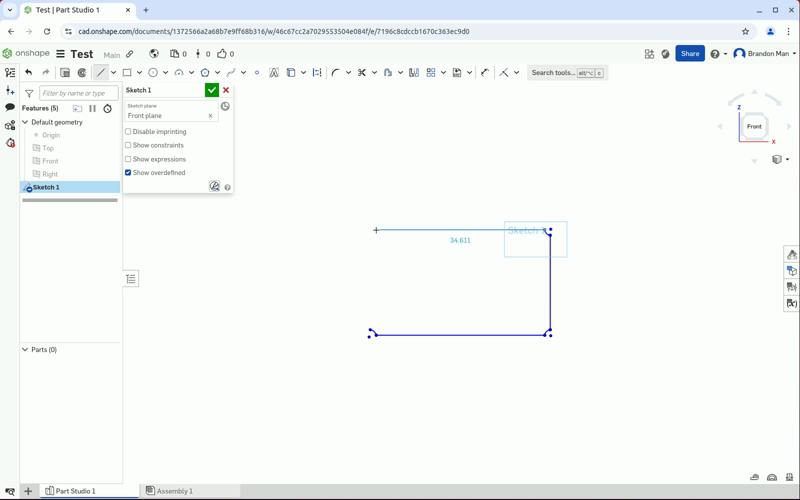
key_up(shift)
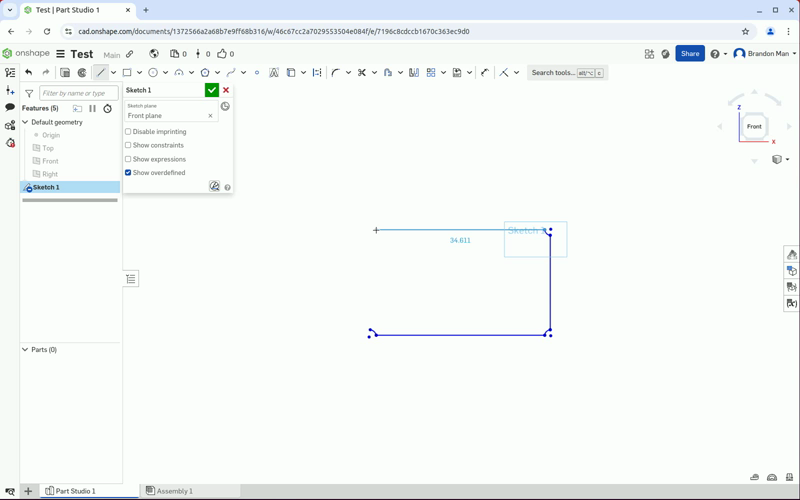
key(esc)
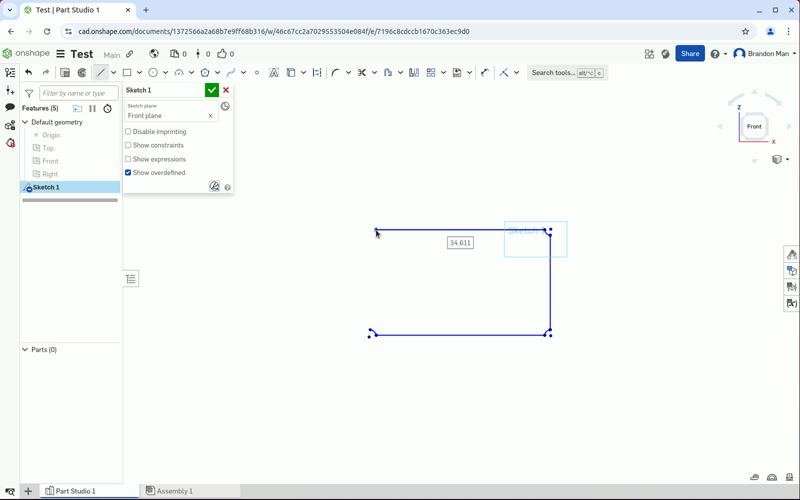
key(a)
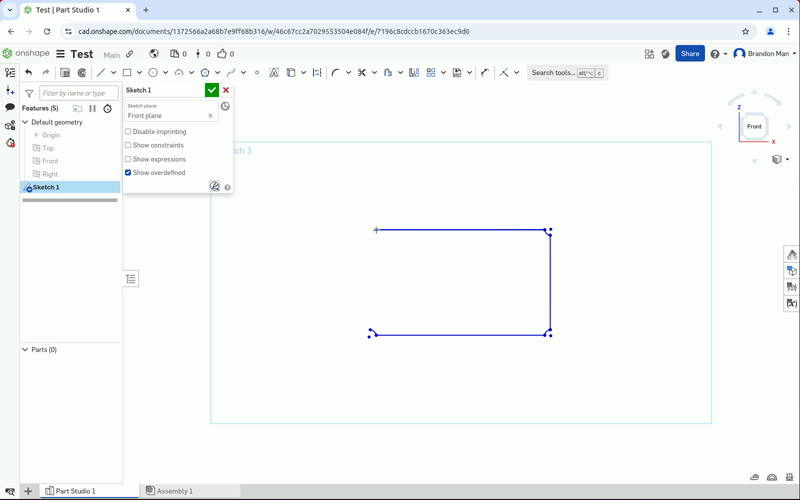
mouse_move(376, 229)
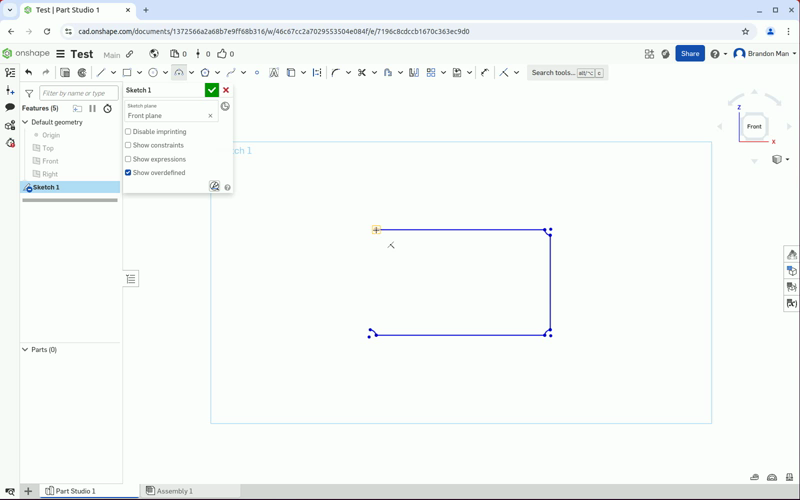
click(376, 229)
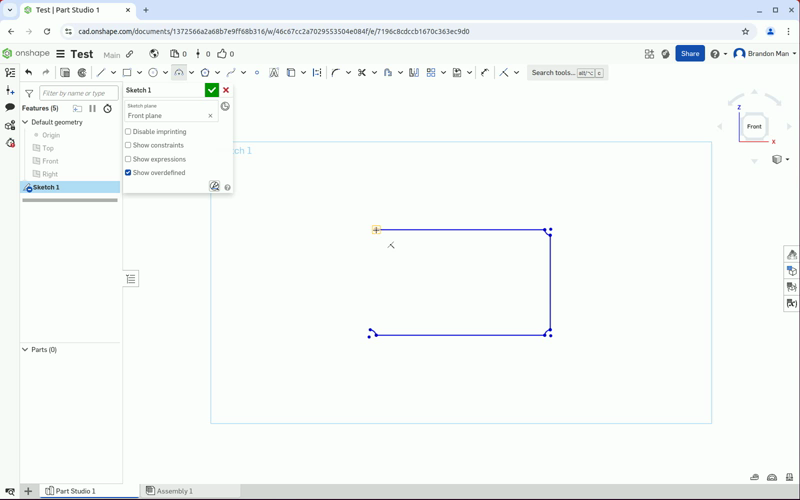
key_down(shift)
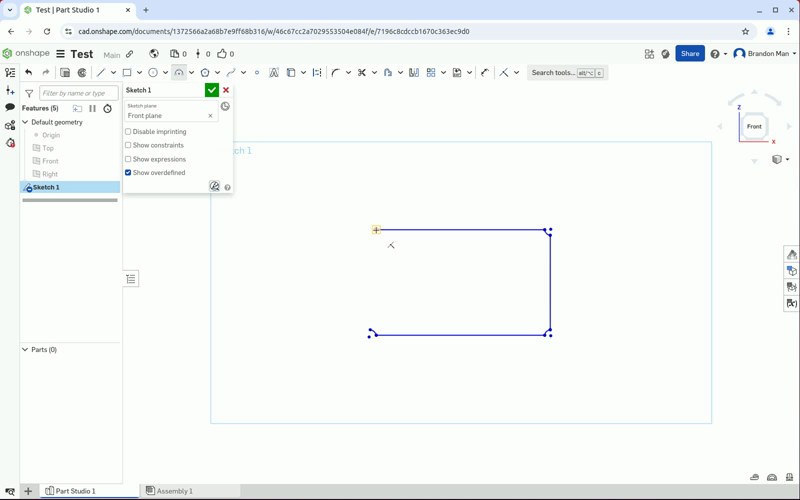
mouse_move(370, 235)
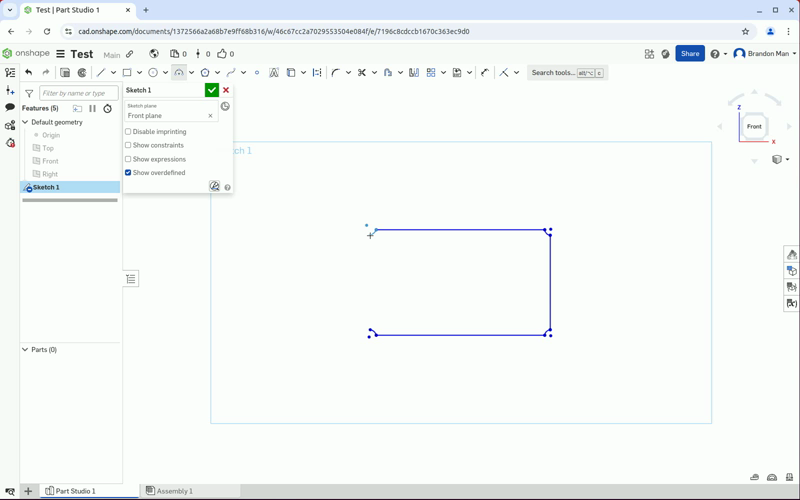
click(370, 235)
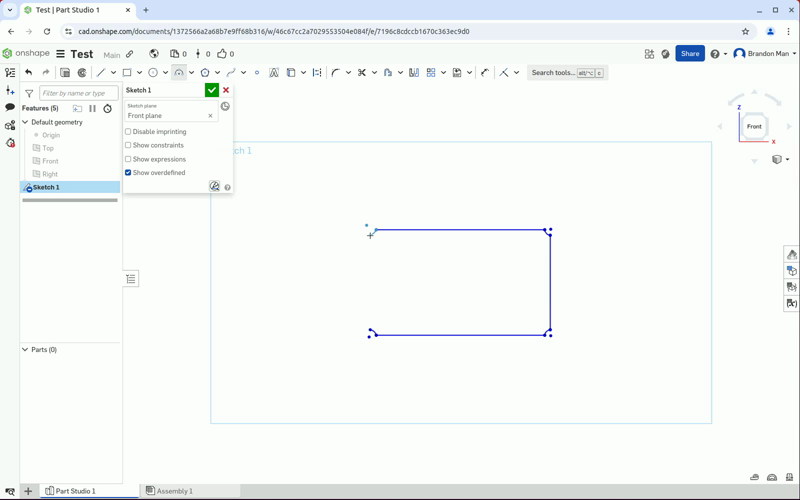
mouse_move(374, 233)
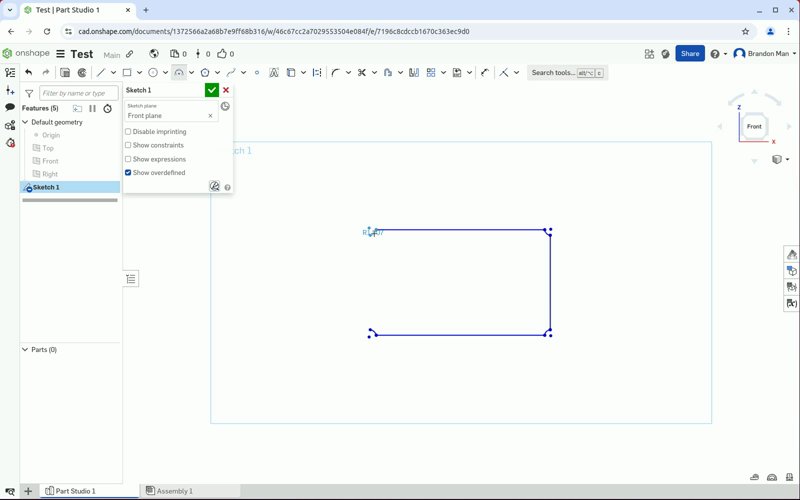
scroll(6)
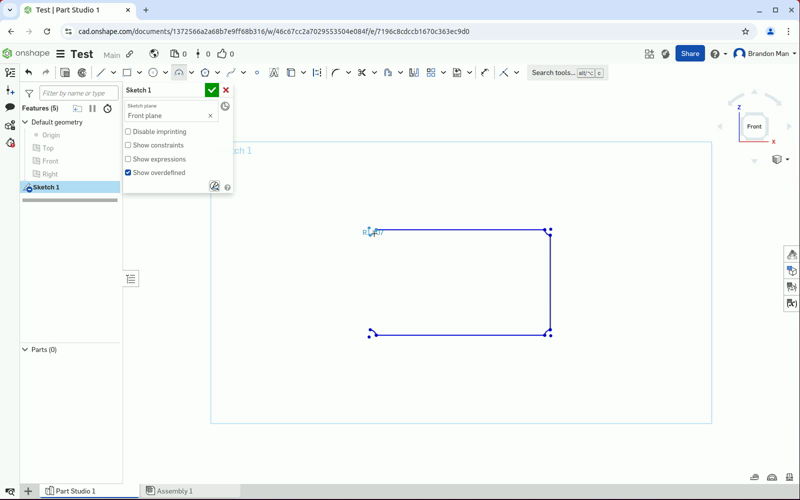
scroll(6)
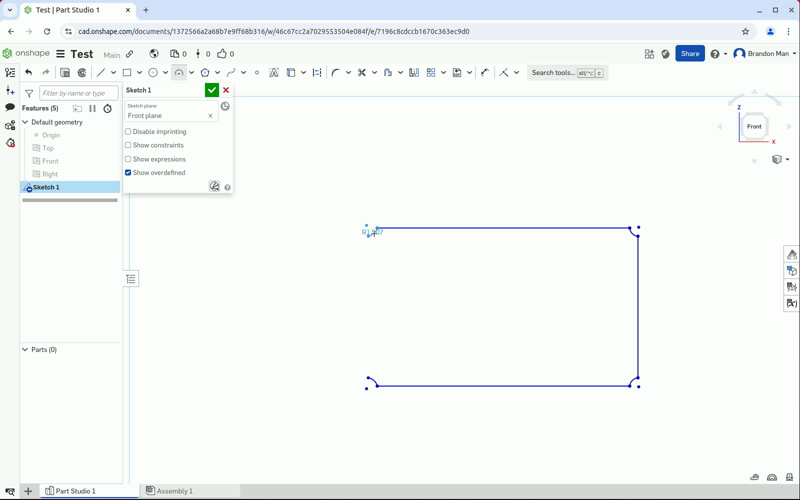
scroll(6)
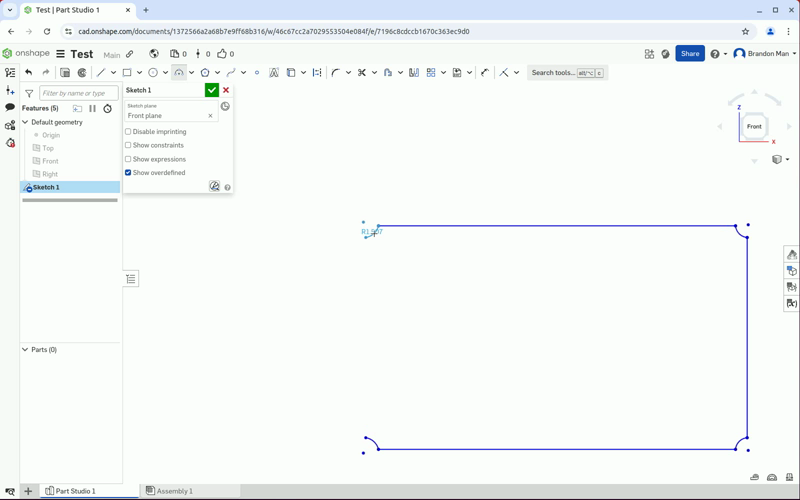
scroll(6)
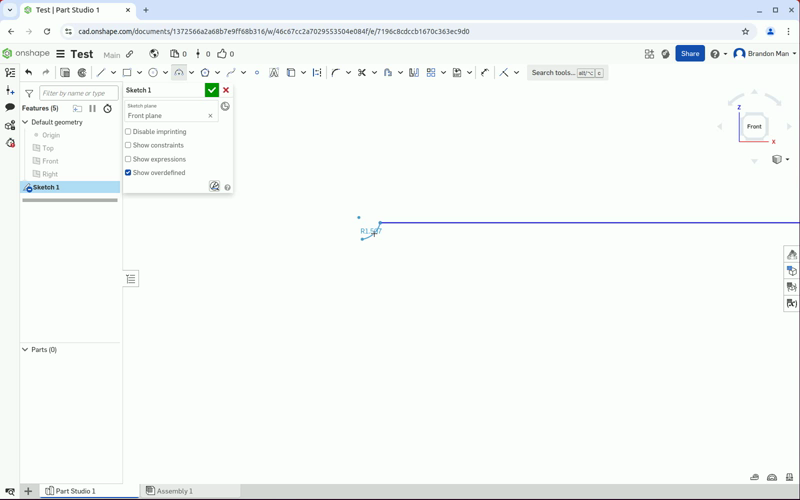
scroll(6)
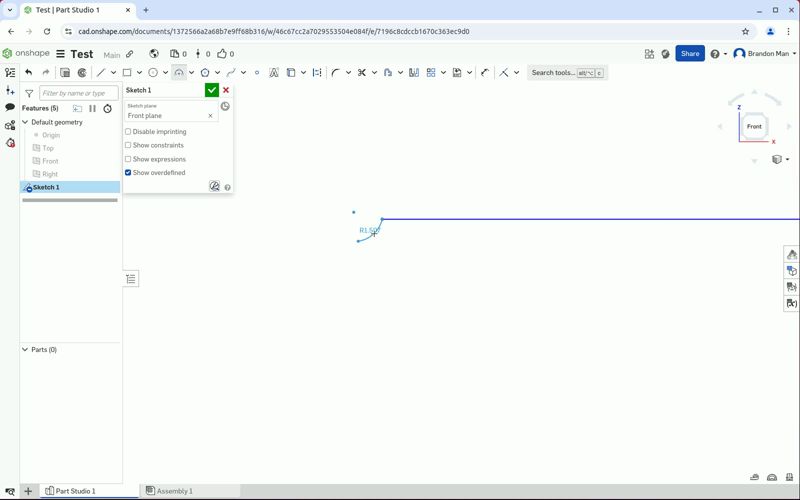
scroll(6)
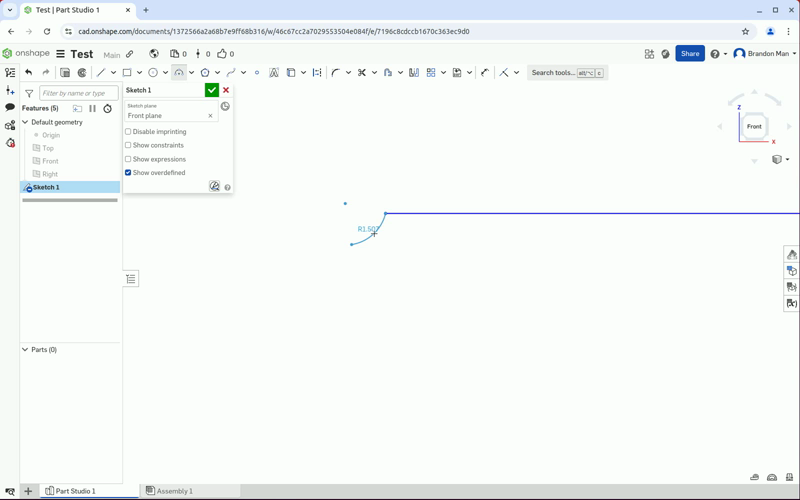
scroll(6)
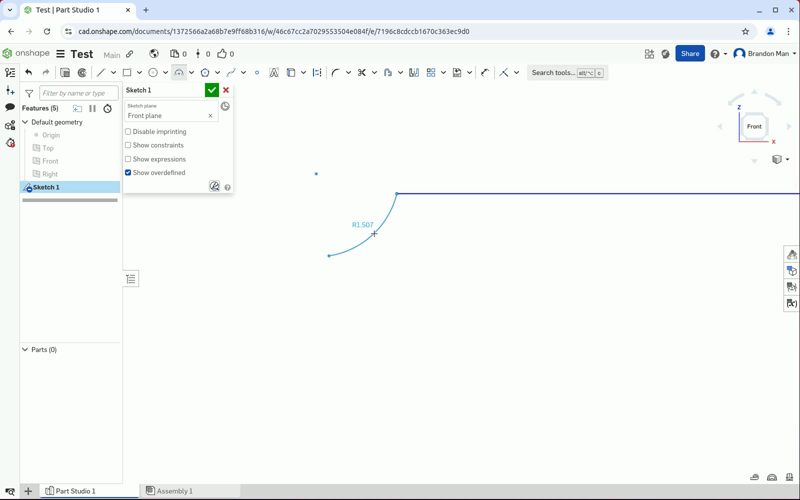
click(374, 233)
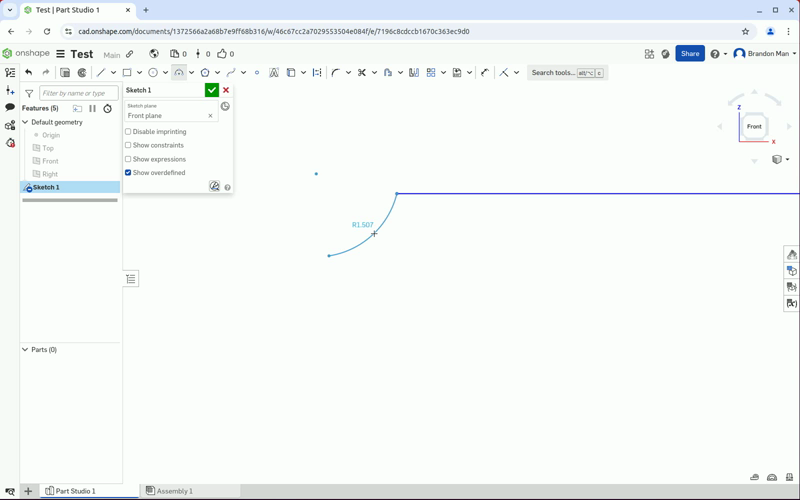
scroll(-6)
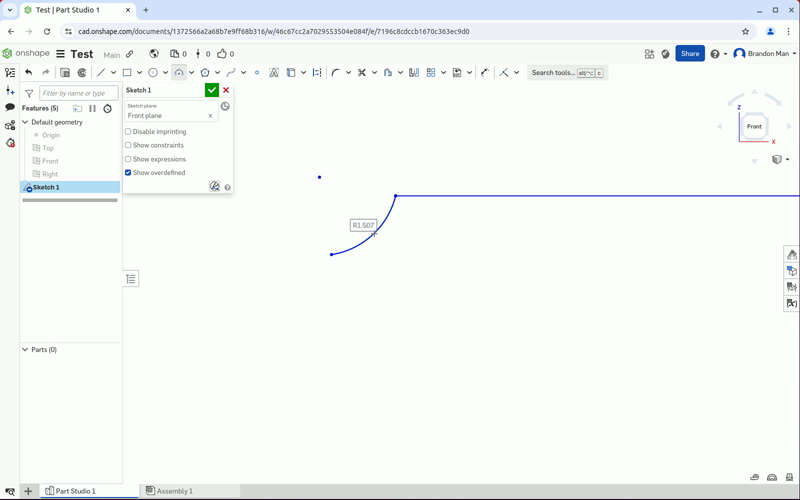
scroll(-6)
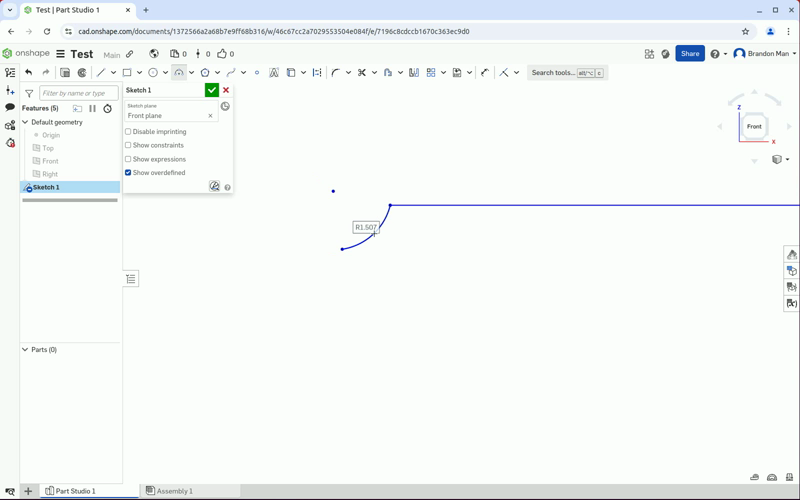
scroll(-6)
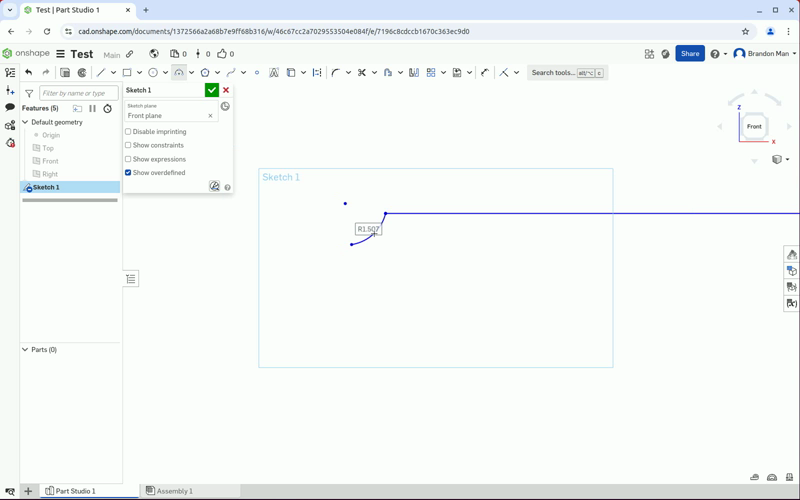
scroll(-6)
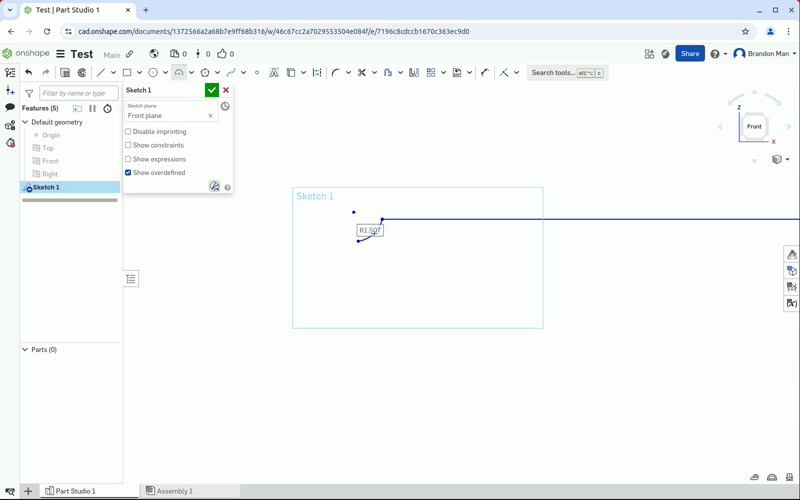
scroll(-6)
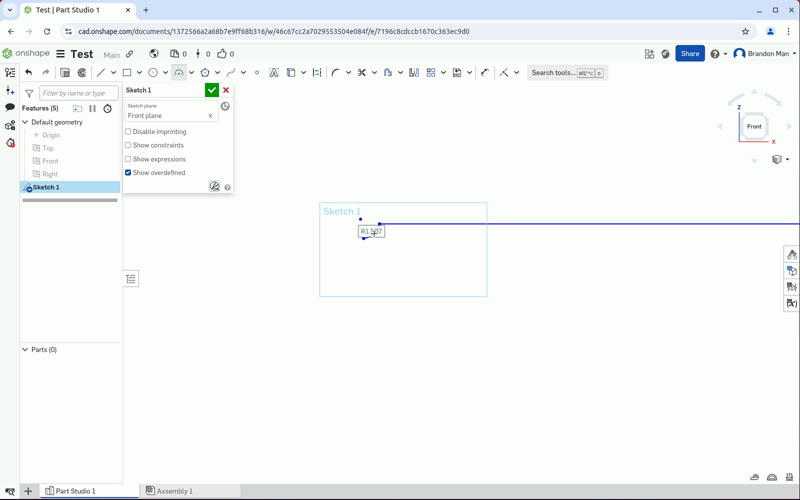
scroll(-6)
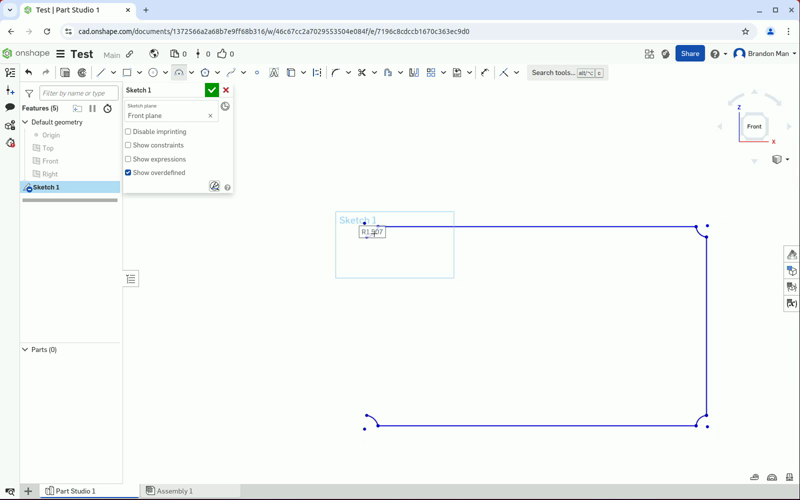
scroll(-6)
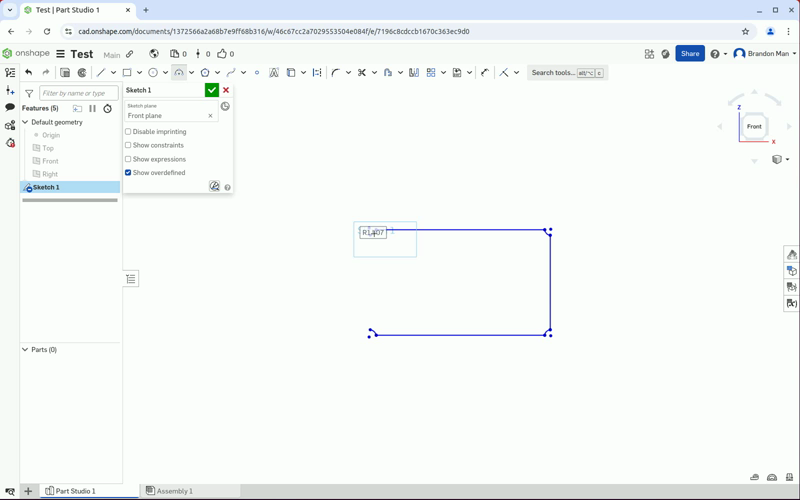
key_up(shift)
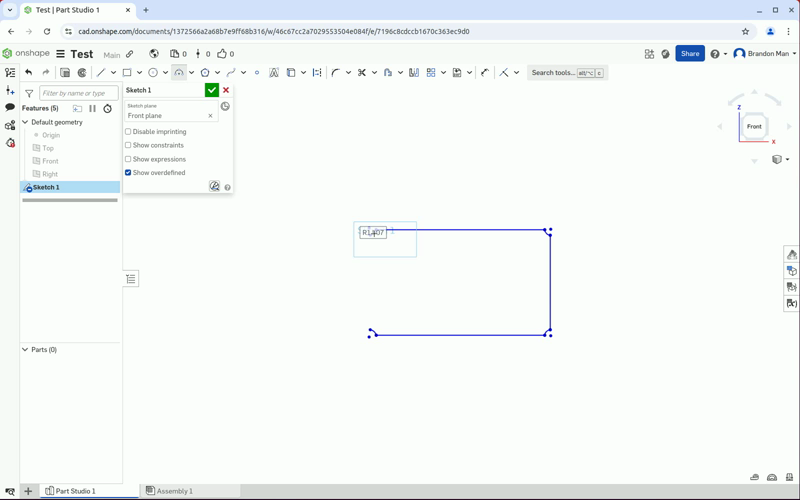
key(esc)
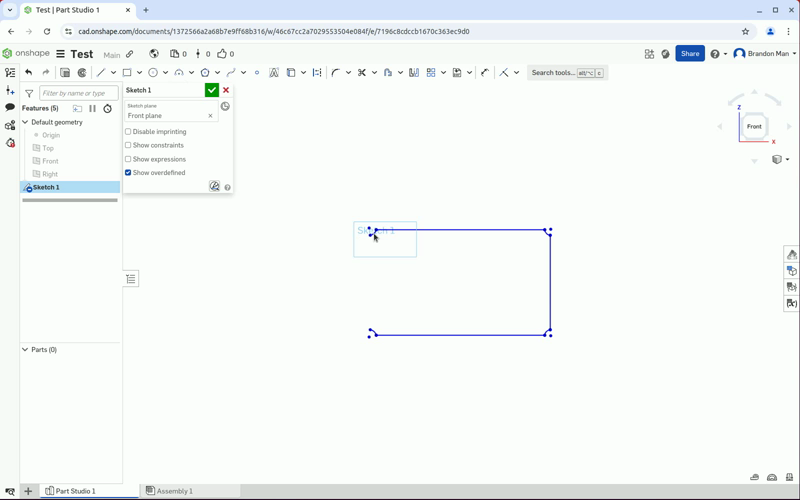
key(l)
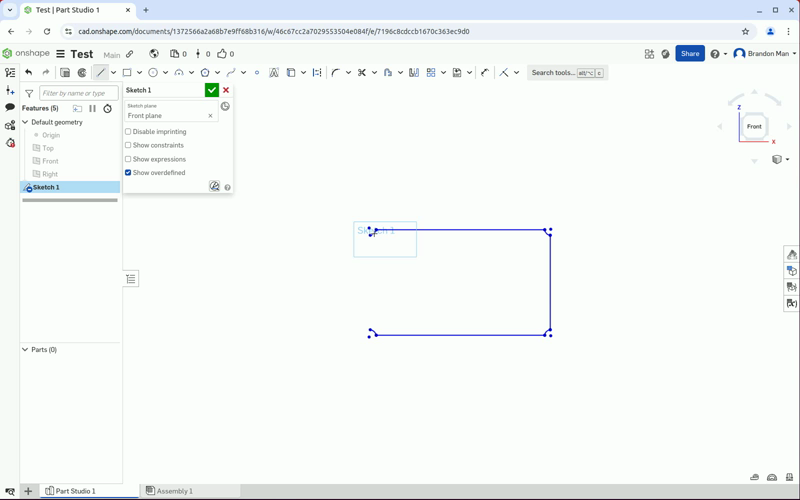
mouse_move(370, 235)
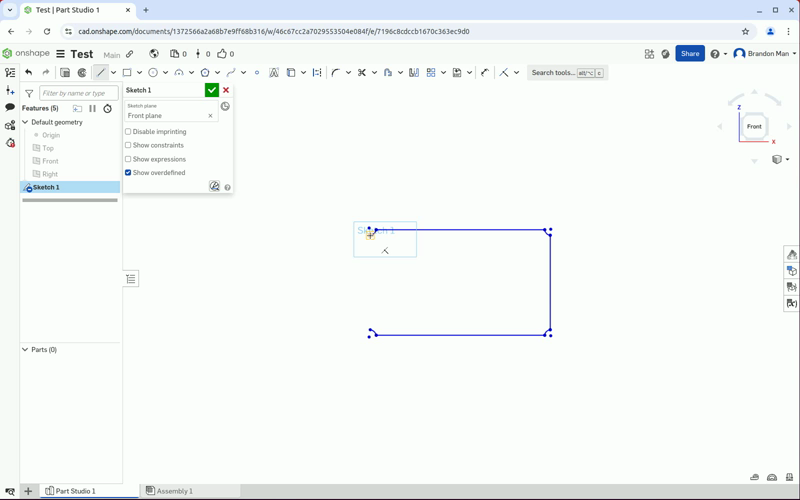
scroll(6)
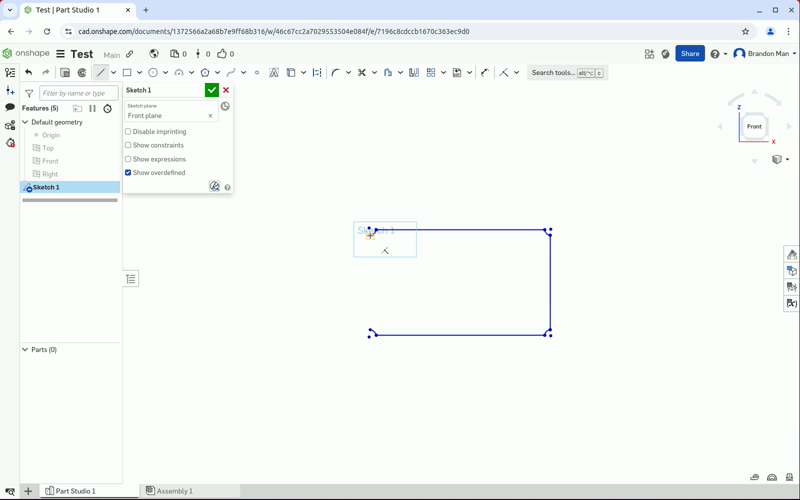
scroll(6)
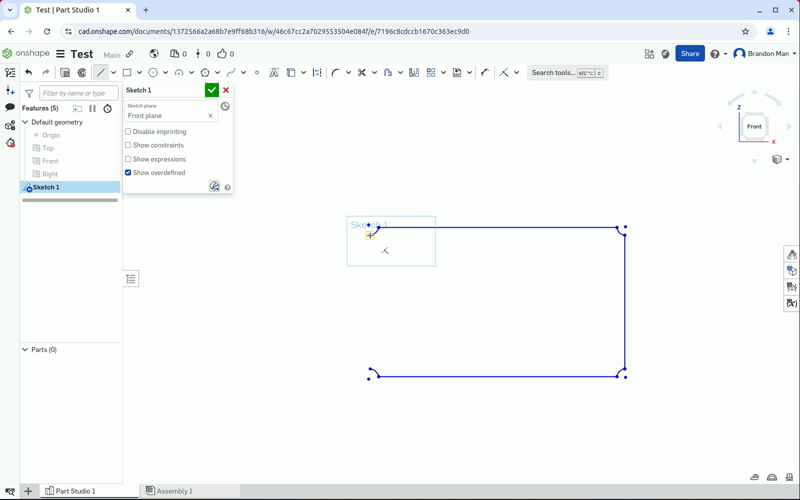
scroll(6)
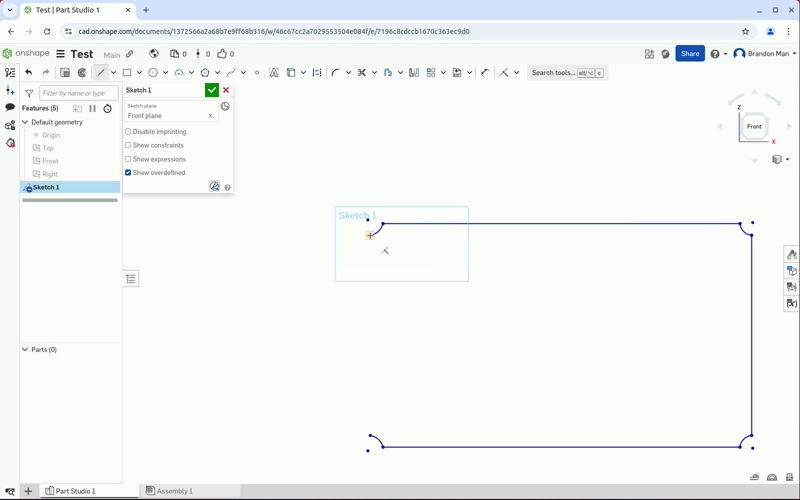
scroll(6)
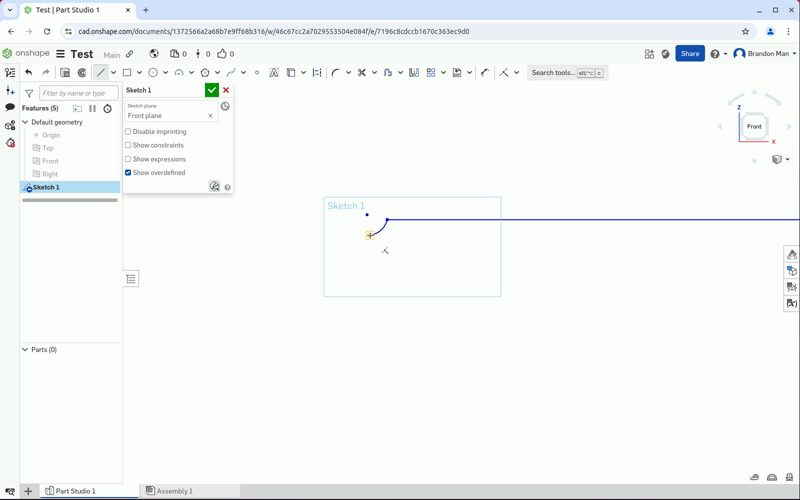
scroll(6)
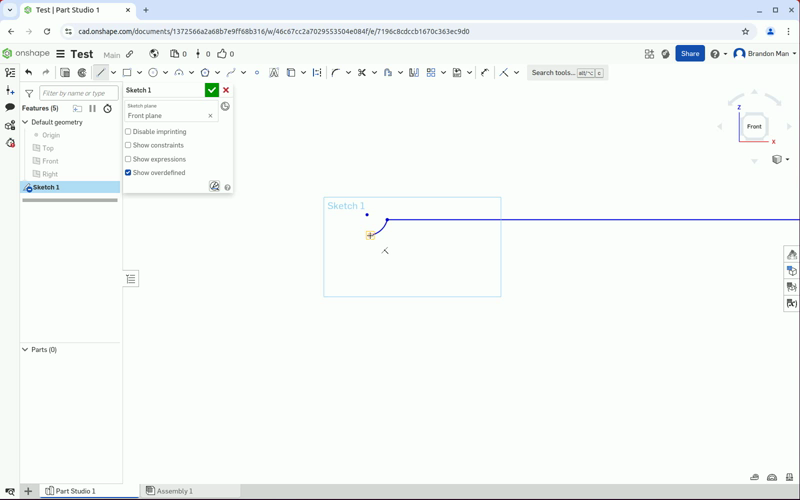
scroll(6)
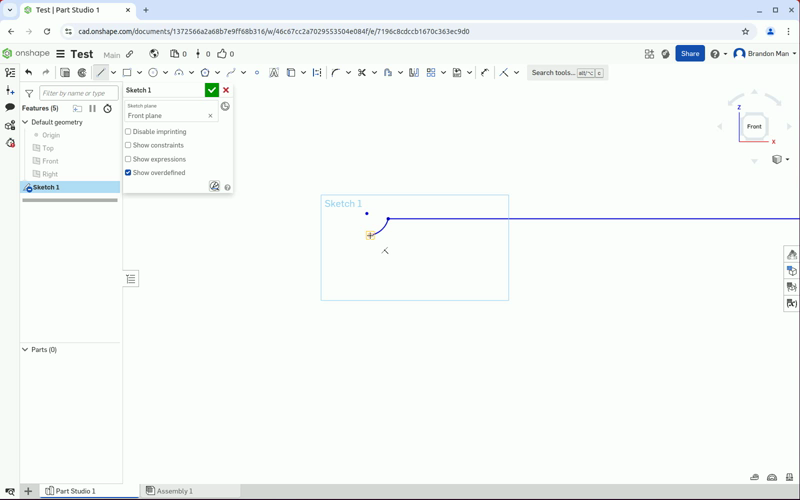
scroll(6)
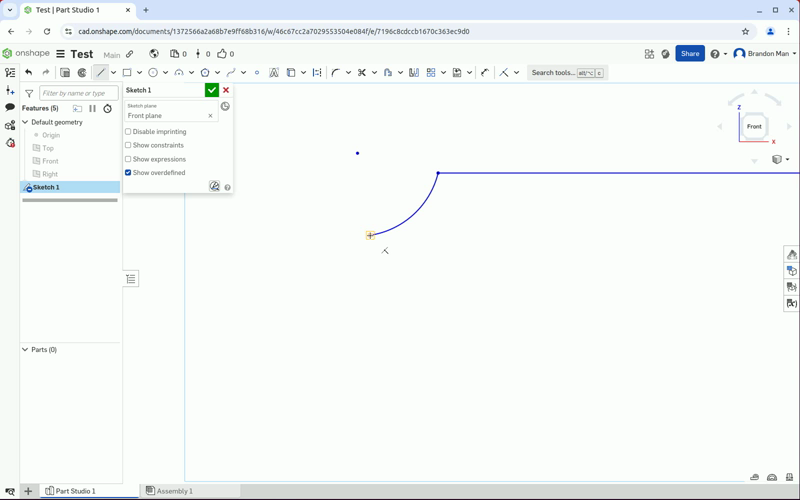
click(370, 235)
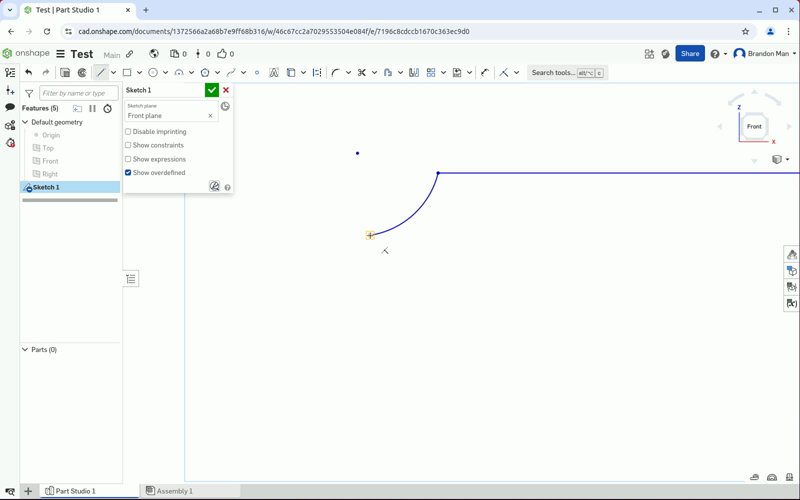
scroll(-6)
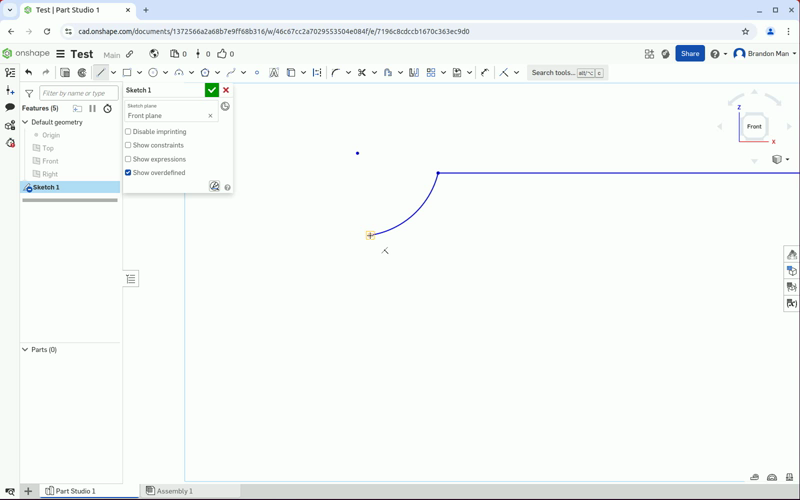
scroll(-6)
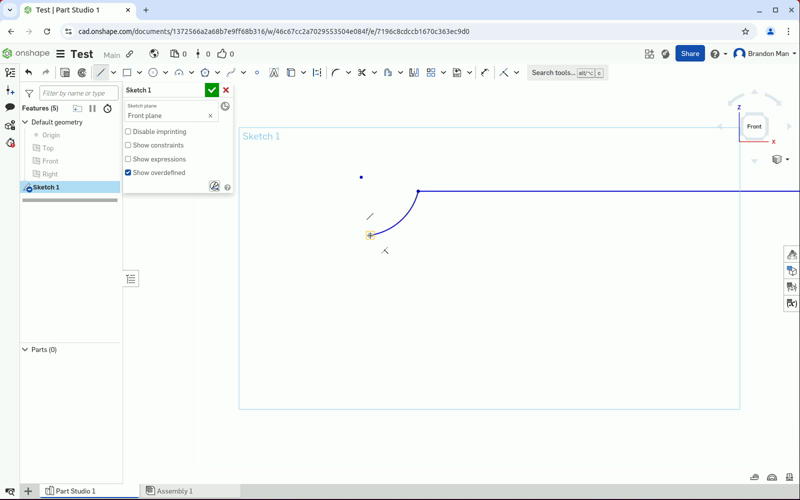
scroll(-6)
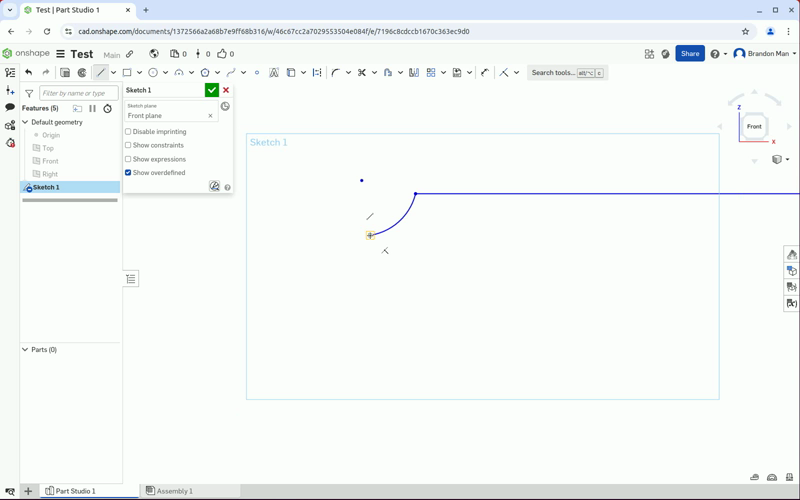
scroll(-6)
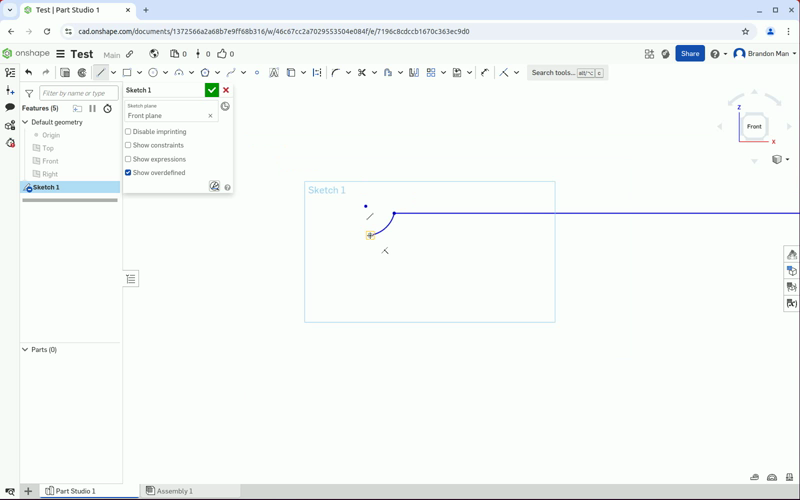
scroll(-6)
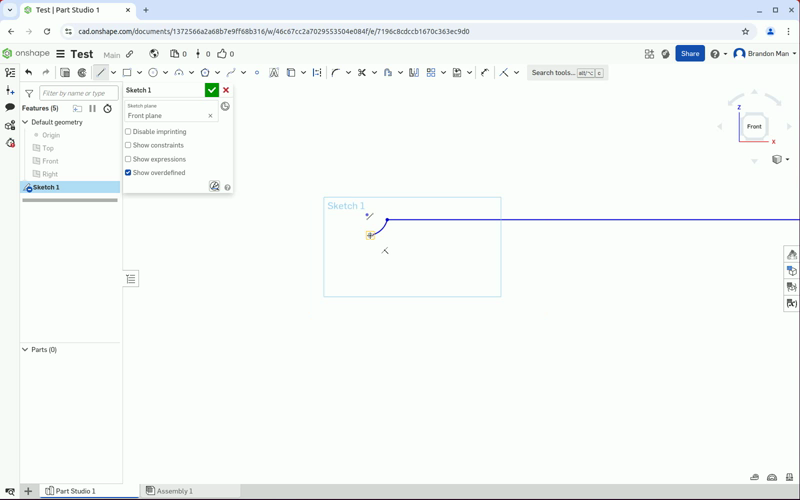
scroll(-6)
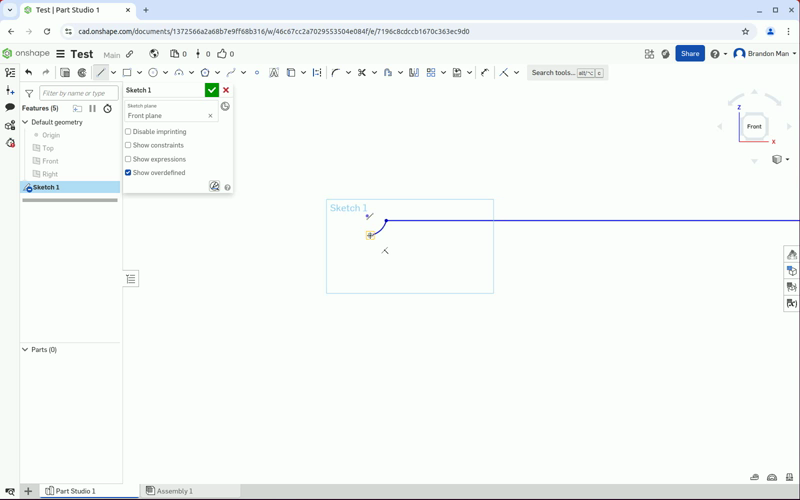
scroll(-6)
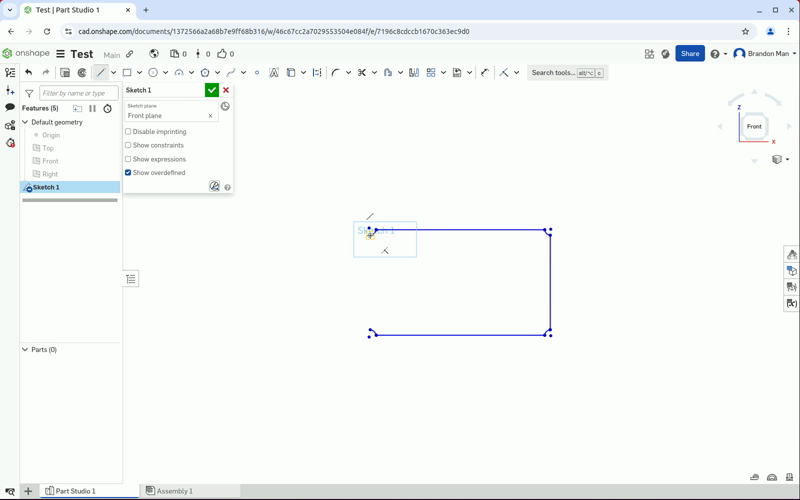
key_down(shift)
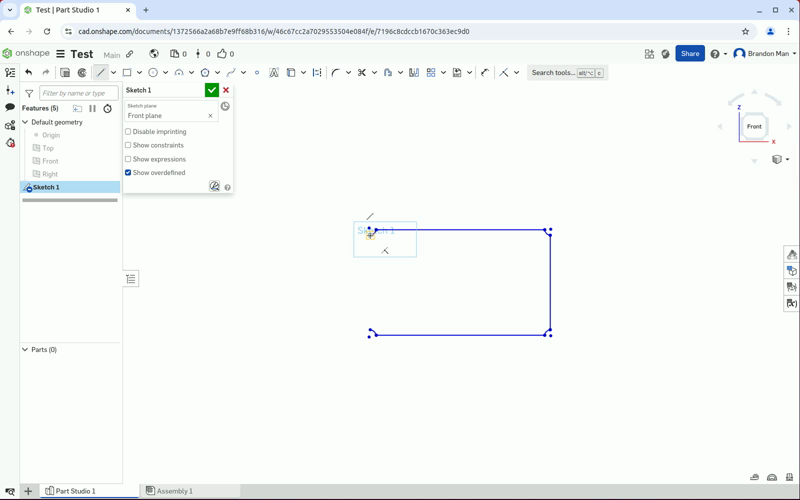
mouse_move(370, 329)
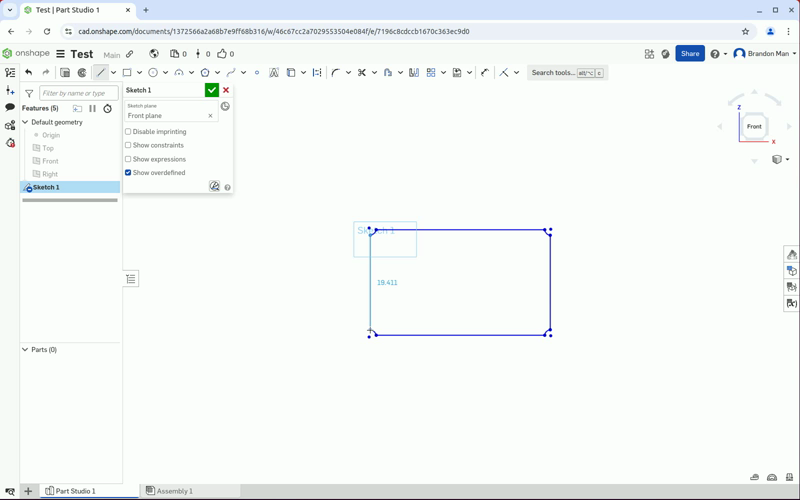
scroll(6)
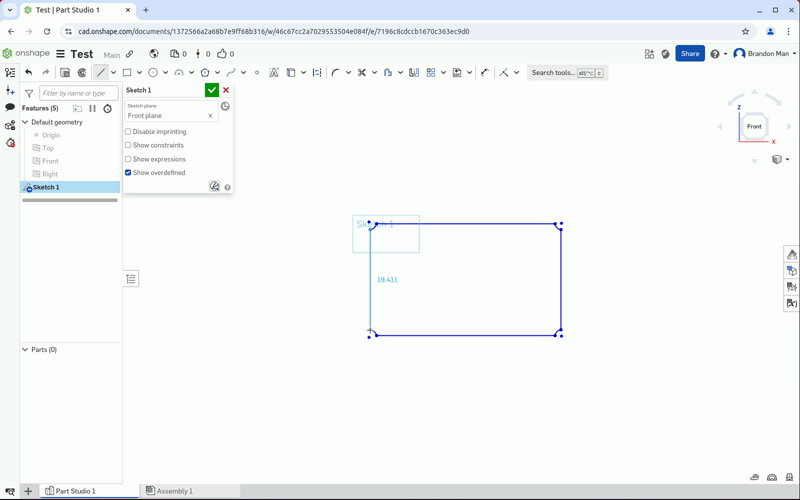
scroll(6)
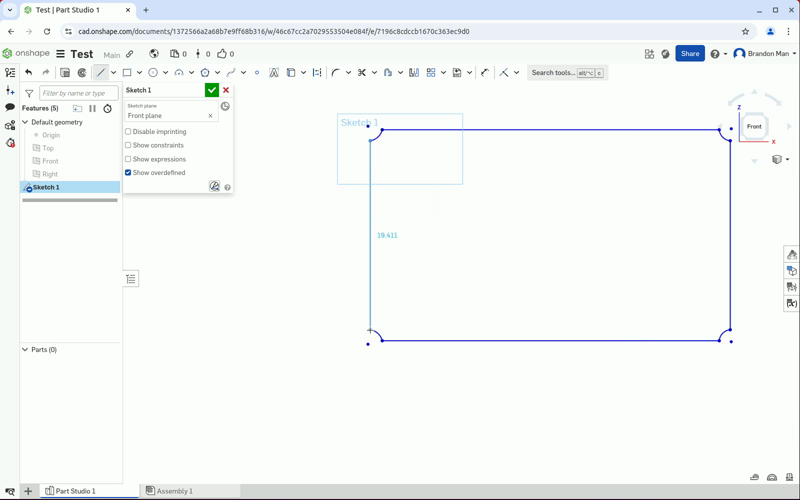
scroll(6)
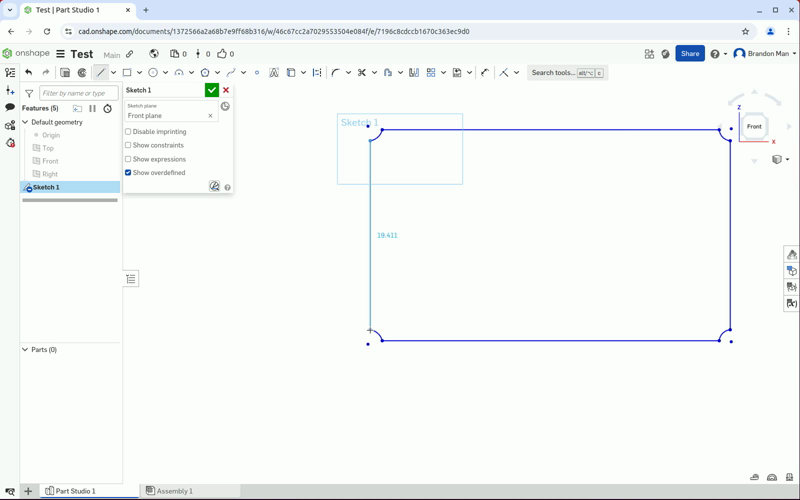
scroll(6)
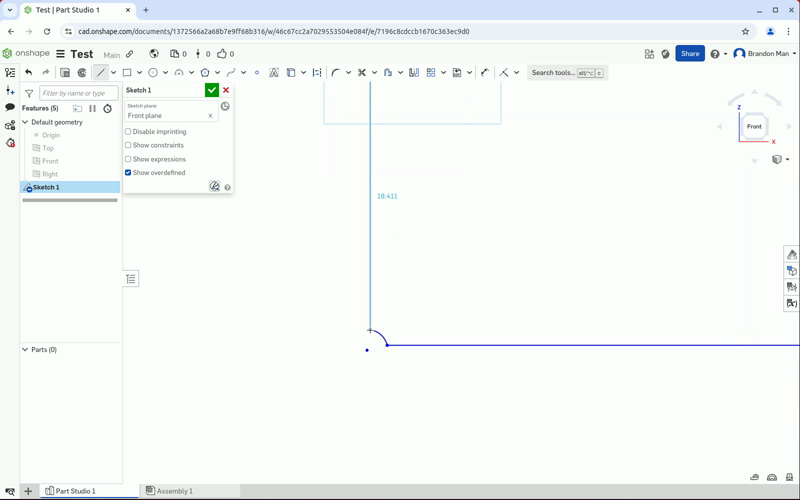
scroll(6)
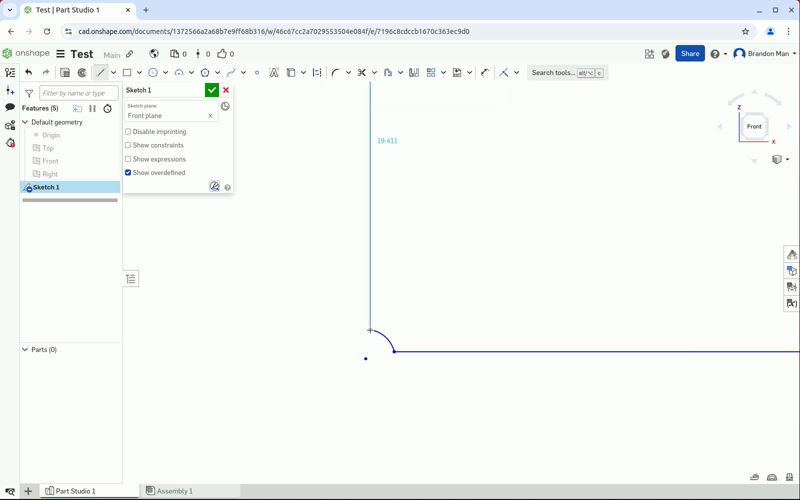
scroll(6)
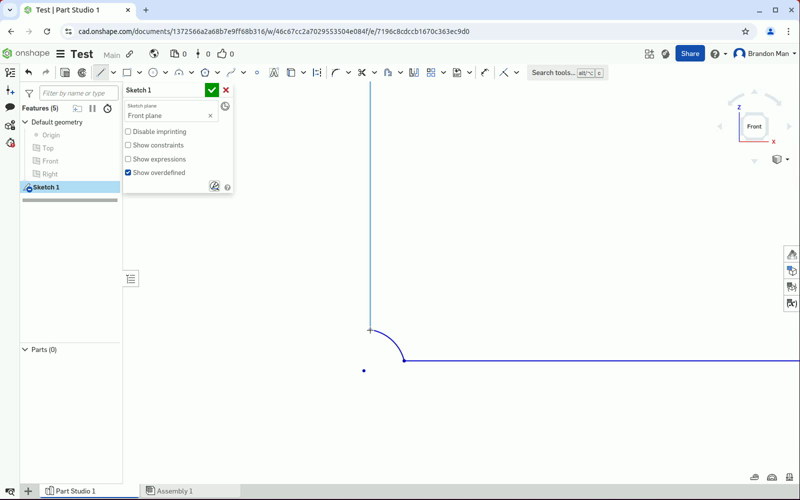
scroll(6)
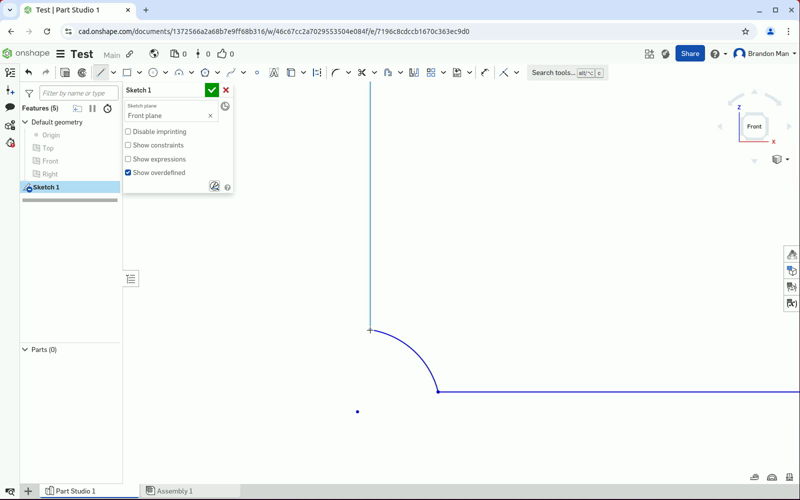
key_up(shift)
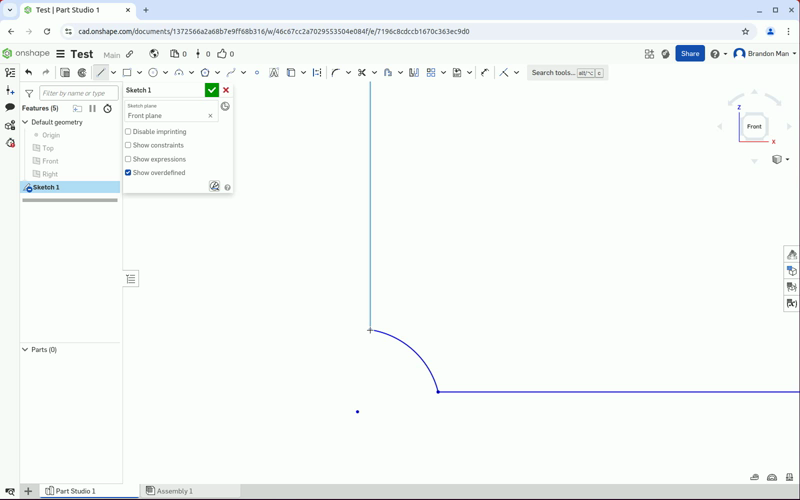
click(370, 329)
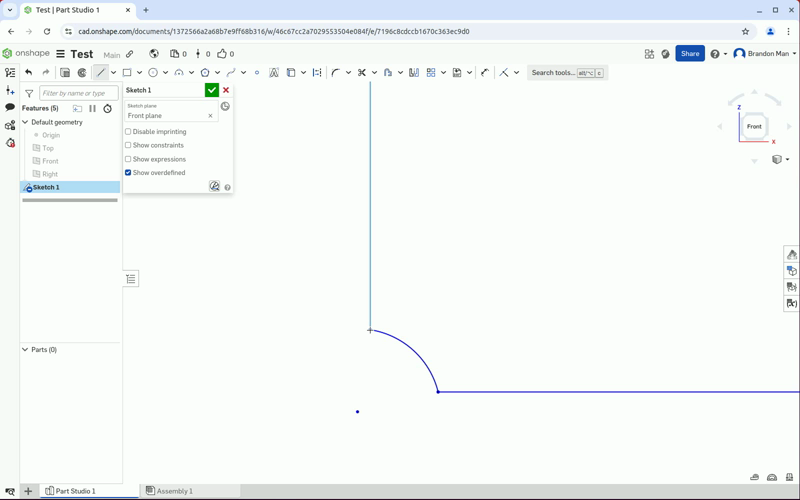
scroll(-6)
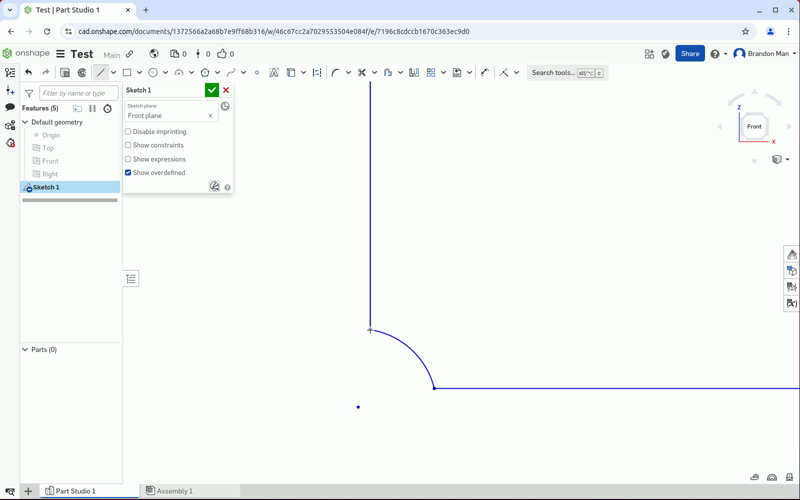
scroll(-6)
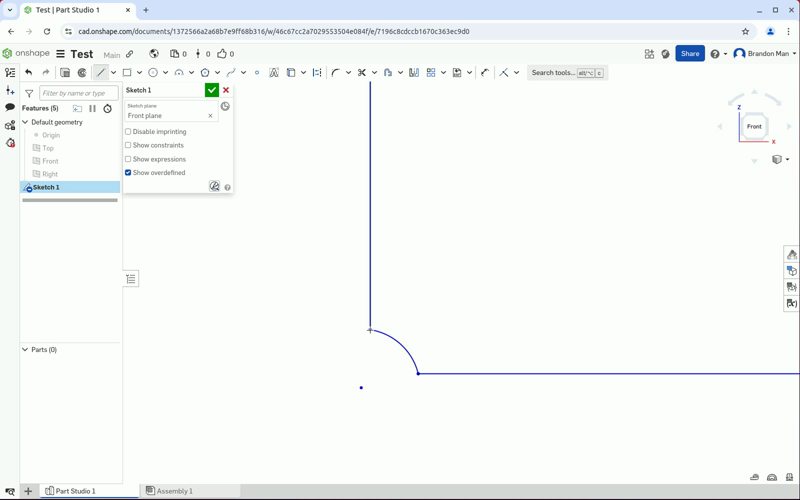
scroll(-6)
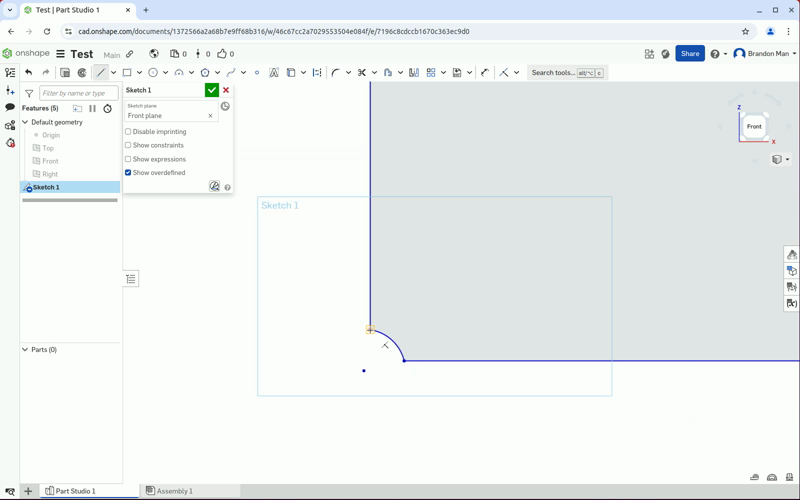
scroll(-6)
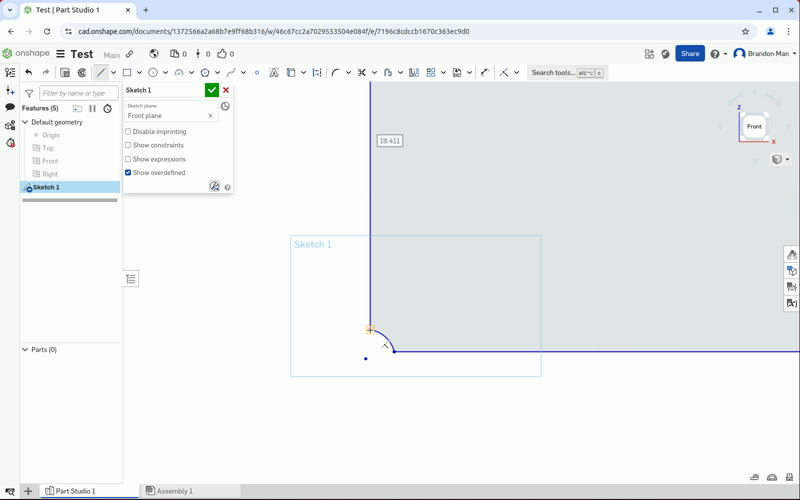
scroll(-6)
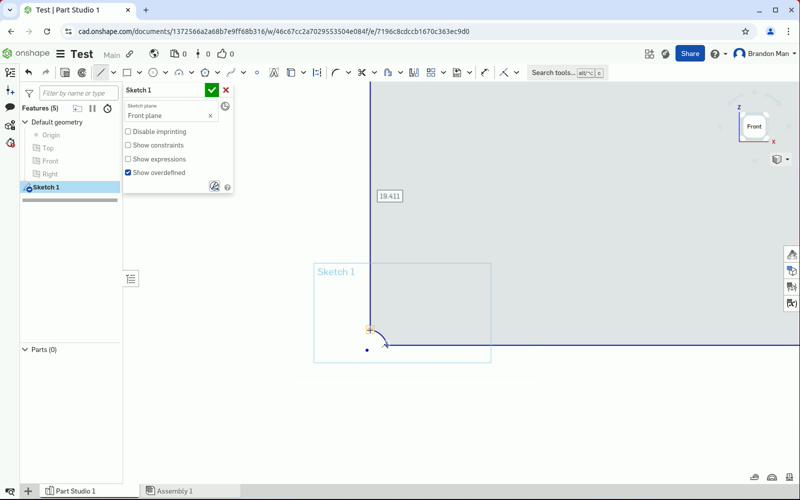
scroll(-6)
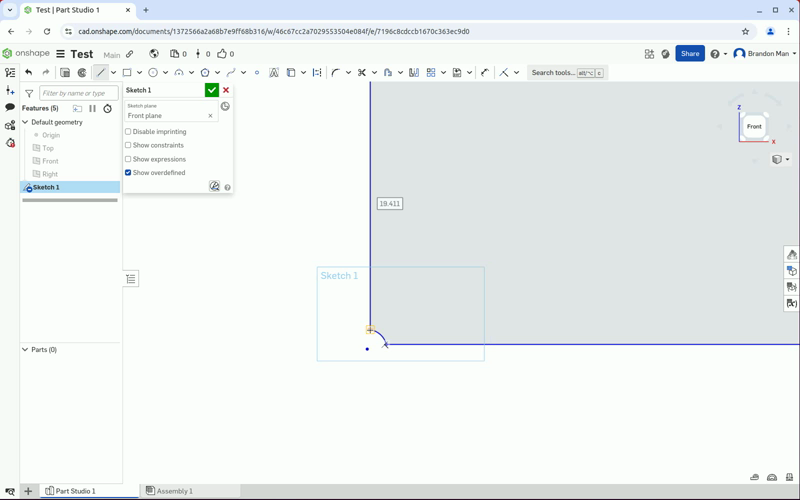
scroll(-6)
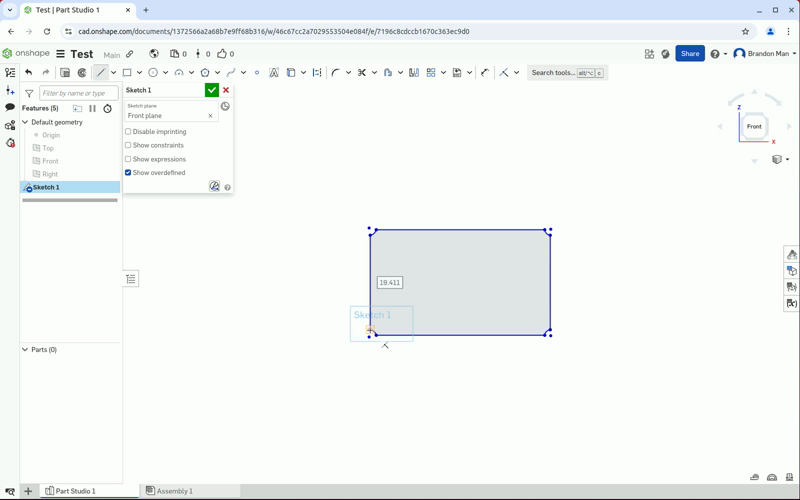
key(esc)
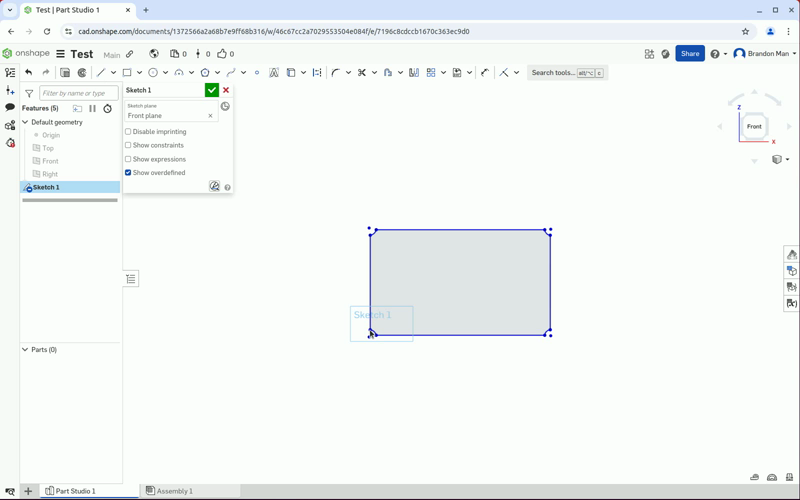
mouse_move(458, 283)
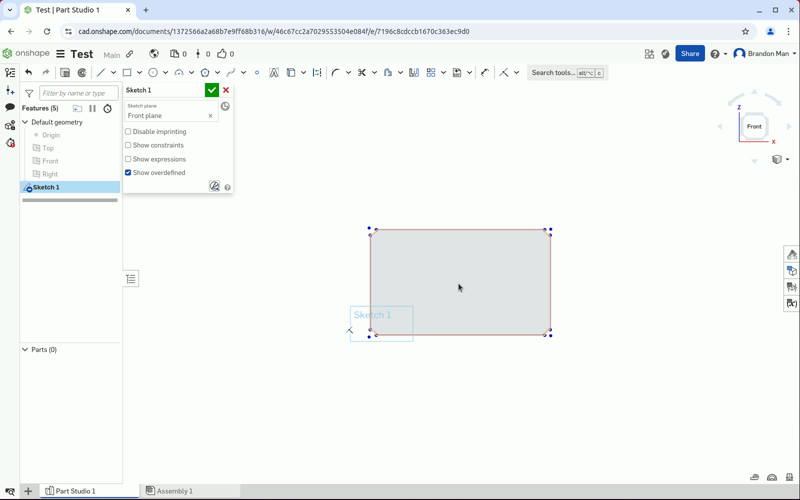
click(458, 283)
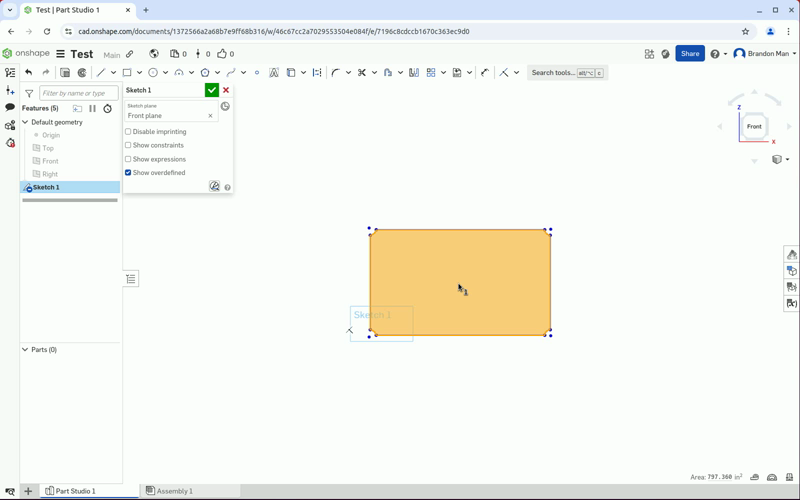
mouse_move(73, 352)
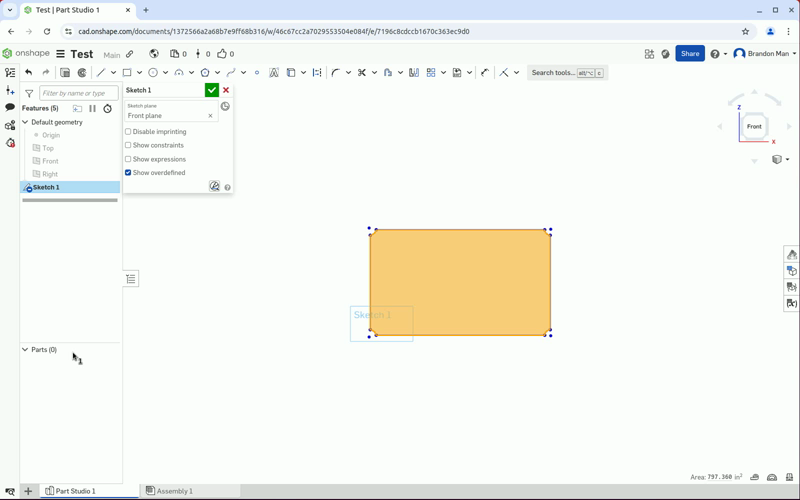
key(shift+y)
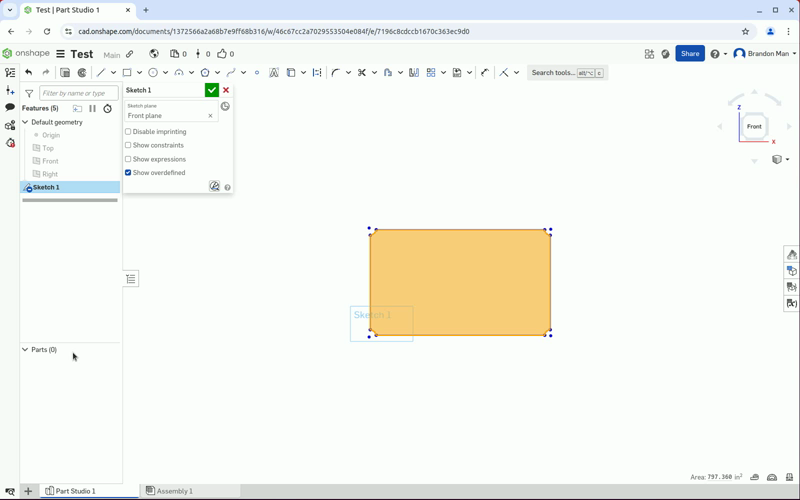
key(shift+e)
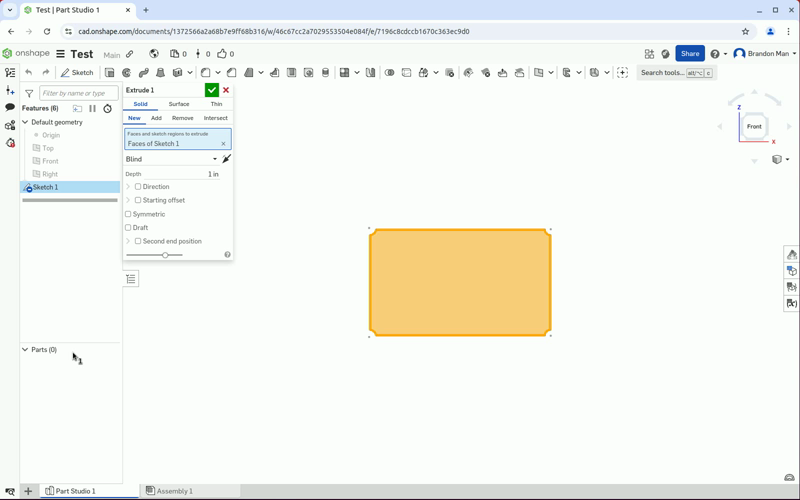
mouse_move(143, 106)
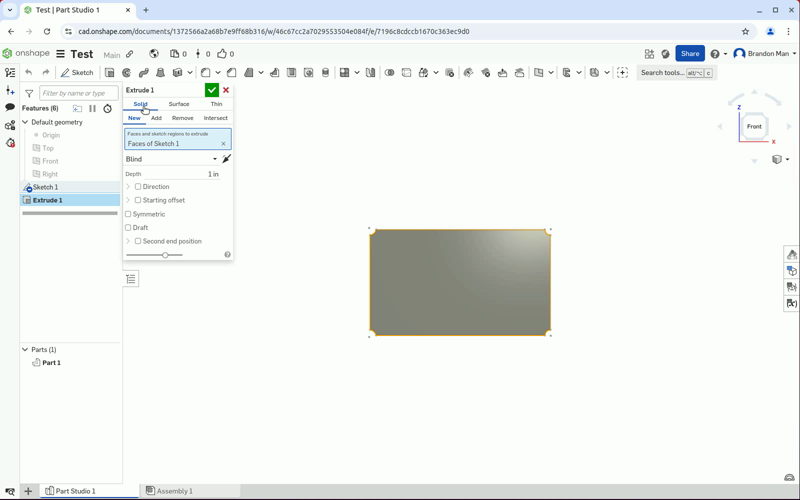
click(143, 106)
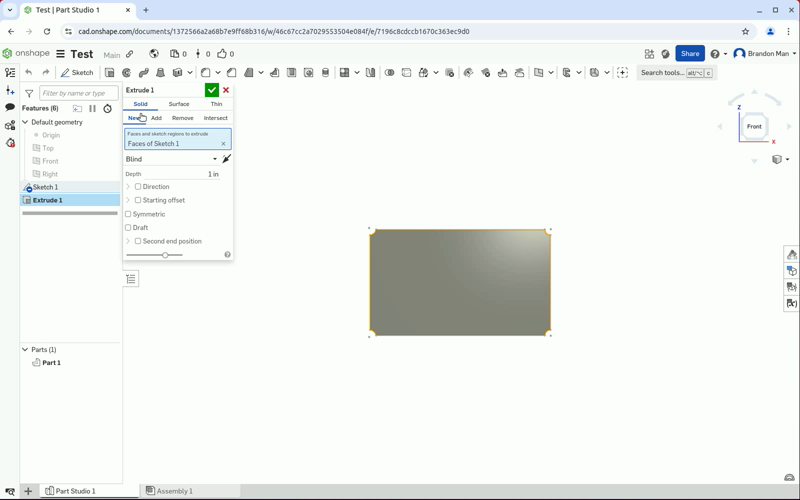
mouse_move(137, 120)
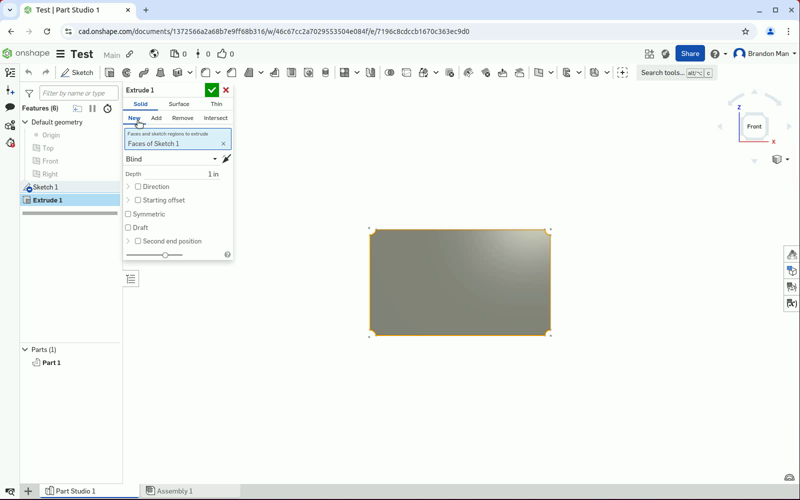
click(137, 120)
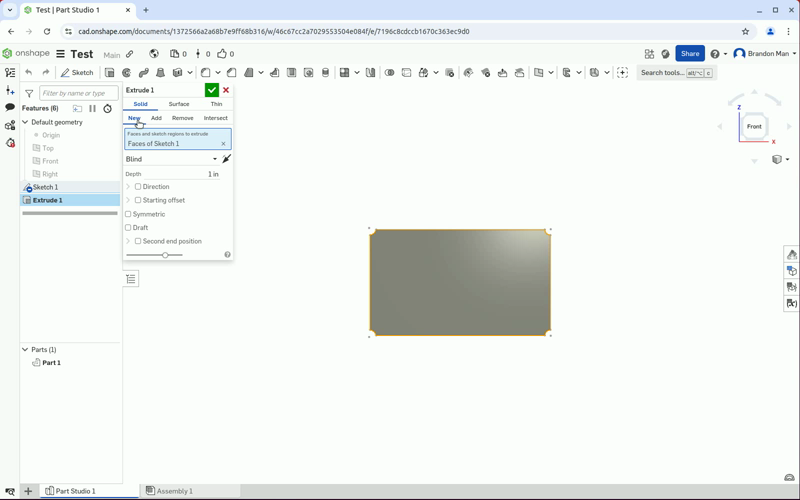
key(tab, 4)
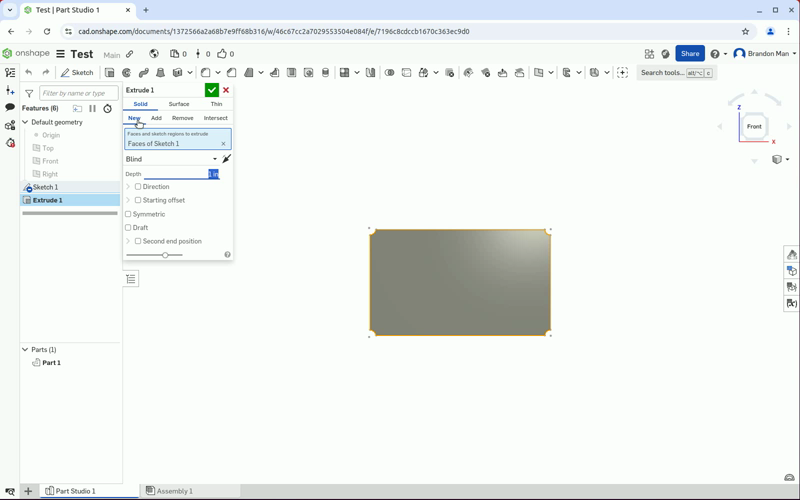
text(3.851)
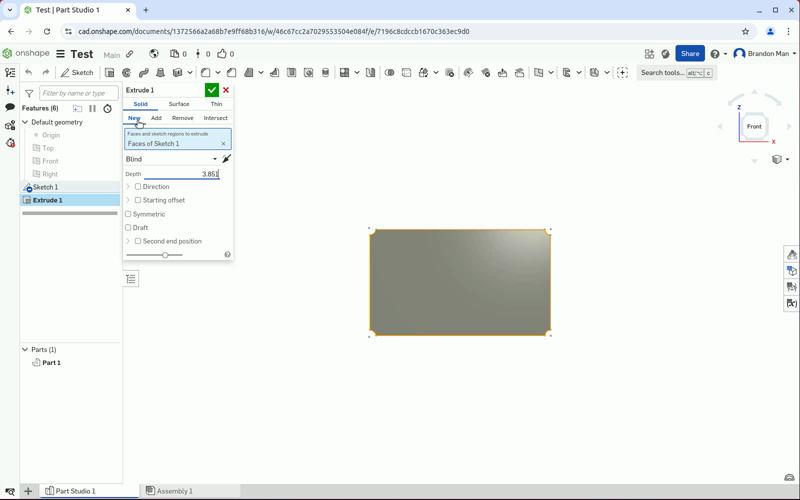
key(enter)
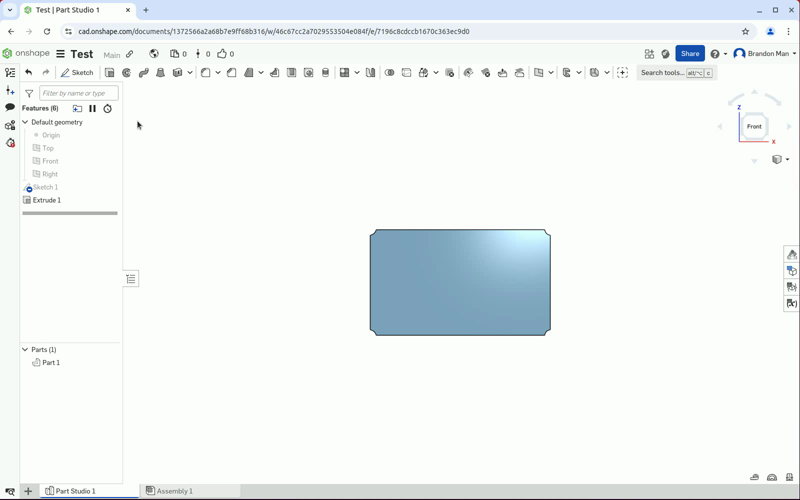
key(shift+h)
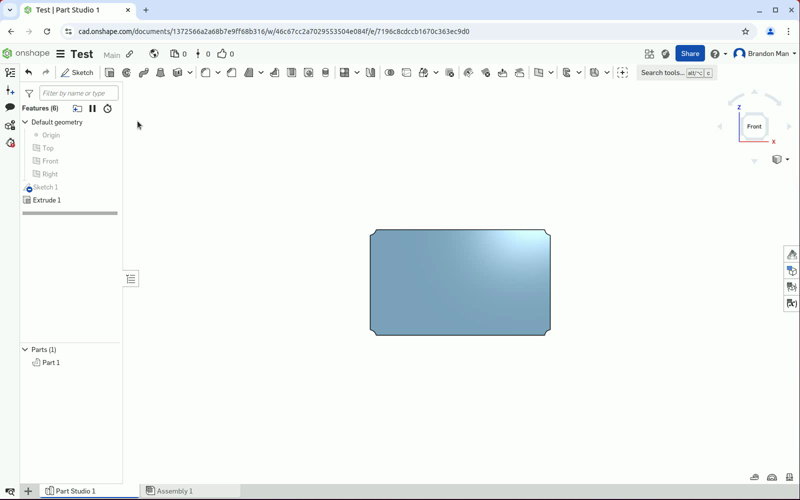
key(shift+h)
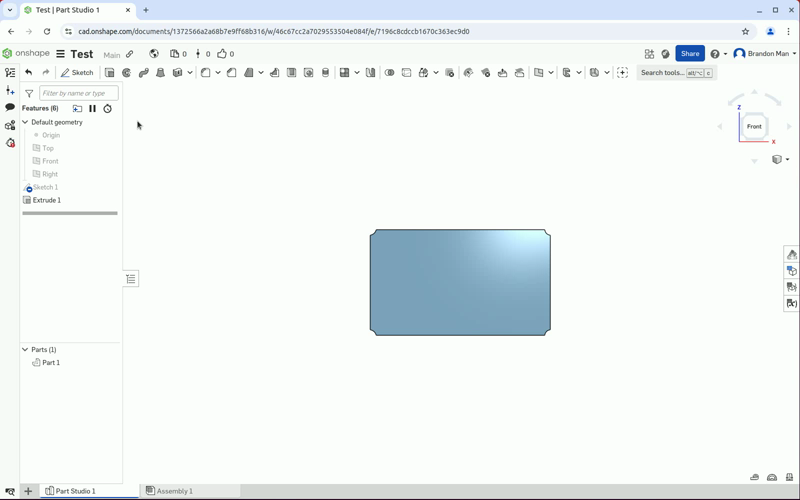
mouse_move(73, 189)
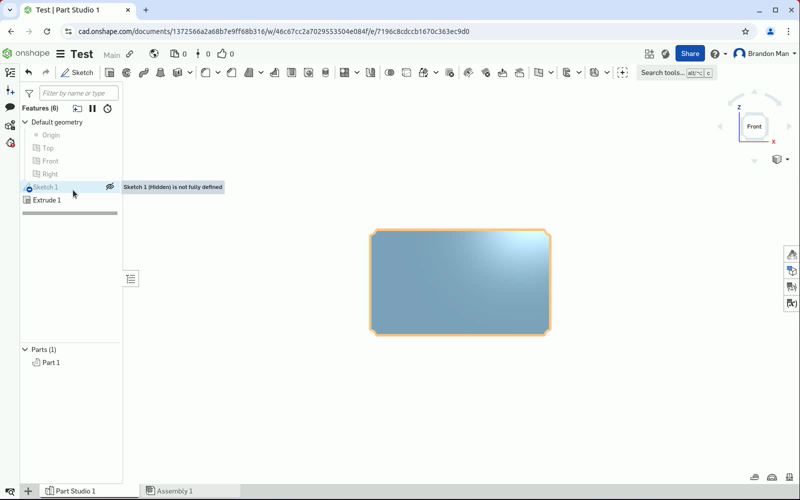
click(73, 189)
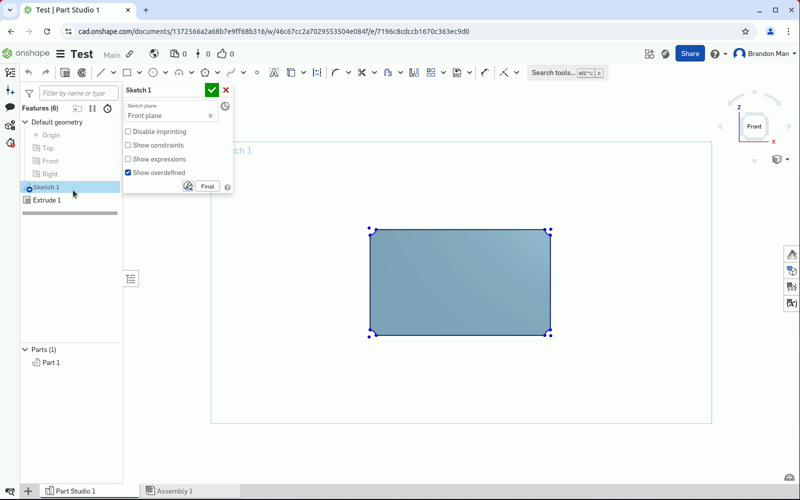
mouse_move(229, 92)
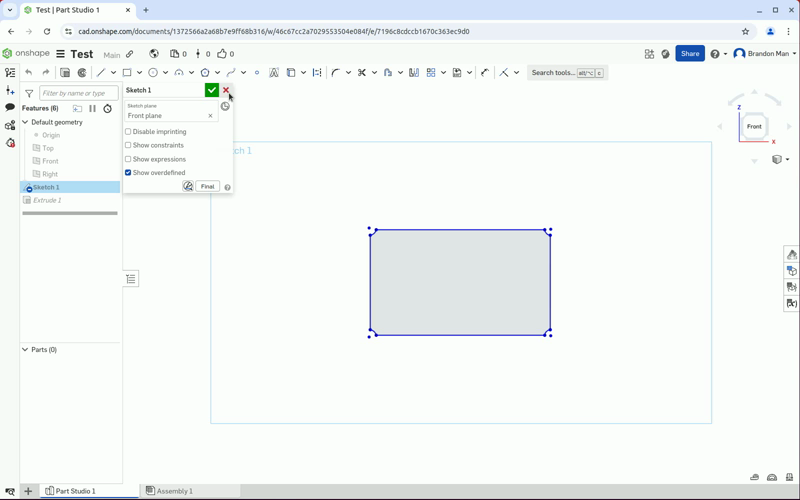
click(229, 92)
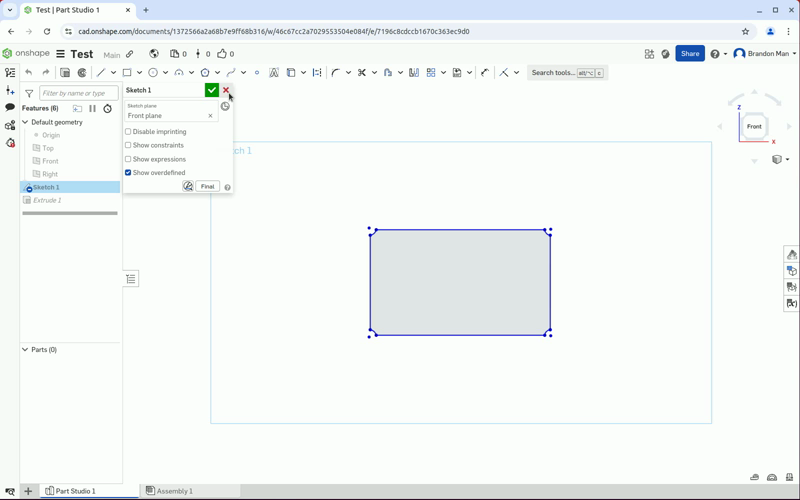
key(shift+s)
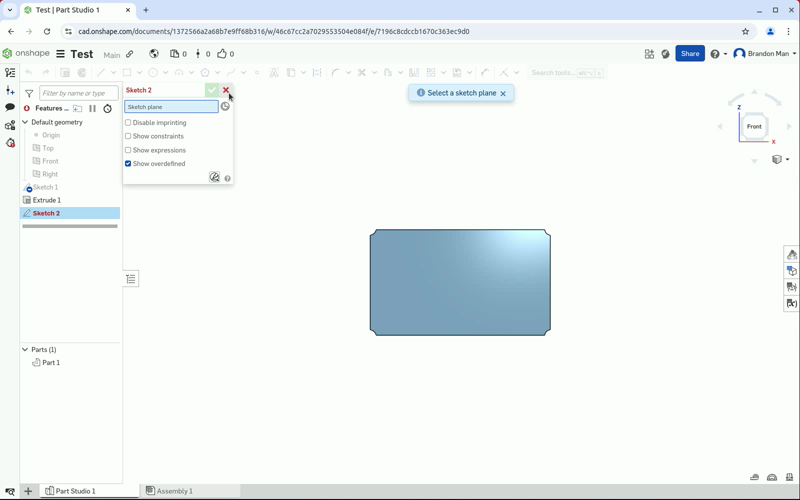
mouse_move(73, 163)
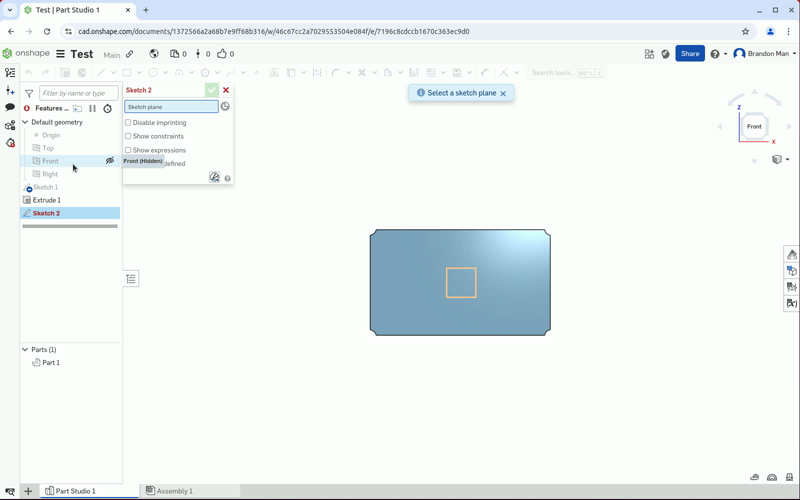
click(73, 163)
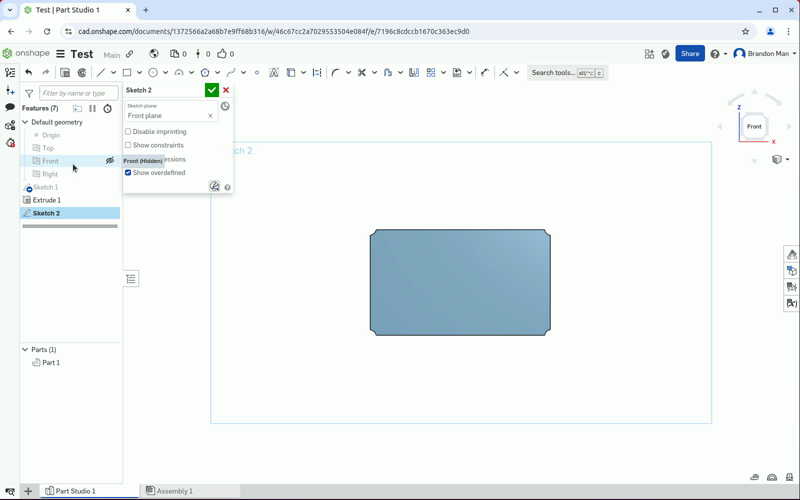
mouse_move(73, 352)
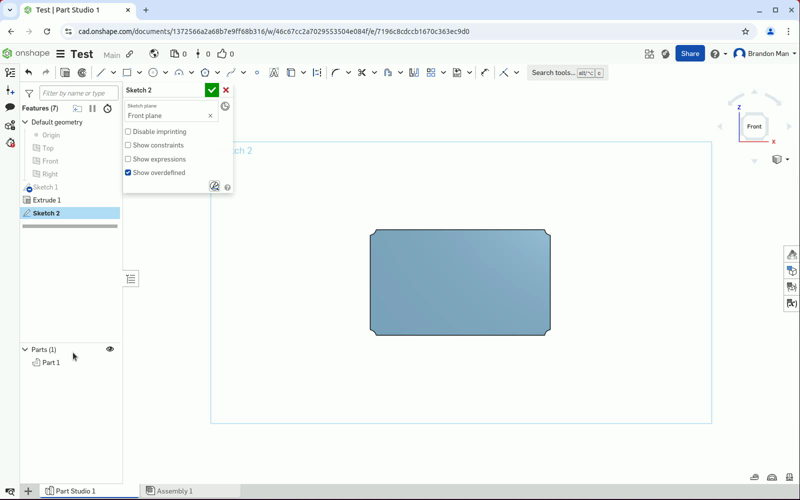
key(y)
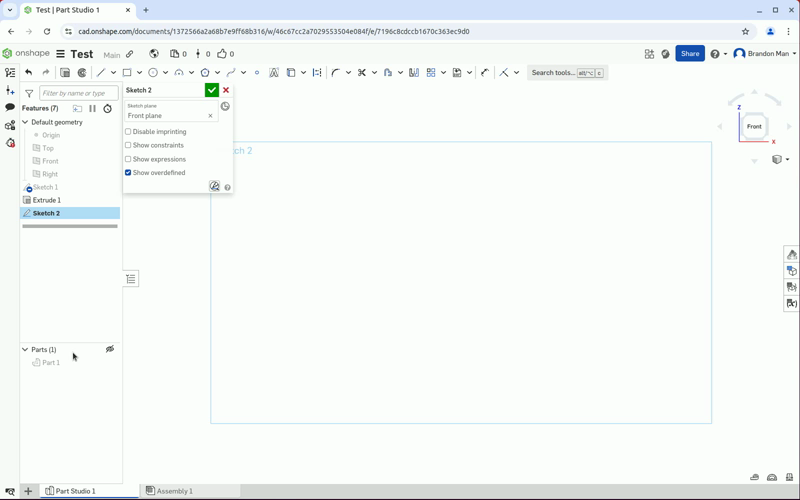
key(l)
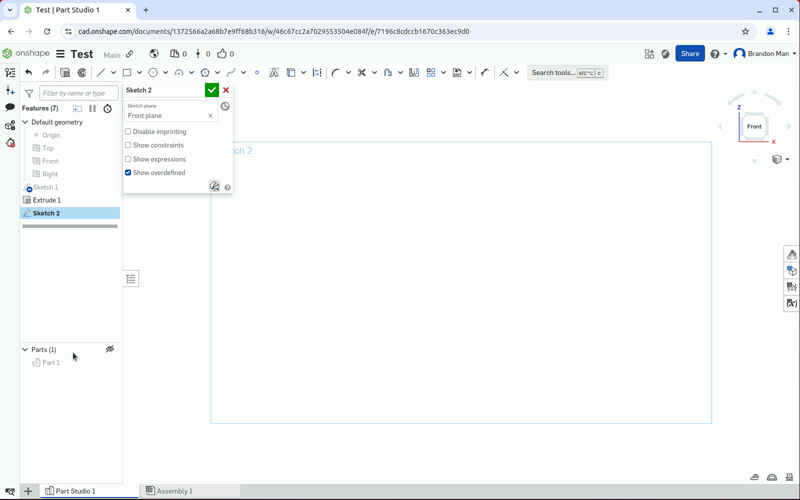
key_down(shift)
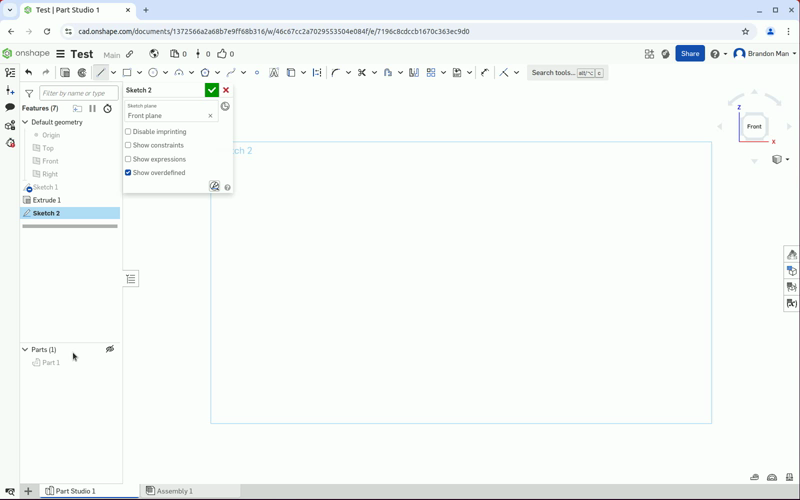
mouse_move(348, 357)
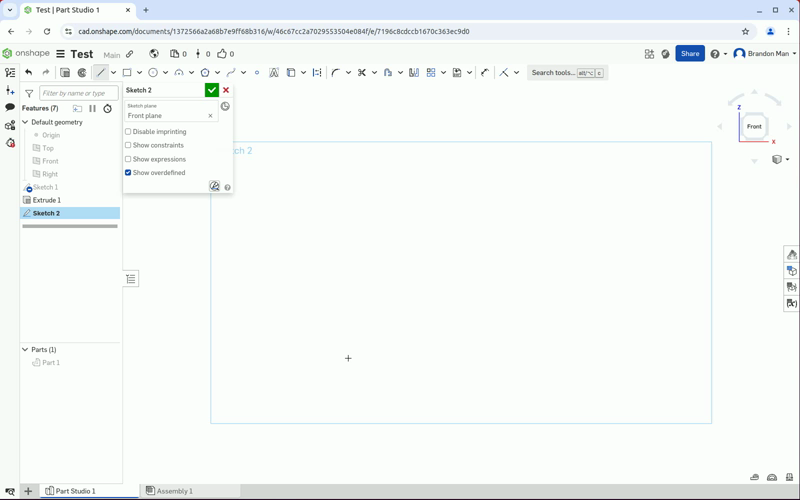
click(348, 357)
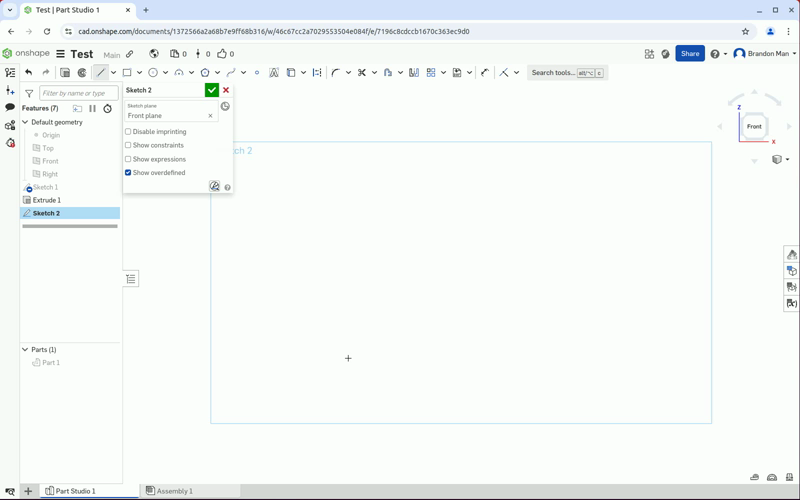
key_up(shift)
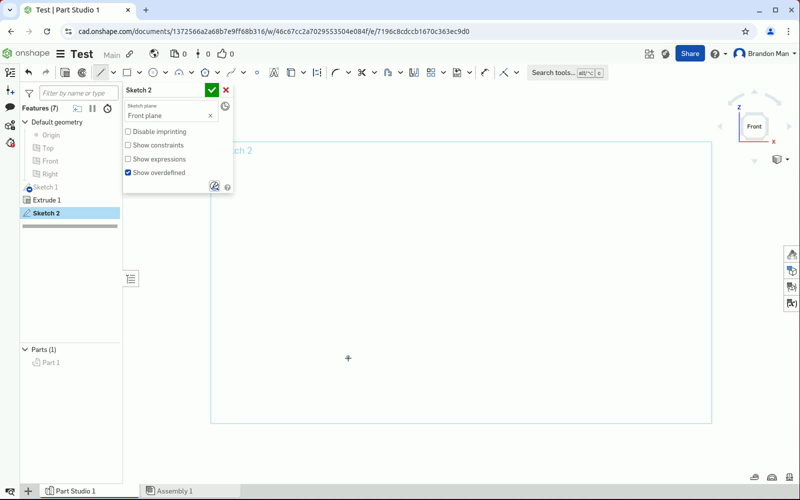
key_down(shift)
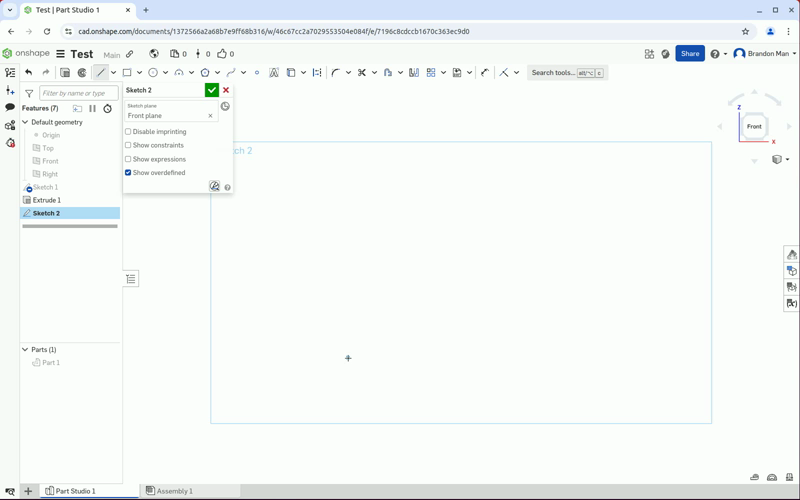
mouse_move(572, 357)
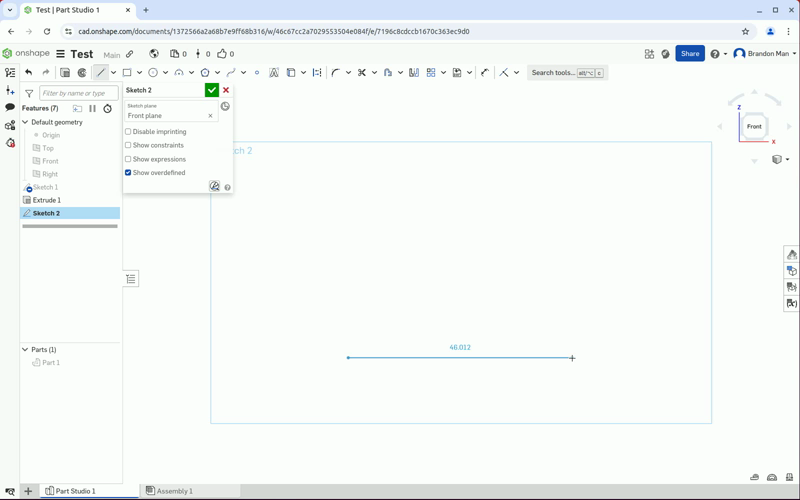
click(572, 357)
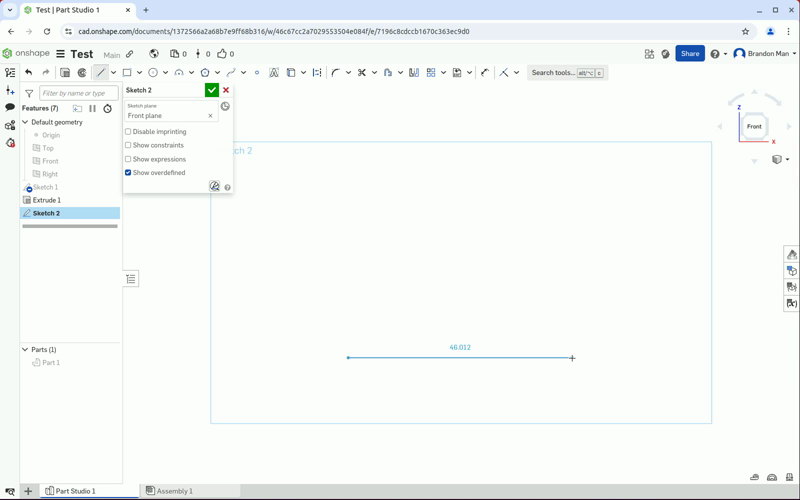
key_up(shift)
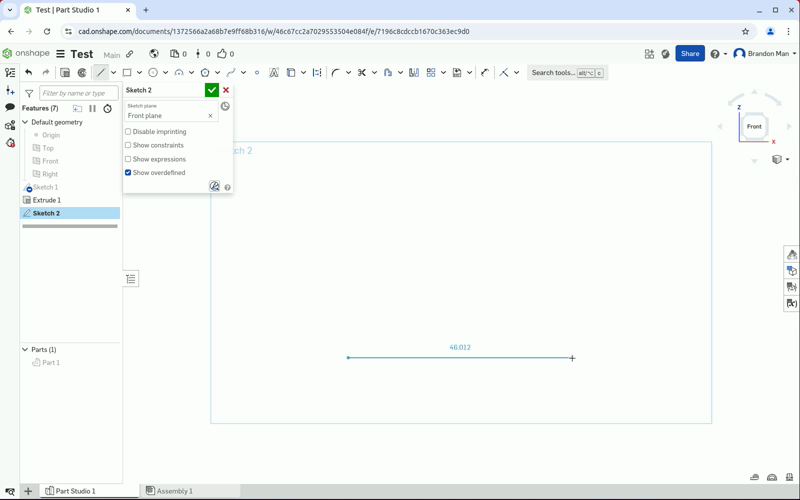
key_down(shift)
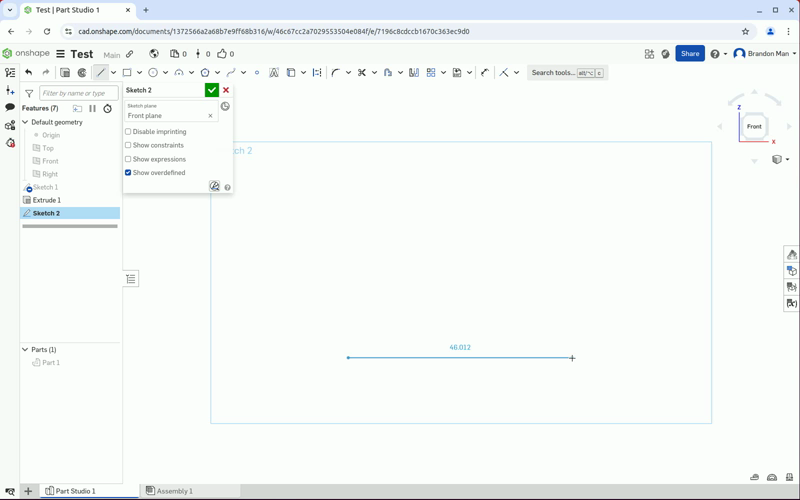
mouse_move(572, 209)
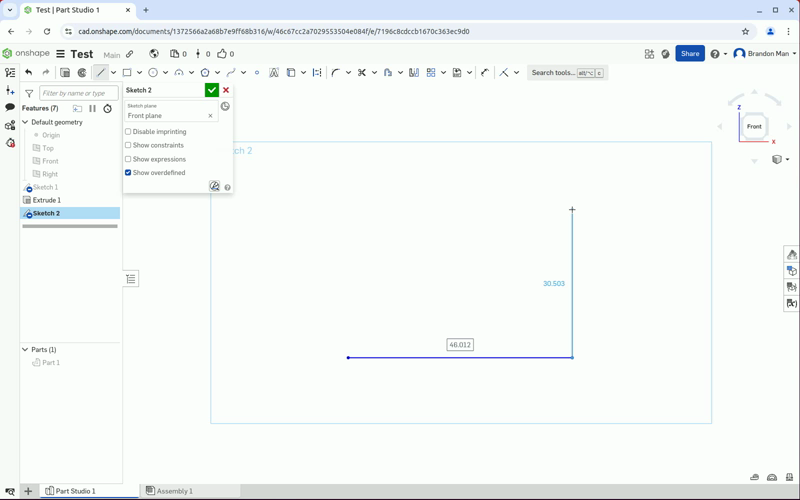
click(572, 209)
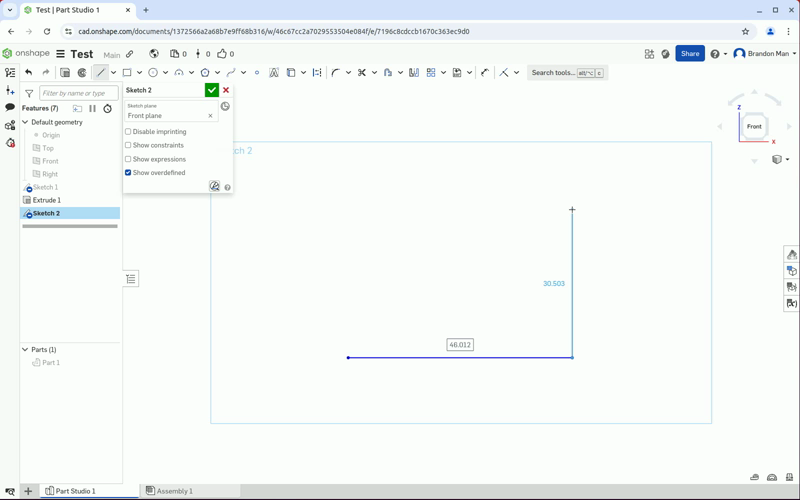
key_up(shift)
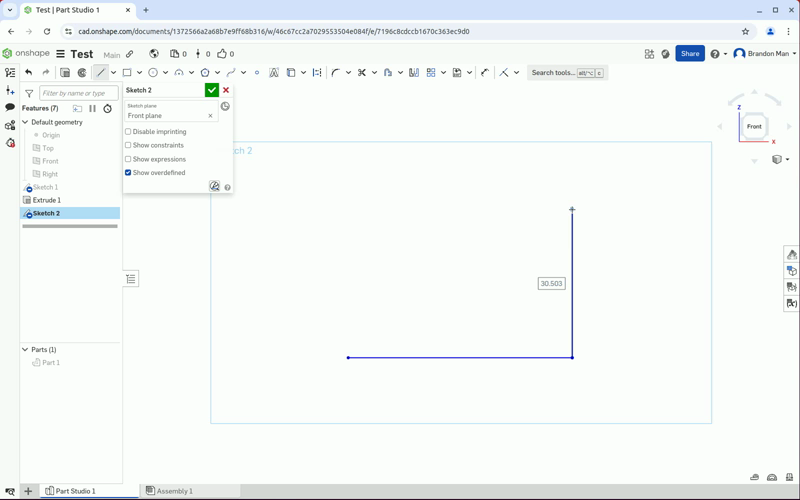
key_down(shift)
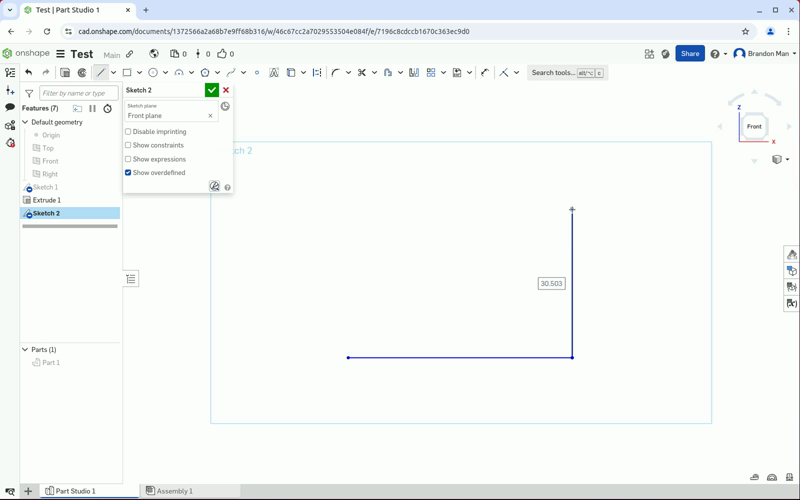
mouse_move(348, 209)
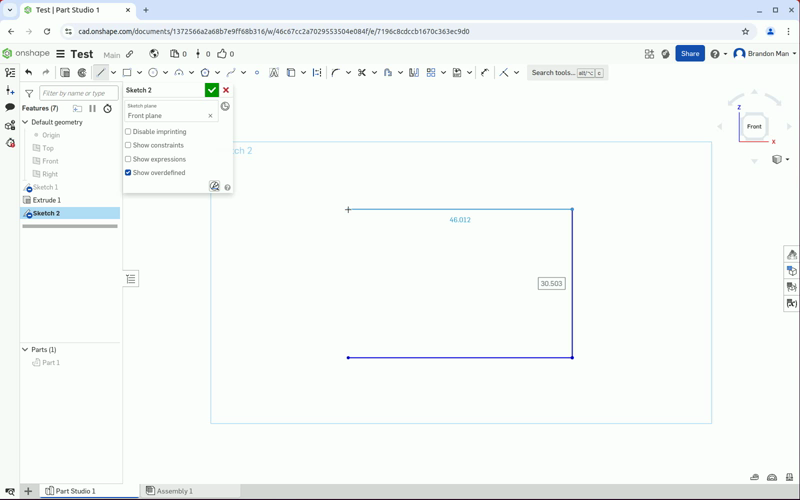
click(348, 209)
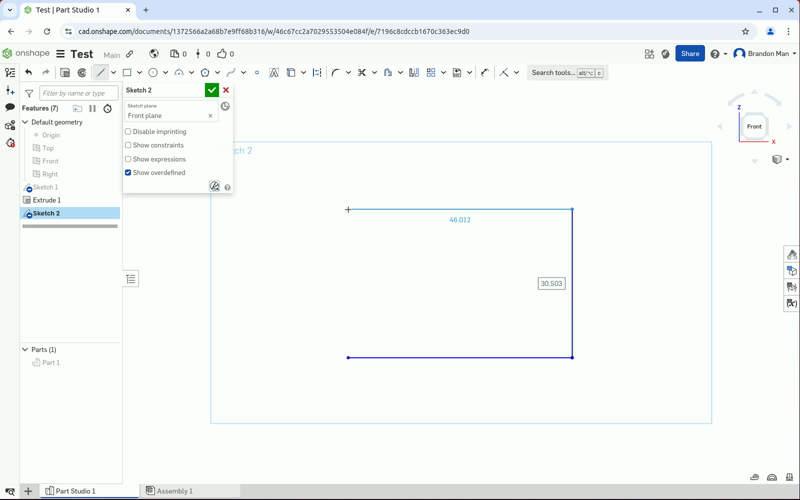
key_up(shift)
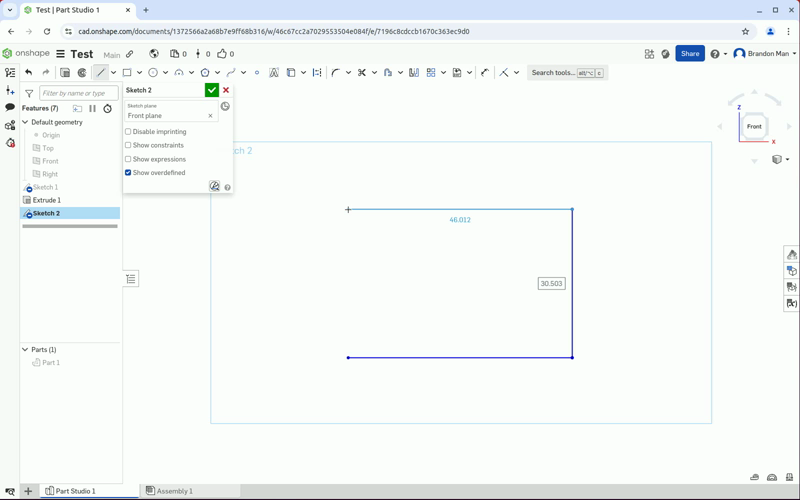
key_down(shift)
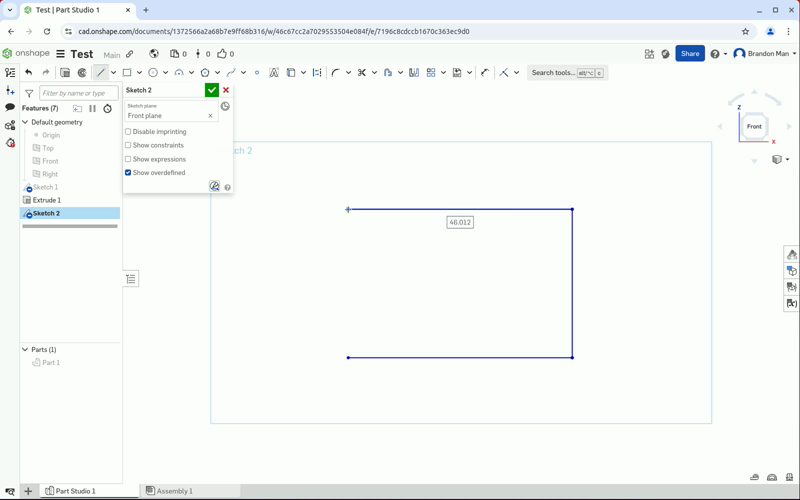
mouse_move(348, 357)
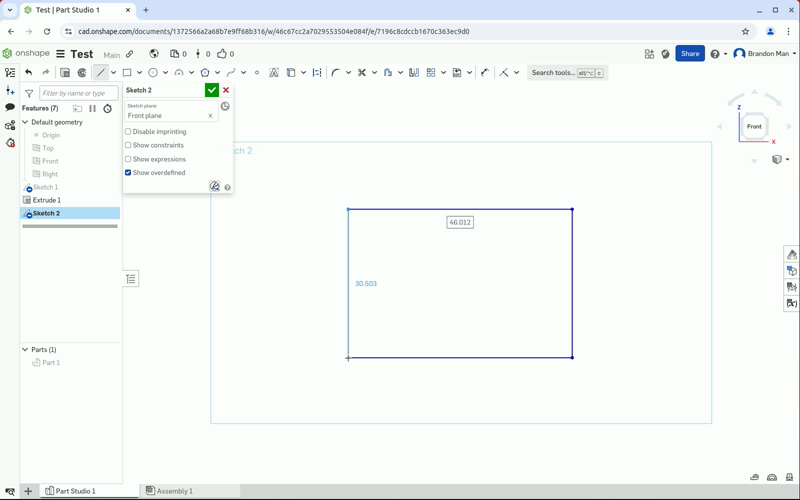
key_up(shift)
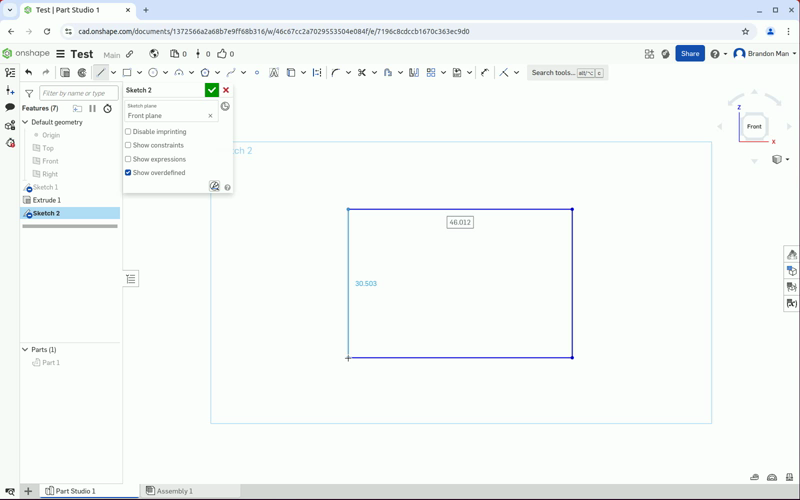
click(348, 357)
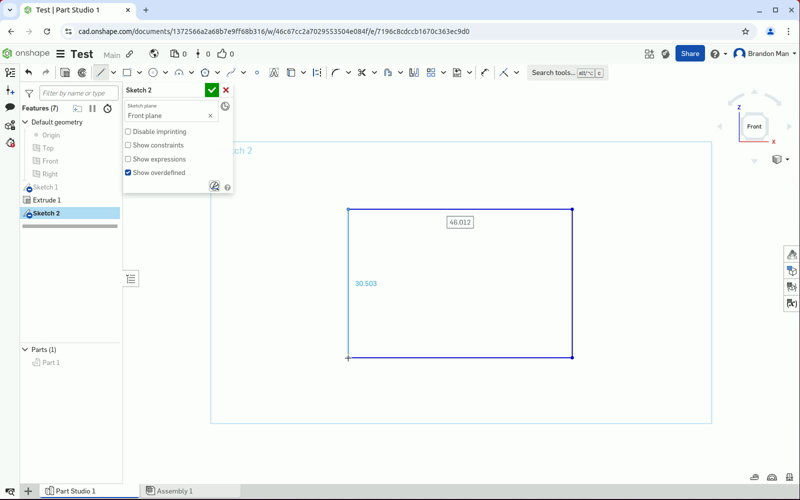
key(esc)
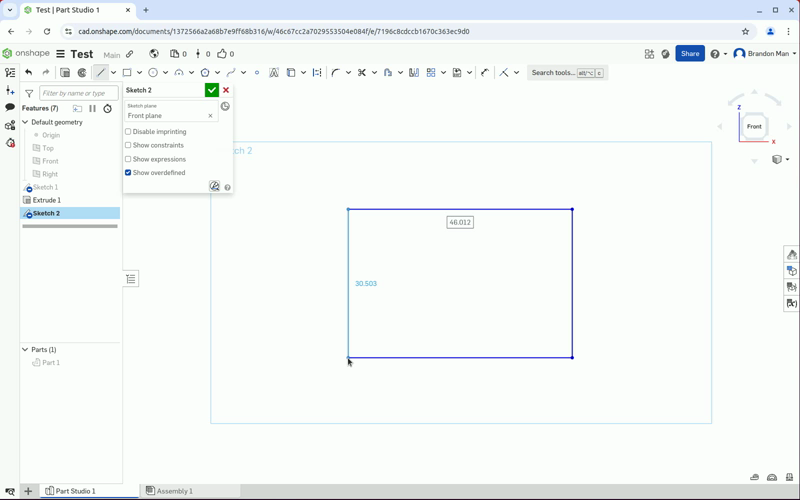
key(l)
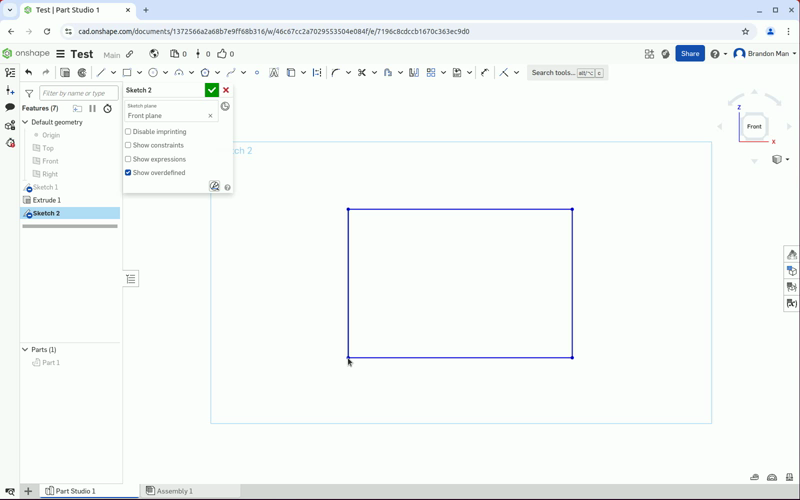
key_down(shift)
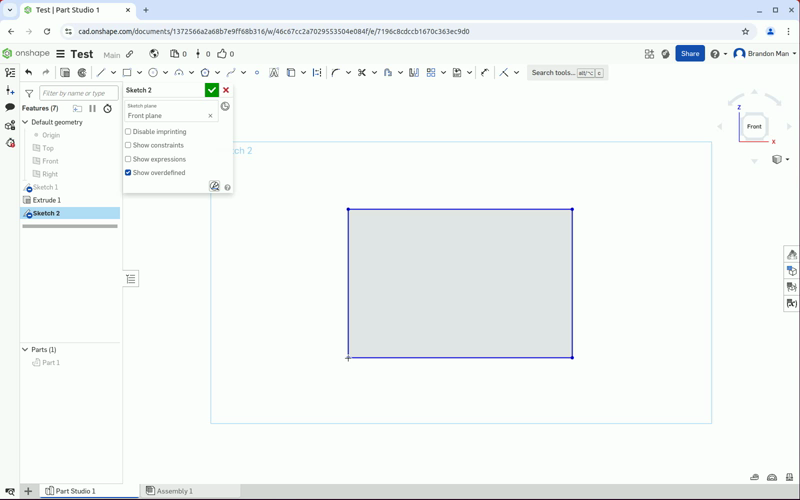
mouse_move(371, 329)
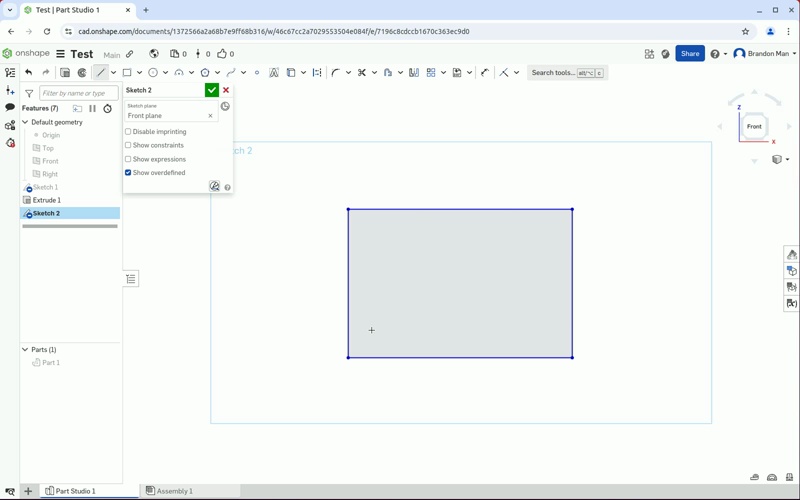
click(371, 329)
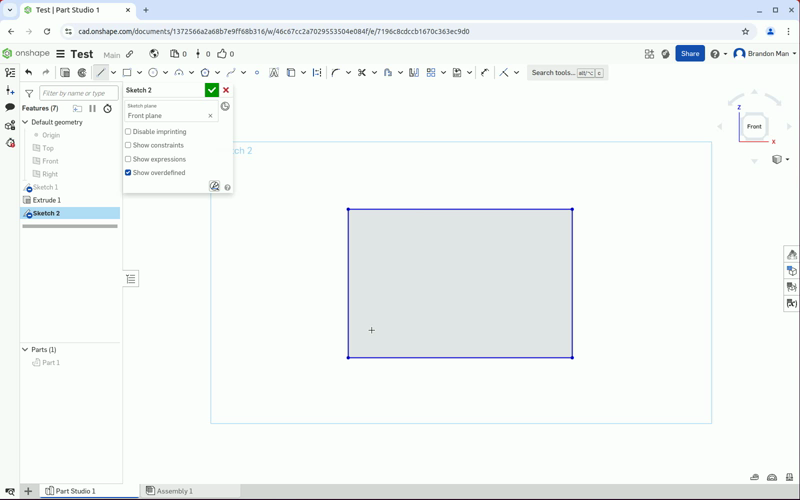
key_up(shift)
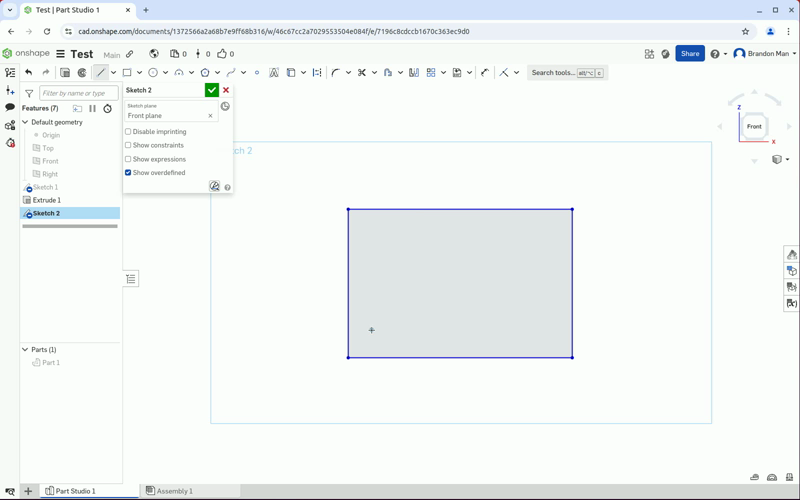
key_down(shift)
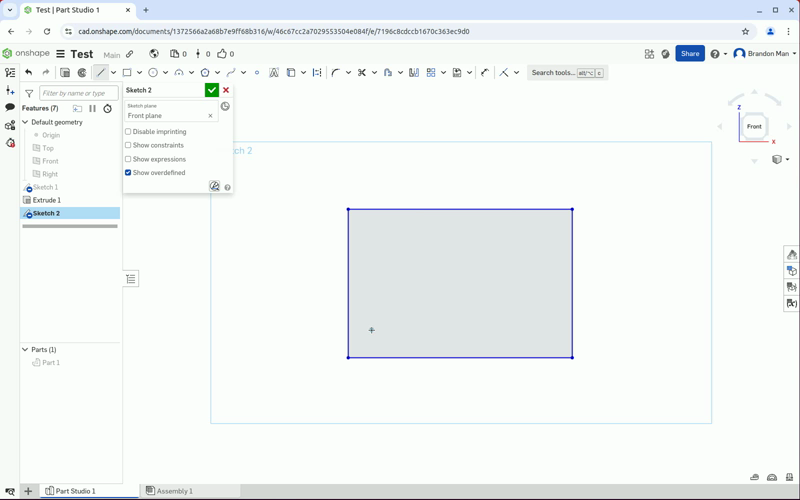
mouse_move(371, 235)
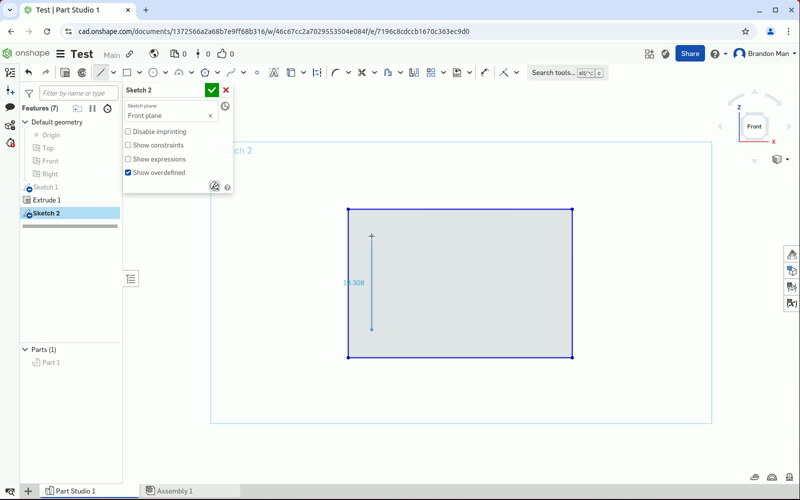
click(371, 235)
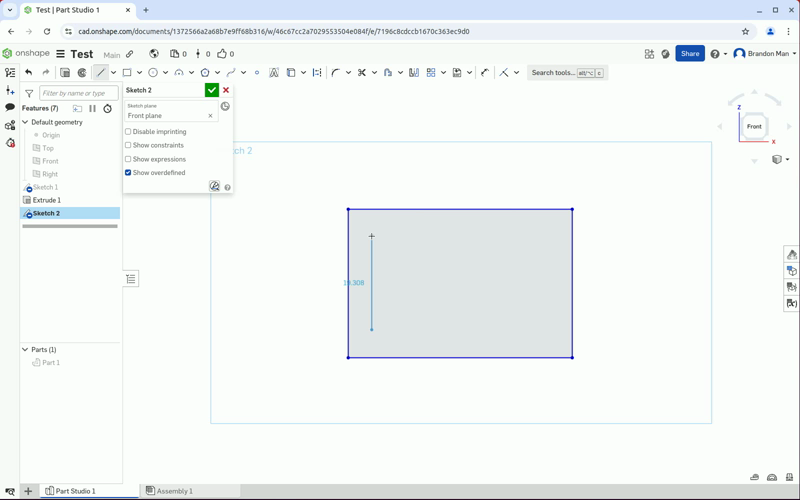
key_up(shift)
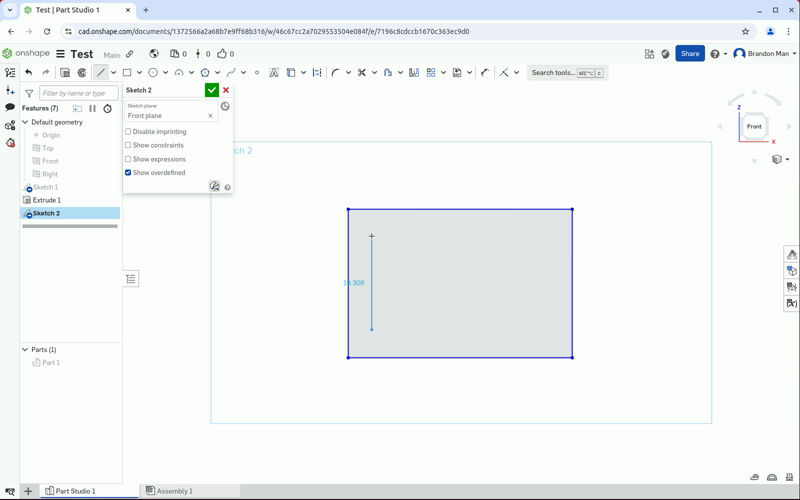
key(esc)
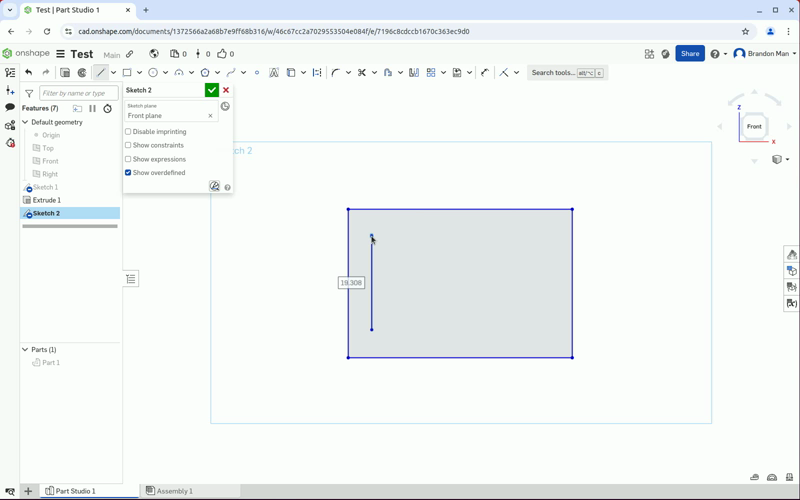
key(a)
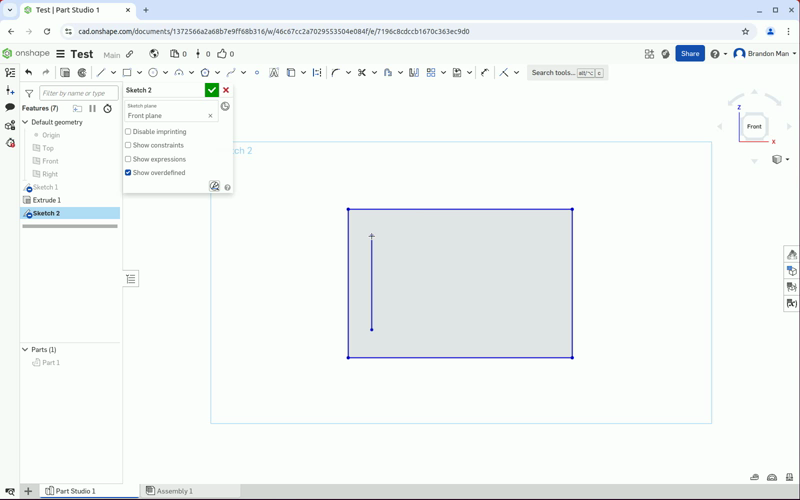
mouse_move(371, 235)
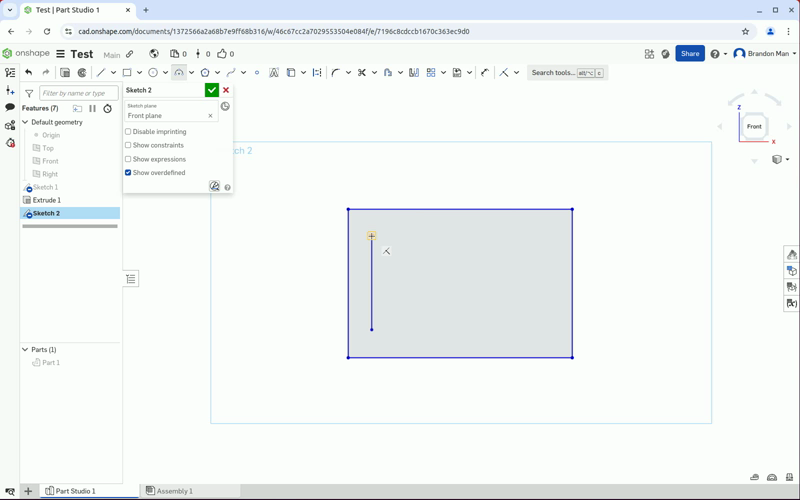
click(371, 235)
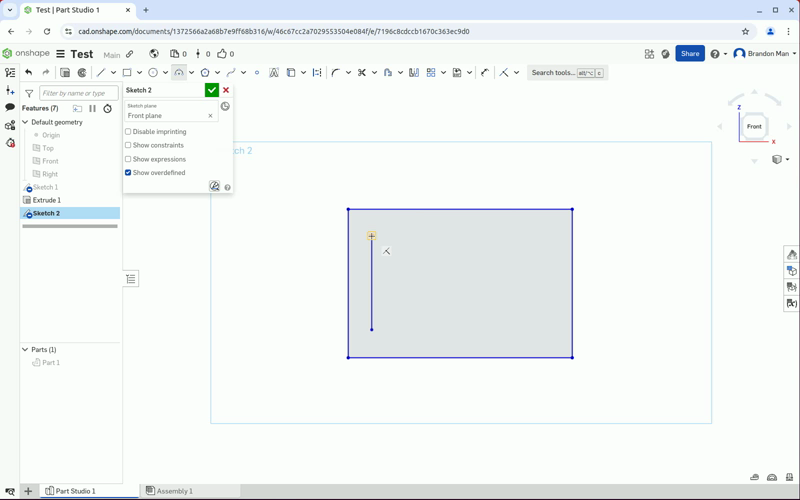
key_down(shift)
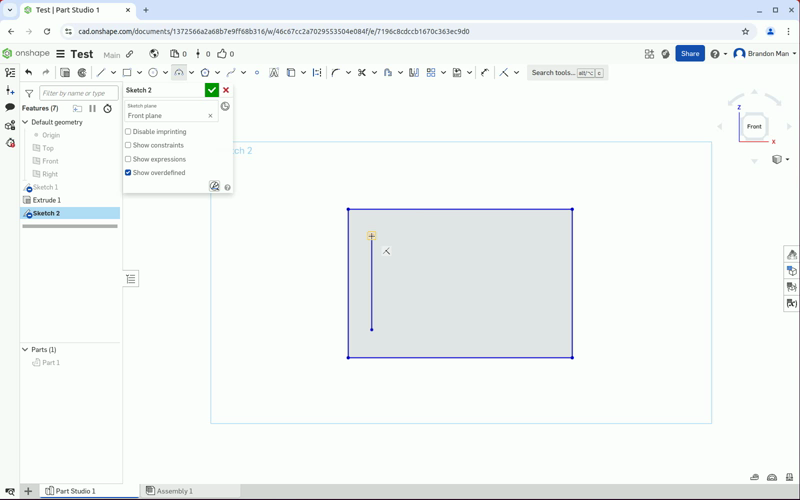
mouse_move(376, 230)
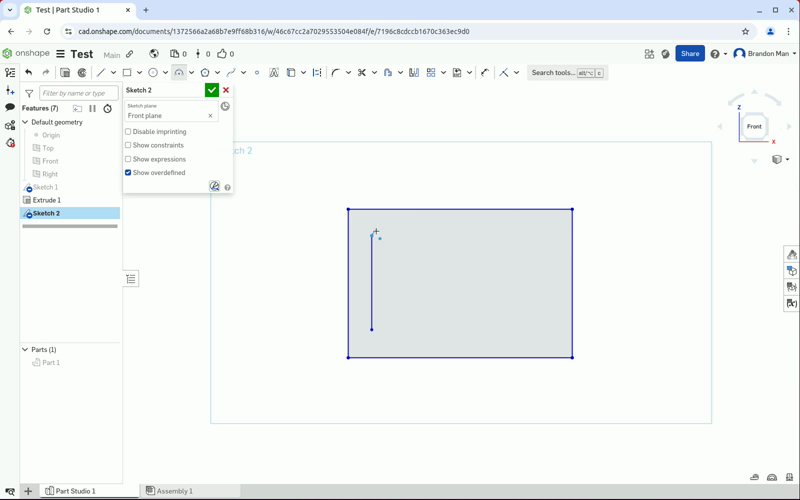
scroll(6)
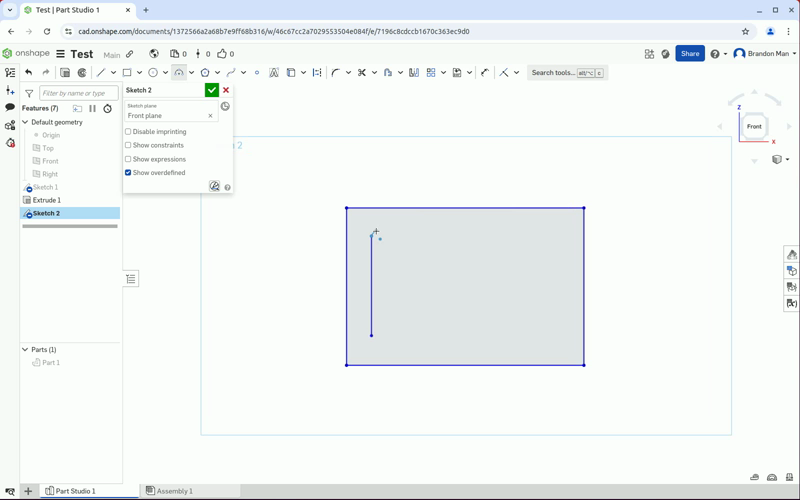
scroll(6)
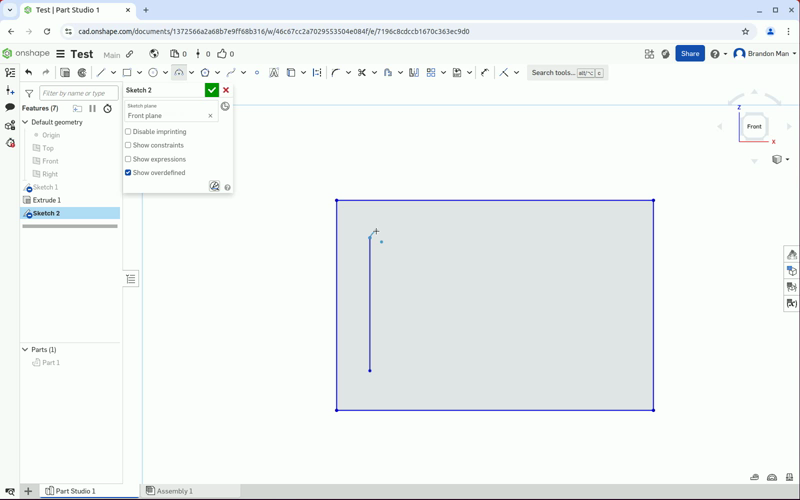
scroll(6)
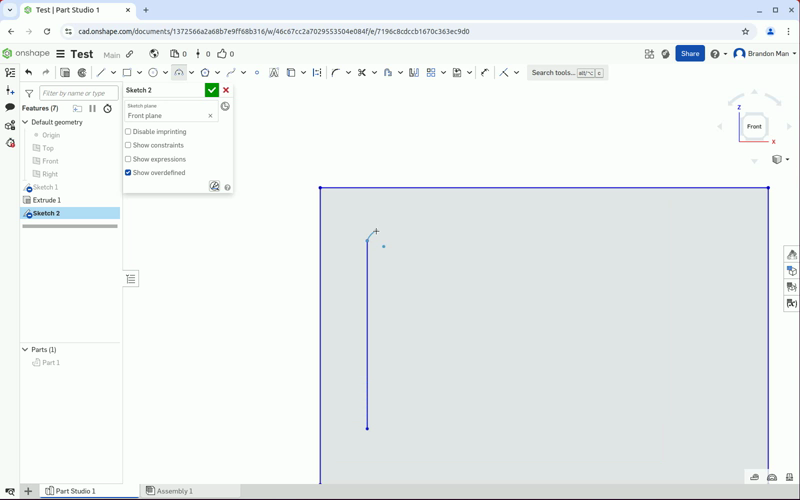
scroll(6)
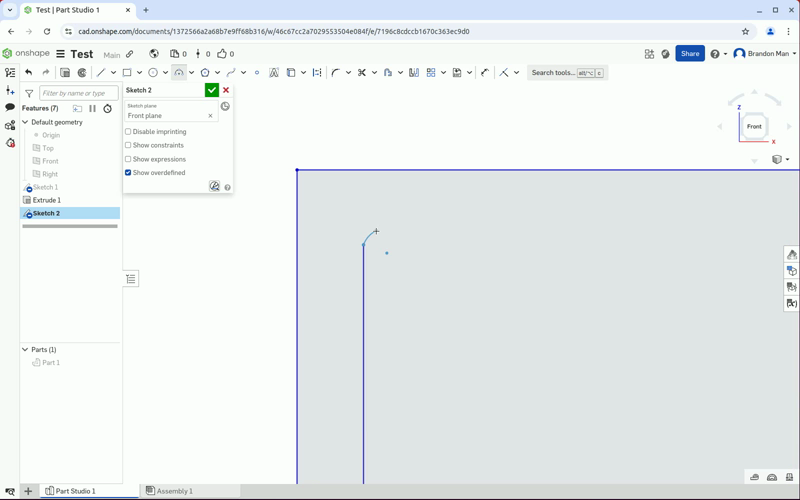
scroll(6)
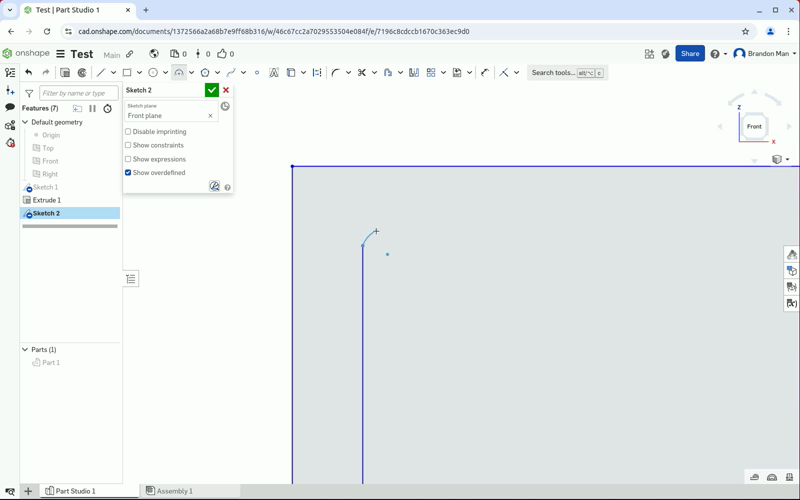
scroll(6)
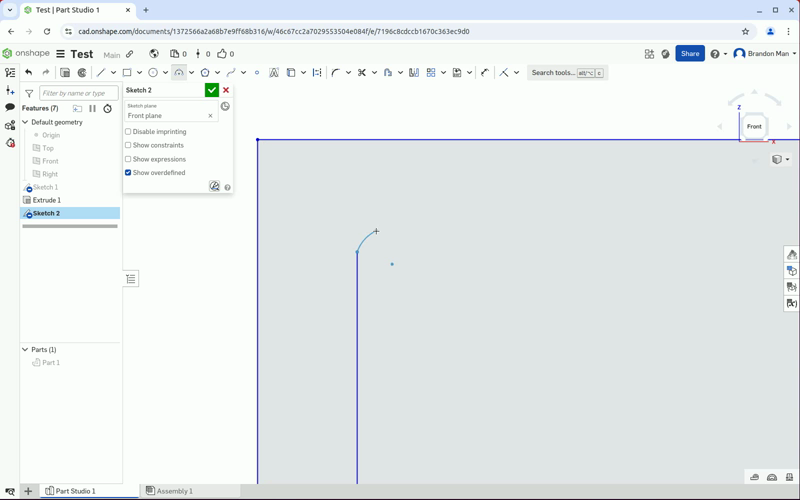
scroll(6)
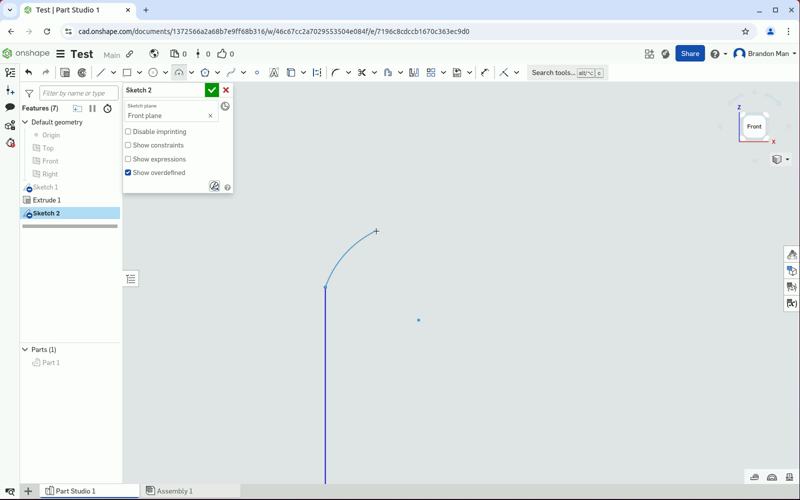
click(376, 230)
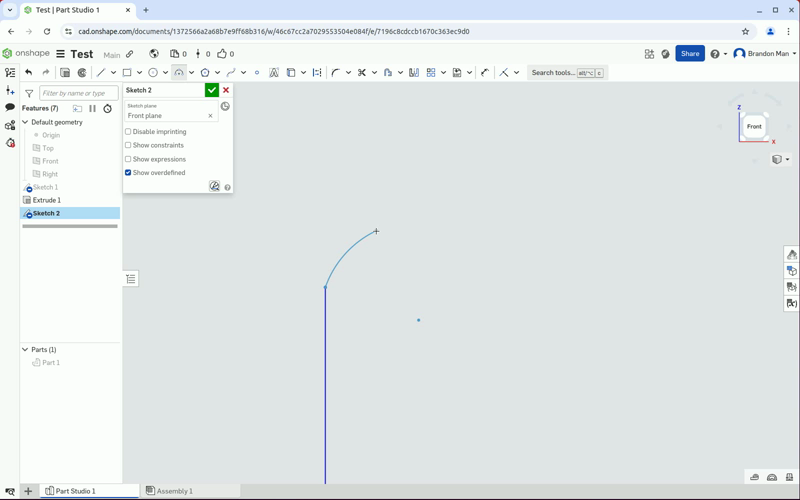
scroll(-6)
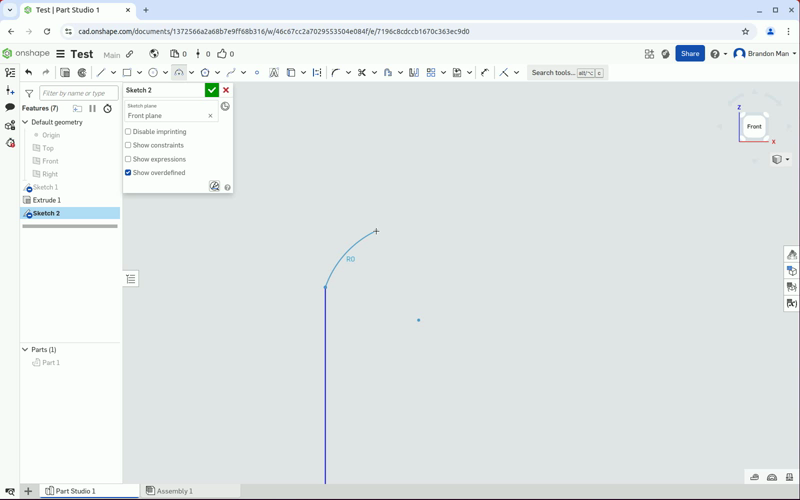
scroll(-6)
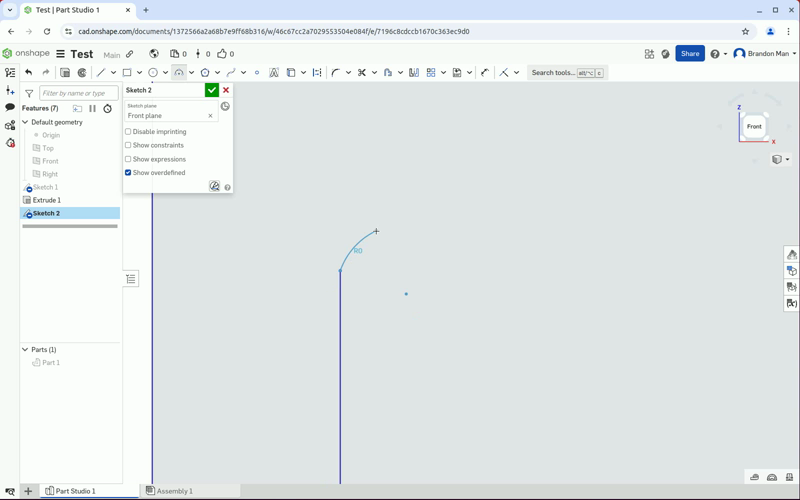
scroll(-6)
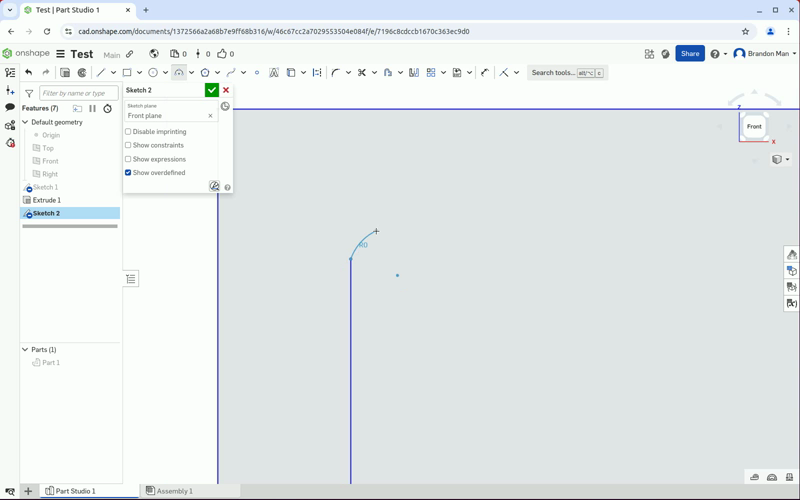
scroll(-6)
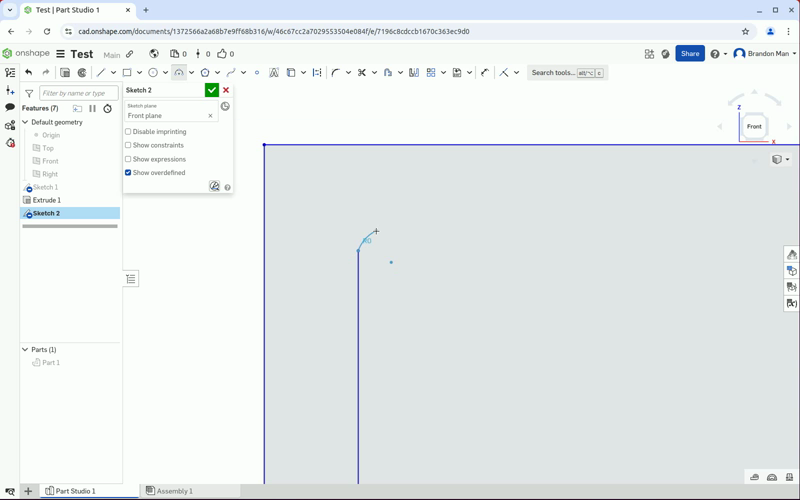
scroll(-6)
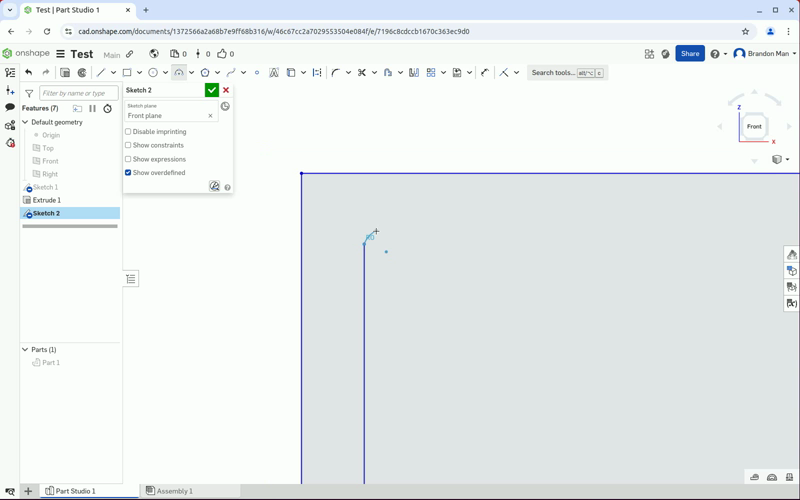
scroll(-6)
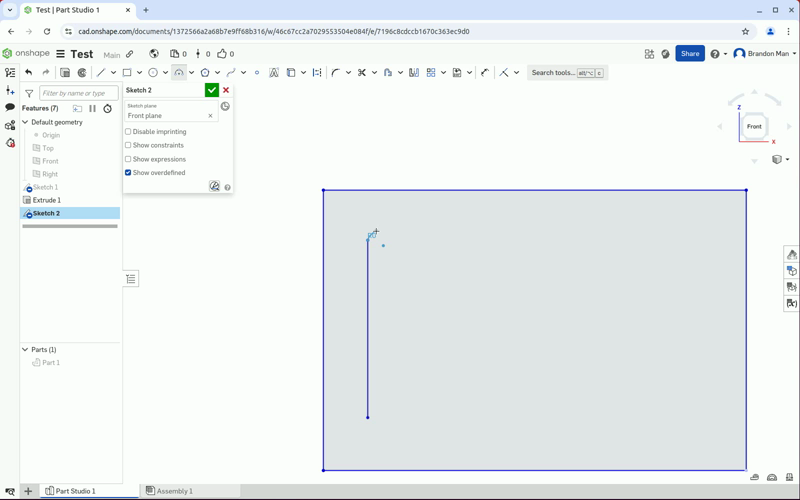
scroll(-6)
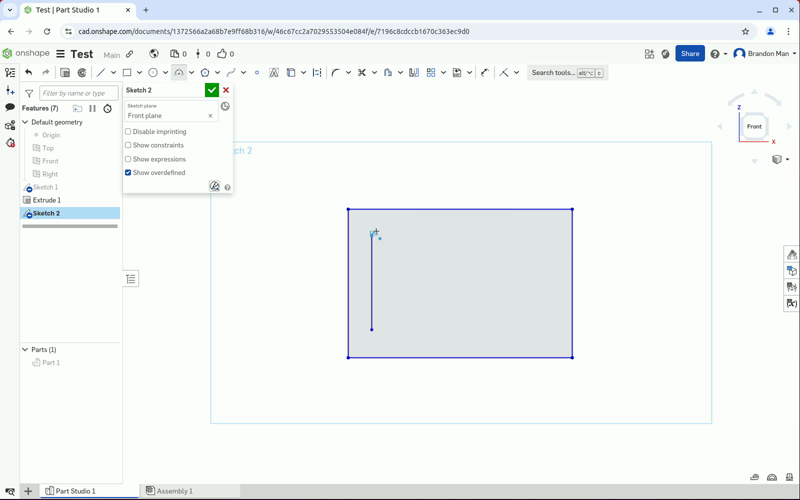
mouse_move(368, 227)
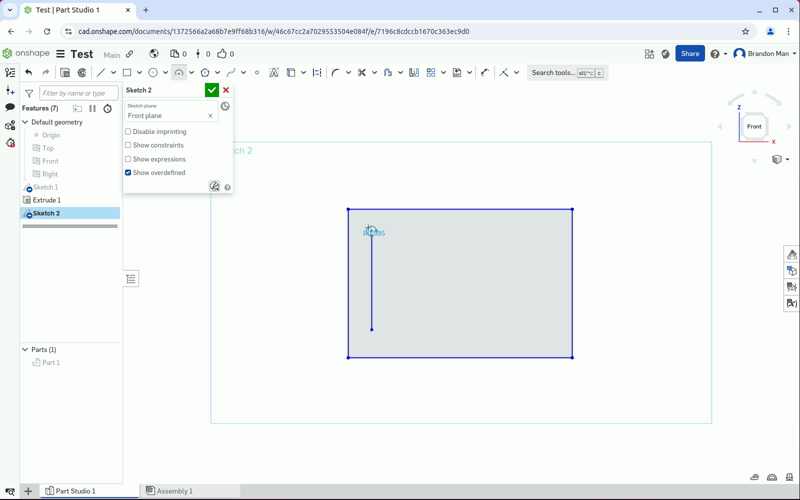
scroll(6)
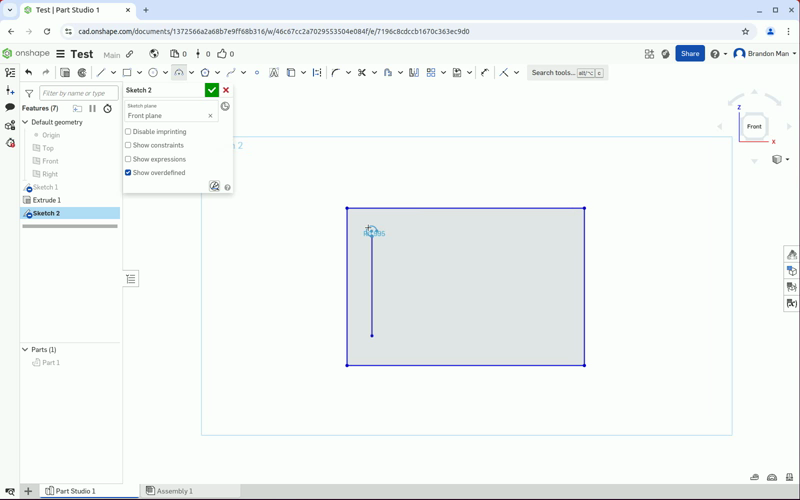
scroll(6)
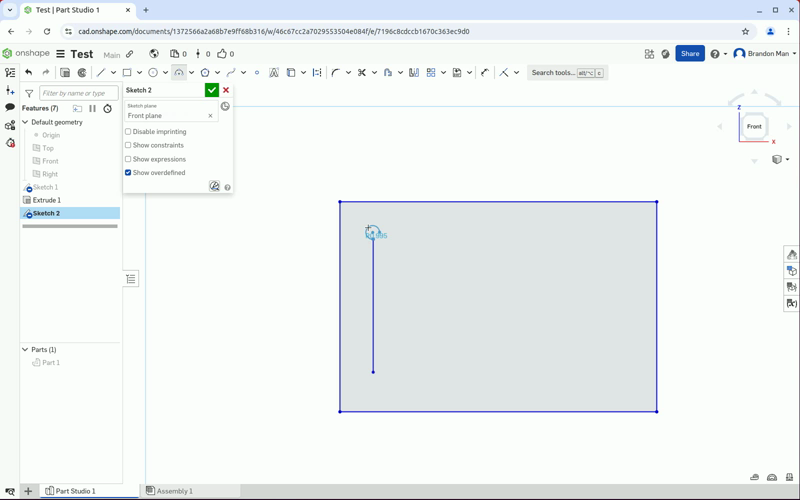
scroll(6)
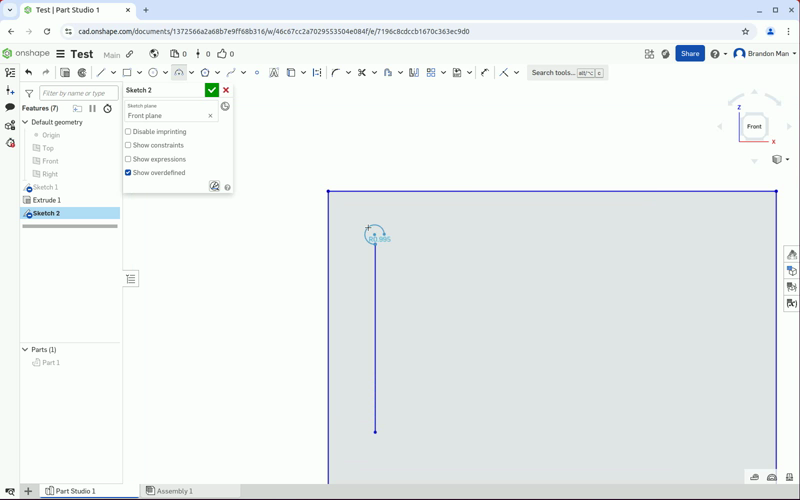
scroll(6)
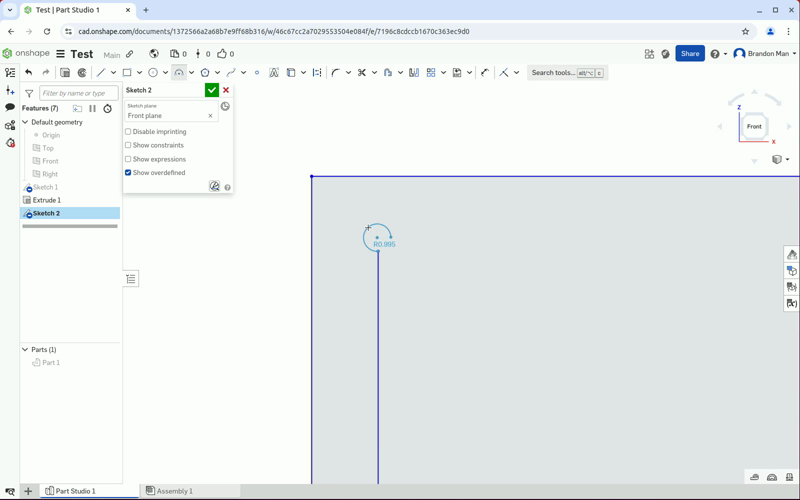
scroll(6)
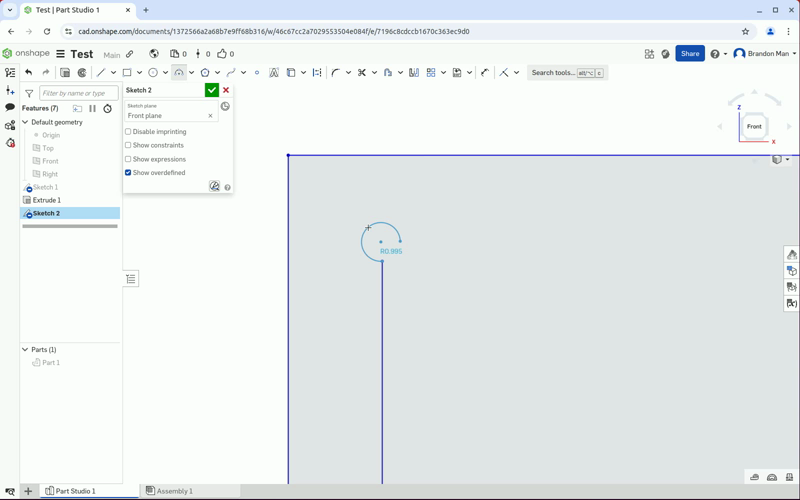
scroll(6)
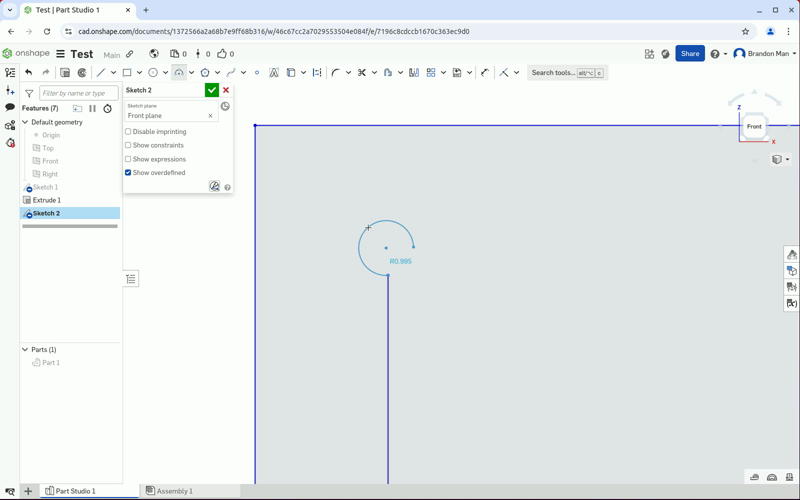
scroll(6)
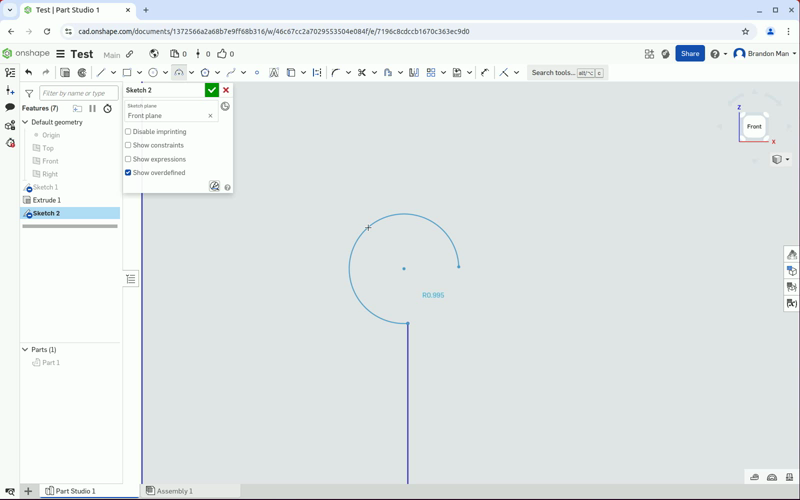
click(368, 227)
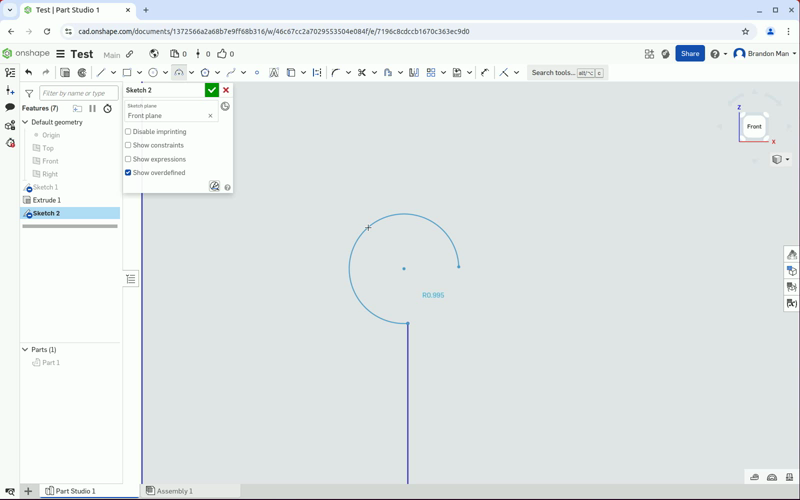
scroll(-6)
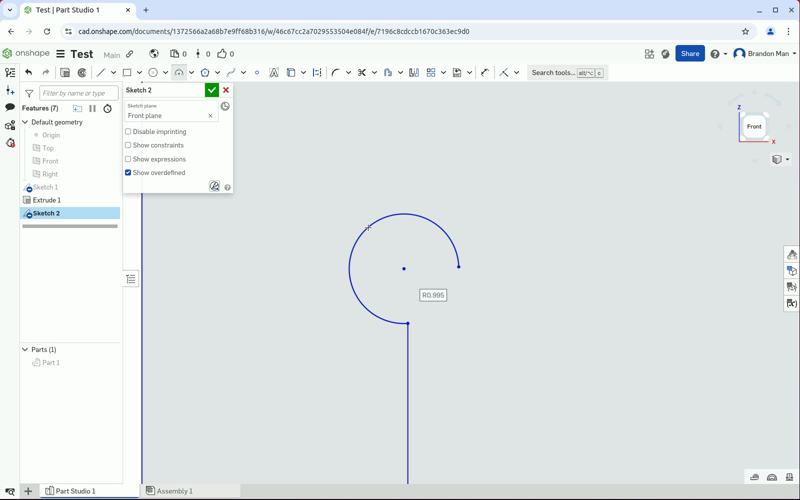
scroll(-6)
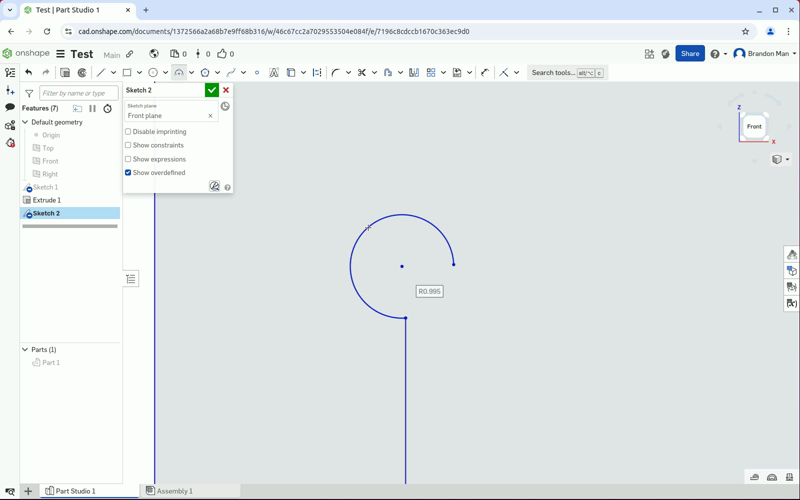
scroll(-6)
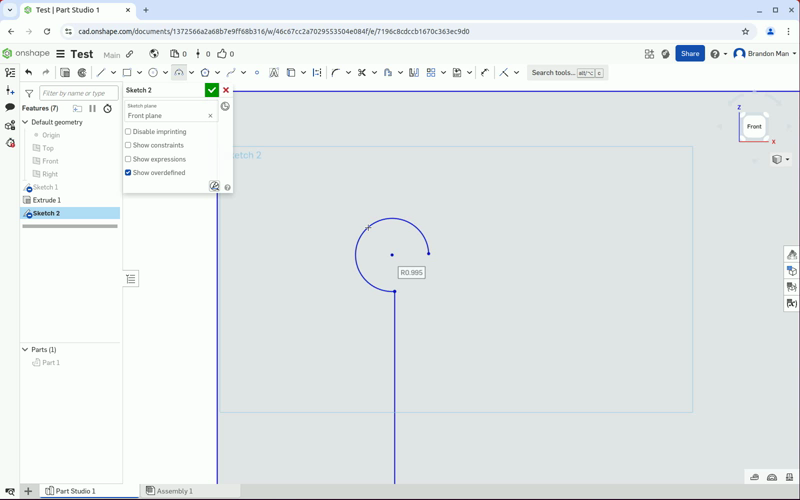
scroll(-6)
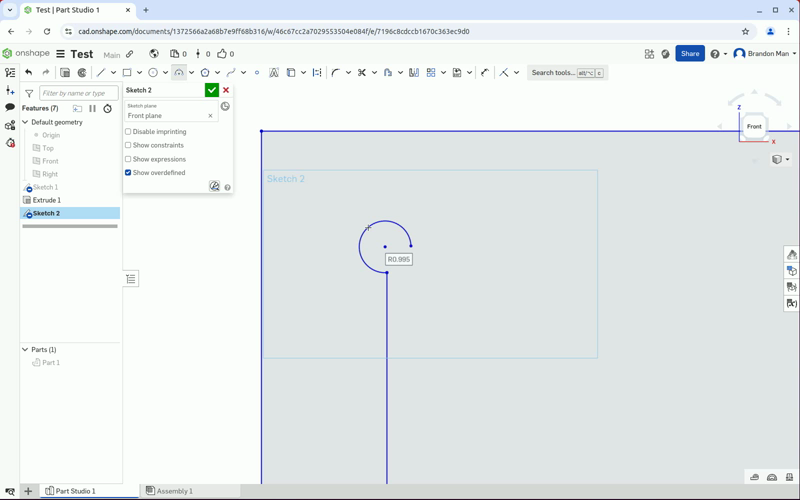
scroll(-6)
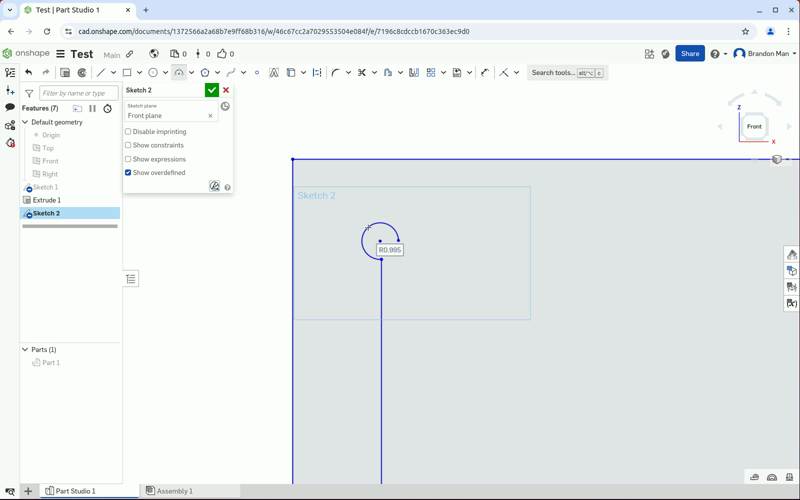
scroll(-6)
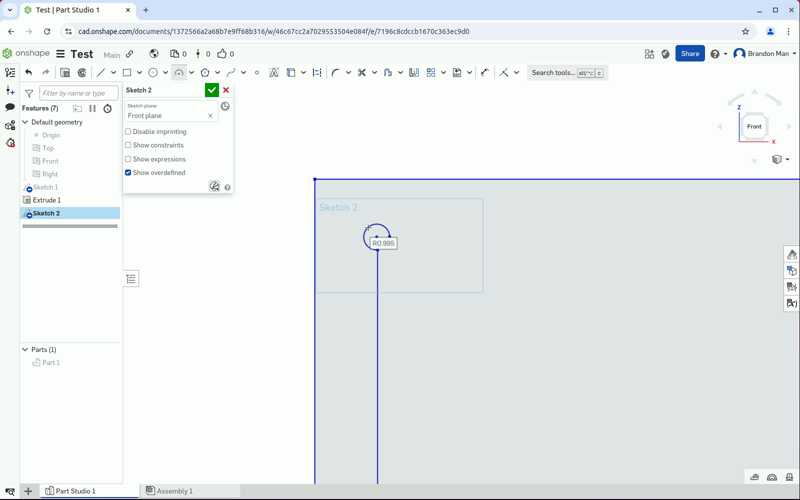
scroll(-6)
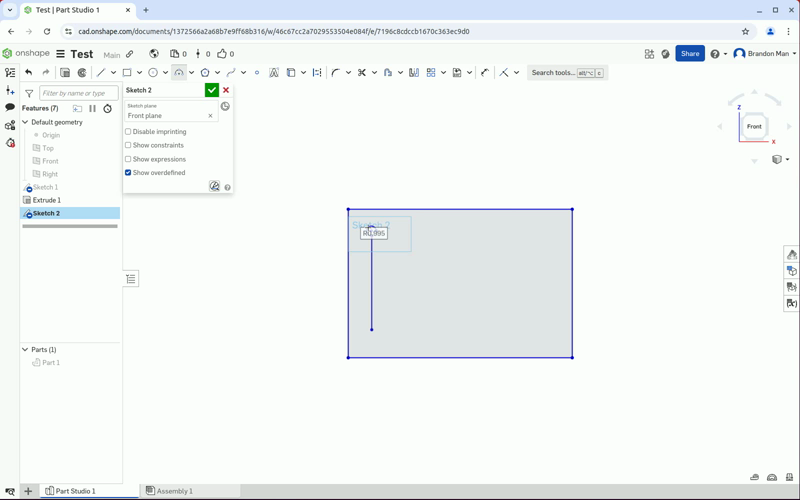
key_up(shift)
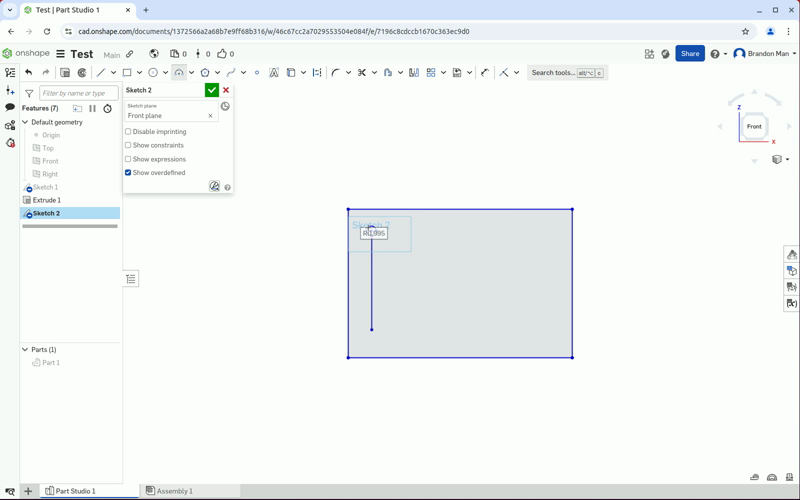
key(esc)
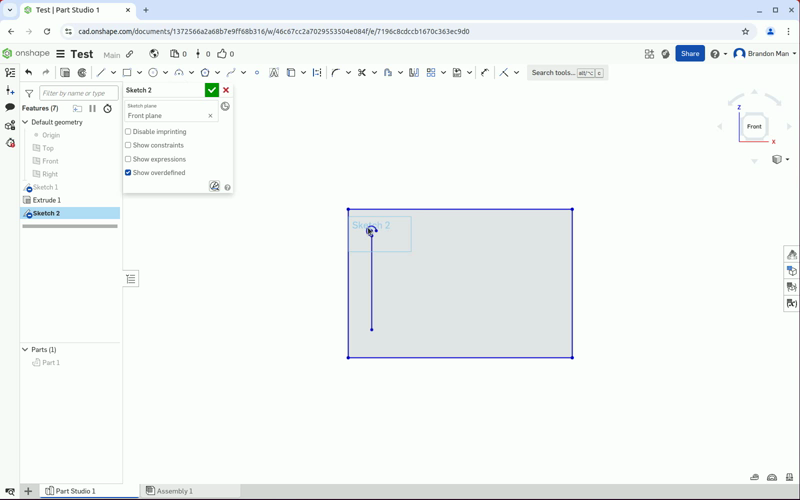
key(l)
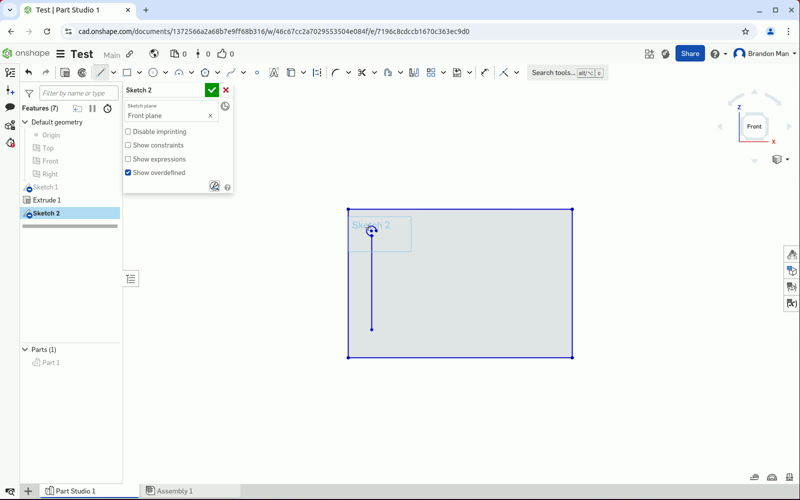
mouse_move(376, 230)
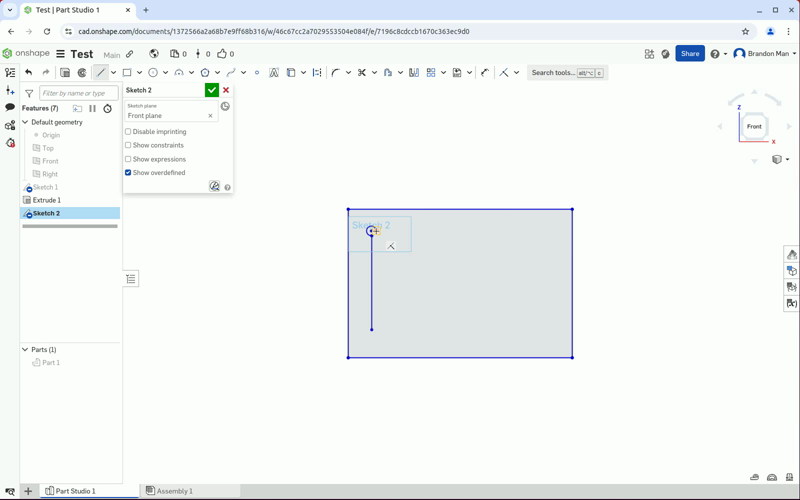
scroll(6)
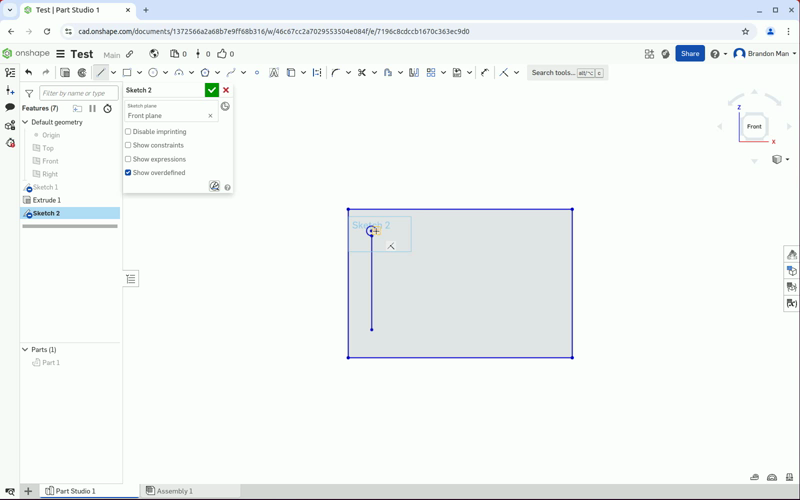
scroll(6)
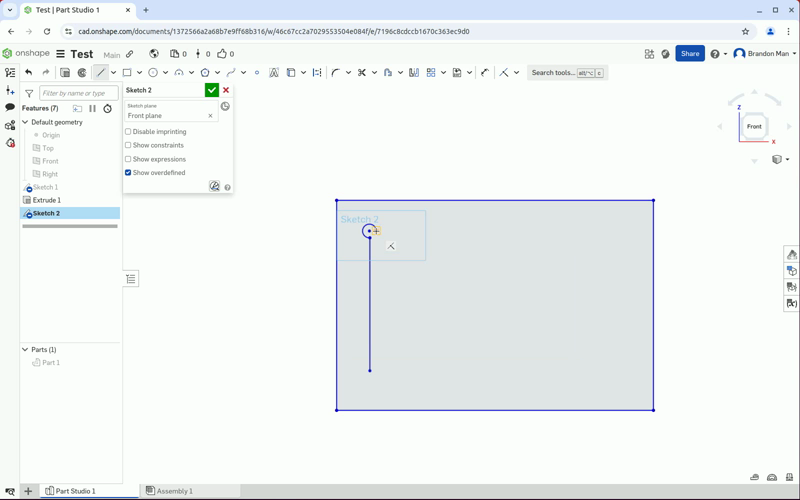
scroll(6)
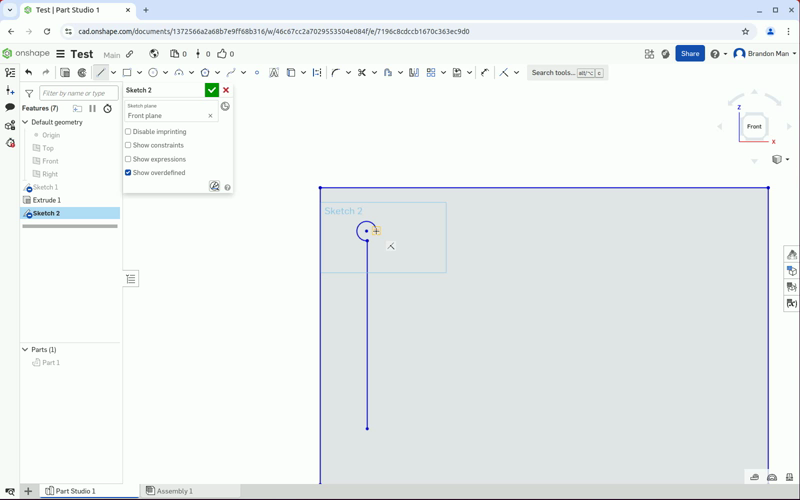
scroll(6)
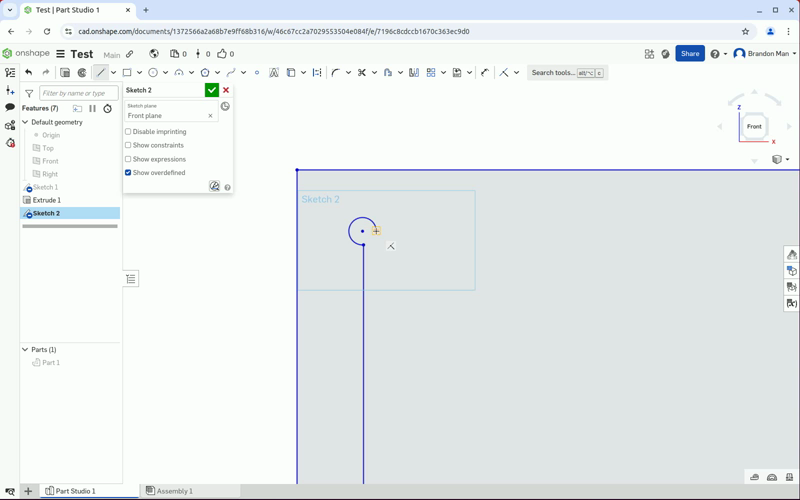
scroll(6)
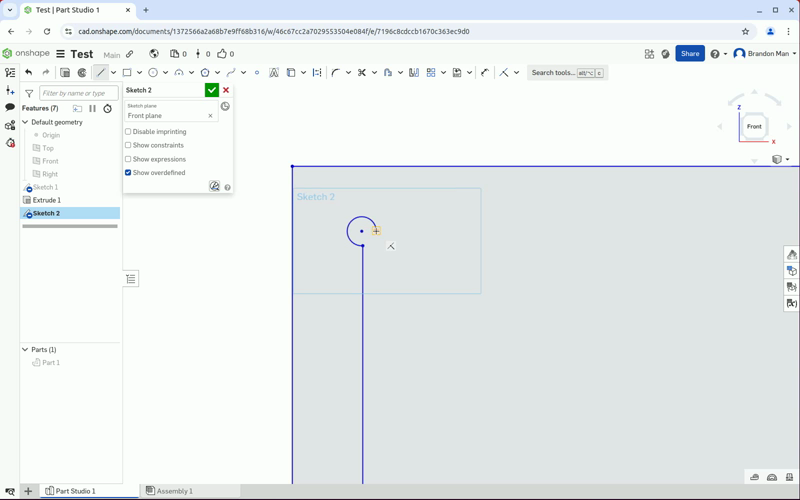
scroll(6)
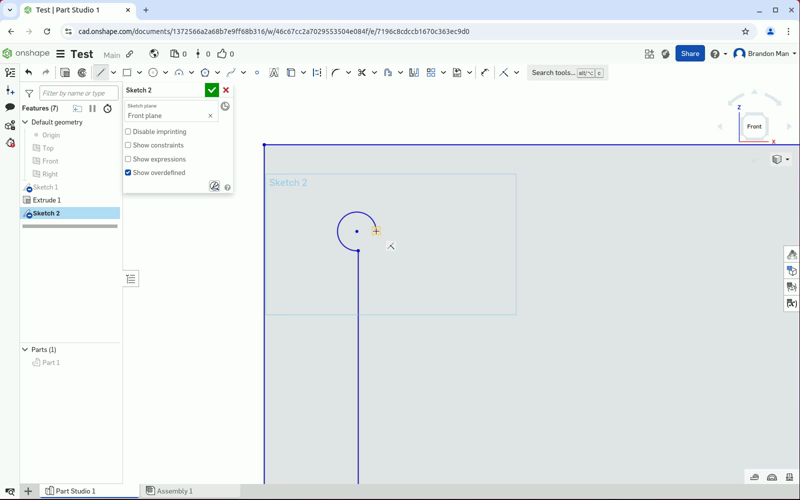
scroll(6)
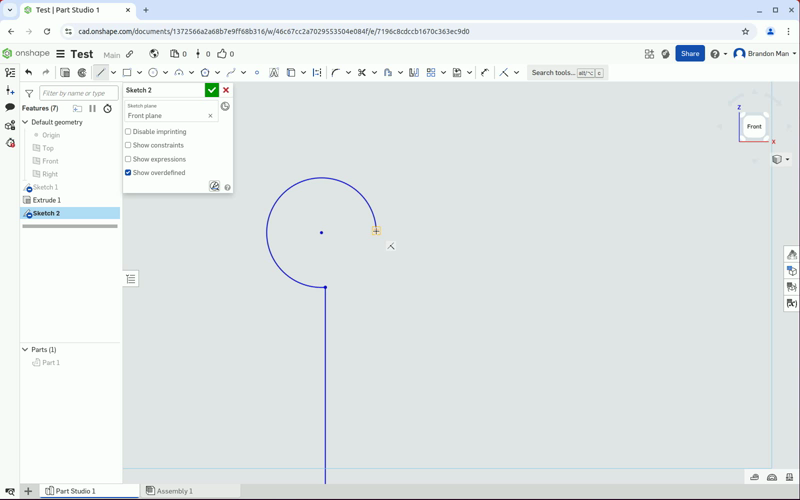
click(376, 230)
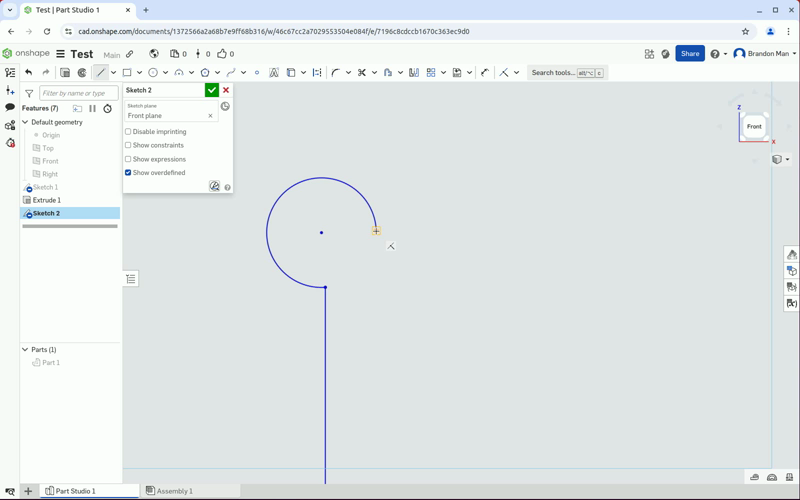
scroll(-6)
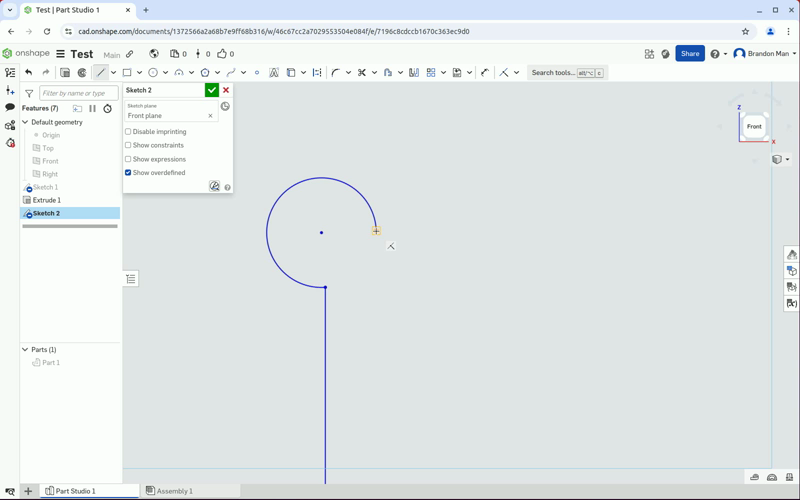
scroll(-6)
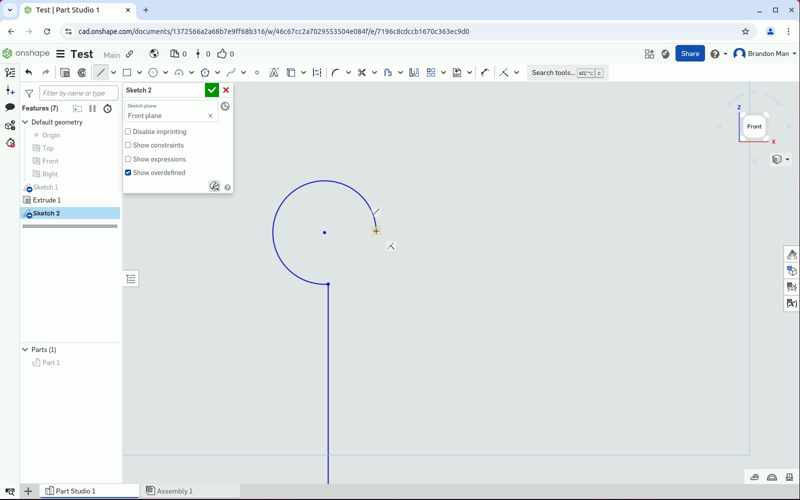
scroll(-6)
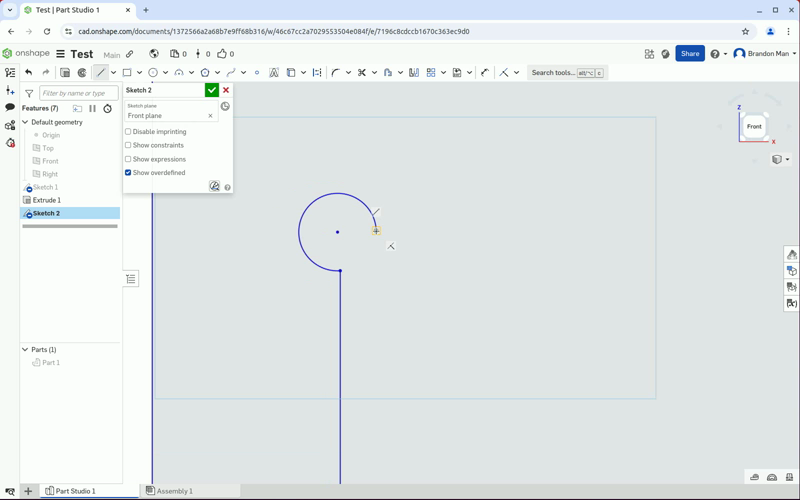
scroll(-6)
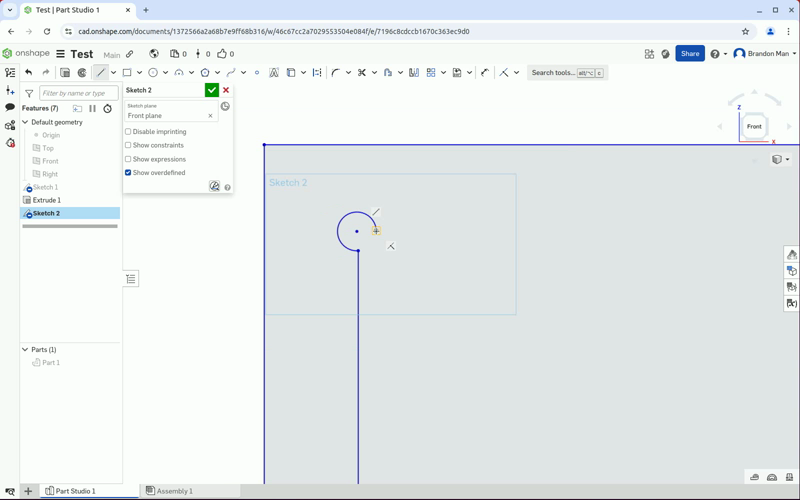
scroll(-6)
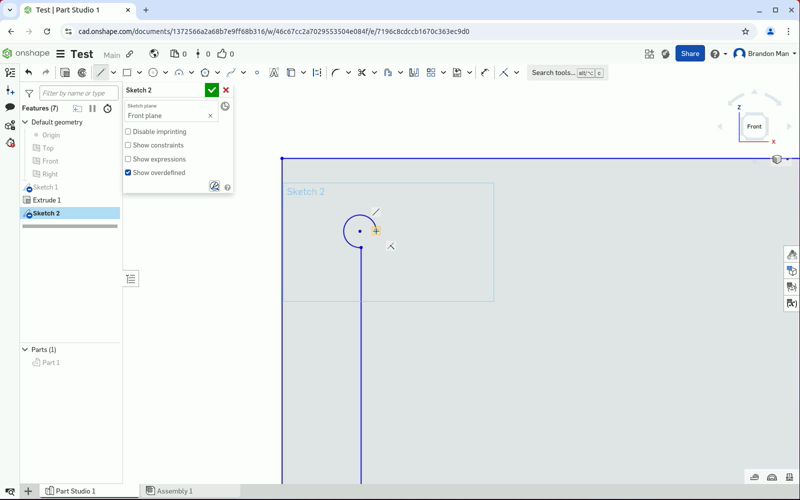
scroll(-6)
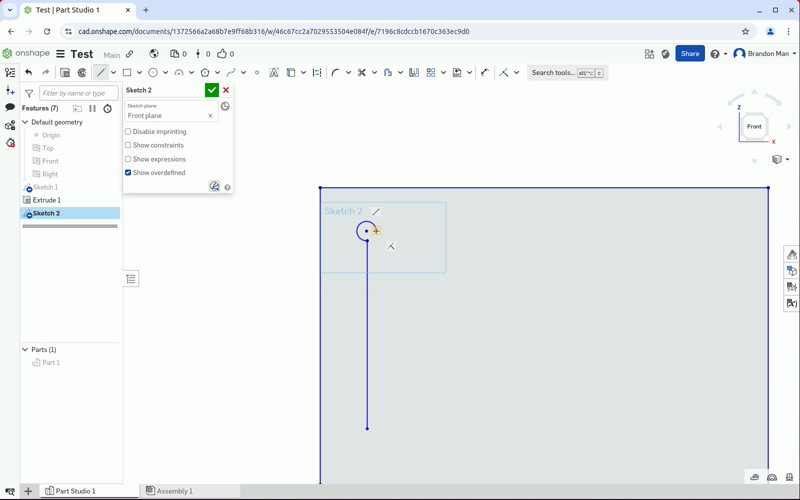
scroll(-6)
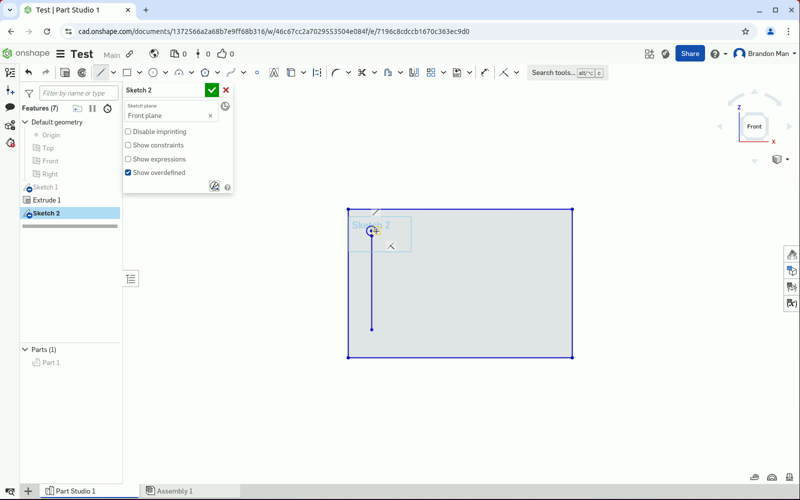
key_down(shift)
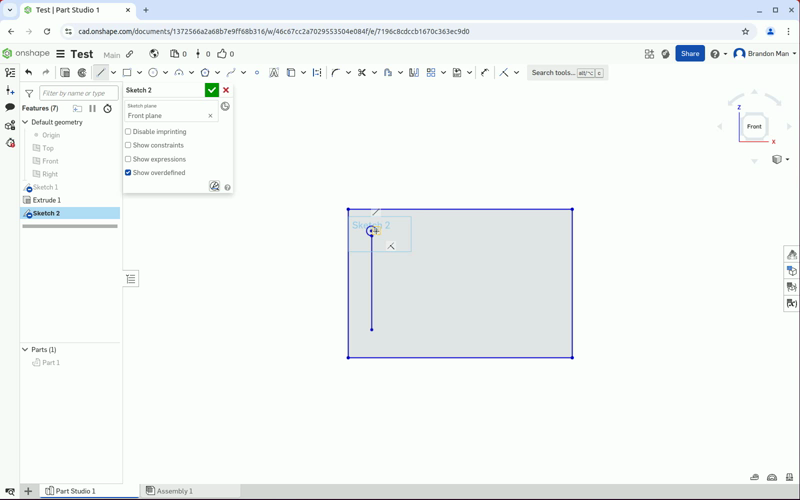
mouse_move(543, 230)
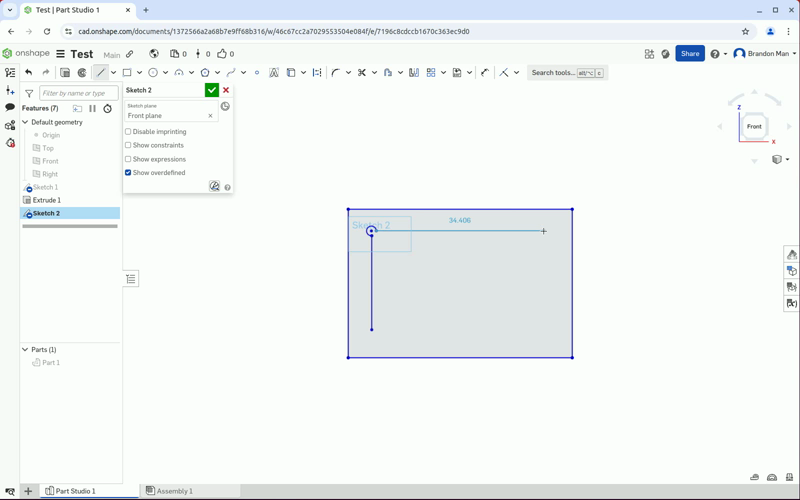
click(543, 230)
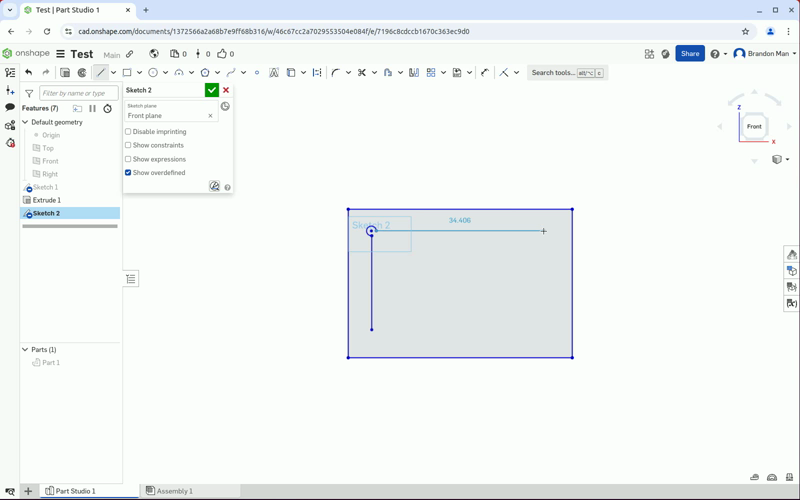
key_up(shift)
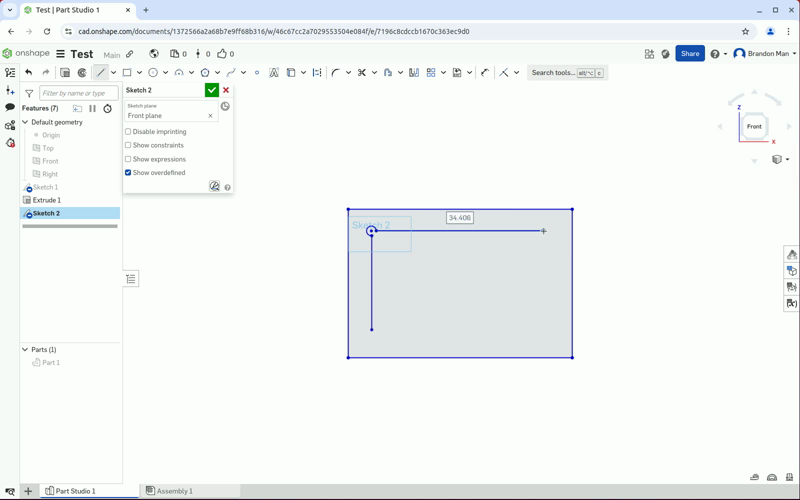
key(esc)
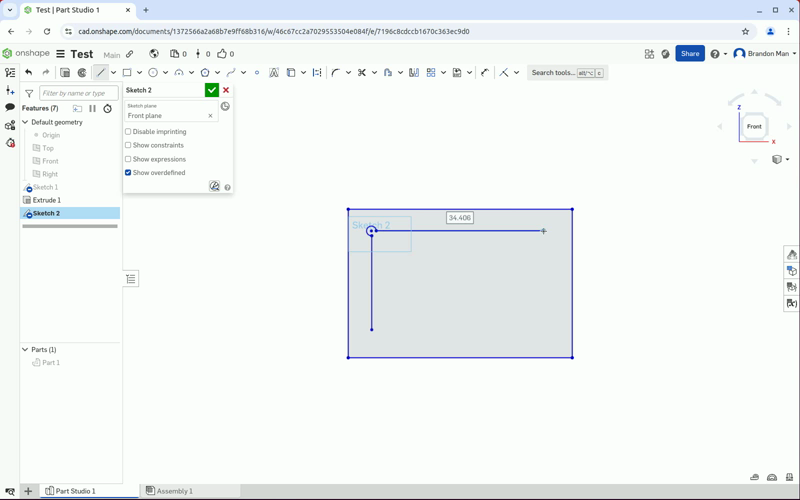
key(a)
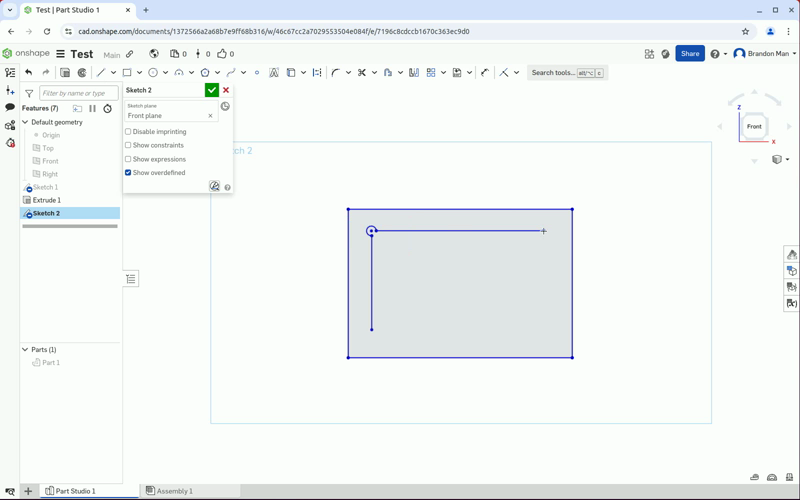
mouse_move(543, 230)
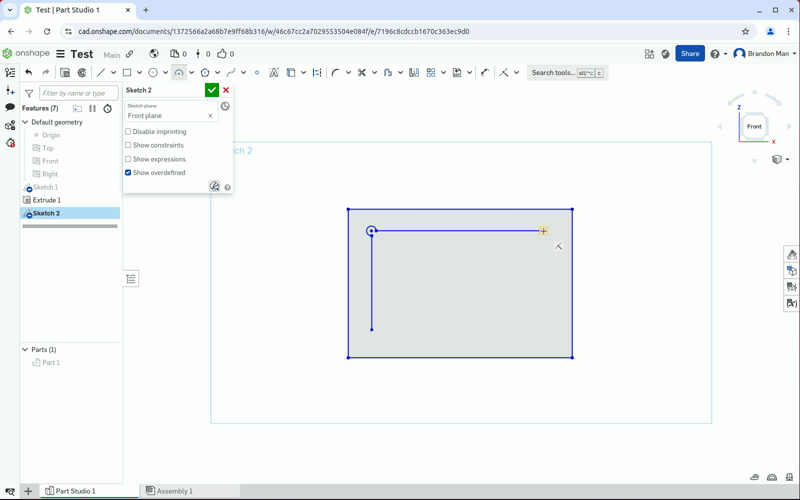
click(543, 230)
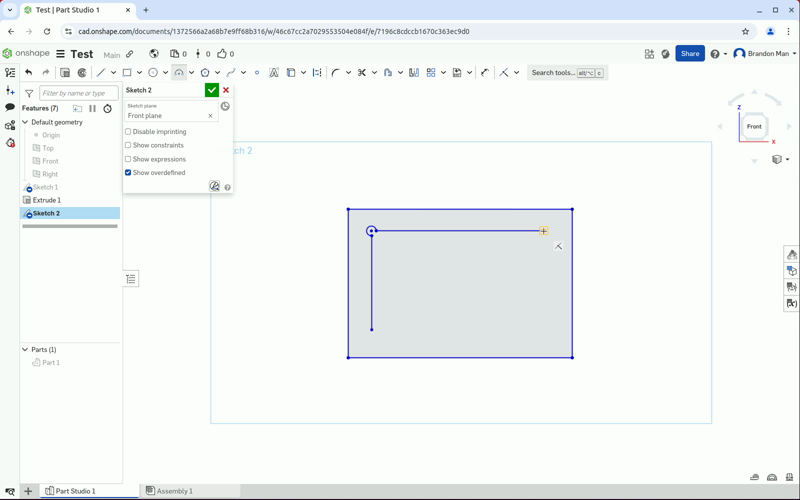
key_down(shift)
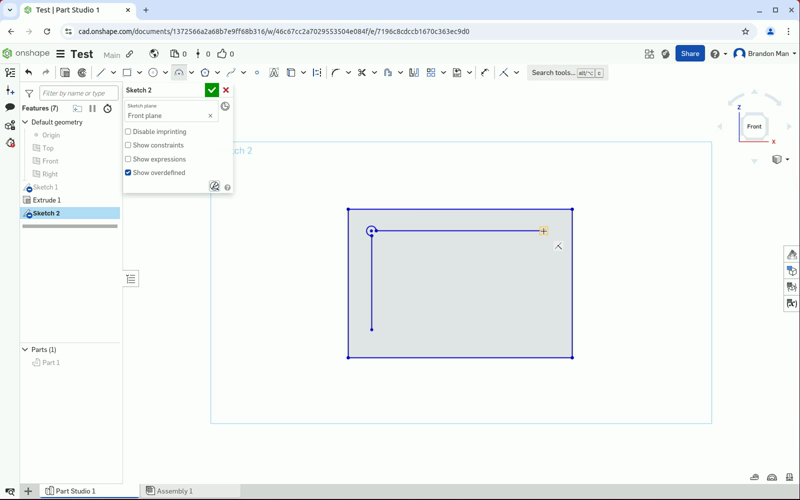
mouse_move(550, 235)
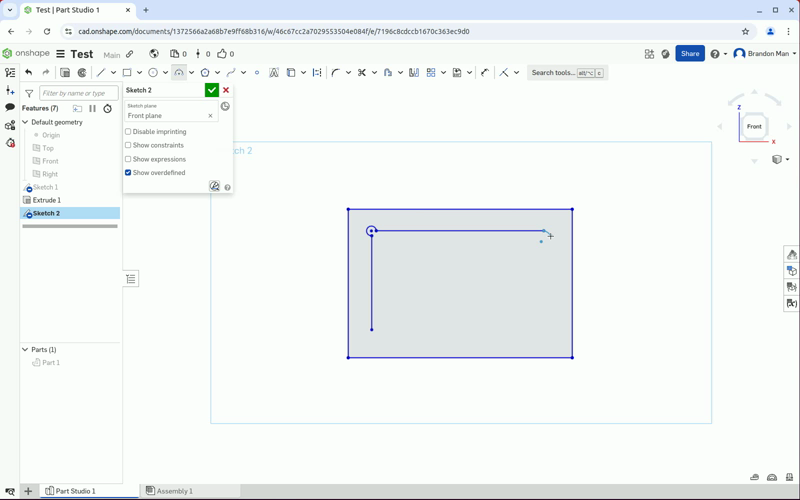
click(550, 235)
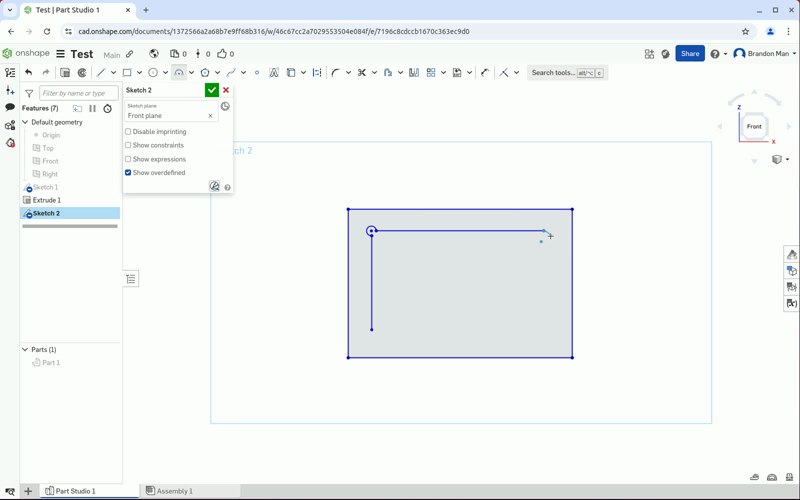
mouse_move(553, 224)
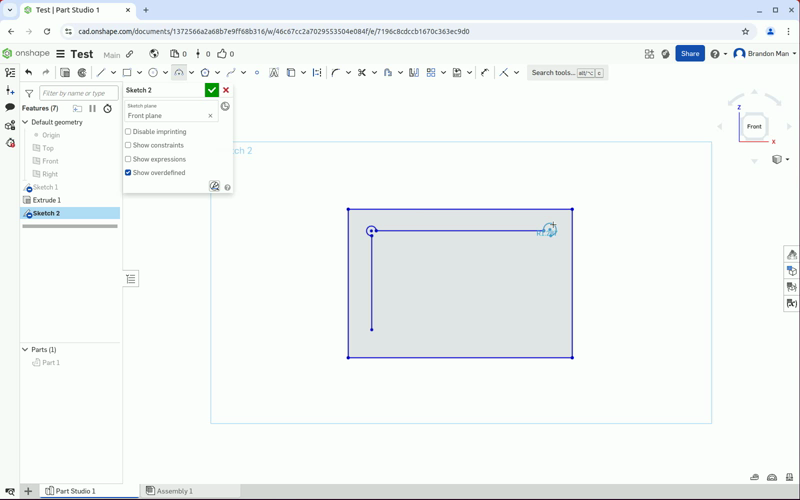
click(553, 224)
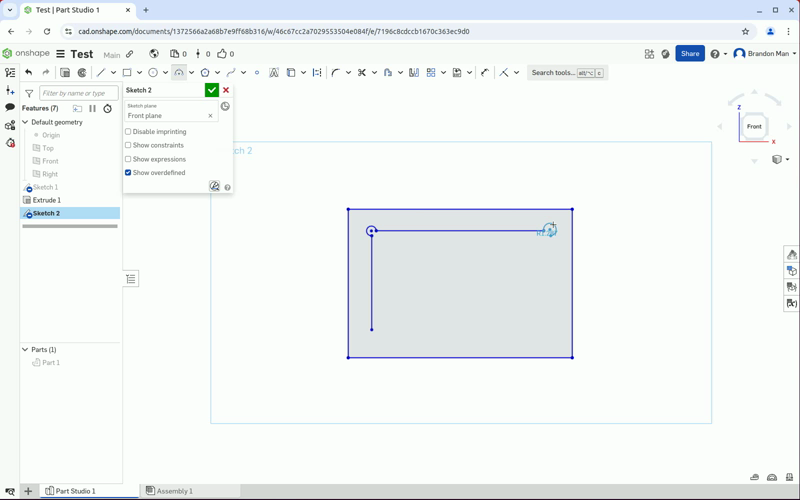
key_up(shift)
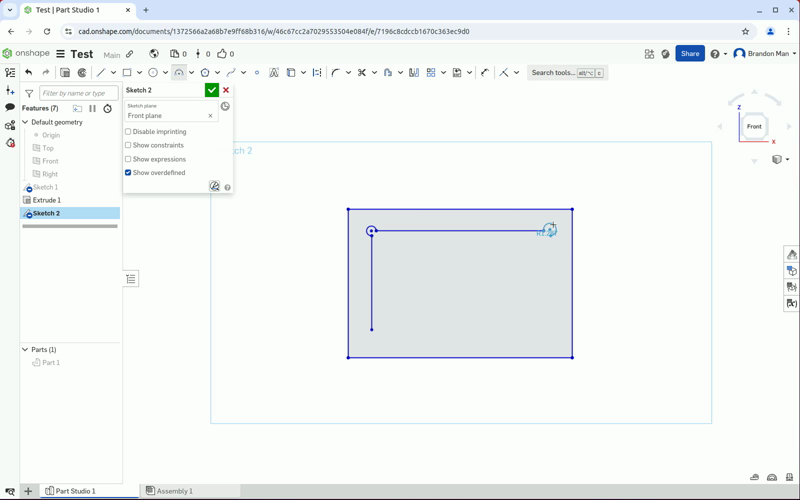
key(esc)
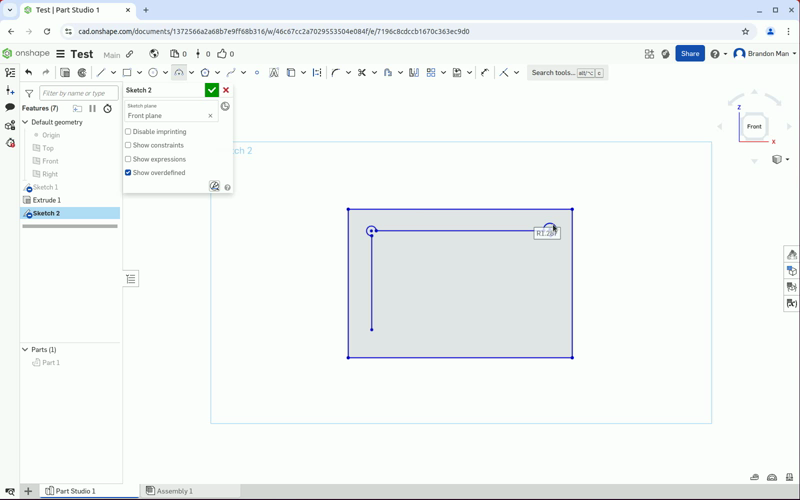
key(l)
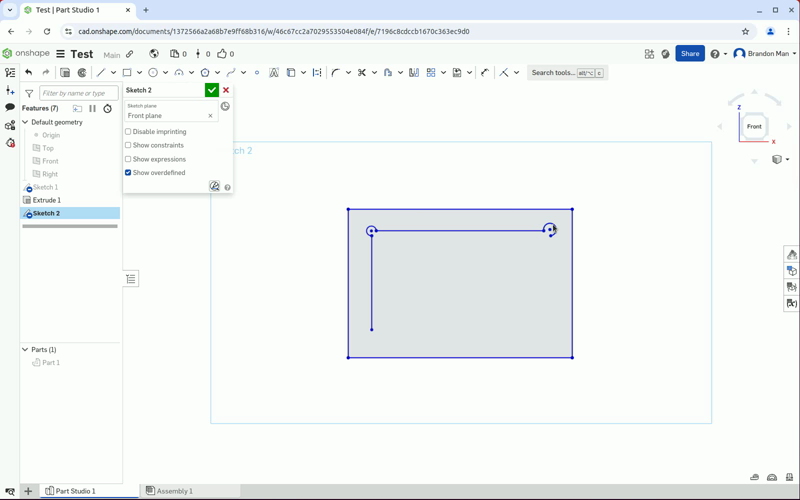
mouse_move(550, 235)
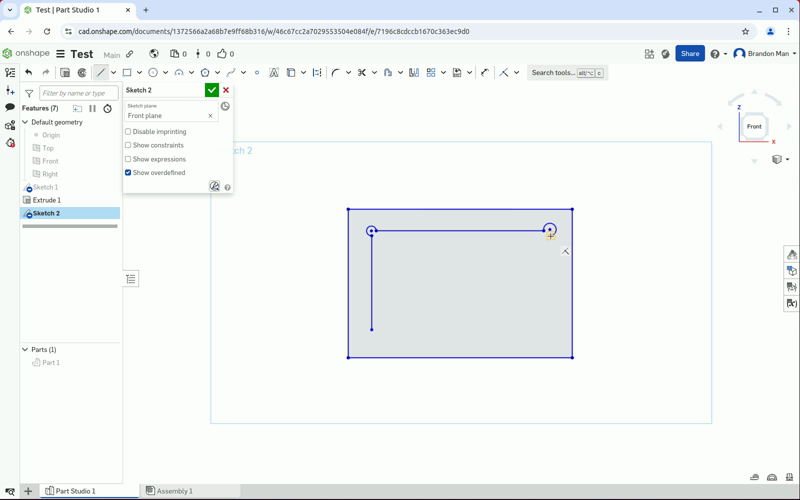
click(550, 235)
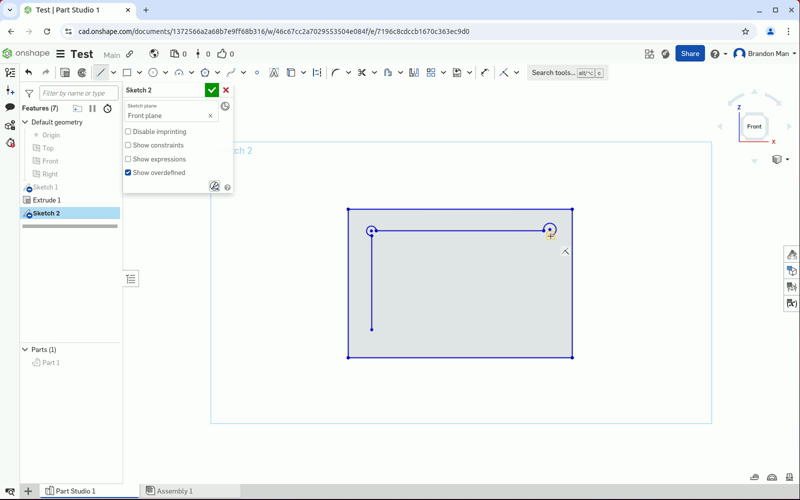
key_down(shift)
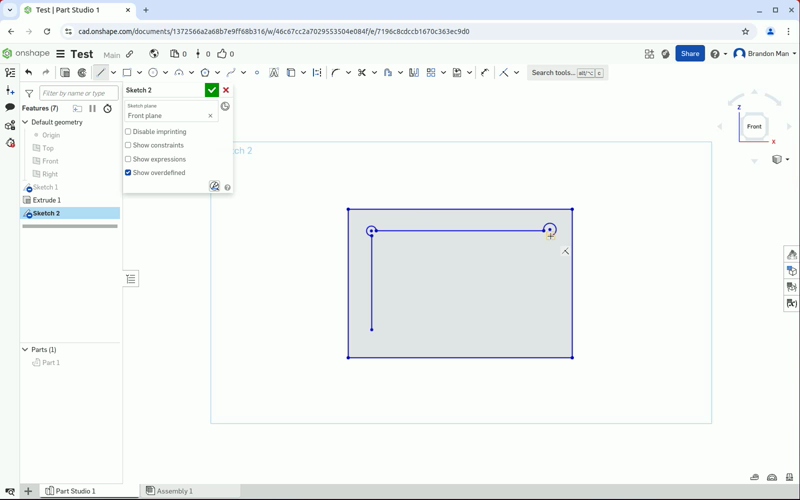
mouse_move(550, 329)
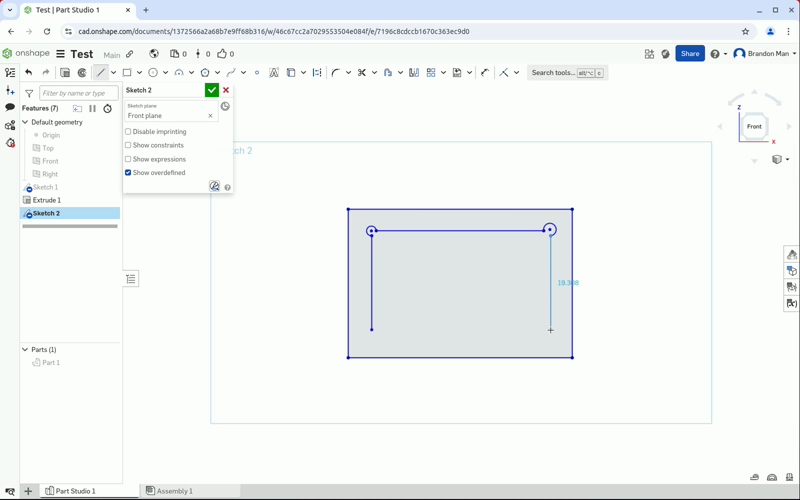
click(550, 329)
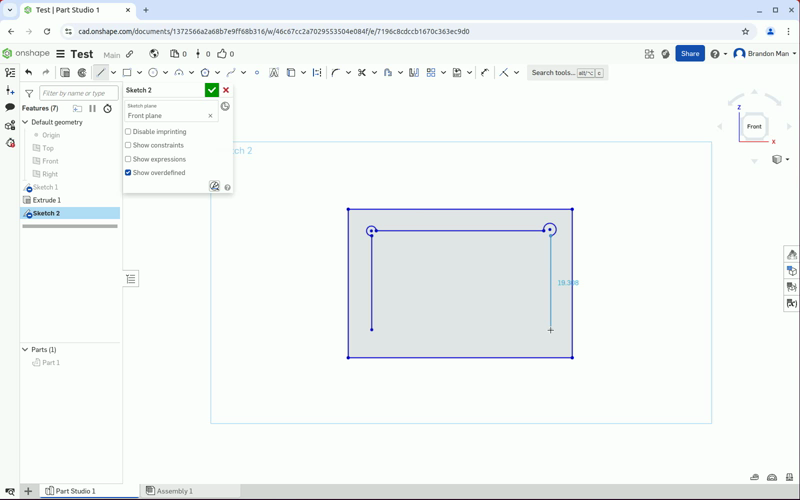
key_up(shift)
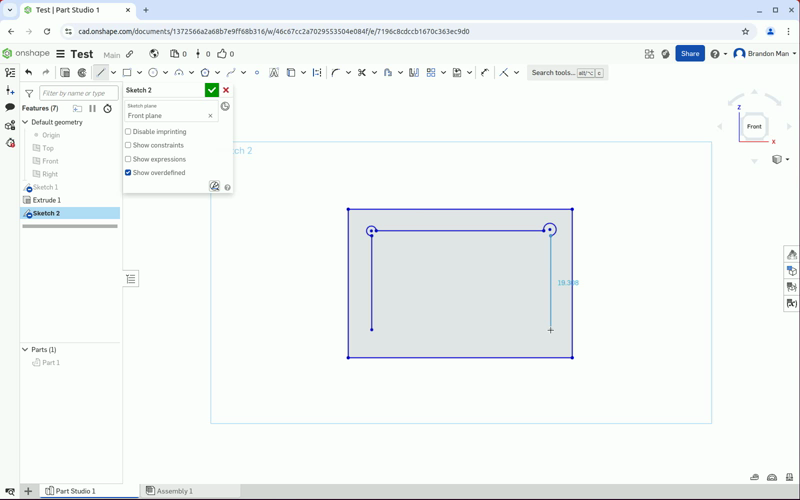
key(esc)
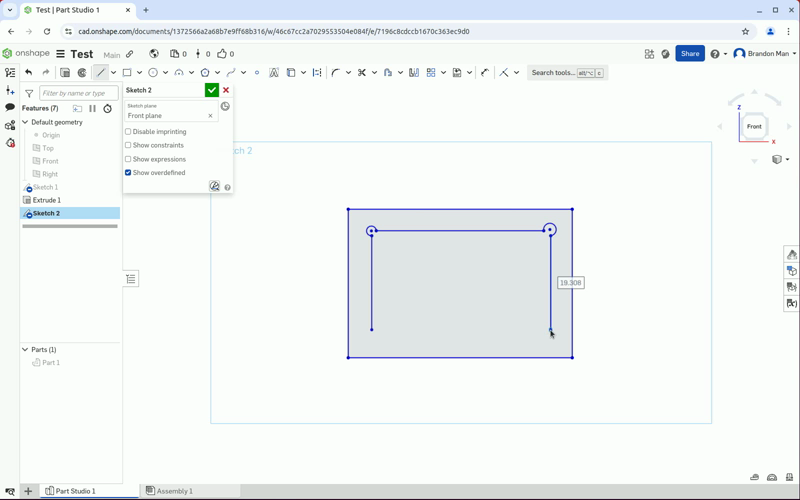
key(a)
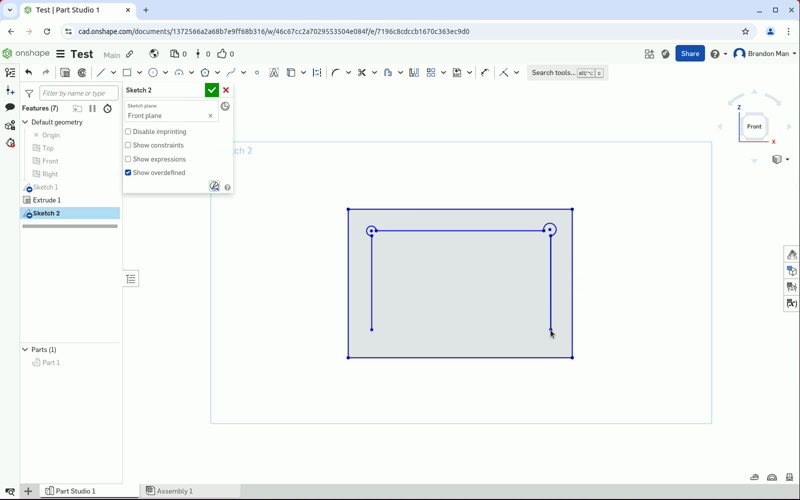
mouse_move(550, 329)
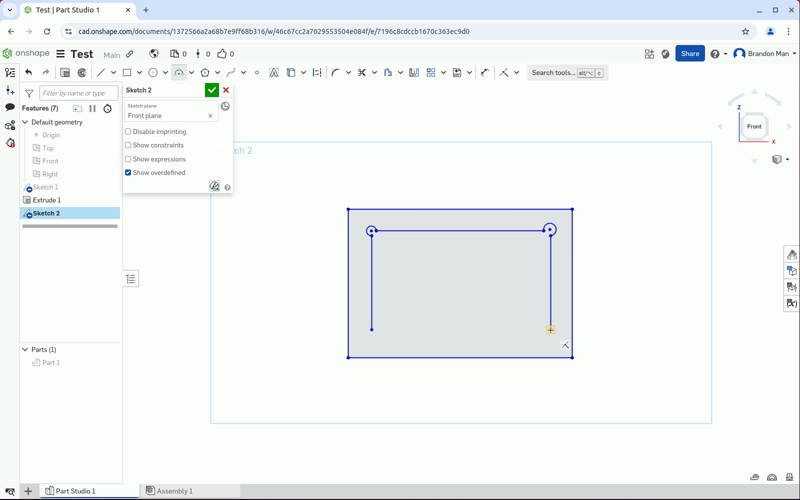
click(550, 329)
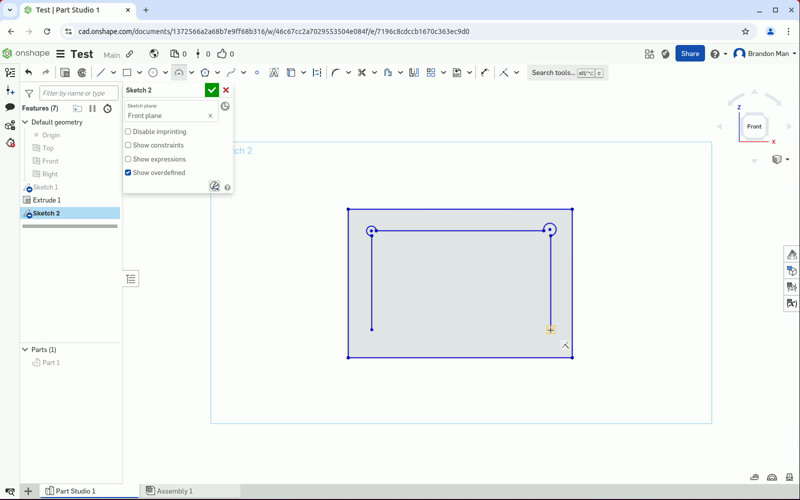
key_down(shift)
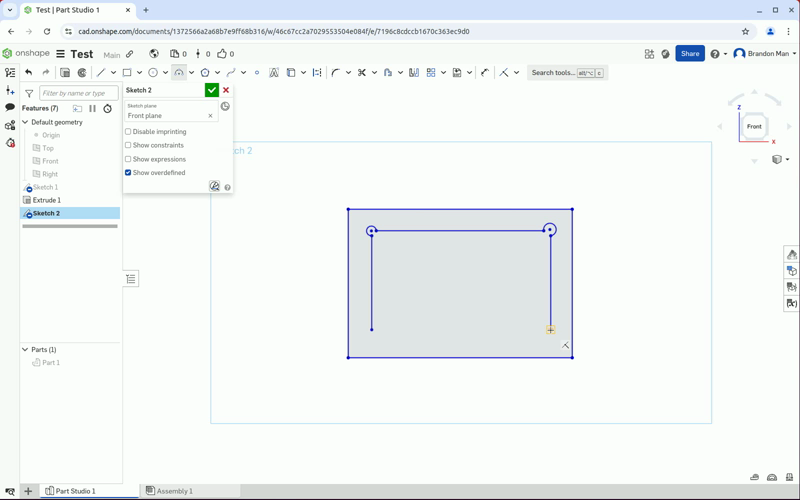
mouse_move(543, 334)
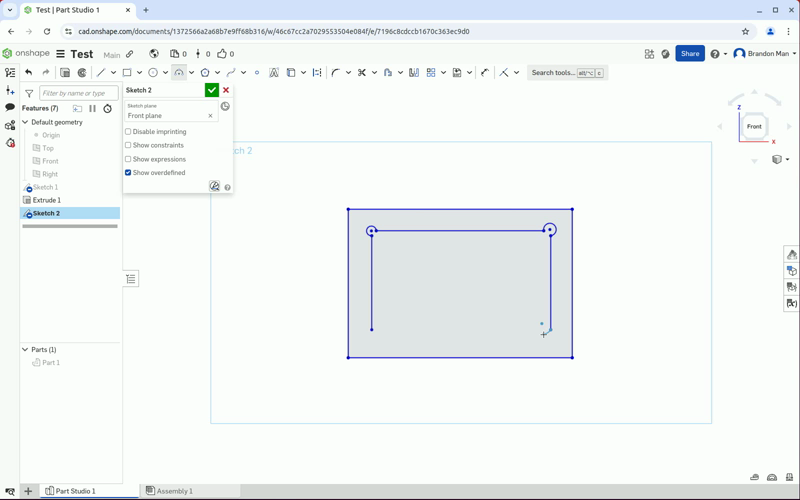
click(543, 334)
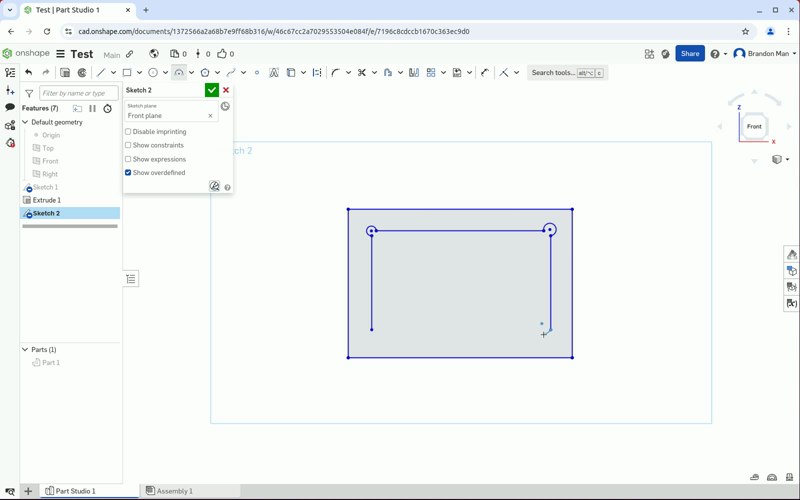
mouse_move(553, 340)
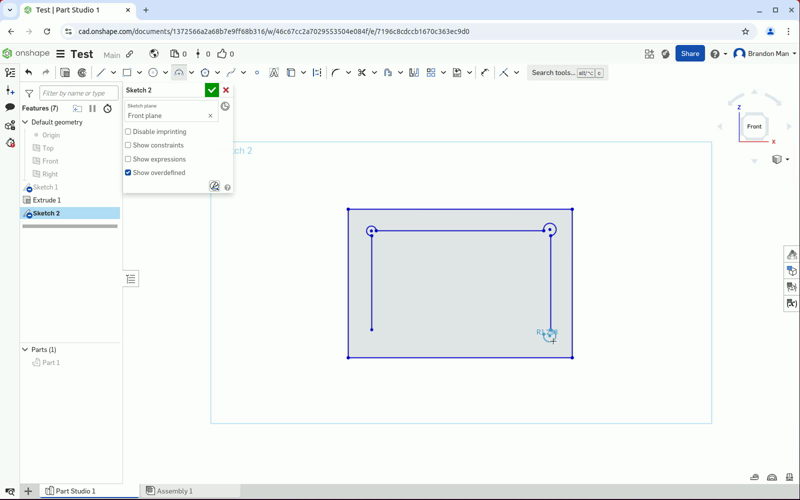
click(553, 340)
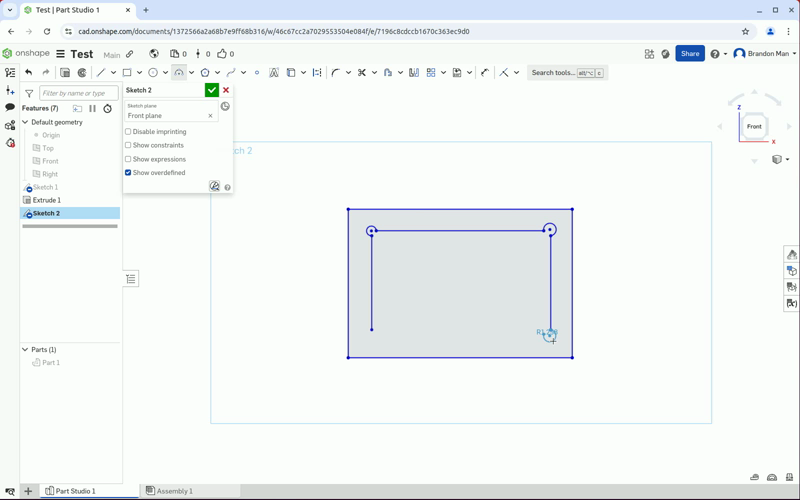
key_up(shift)
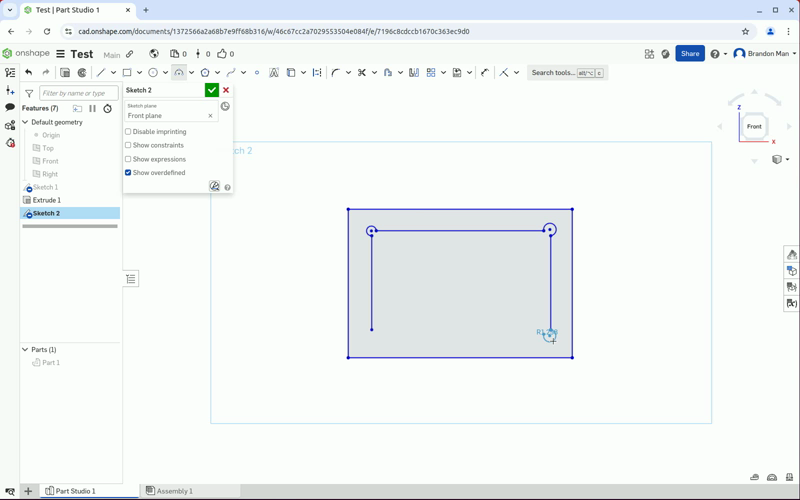
key(esc)
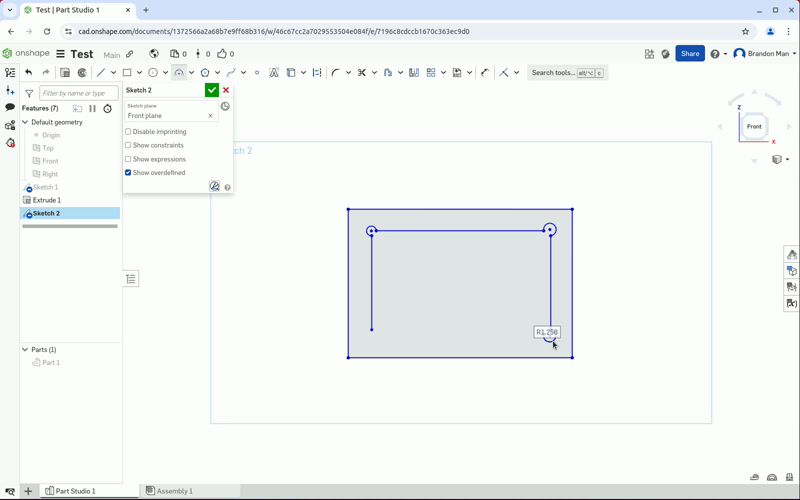
key(l)
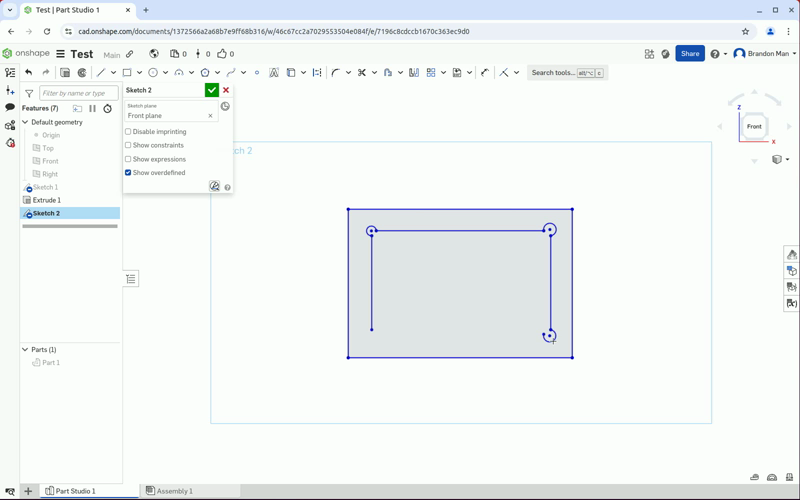
mouse_move(543, 334)
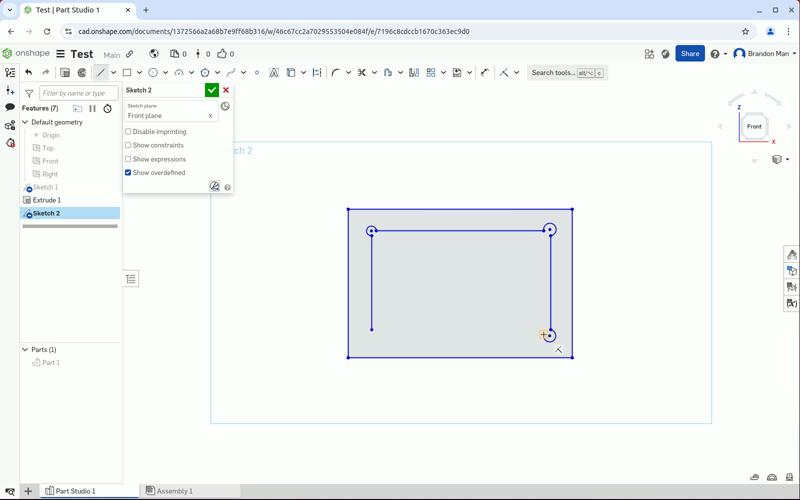
click(543, 334)
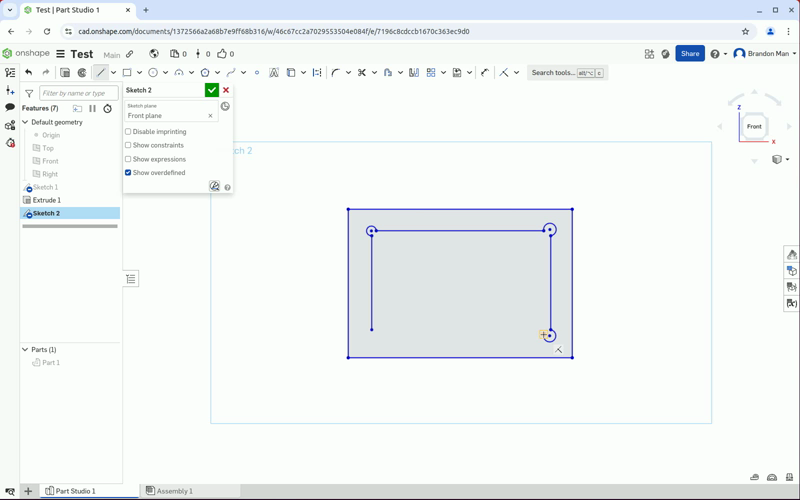
key_down(shift)
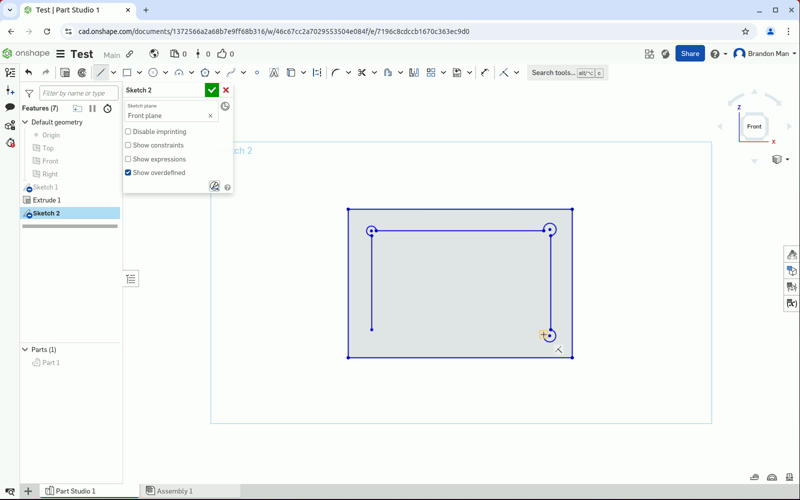
mouse_move(376, 334)
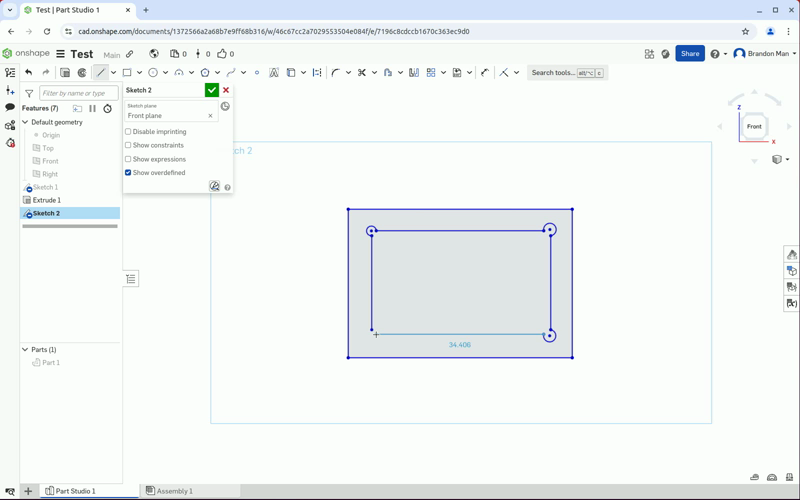
click(376, 334)
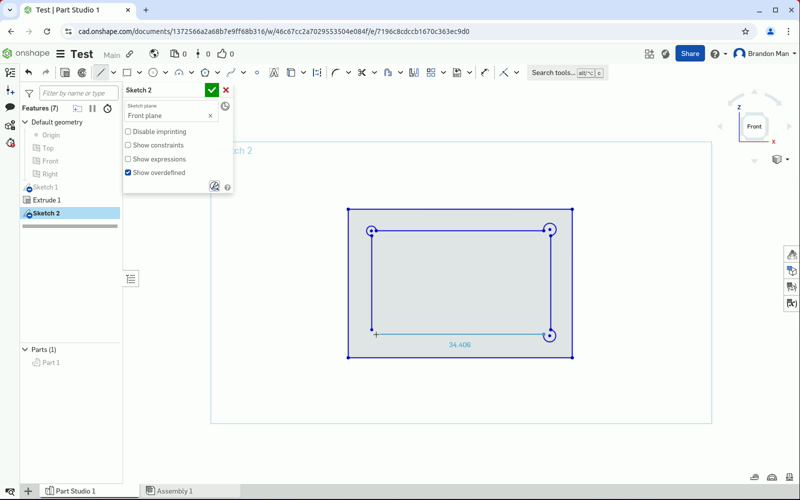
key_up(shift)
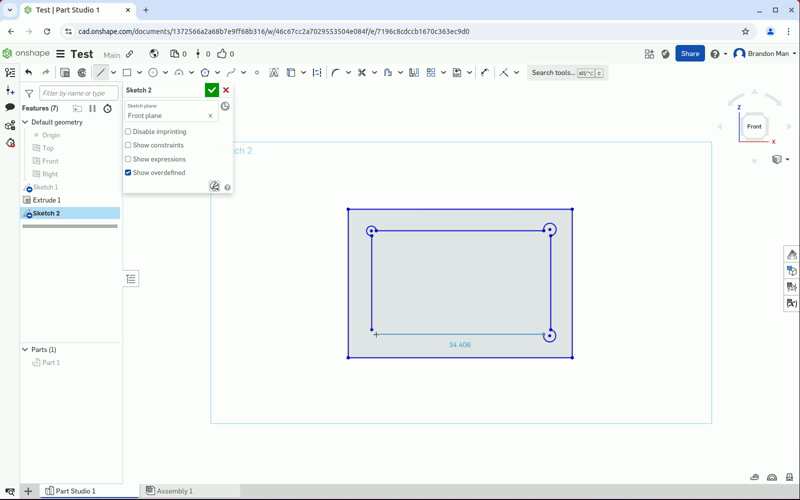
key(esc)
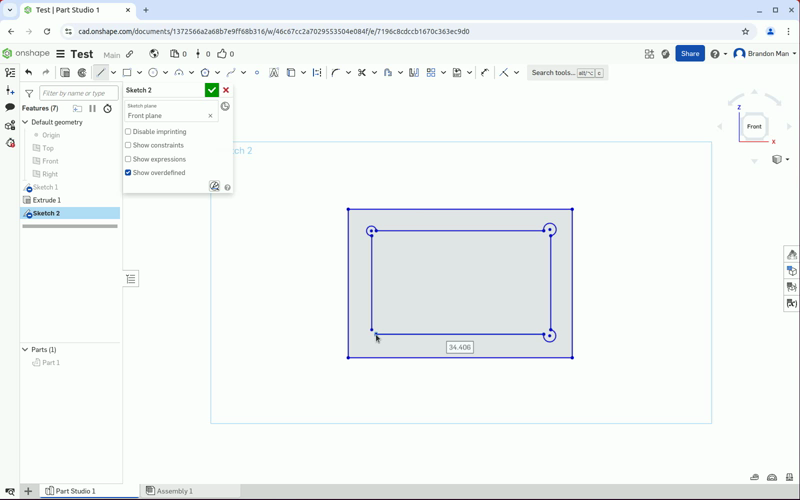
key(a)
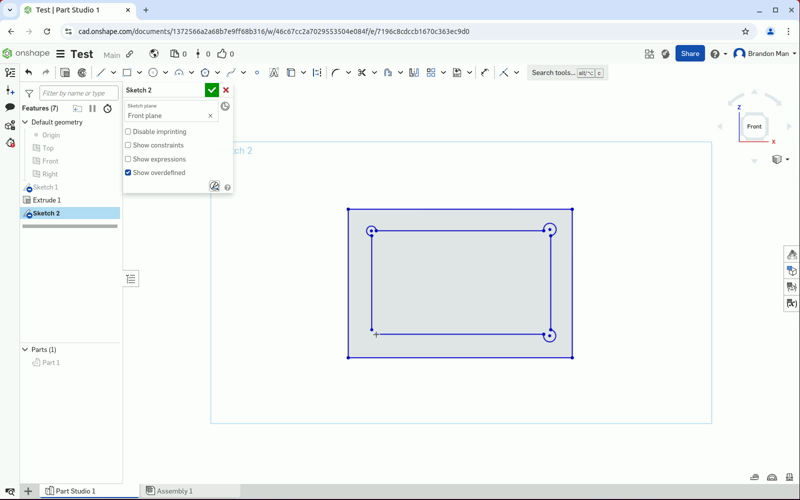
mouse_move(376, 334)
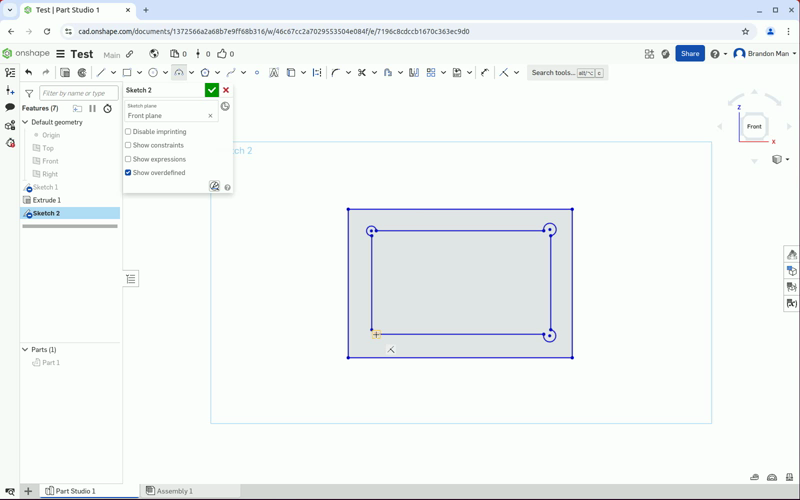
click(376, 334)
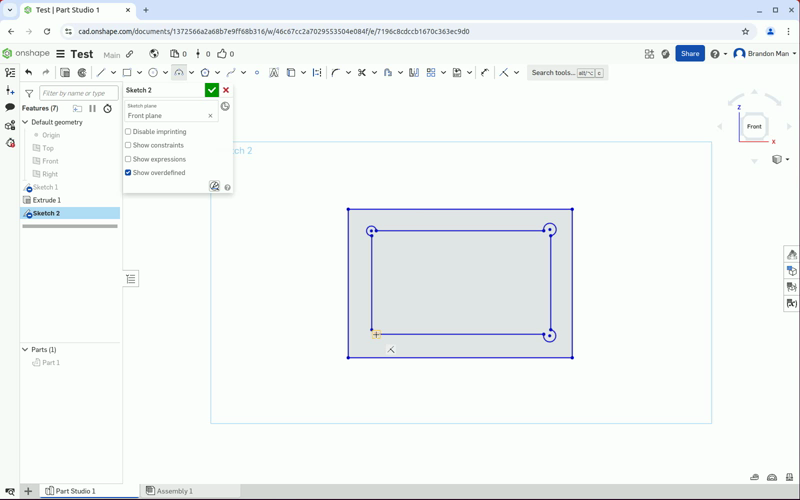
mouse_move(371, 329)
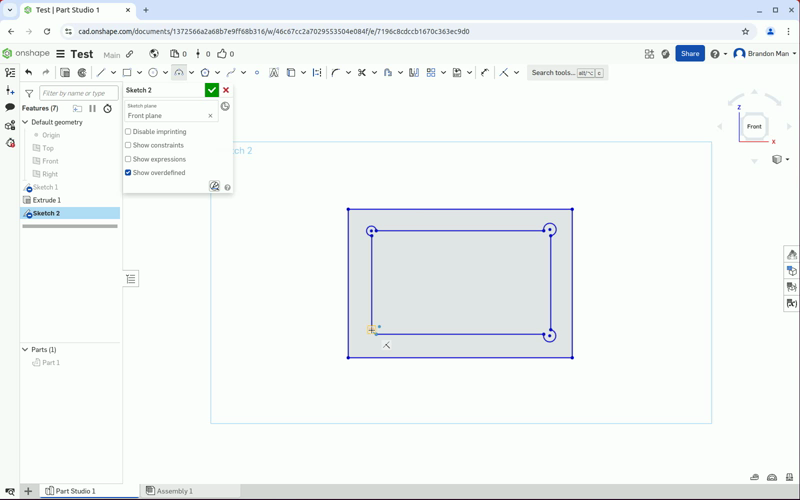
scroll(6)
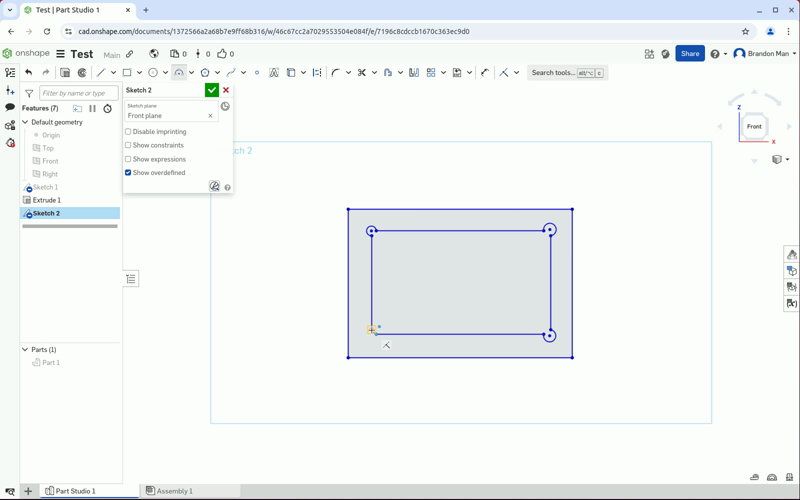
scroll(6)
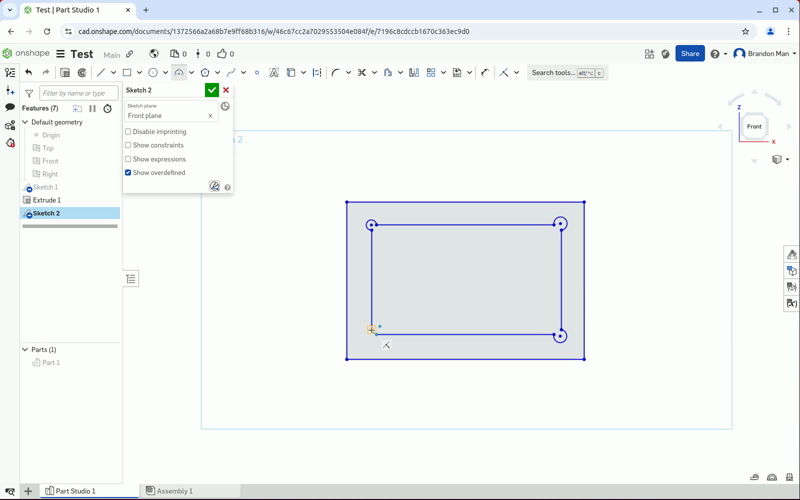
scroll(6)
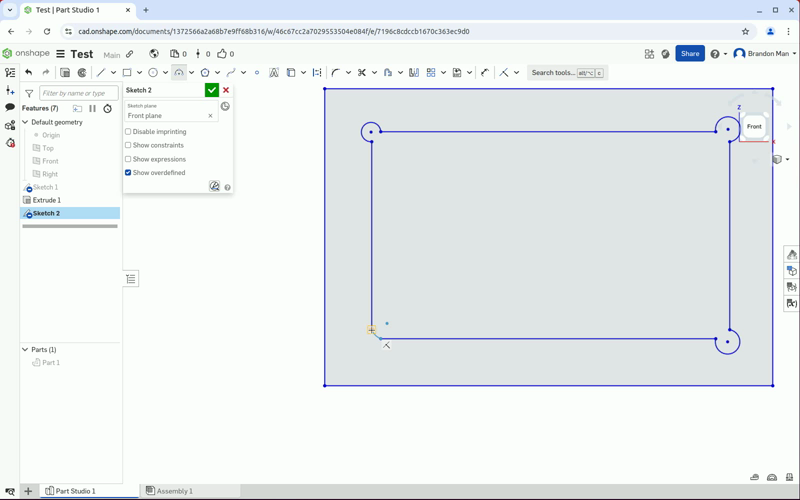
scroll(6)
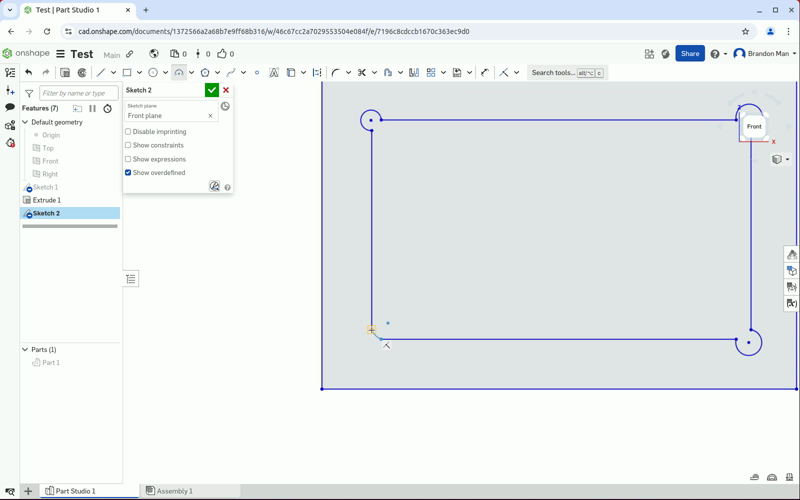
scroll(6)
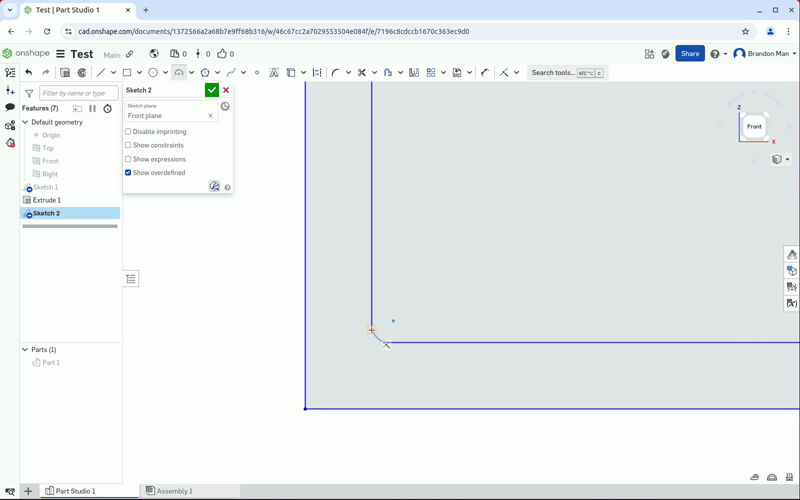
scroll(6)
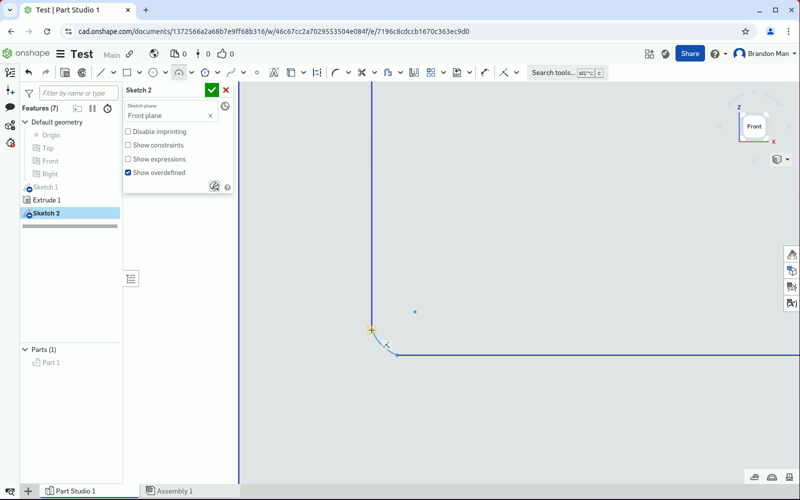
scroll(6)
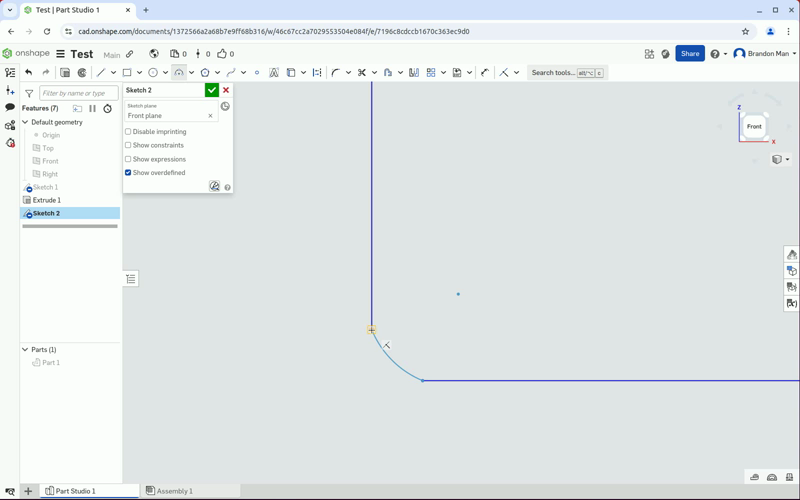
click(371, 329)
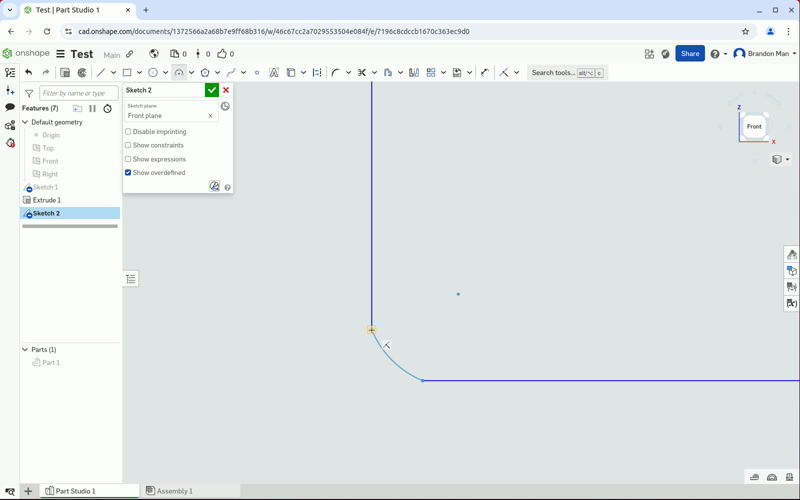
scroll(-6)
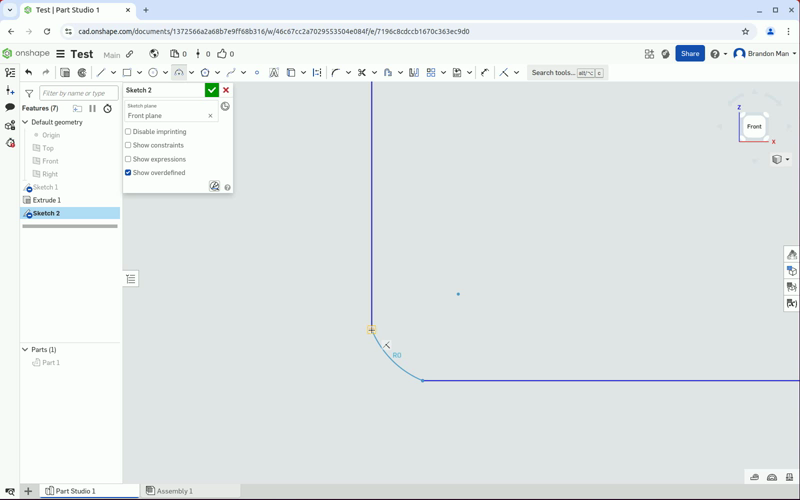
scroll(-6)
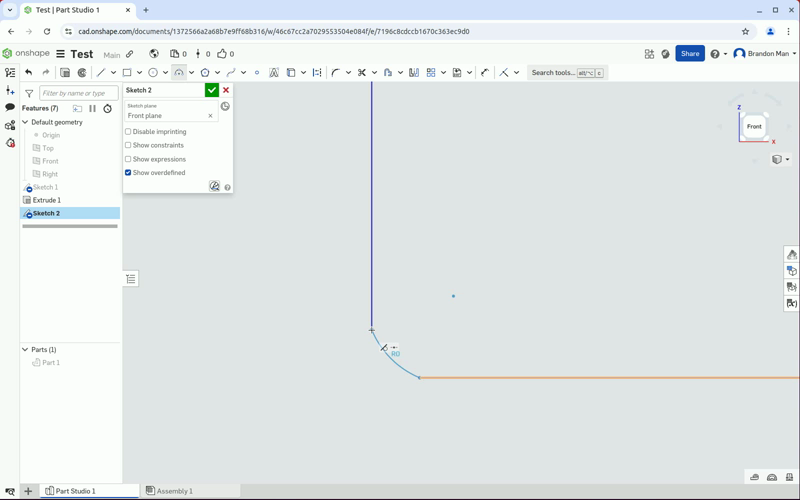
scroll(-6)
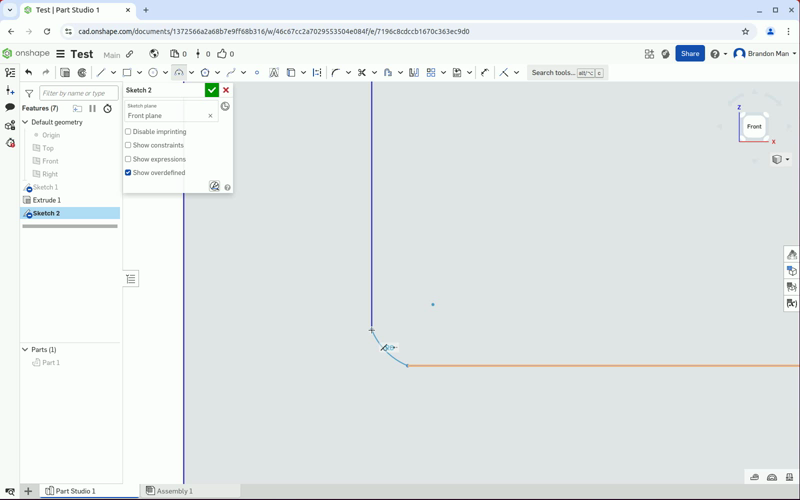
scroll(-6)
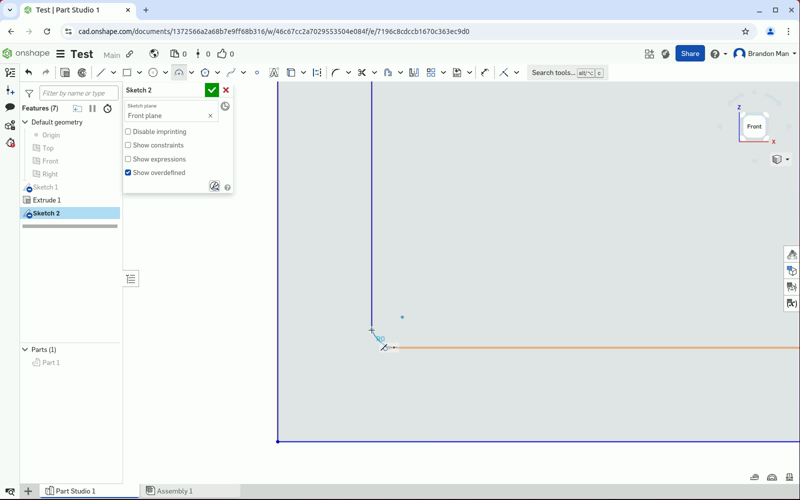
scroll(-6)
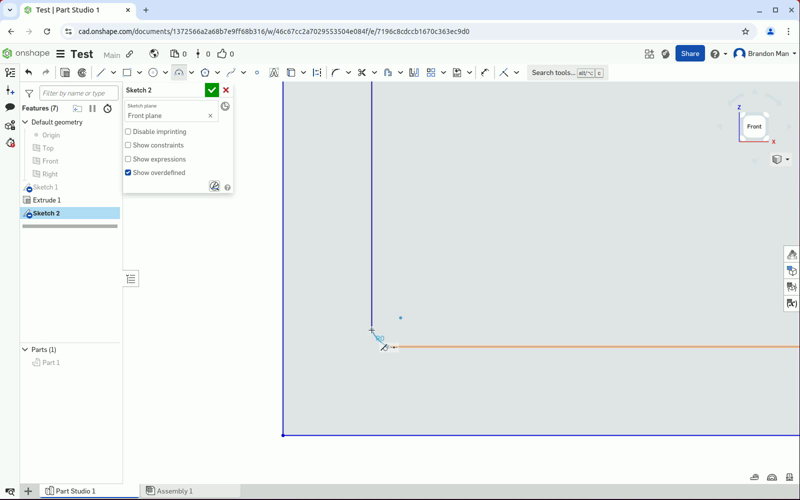
scroll(-6)
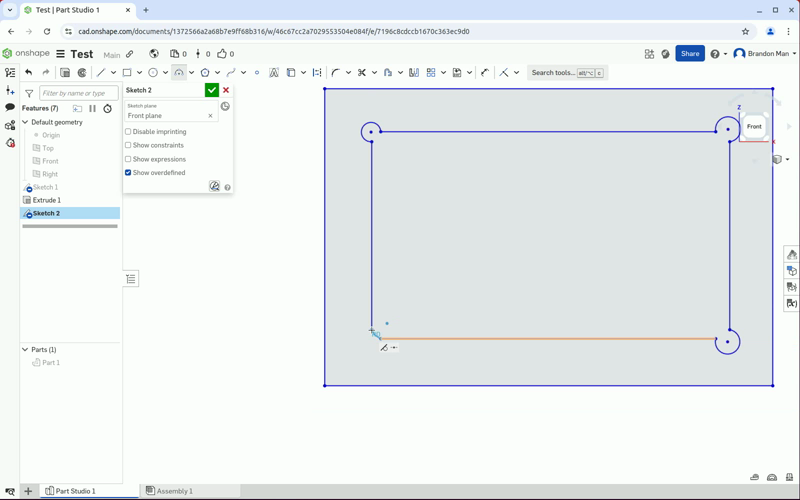
scroll(-6)
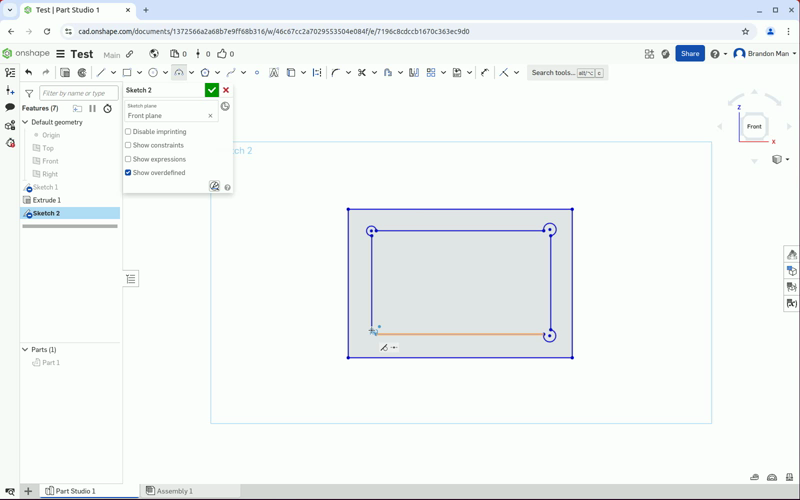
key_down(shift)
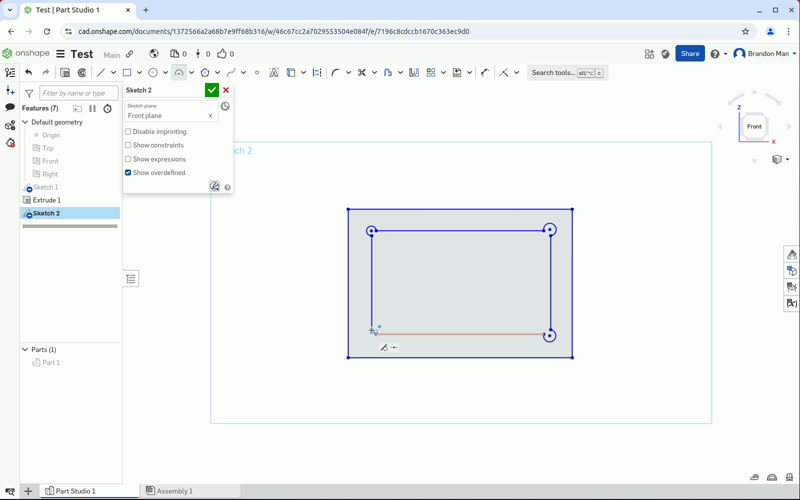
mouse_move(368, 337)
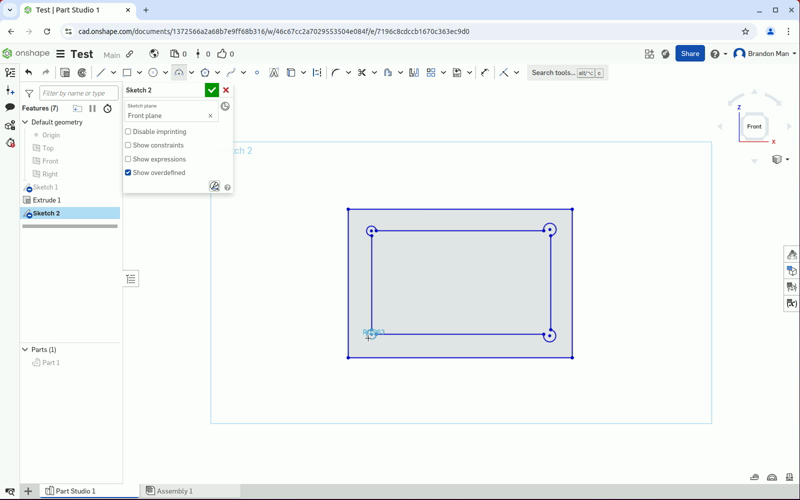
scroll(6)
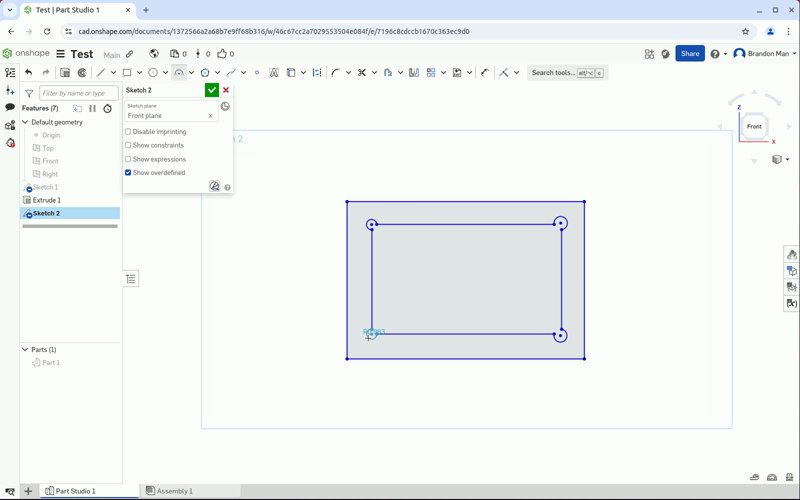
scroll(6)
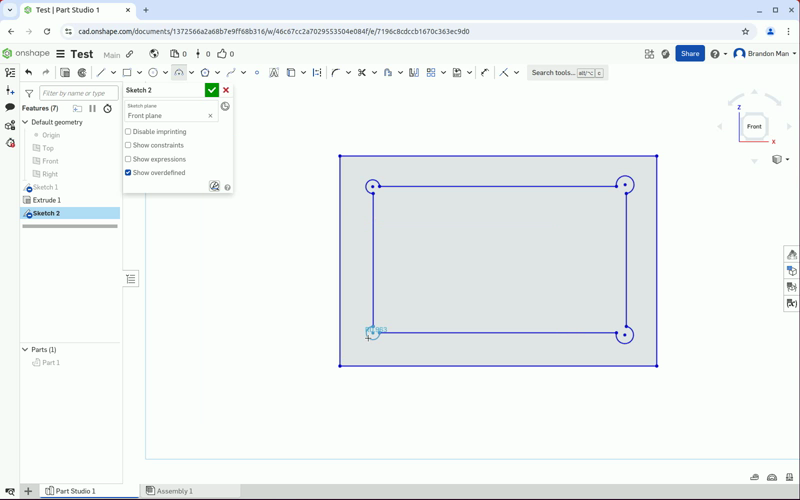
scroll(6)
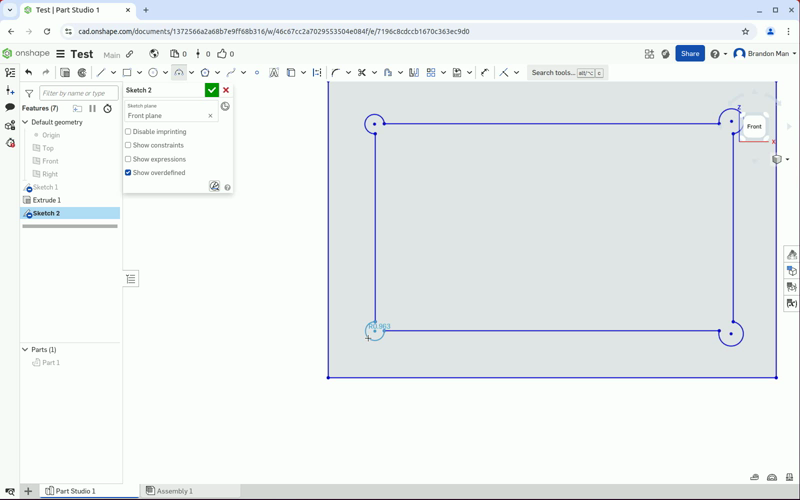
scroll(6)
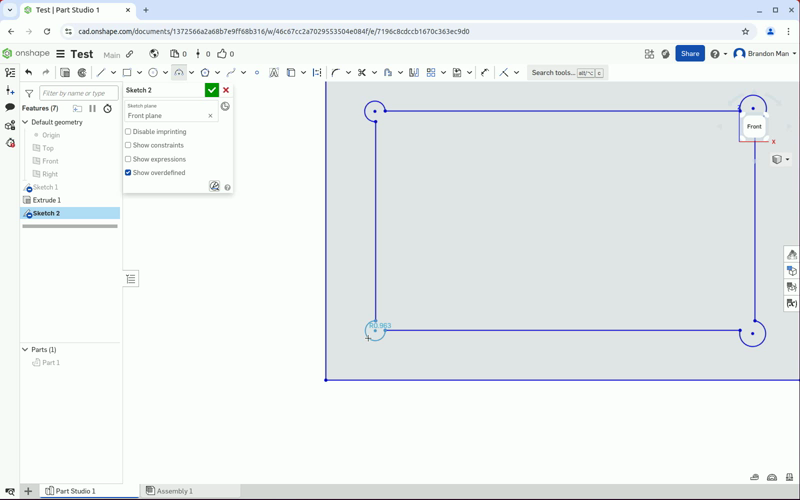
scroll(6)
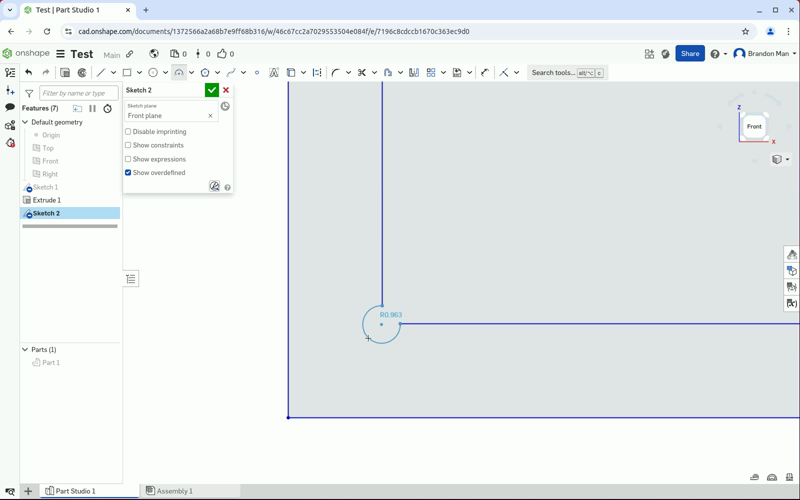
scroll(6)
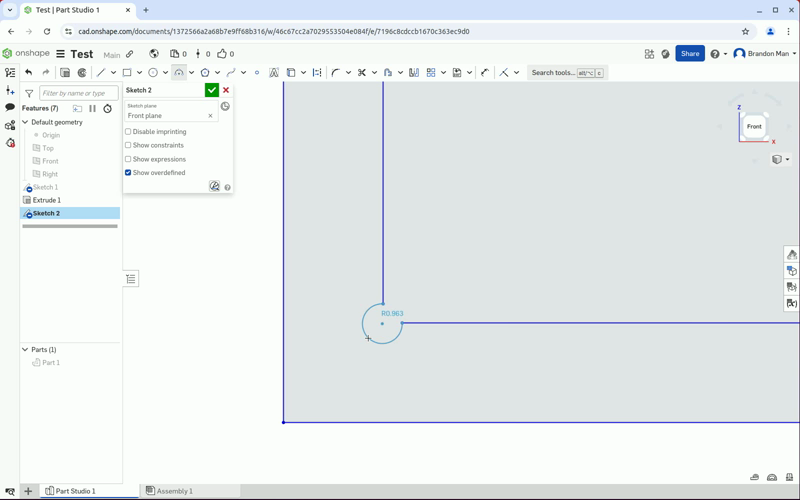
scroll(6)
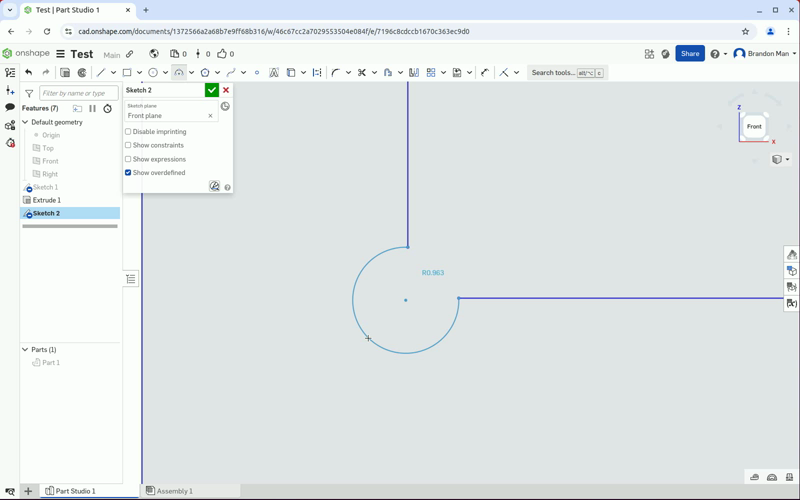
click(368, 337)
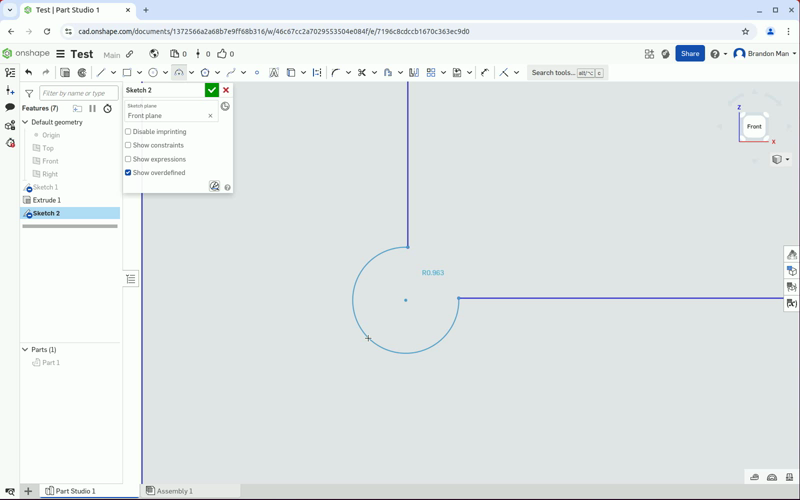
scroll(-6)
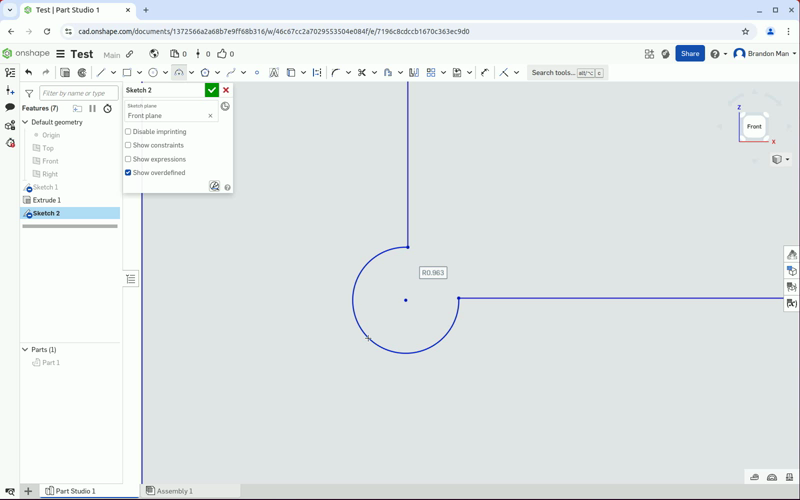
scroll(-6)
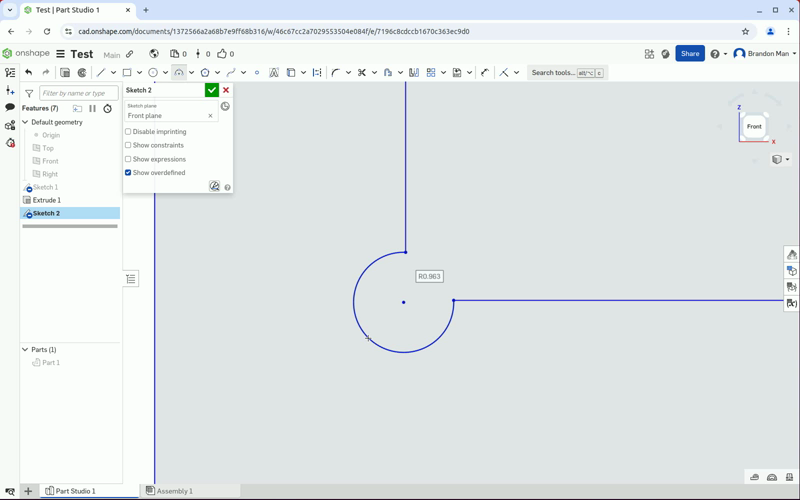
scroll(-6)
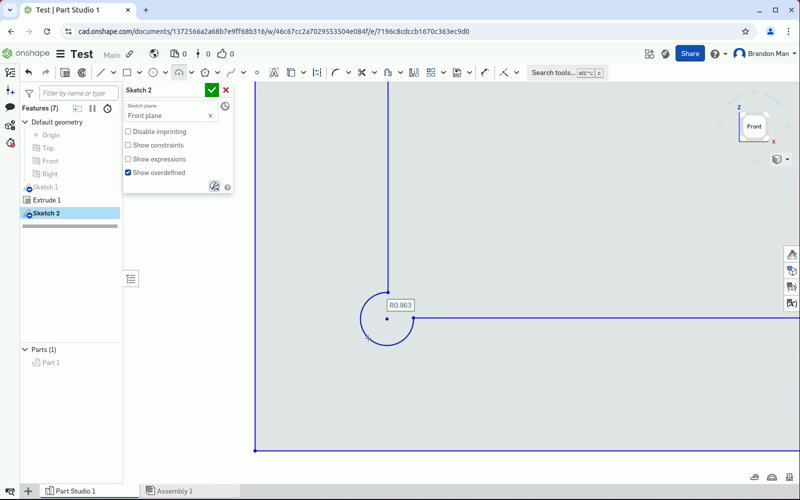
scroll(-6)
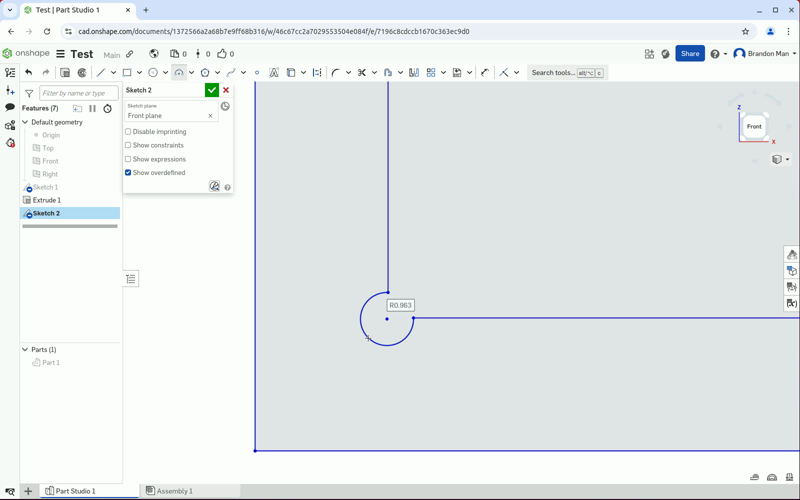
scroll(-6)
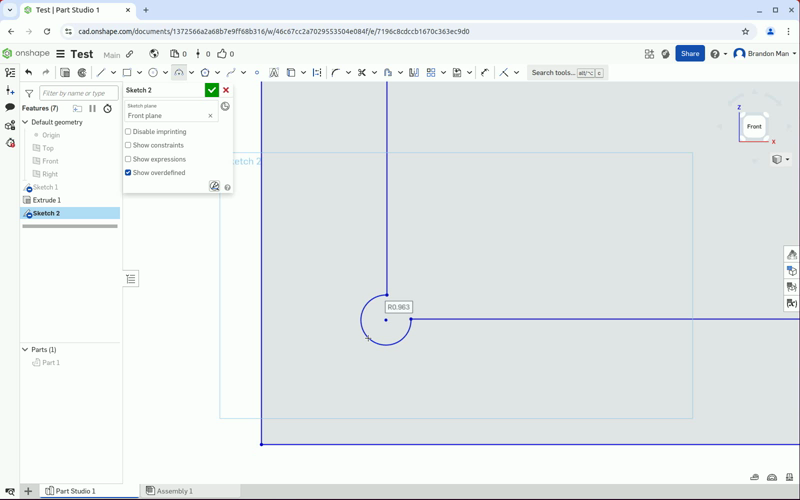
scroll(-6)
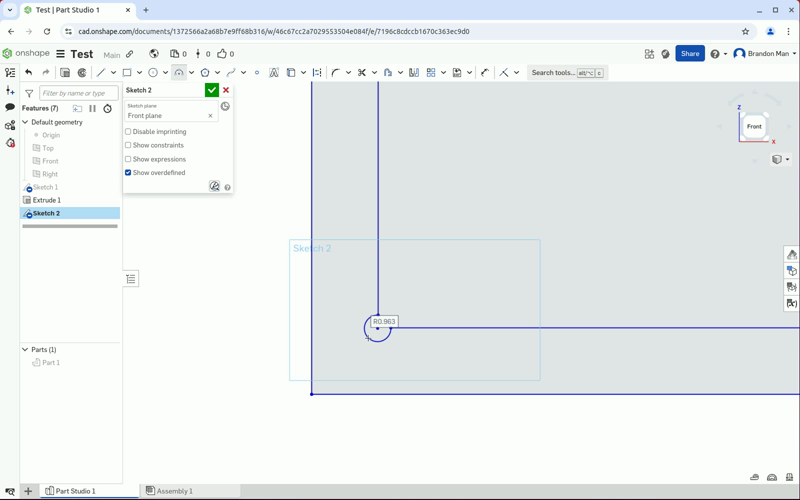
scroll(-6)
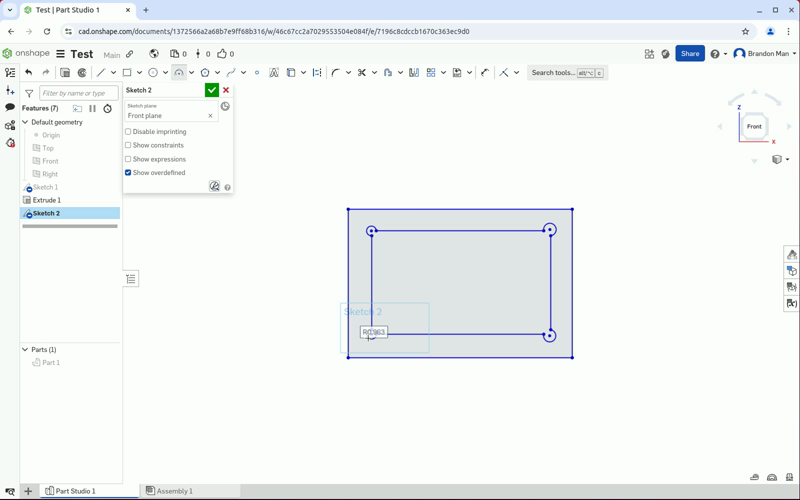
key_up(shift)
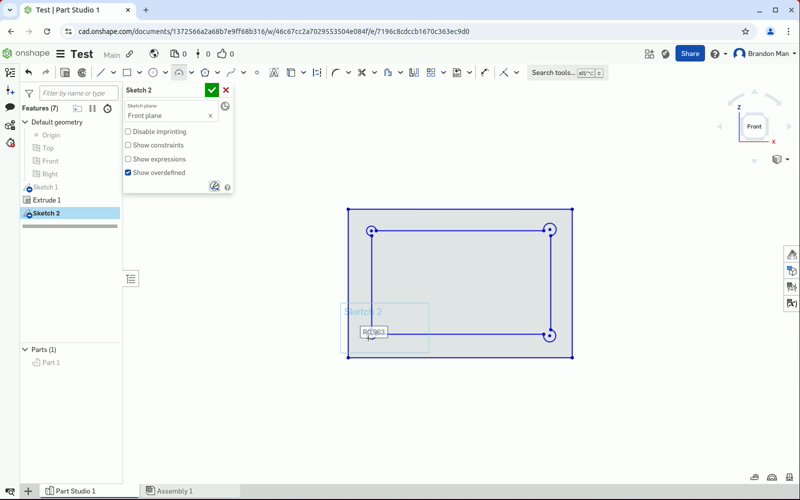
key(esc)
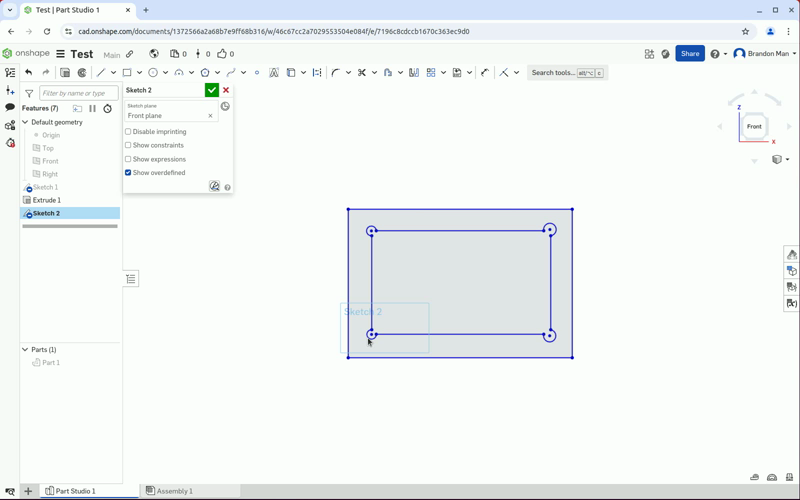
mouse_move(511, 346)
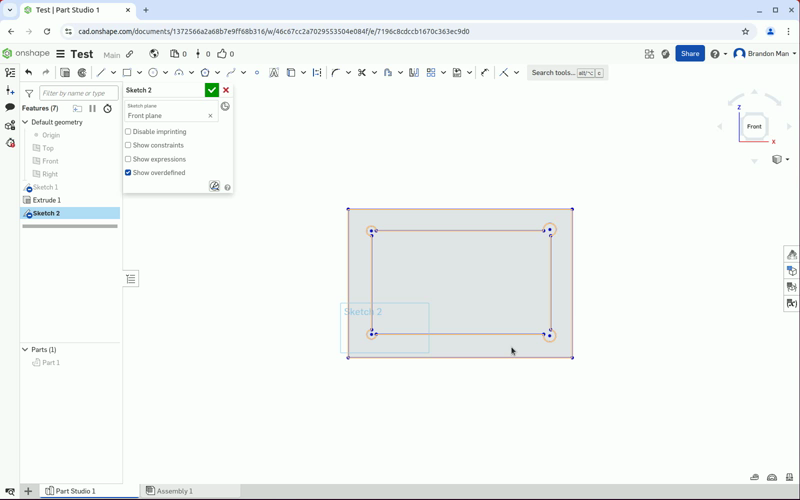
click(511, 346)
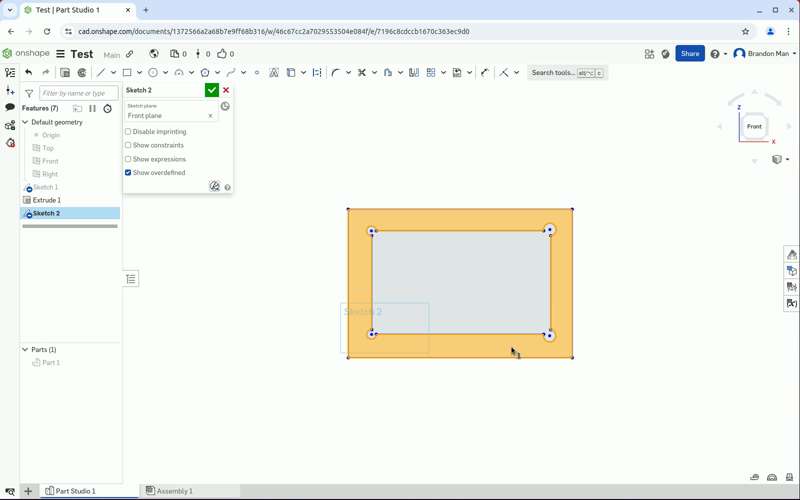
mouse_move(73, 352)
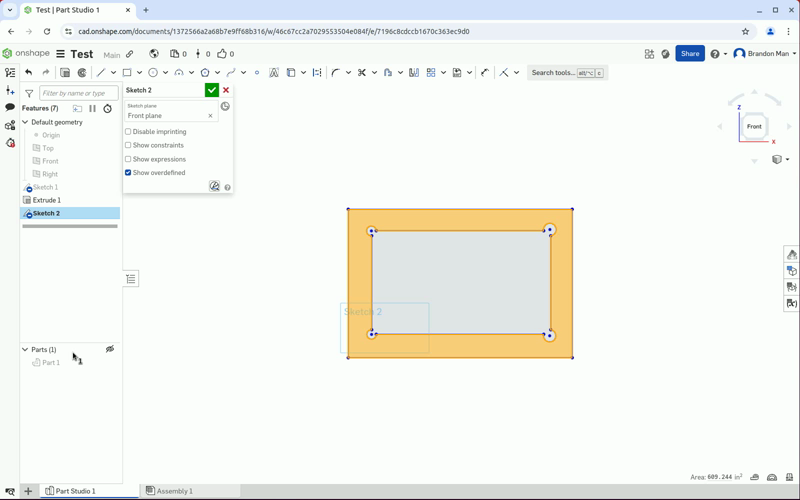
key(shift+y)
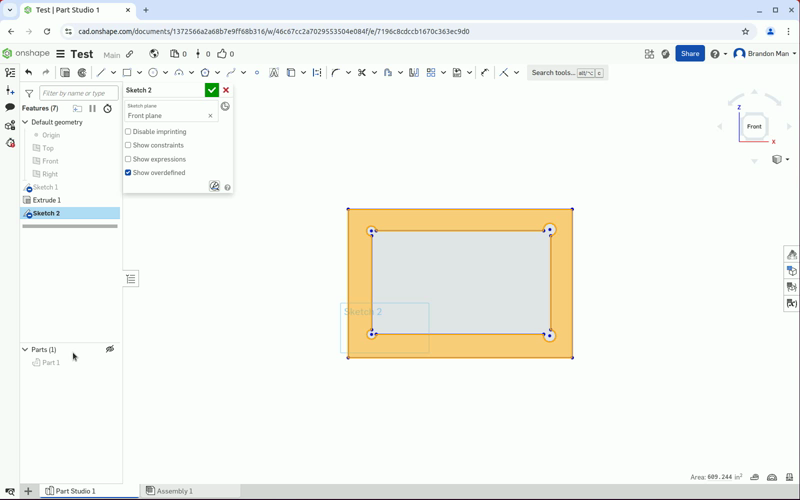
key(shift+e)
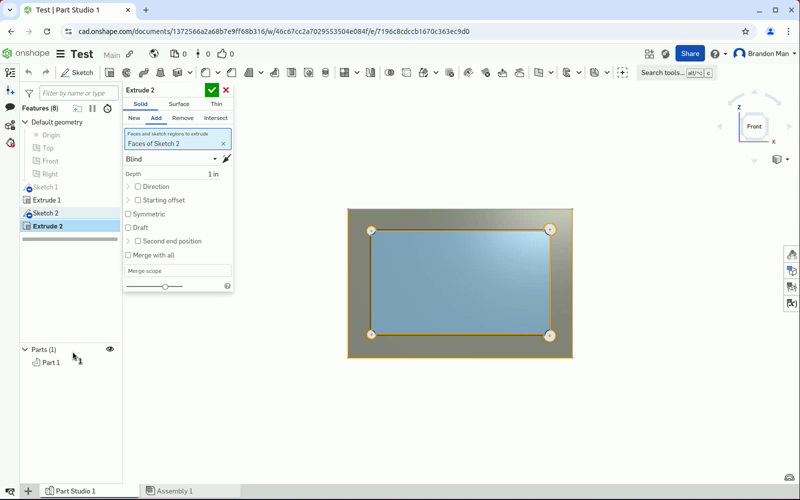
mouse_move(143, 106)
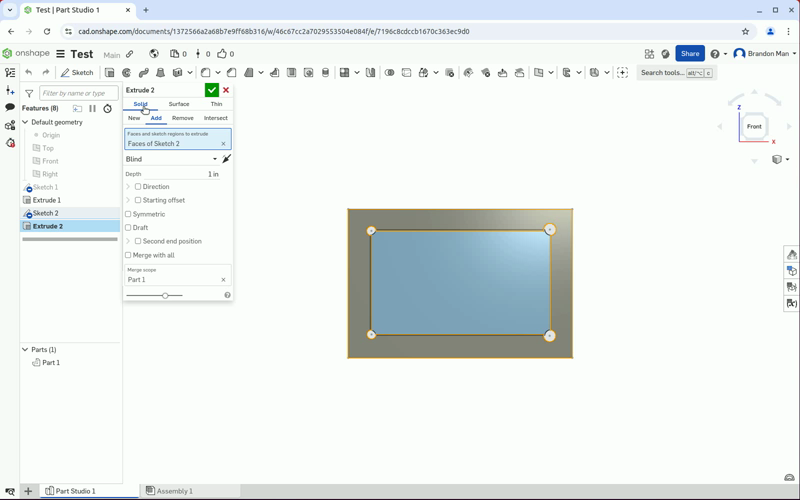
click(143, 106)
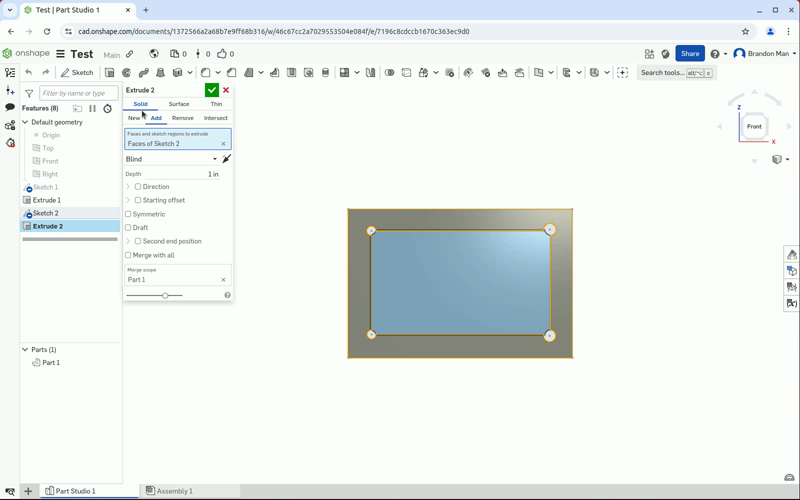
mouse_move(137, 120)
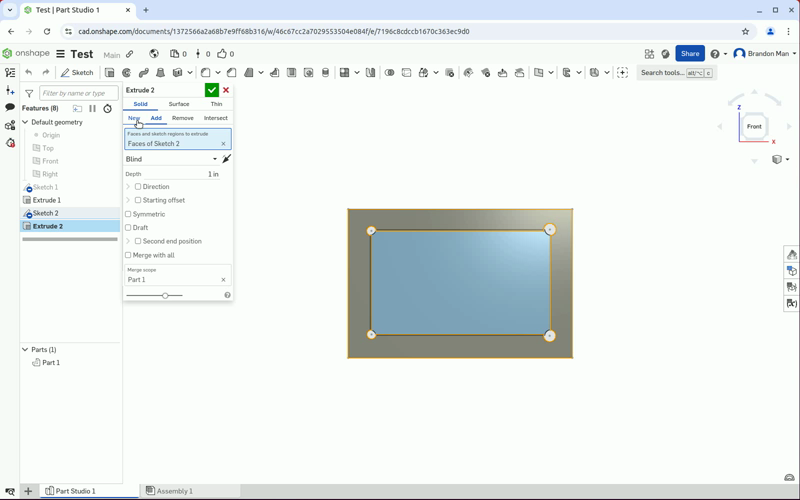
click(137, 120)
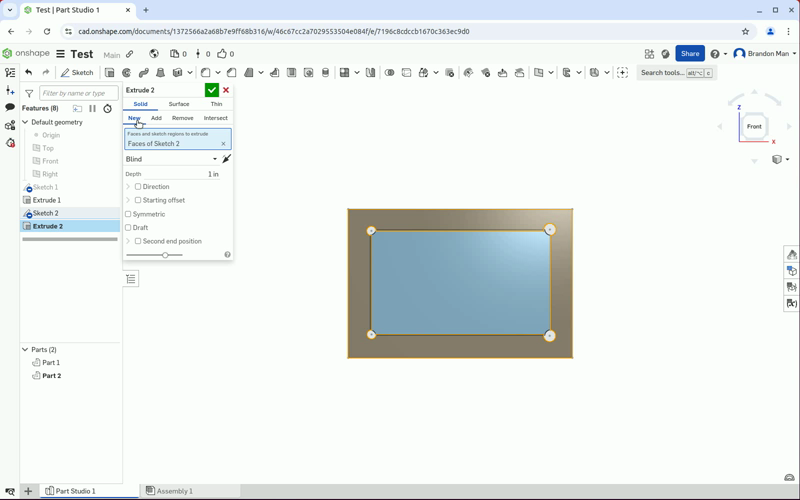
key(tab, 4)
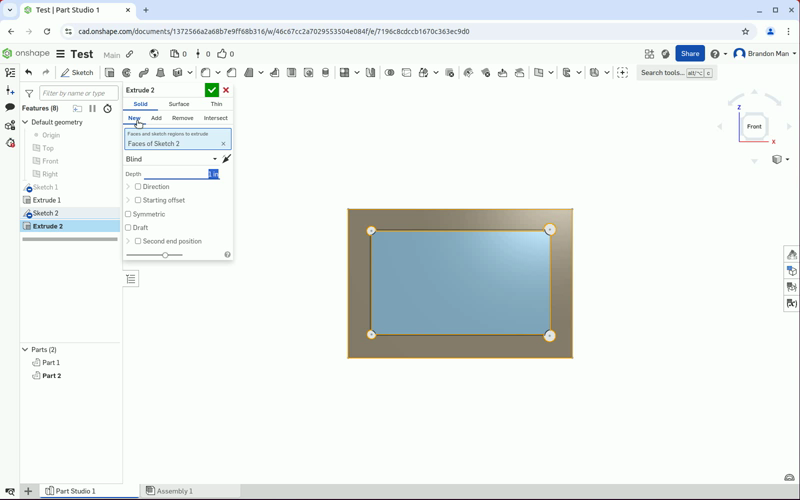
text(3.851)
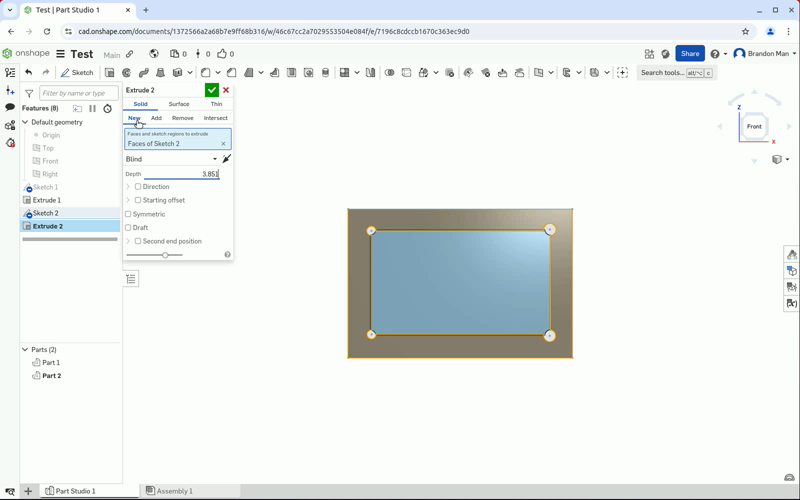
key(enter)
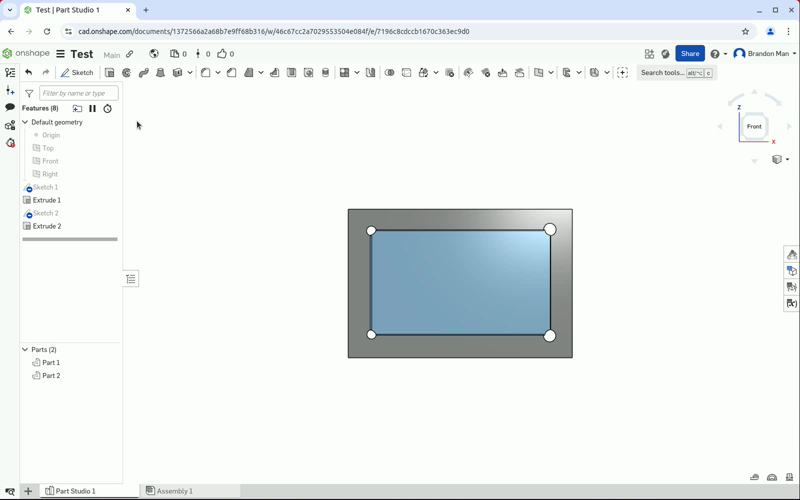
key(shift+h)
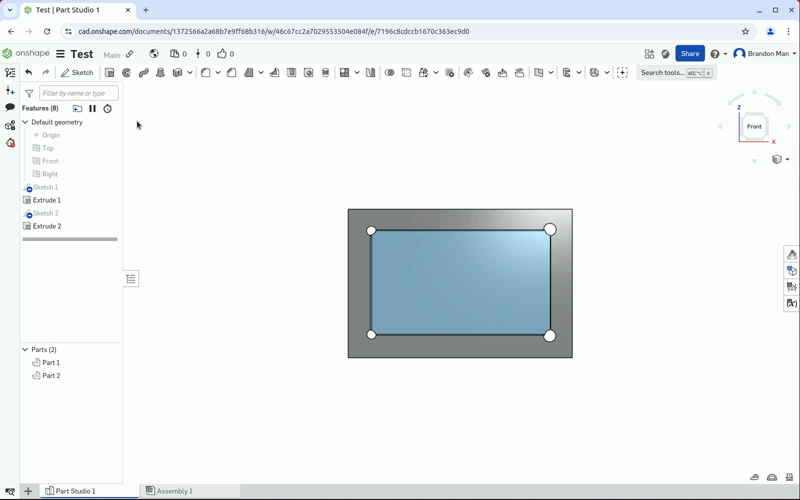
key(shift+h)
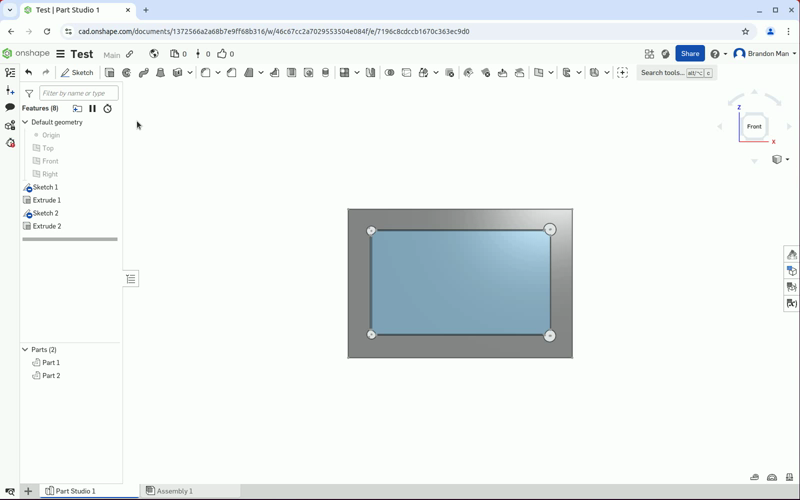
key(shift+7)
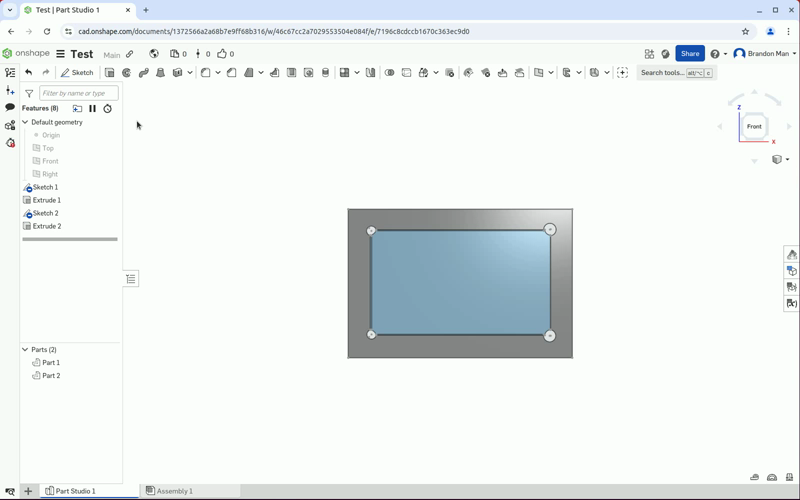
key(left, 2)
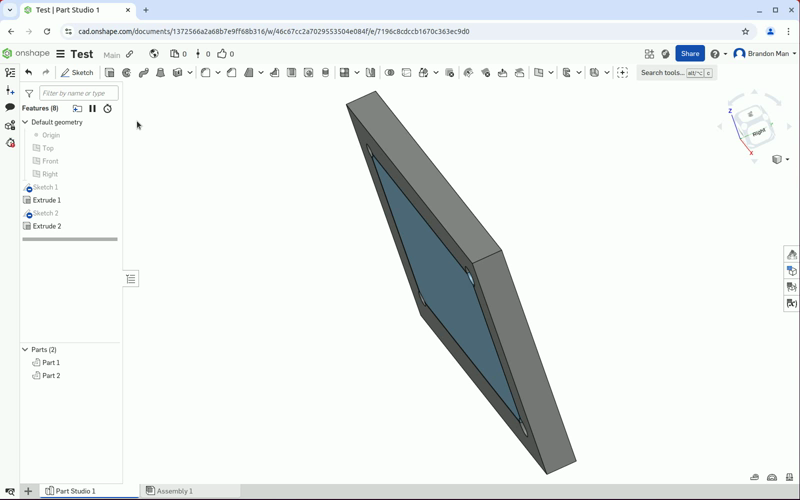
key(down, 2)
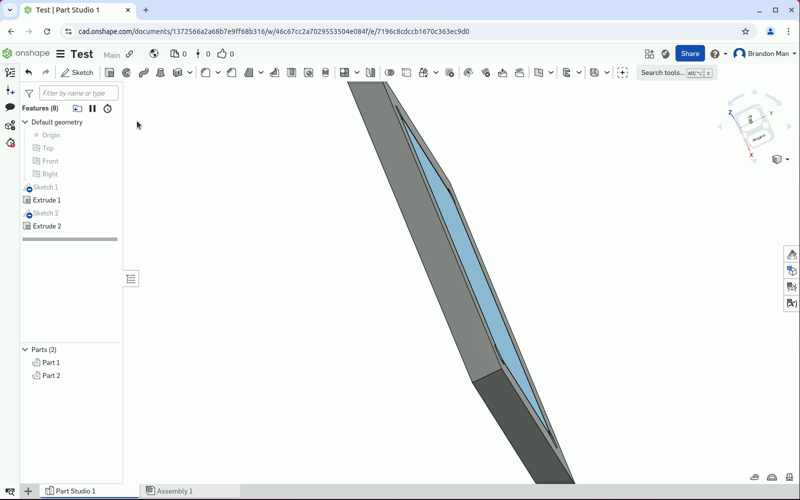
key(up, 2)
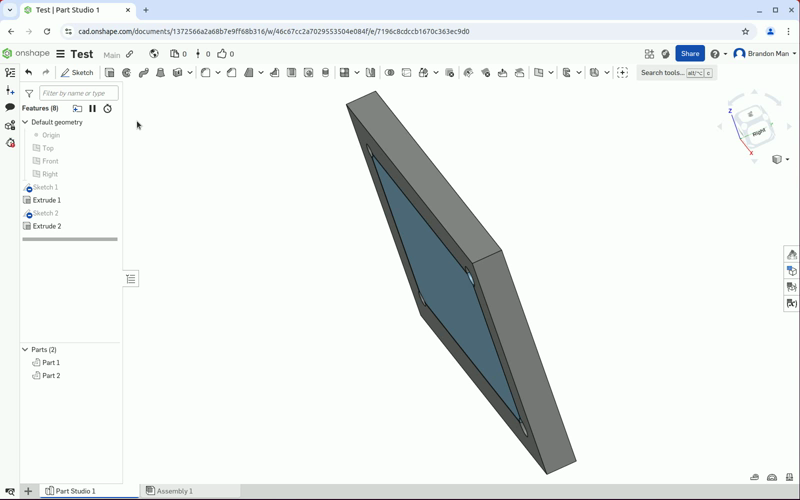
key(right, 2)
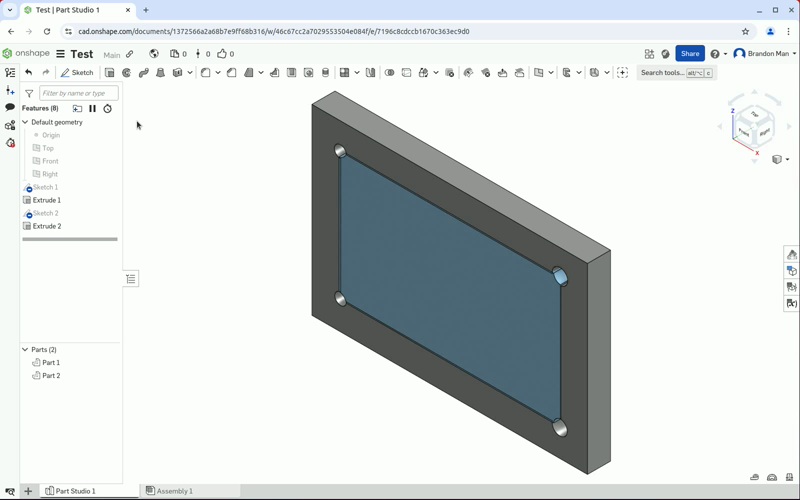
mouse_move(73, 189)
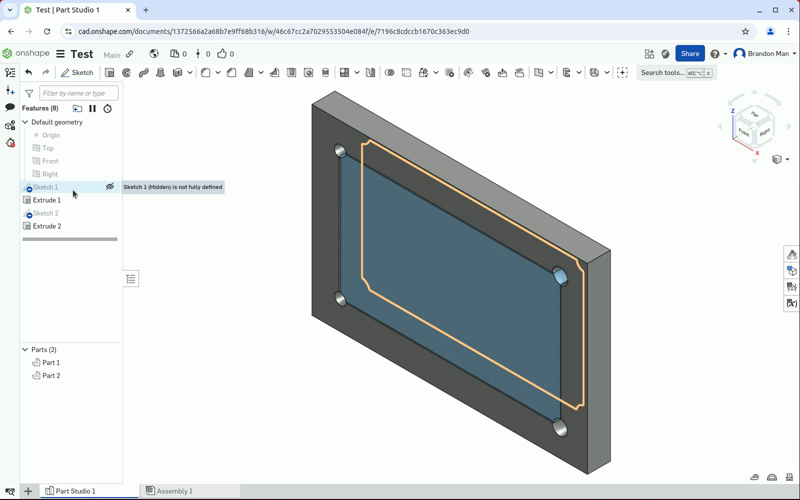
click(73, 189)